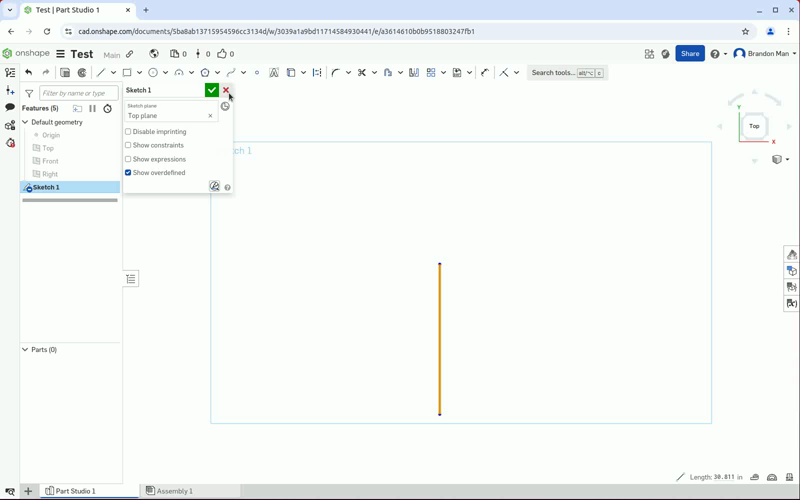
key(shift+h)
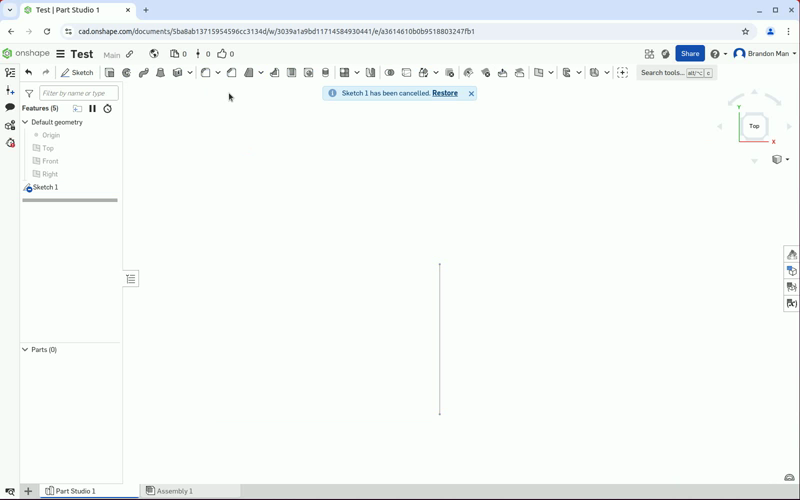
key(shift+s)
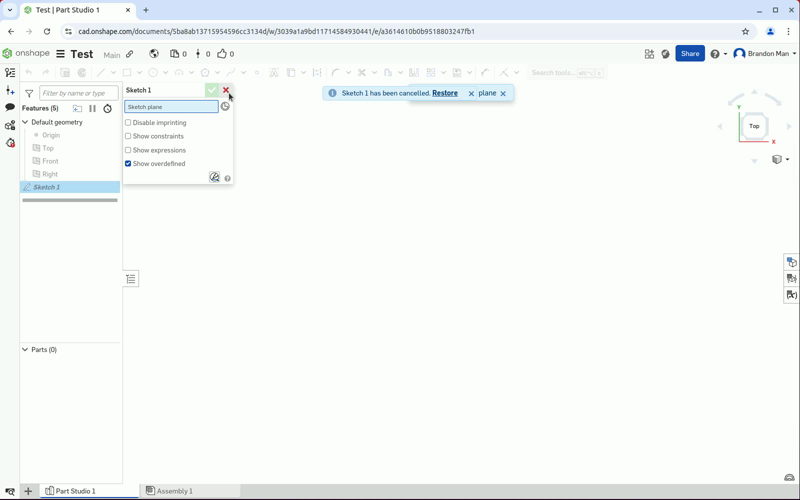
mouse_move(73, 150)
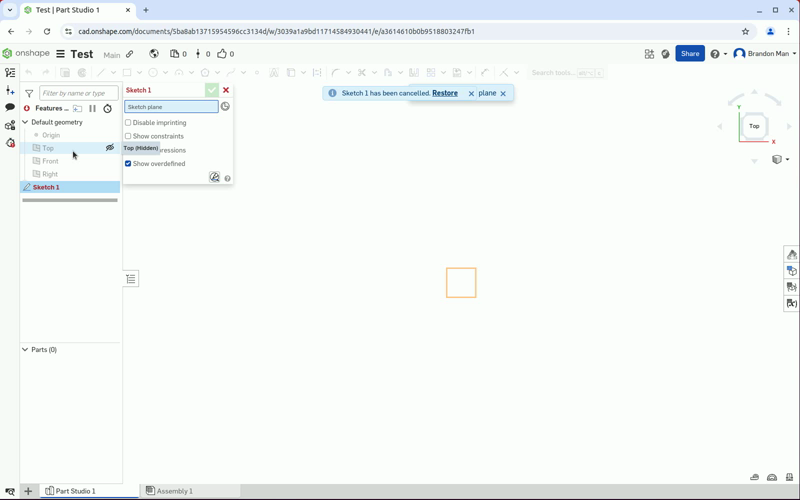
click(73, 150)
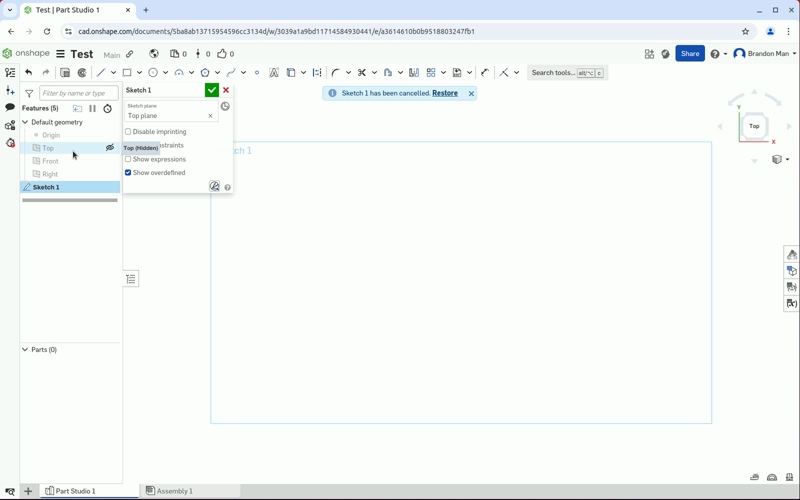
mouse_move(73, 352)
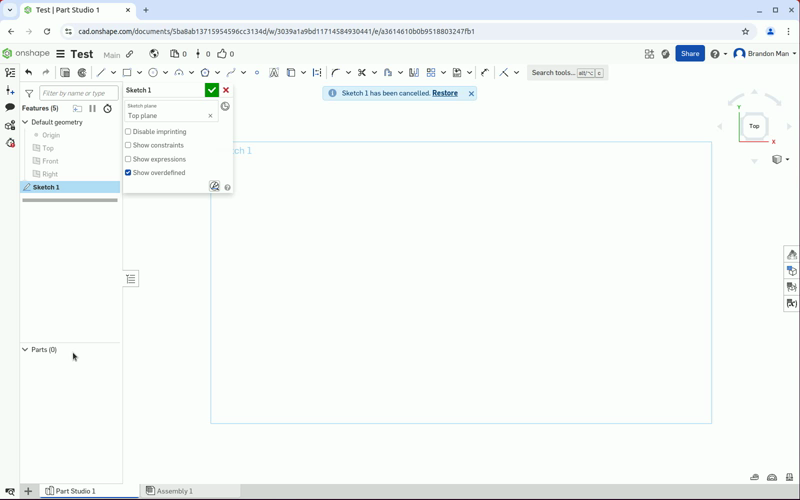
key(y)
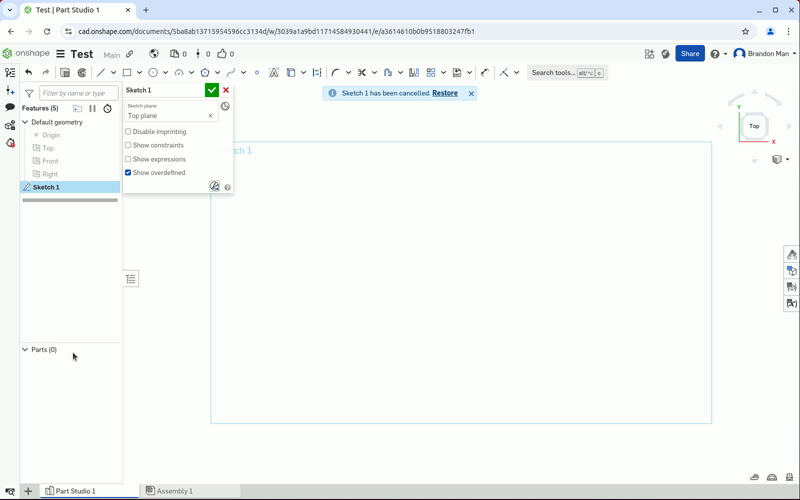
key(l)
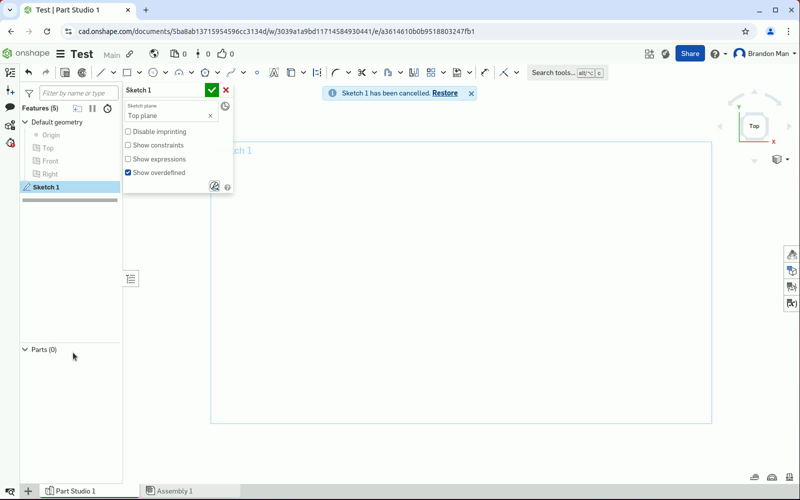
key_down(shift)
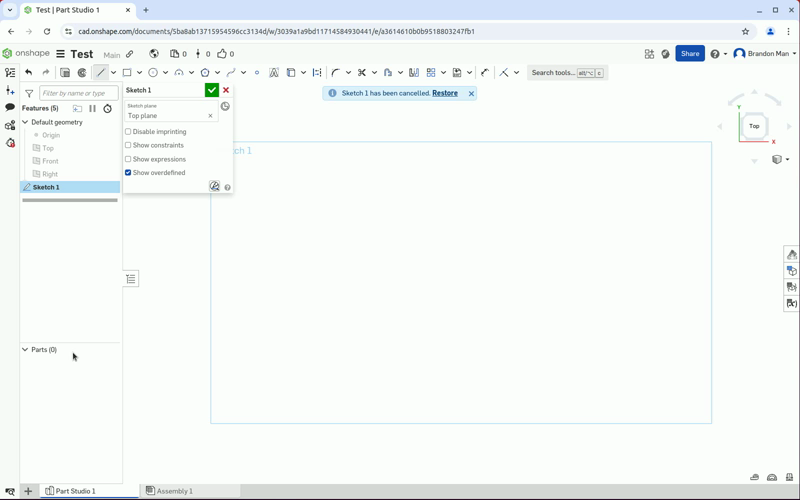
mouse_move(376, 339)
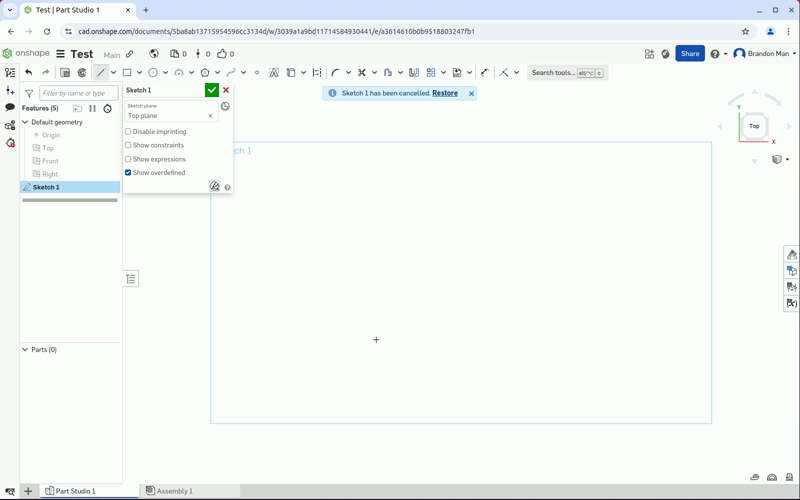
click(376, 339)
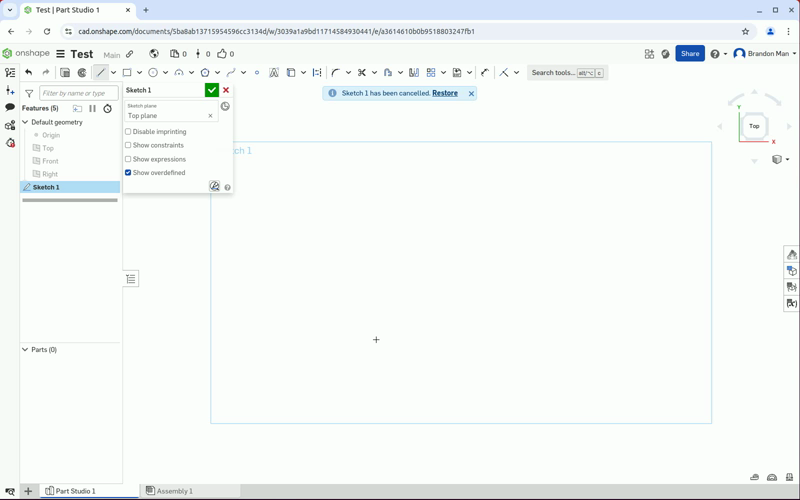
key_up(shift)
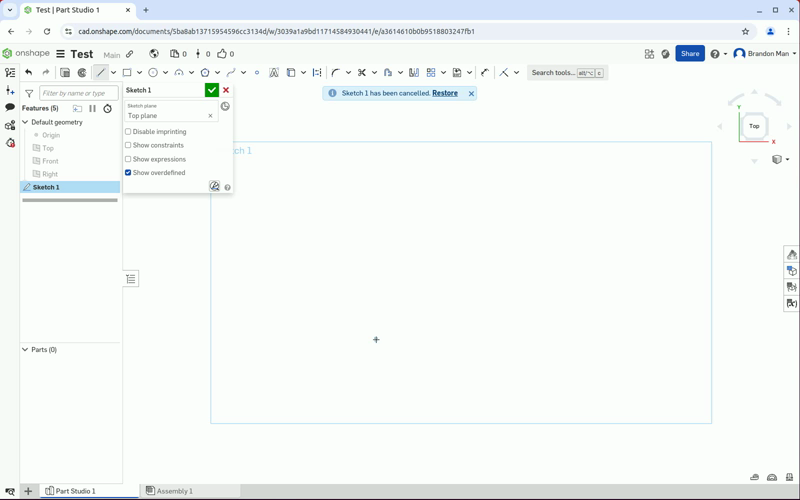
key_down(shift)
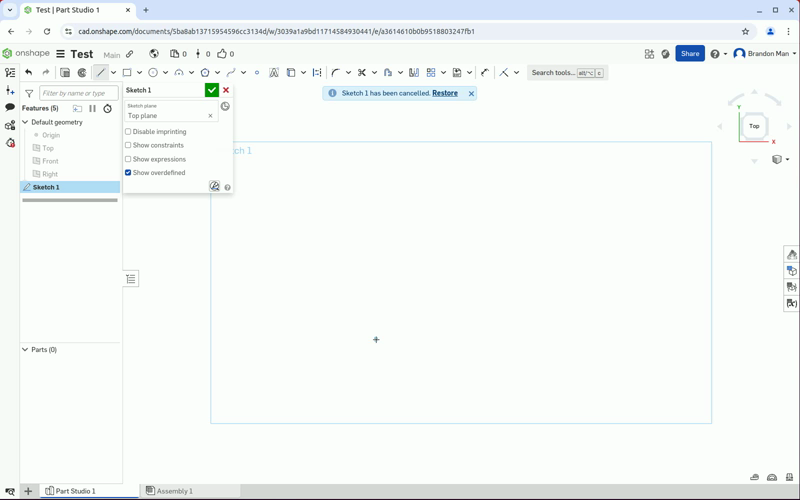
mouse_move(544, 339)
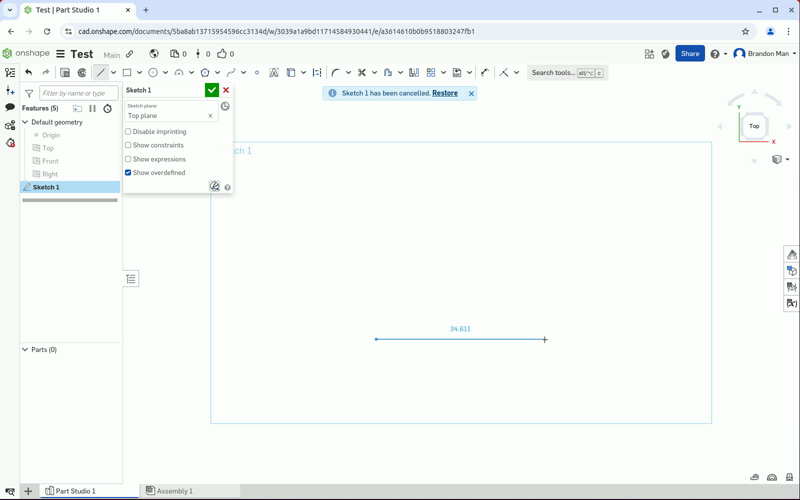
click(544, 339)
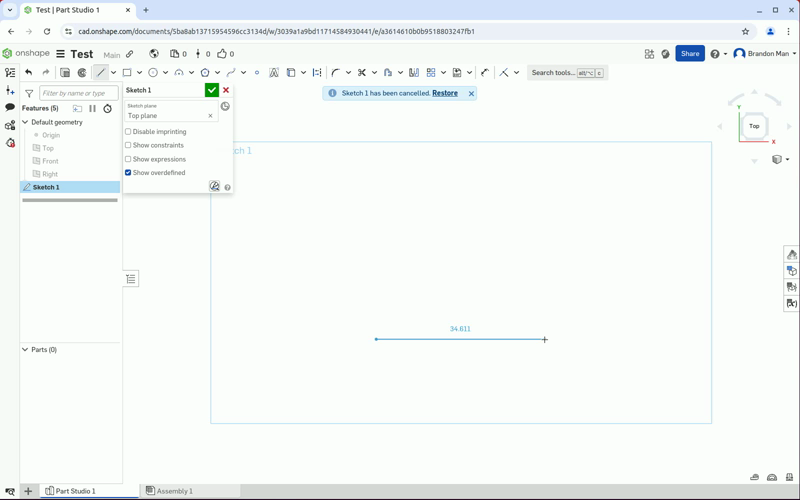
key_up(shift)
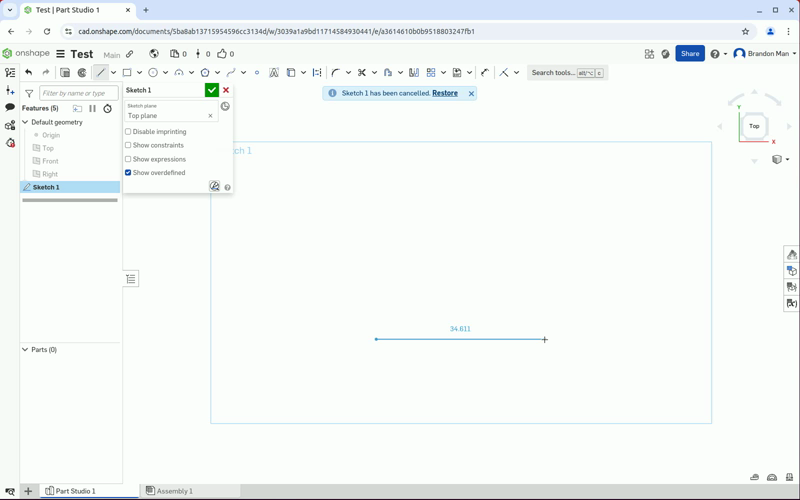
key_down(shift)
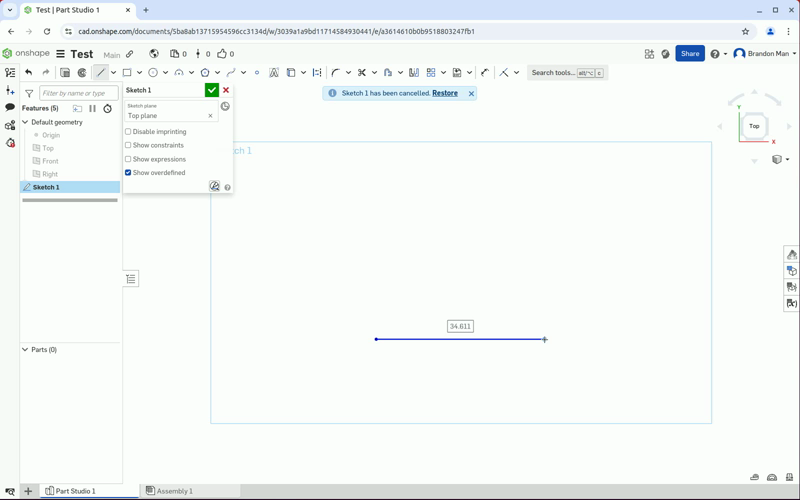
mouse_move(544, 227)
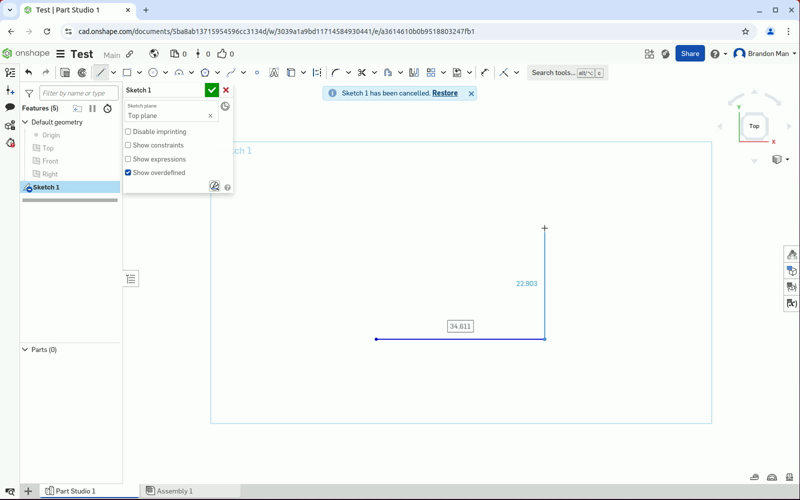
click(544, 227)
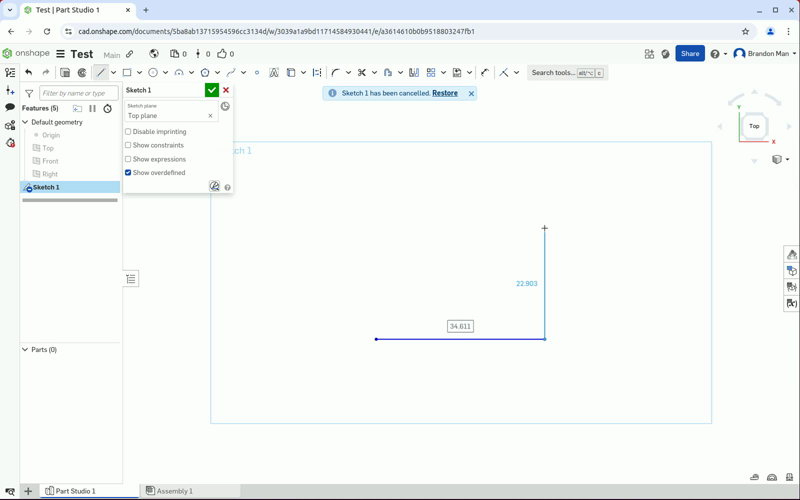
key_up(shift)
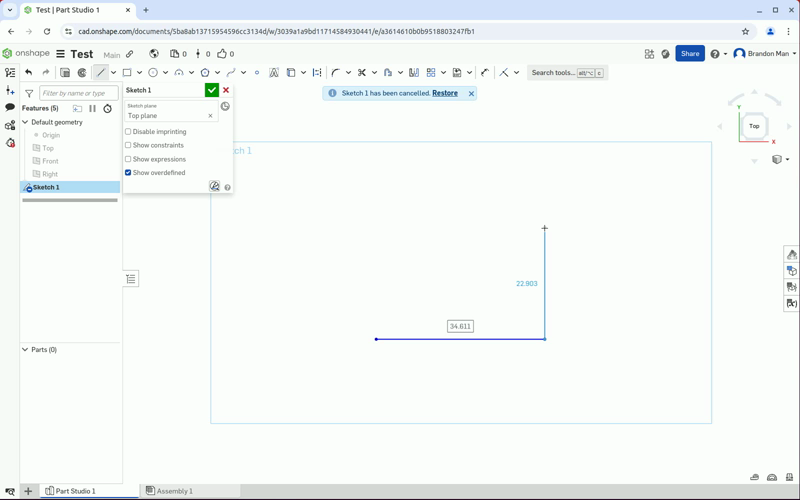
key_down(shift)
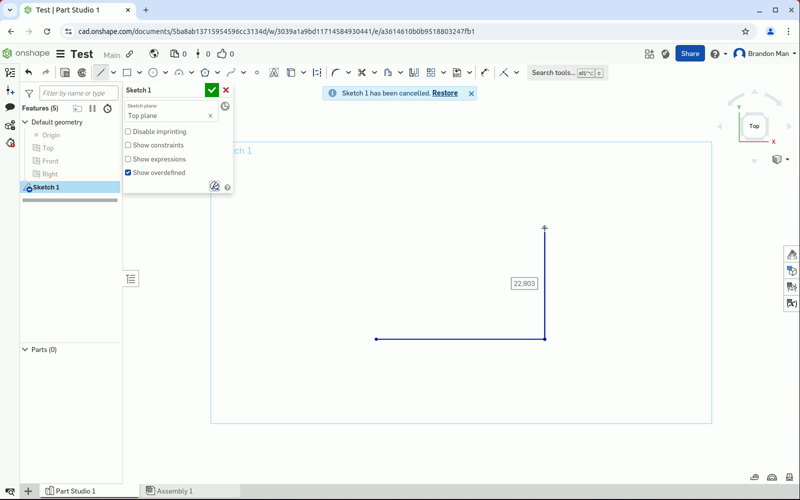
mouse_move(376, 227)
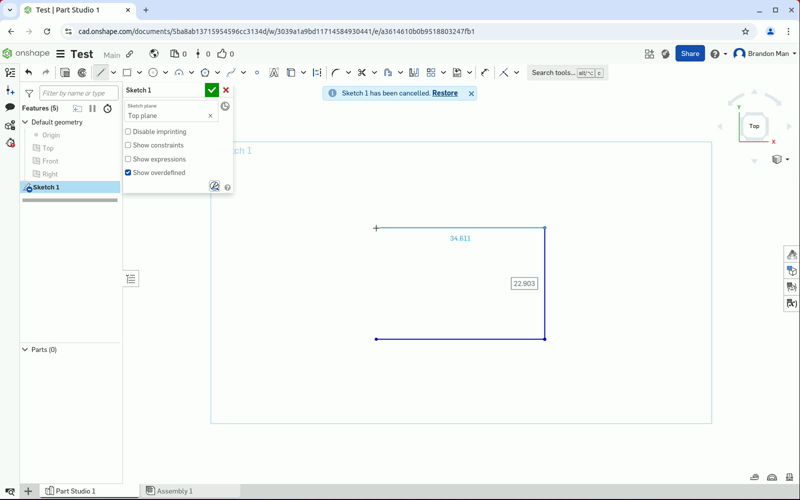
click(376, 227)
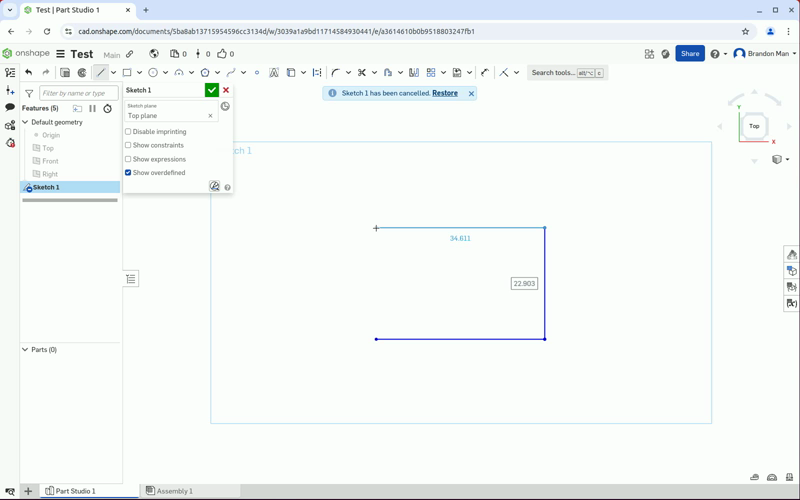
key_up(shift)
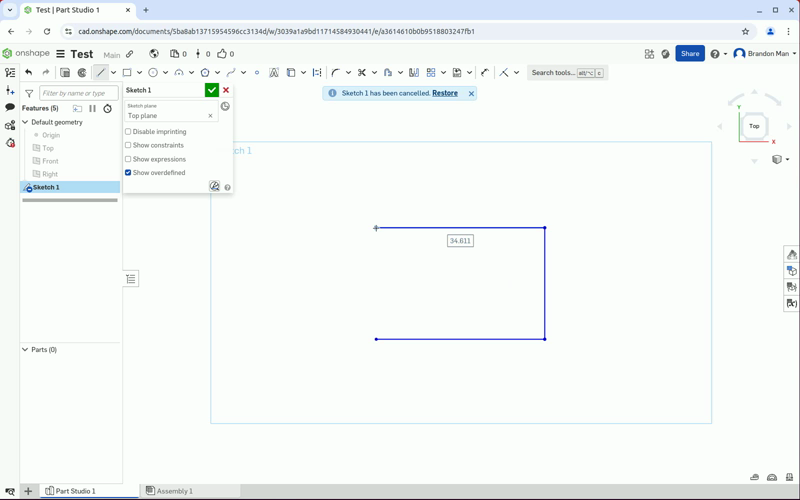
key_down(shift)
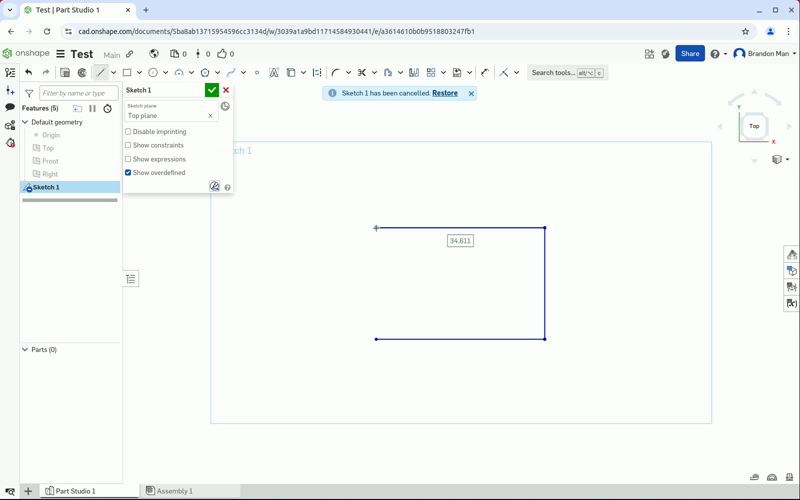
mouse_move(376, 339)
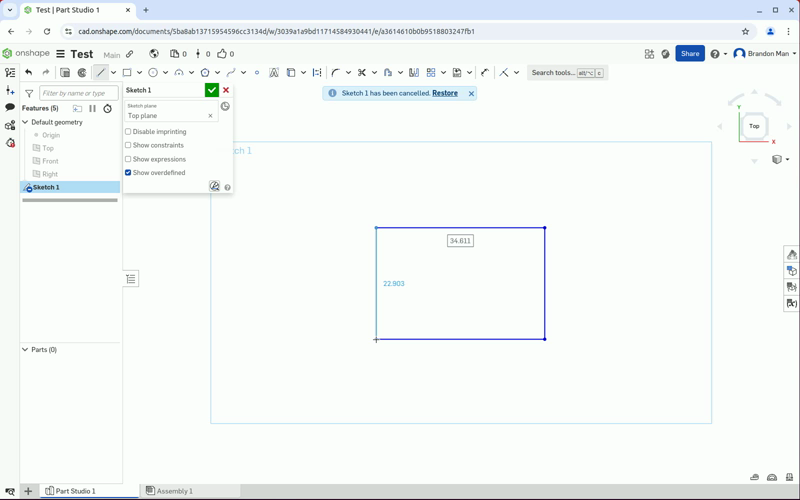
key_up(shift)
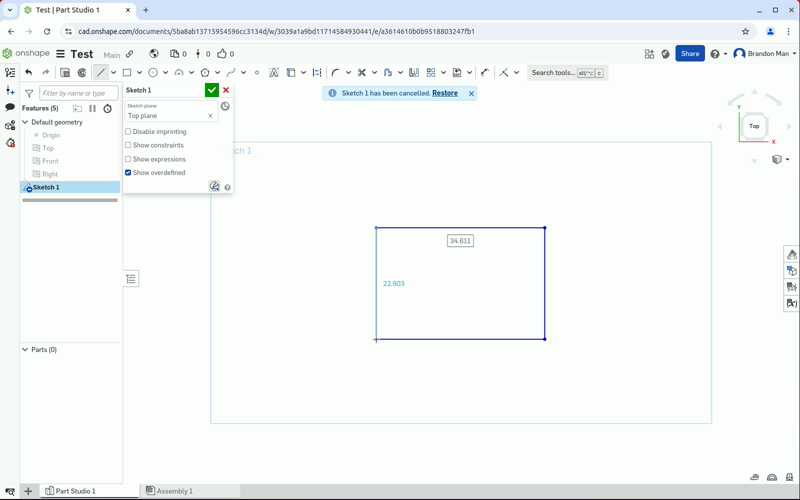
click(376, 339)
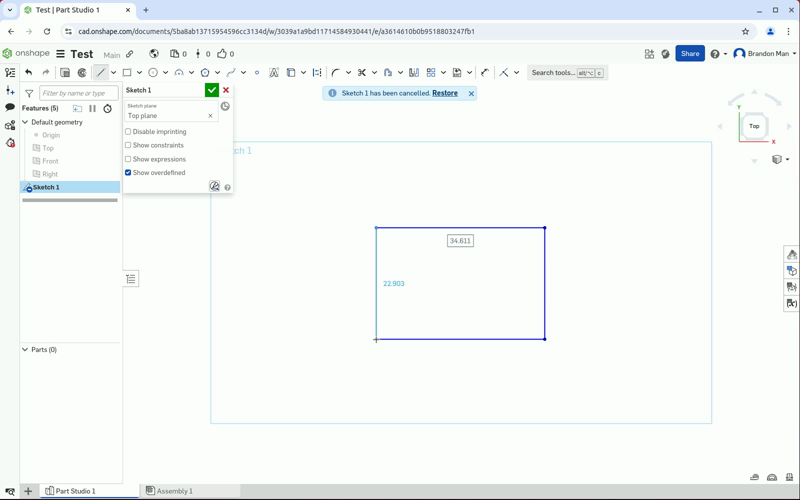
key(esc)
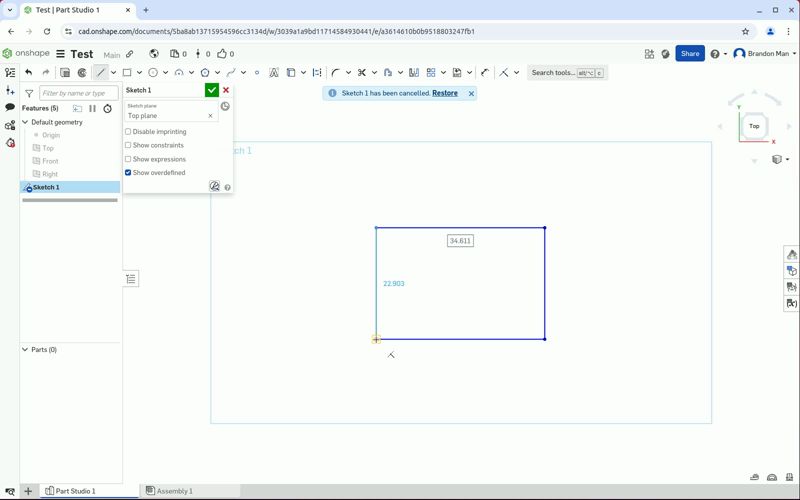
key(c)
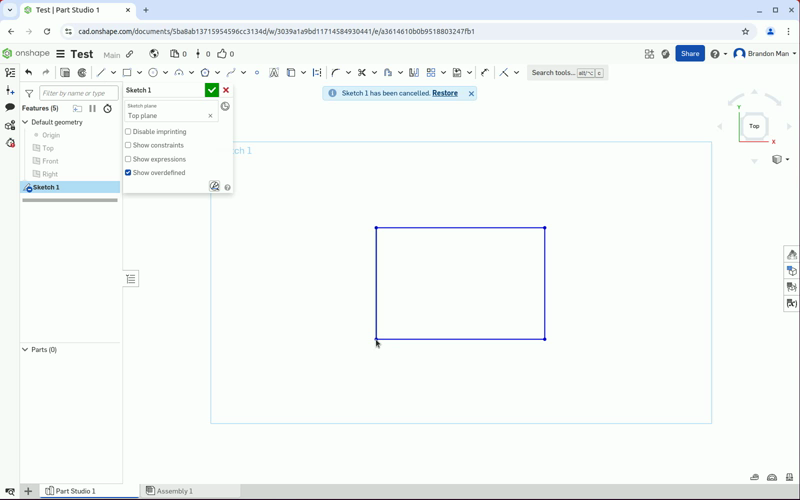
key_down(shift)
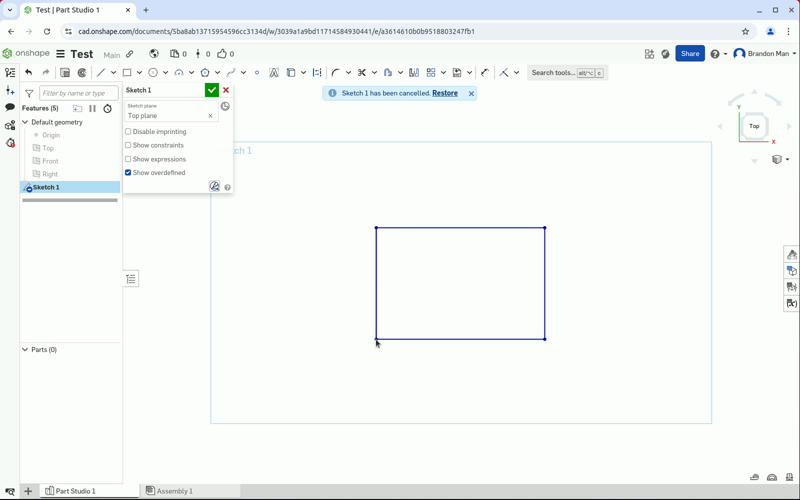
mouse_move(461, 282)
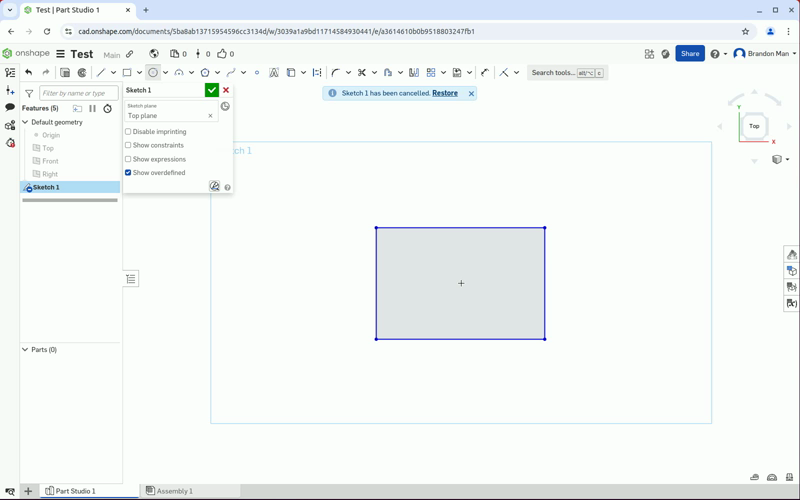
click(461, 282)
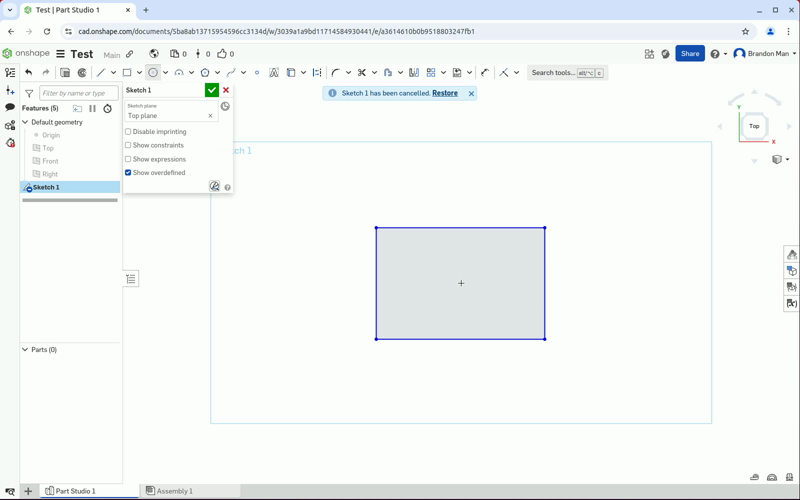
key_up(shift)
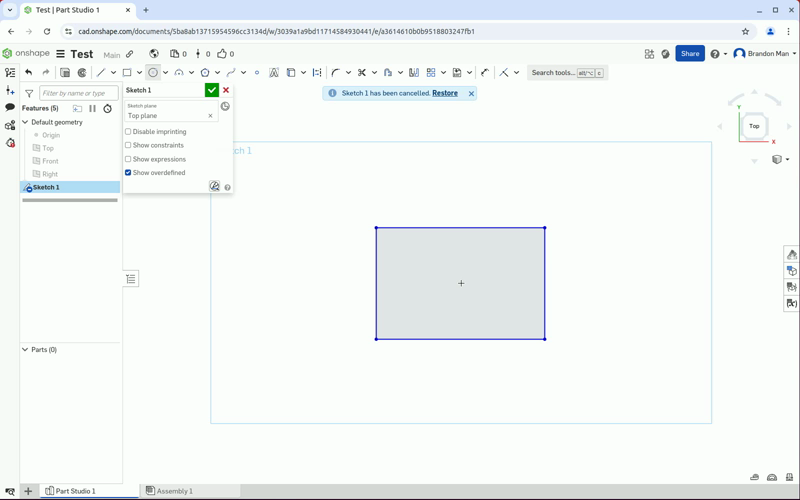
mouse_move(489, 282)
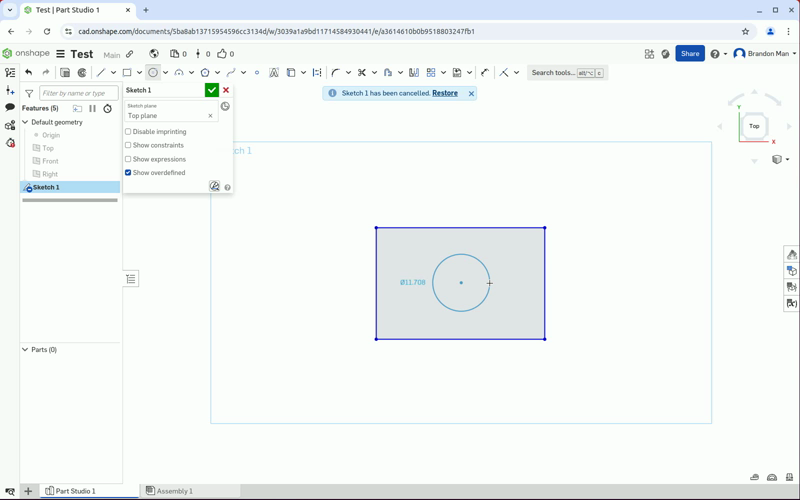
click(489, 282)
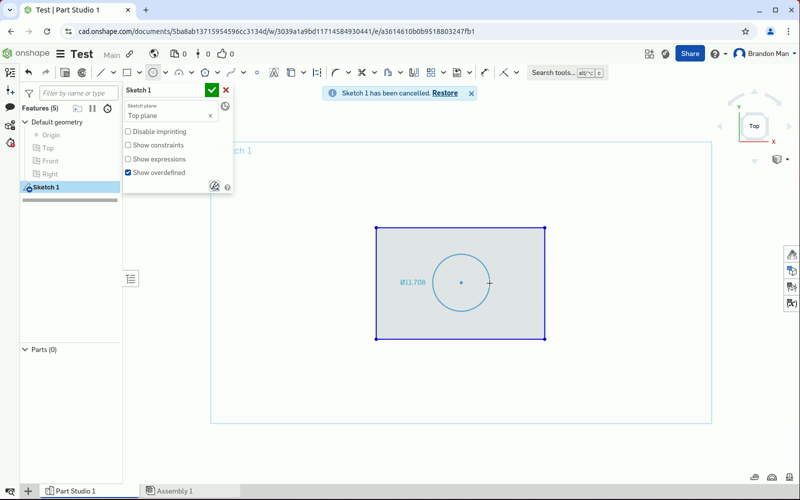
key(esc)
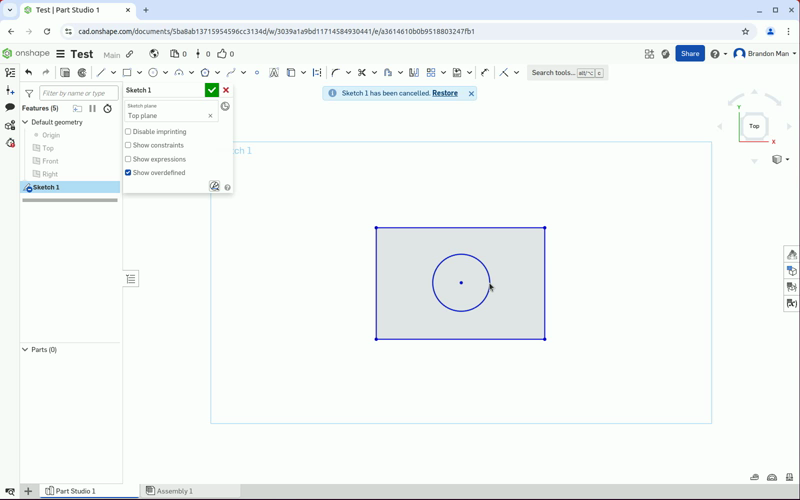
mouse_move(393, 264)
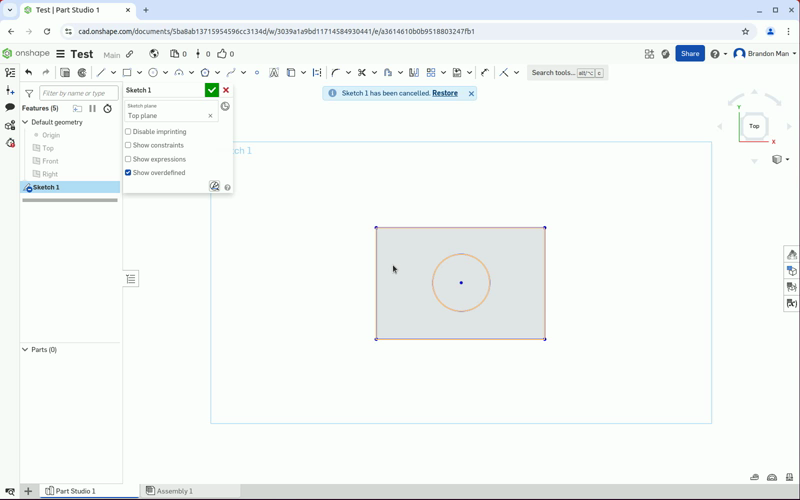
click(393, 264)
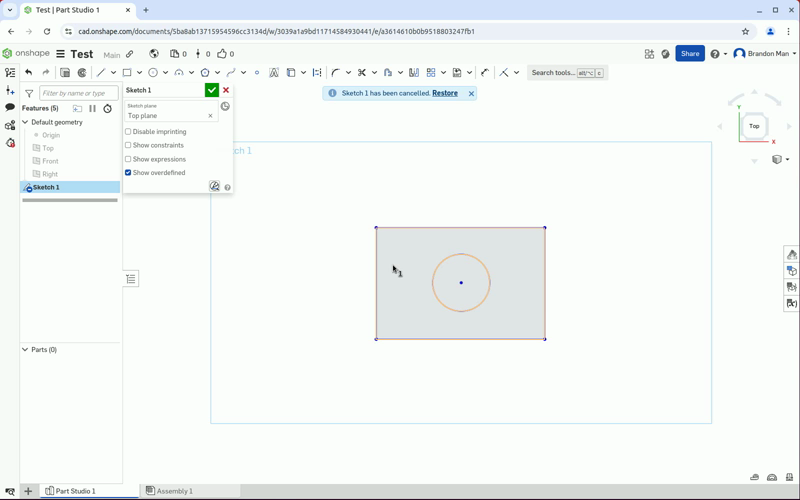
mouse_move(73, 352)
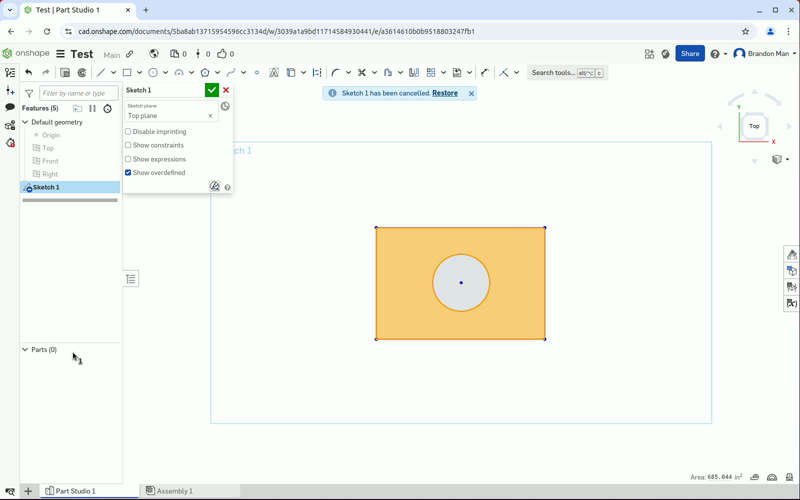
key(shift+y)
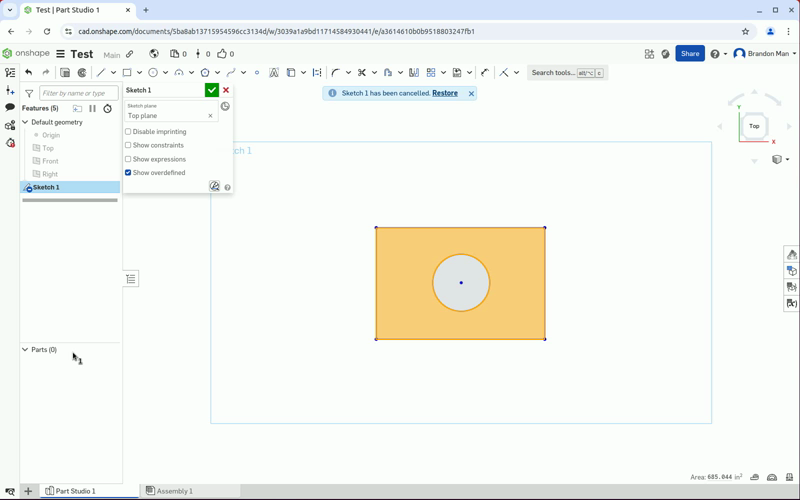
key(shift+e)
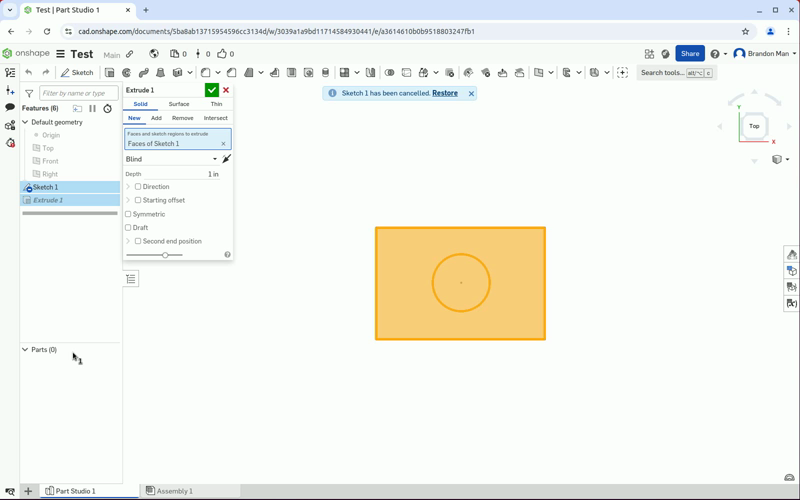
mouse_move(143, 106)
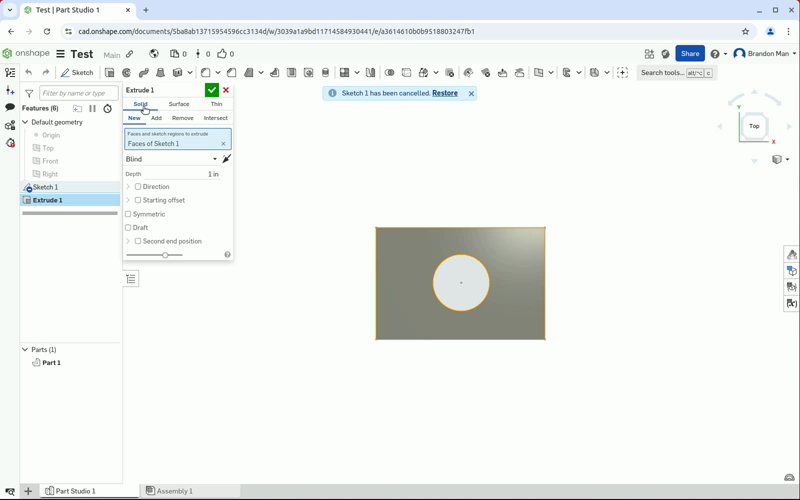
click(143, 106)
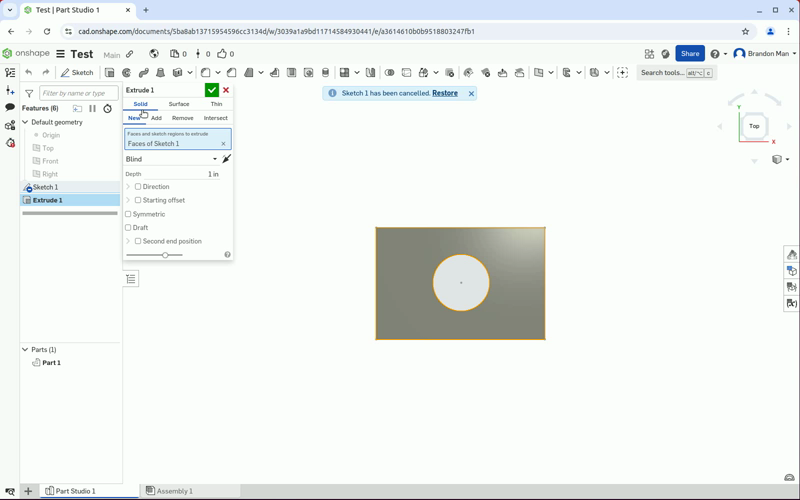
mouse_move(137, 120)
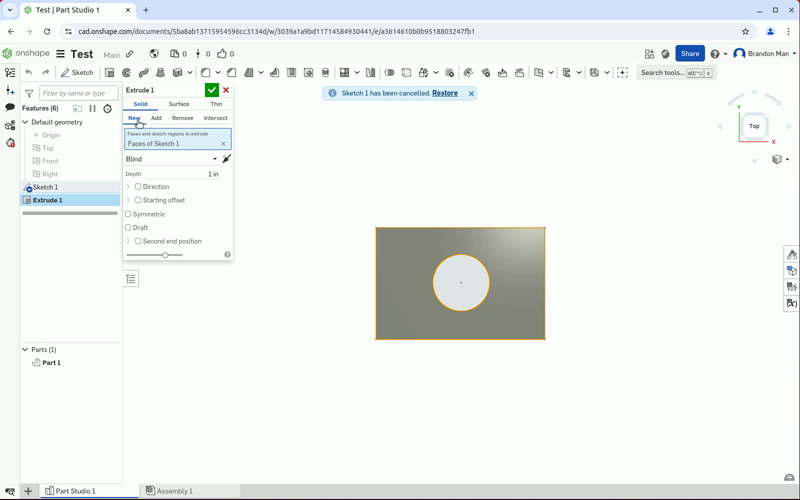
click(137, 120)
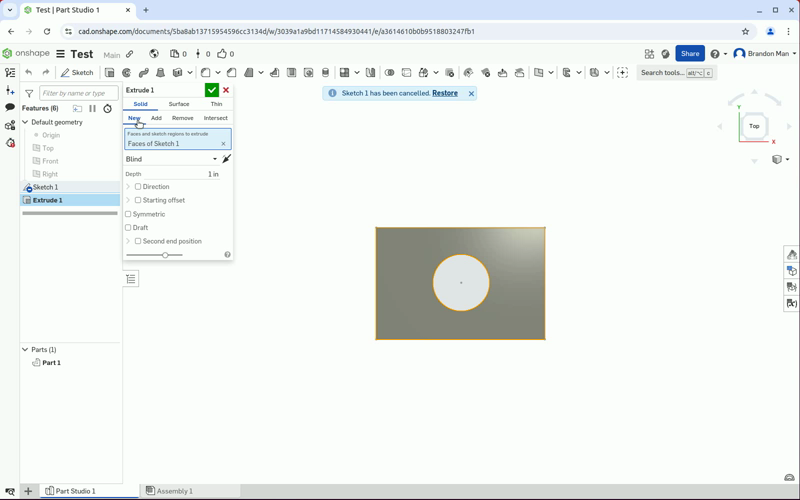
key(tab, 4)
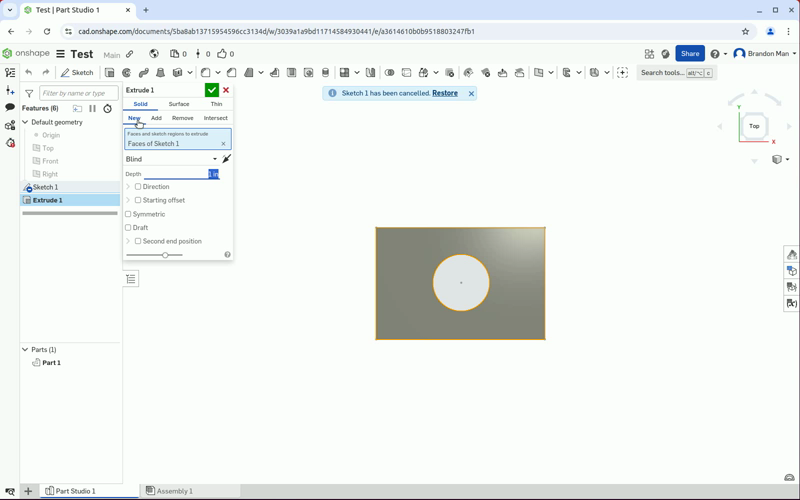
text(5.777)
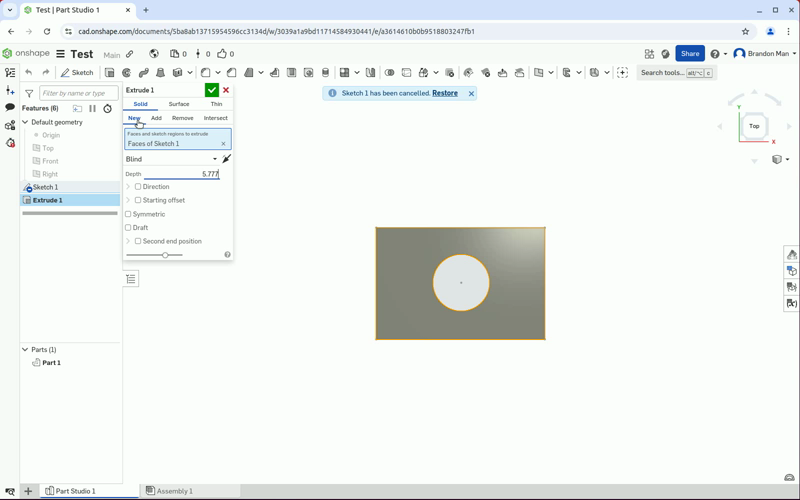
key(enter)
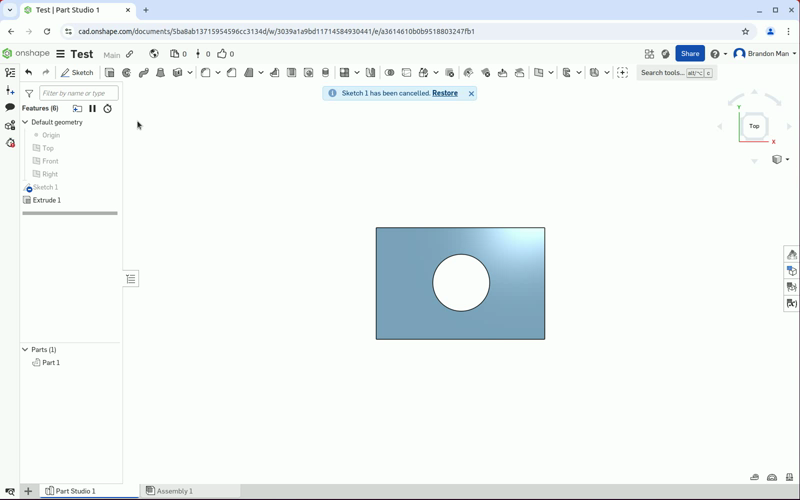
key(shift+h)
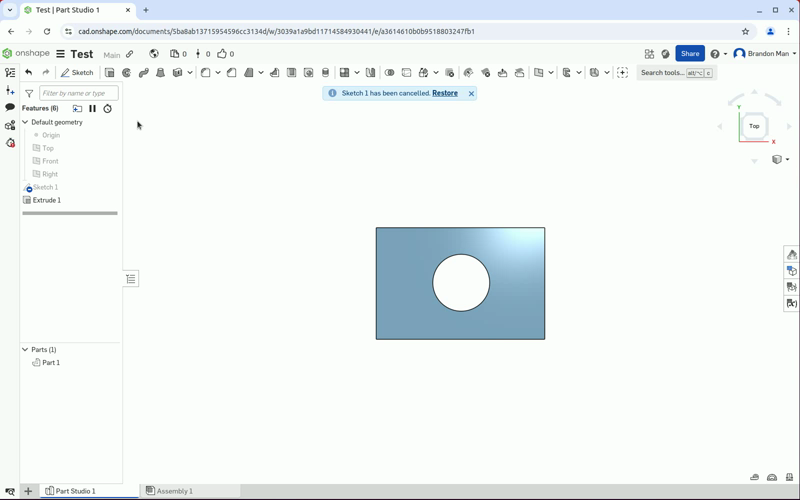
key(shift+h)
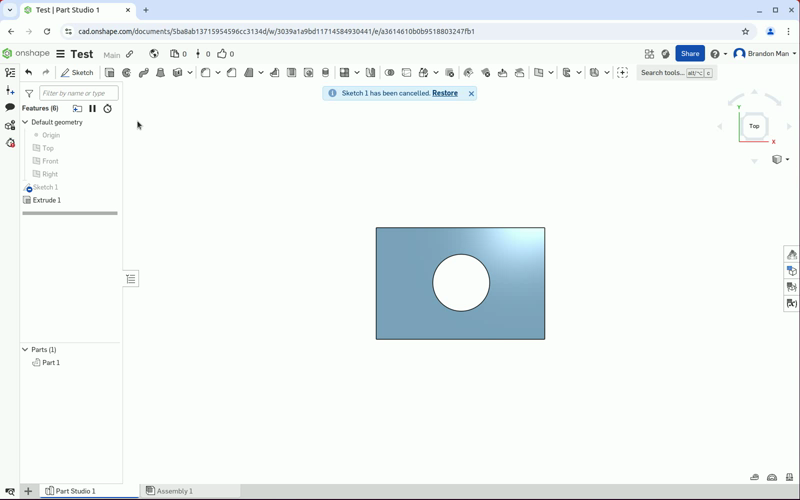
mouse_move(73, 189)
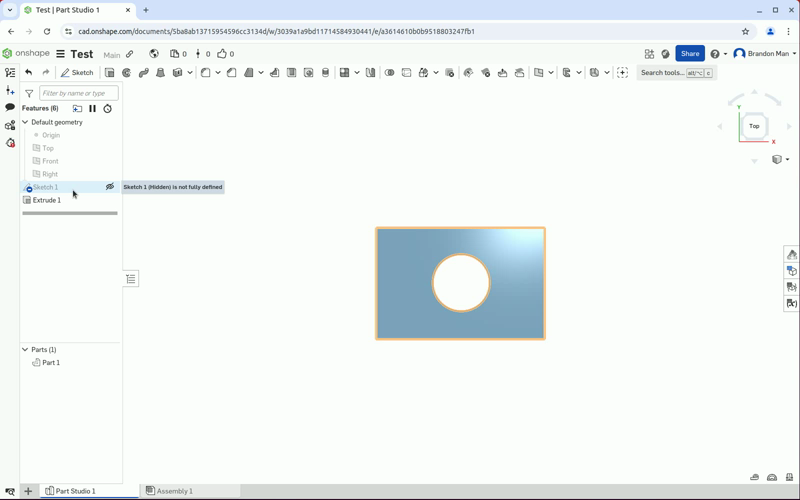
click(73, 189)
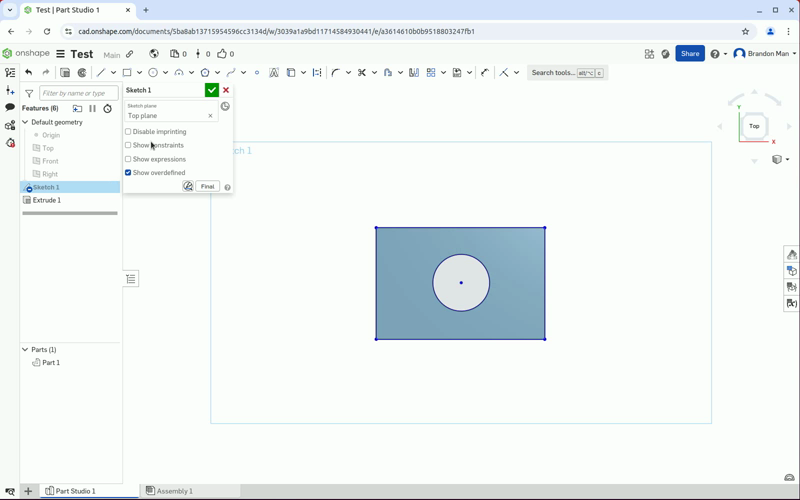
mouse_move(229, 92)
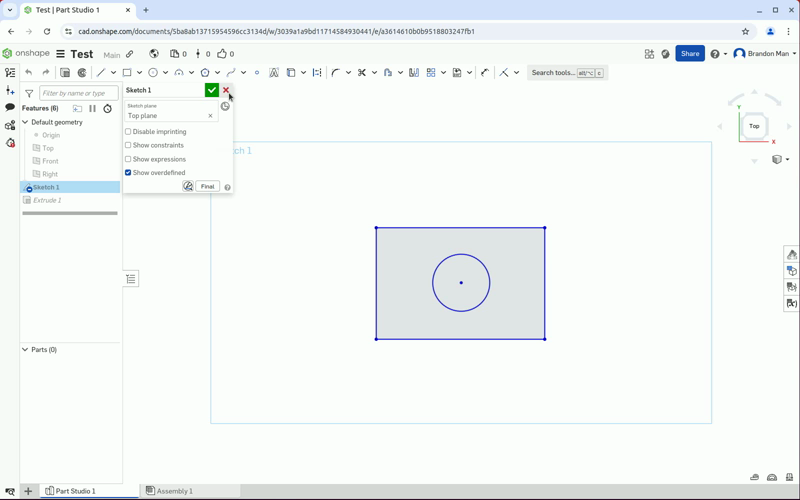
click(229, 92)
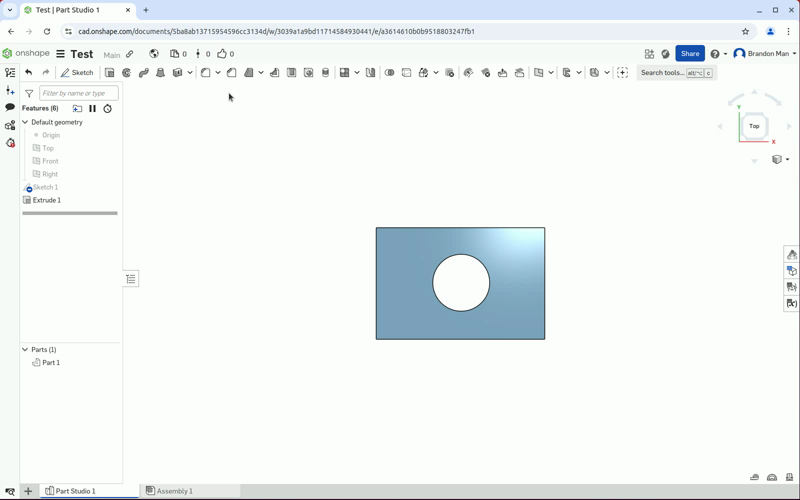
mouse_move(541, 75)
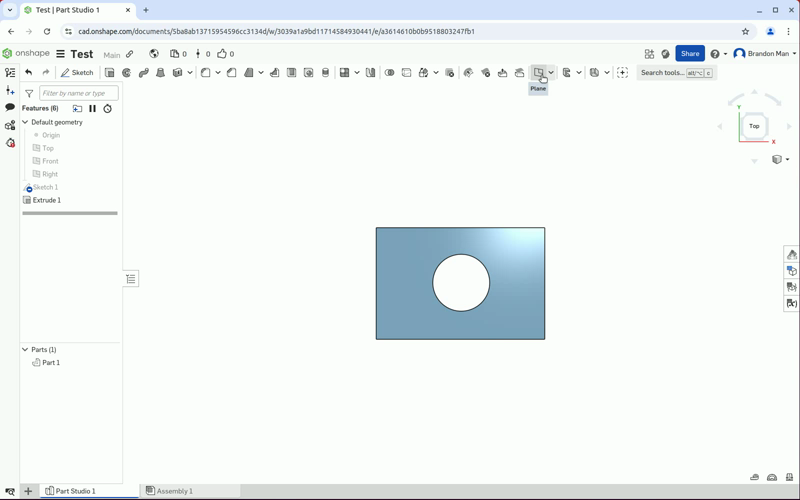
click(541, 75)
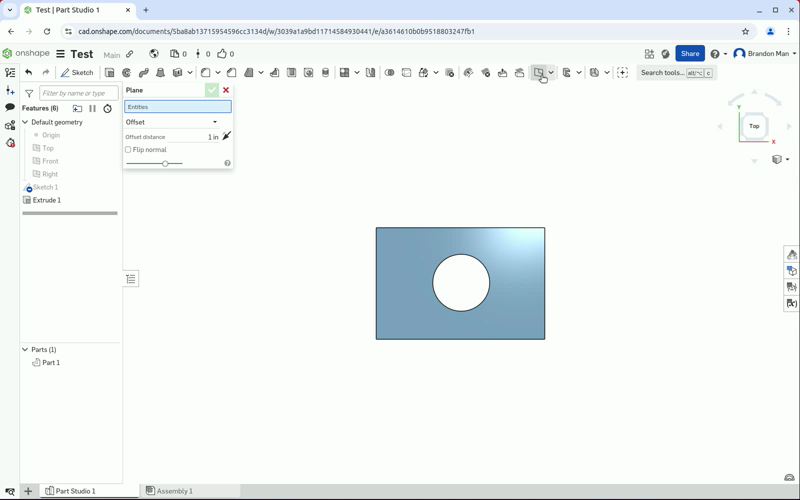
mouse_move(73, 150)
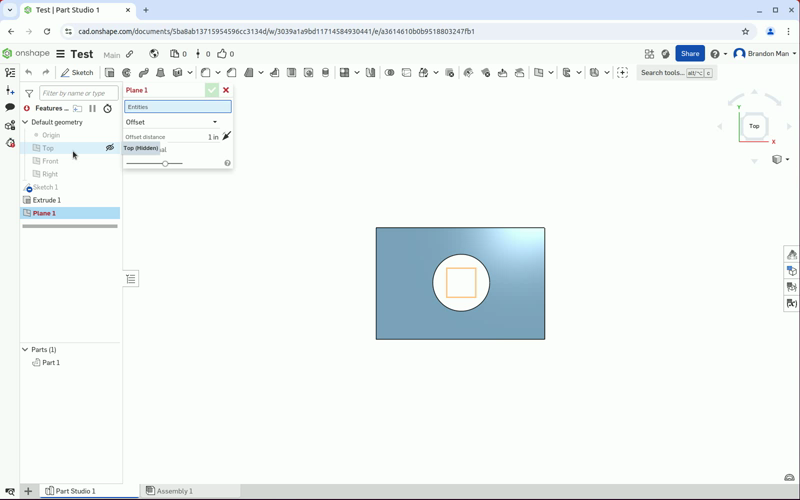
click(73, 150)
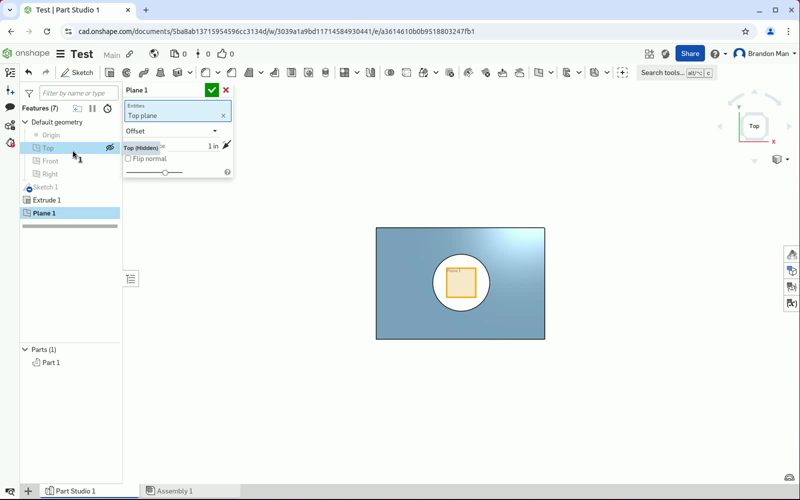
key(tab, 2)
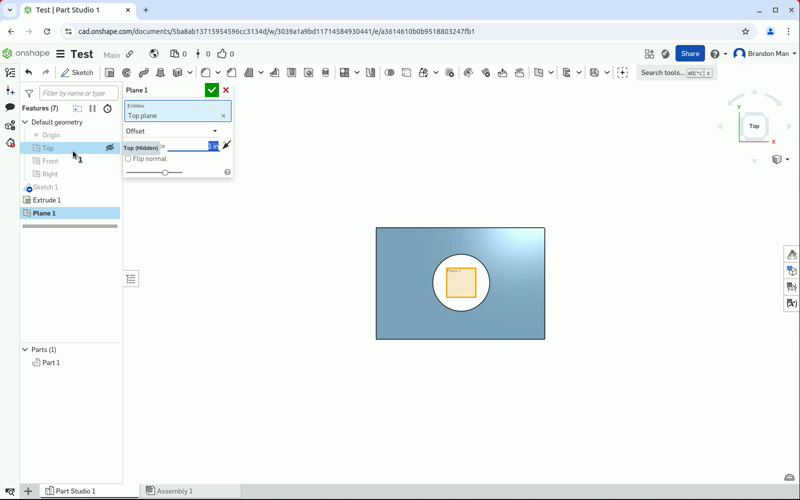
text(5.792)
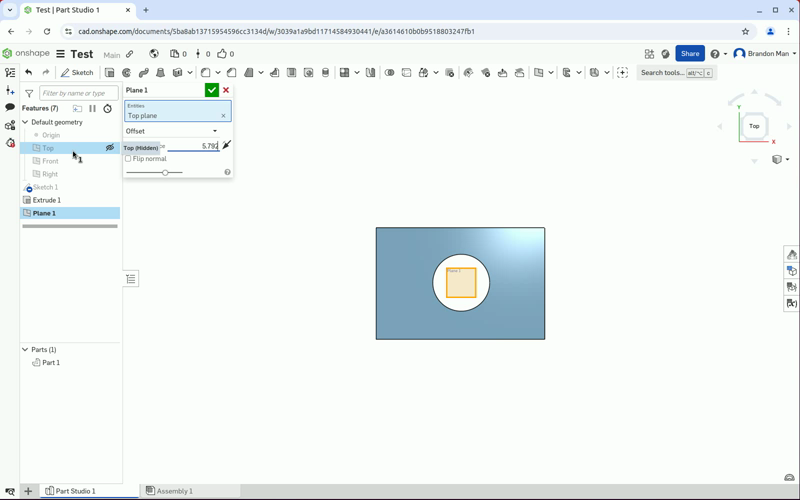
key(enter, 2)
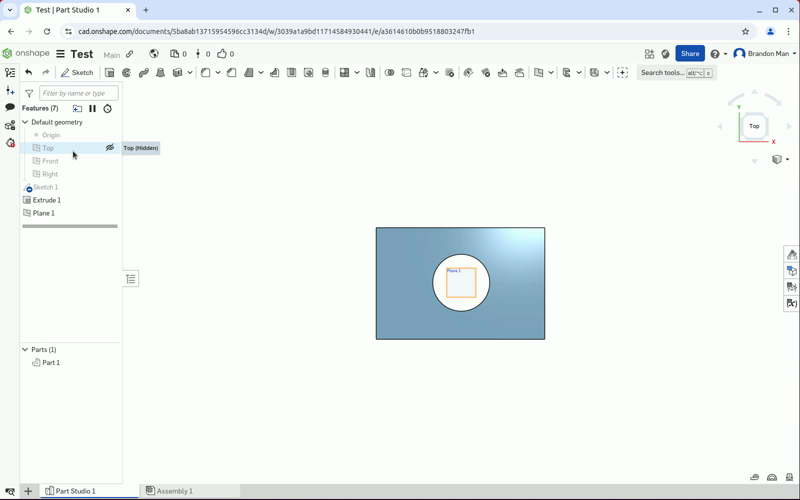
key(shift+s)
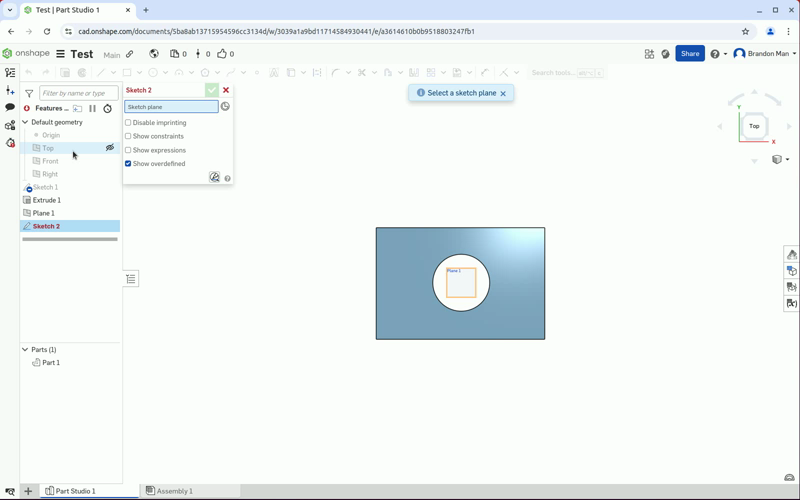
mouse_move(73, 215)
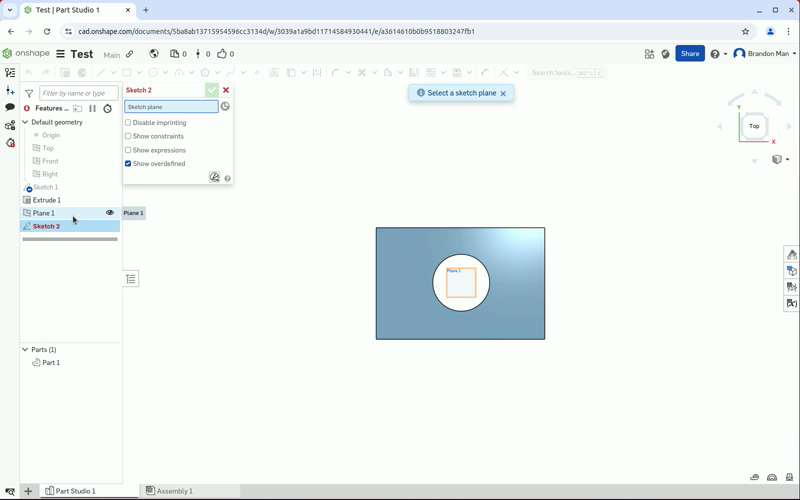
click(73, 215)
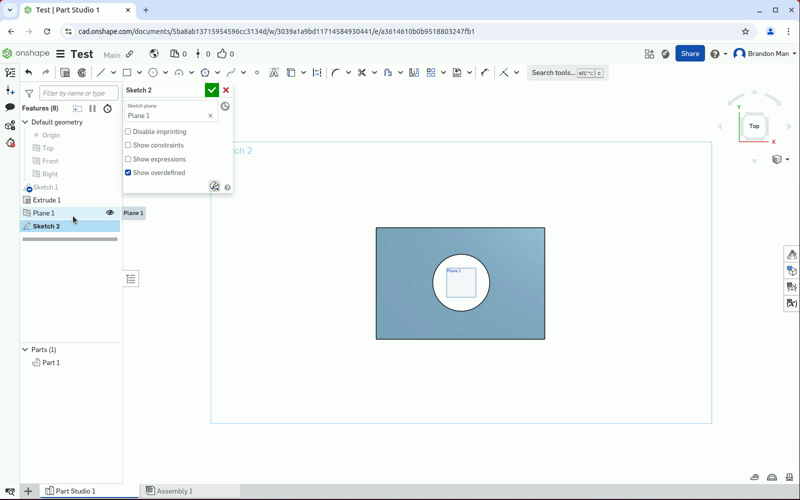
mouse_move(73, 352)
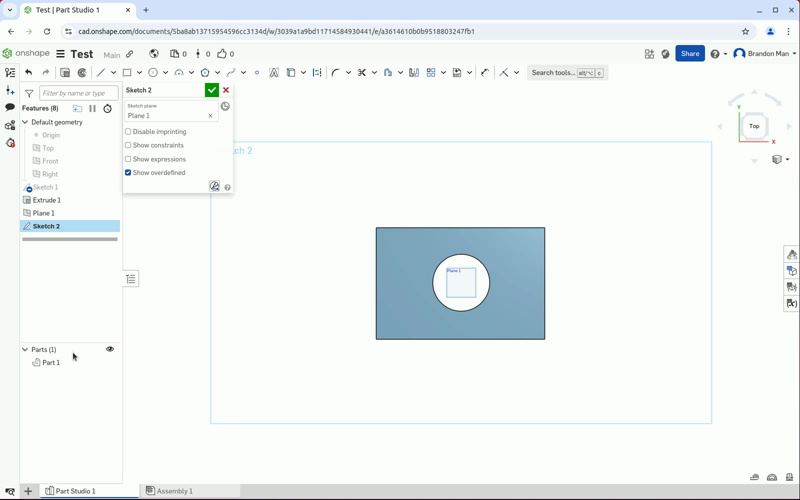
key(y)
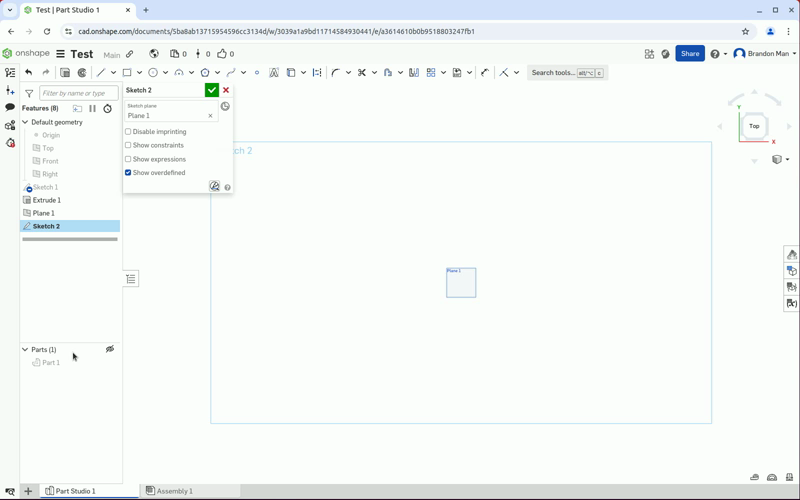
key(l)
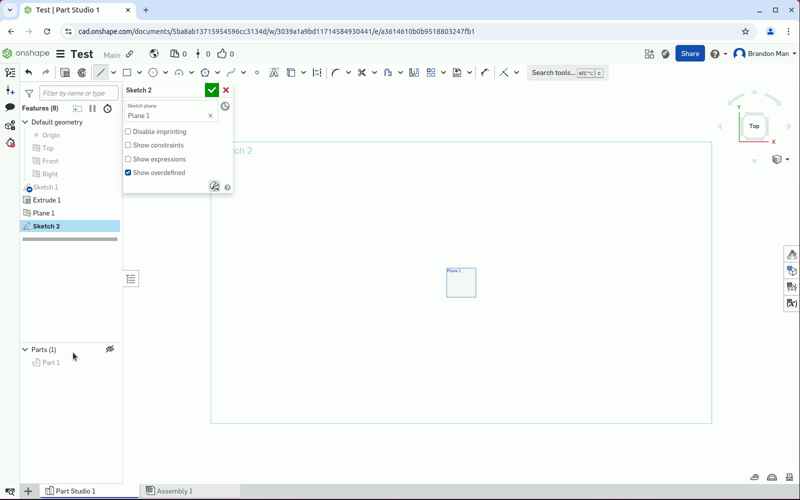
key_down(shift)
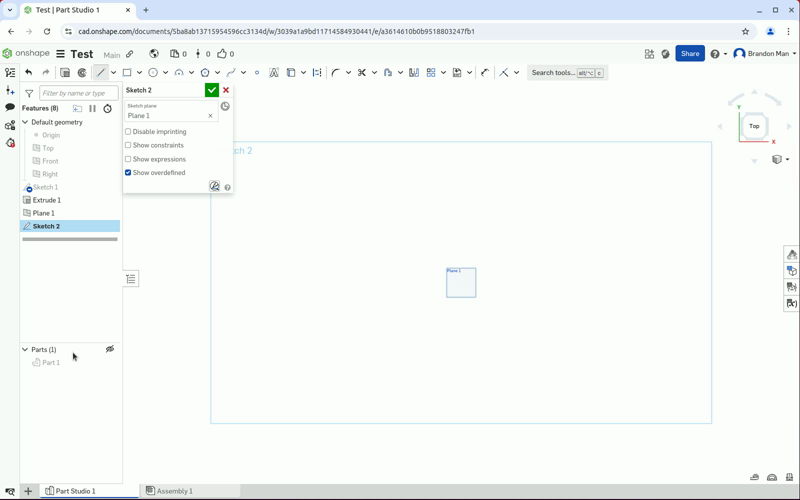
mouse_move(382, 339)
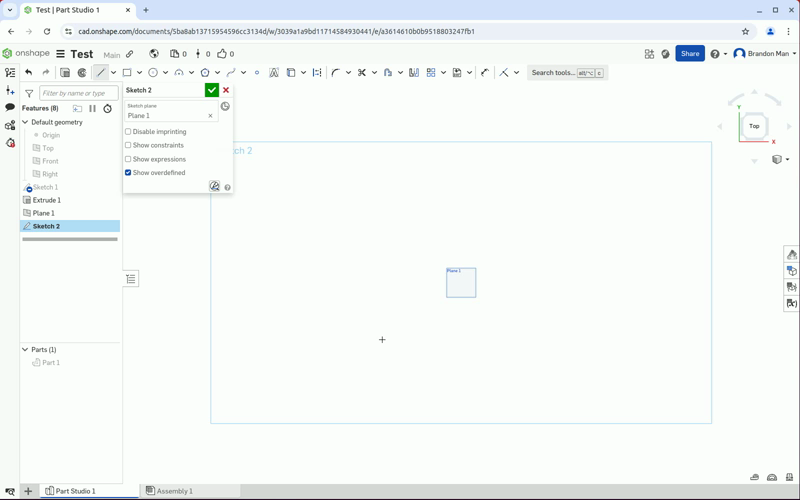
click(382, 339)
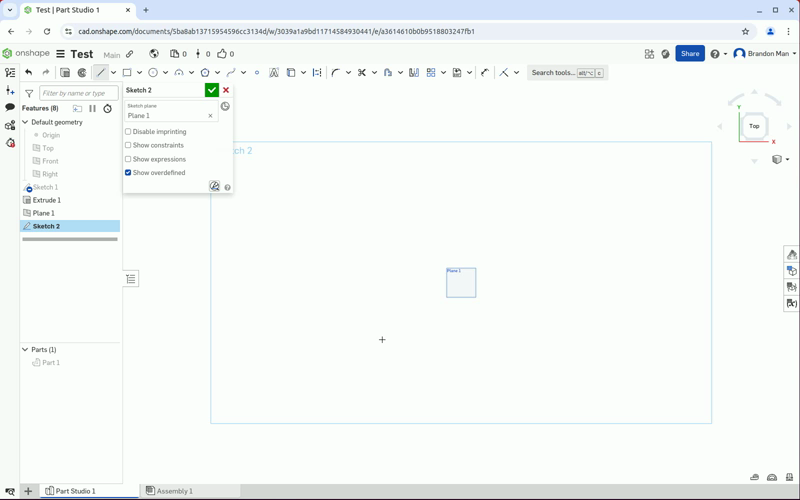
key_up(shift)
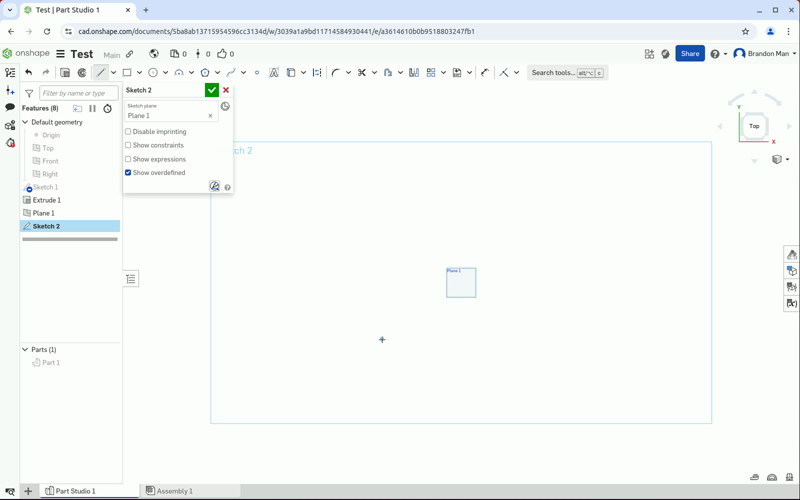
key_down(shift)
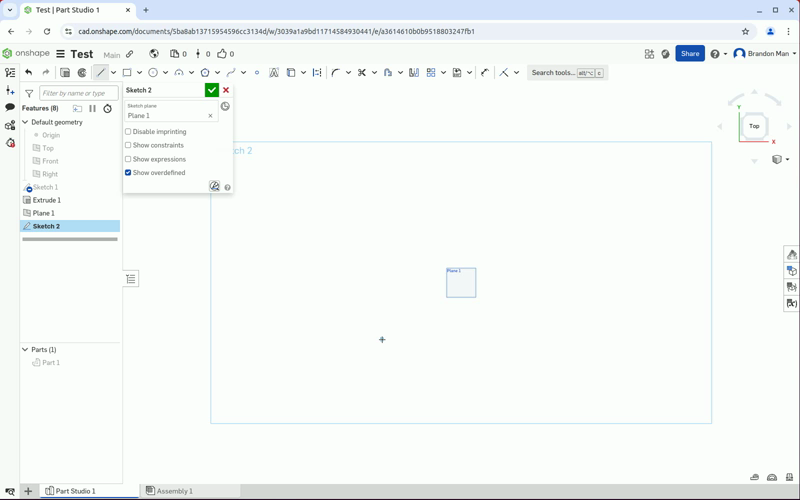
mouse_move(412, 339)
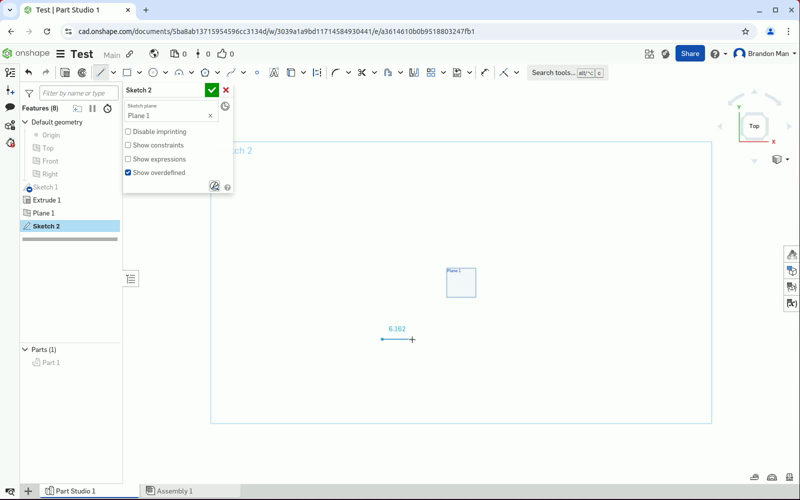
mouse_move(396, 339)
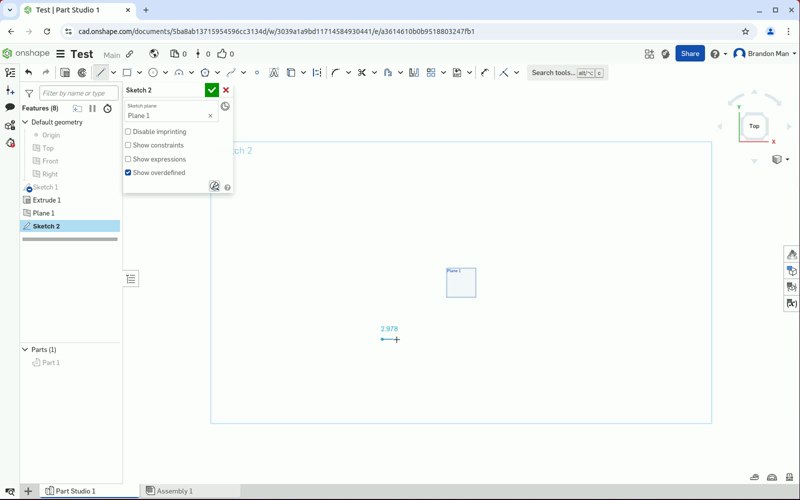
click(396, 339)
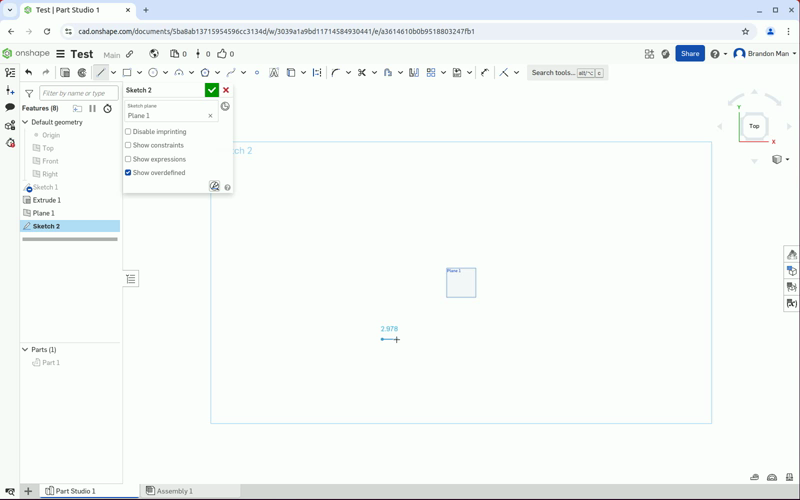
key_up(shift)
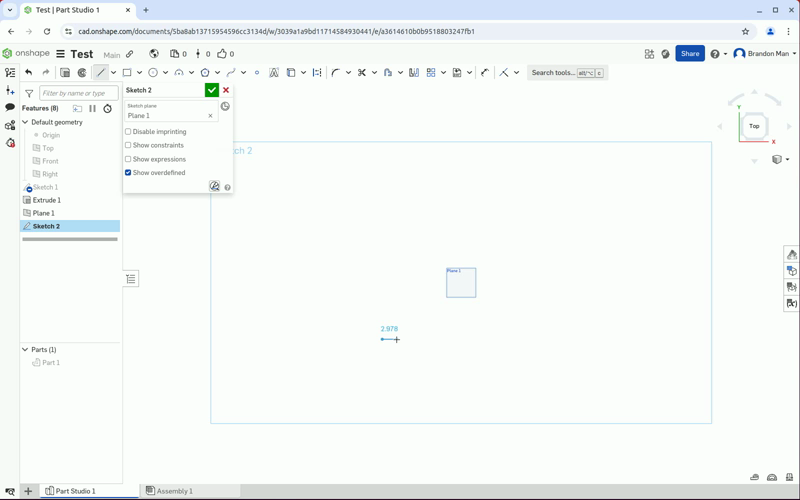
key_down(shift)
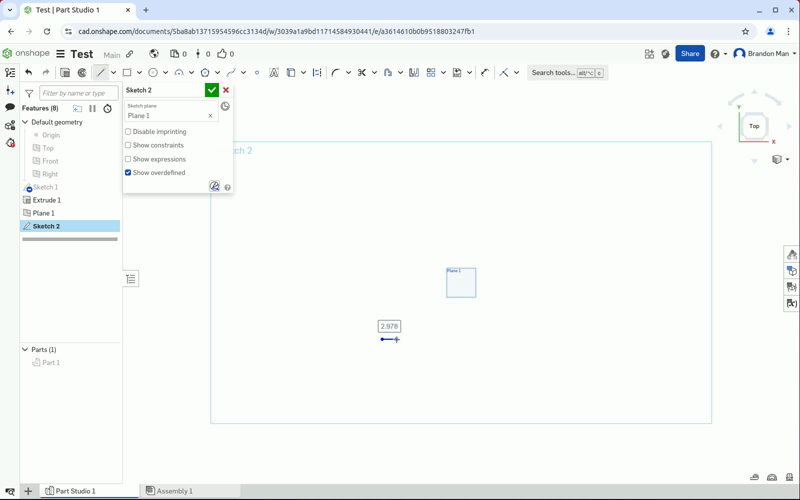
mouse_move(396, 226)
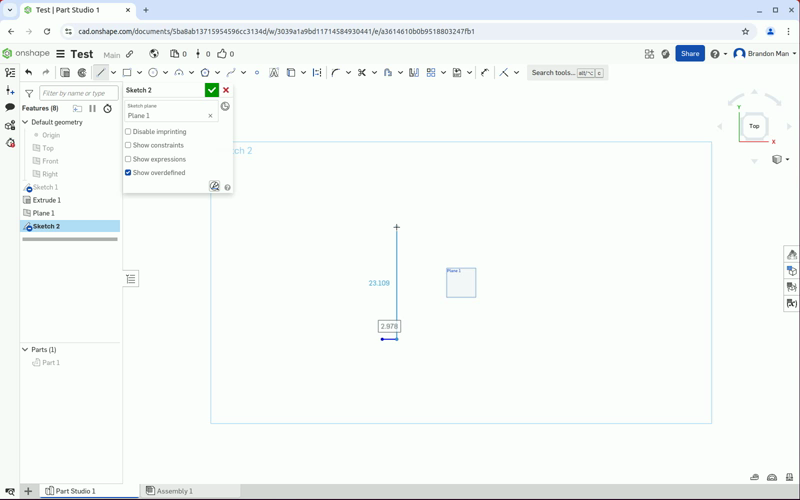
click(396, 226)
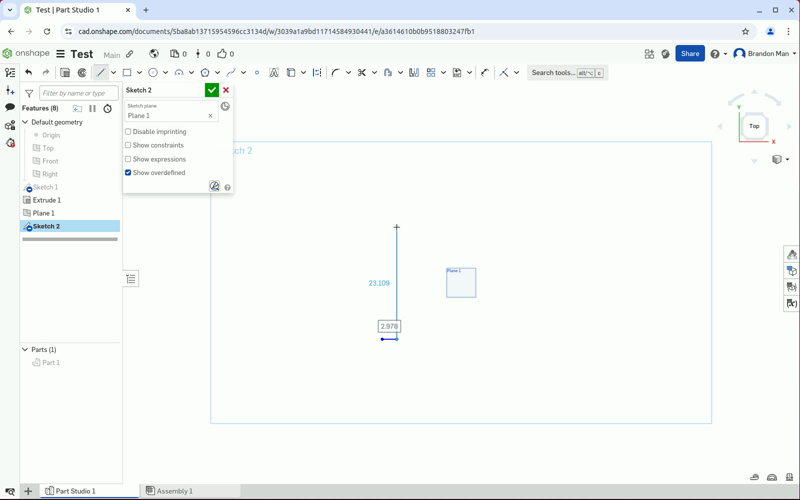
key_up(shift)
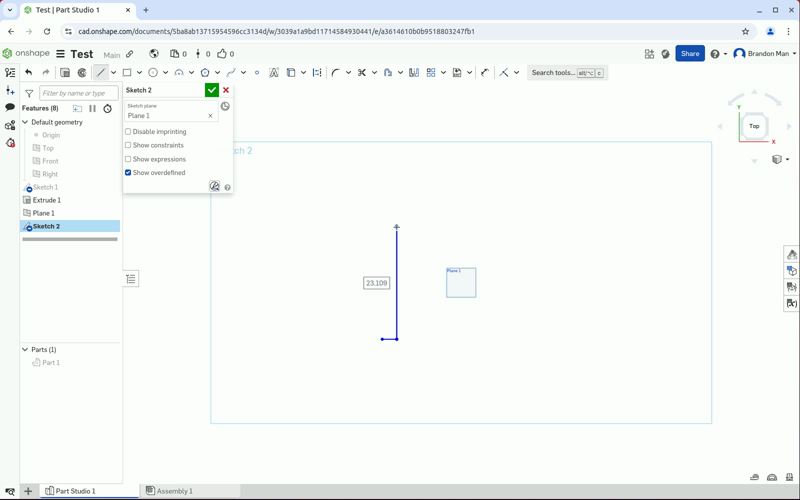
key_down(shift)
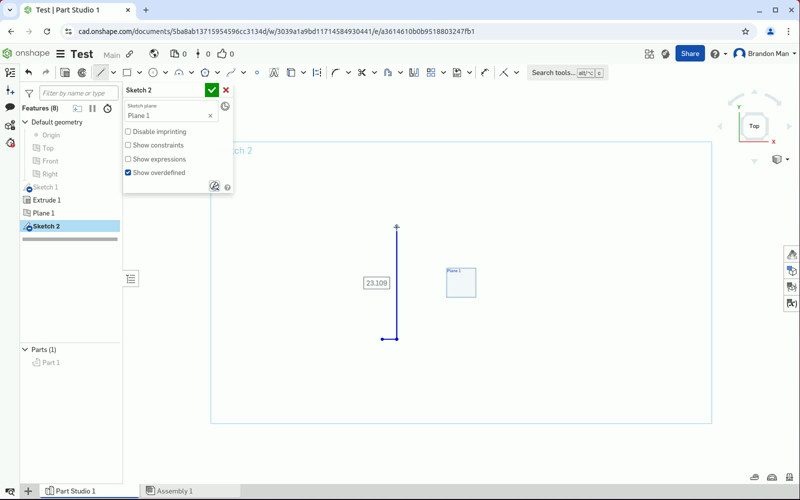
mouse_move(426, 226)
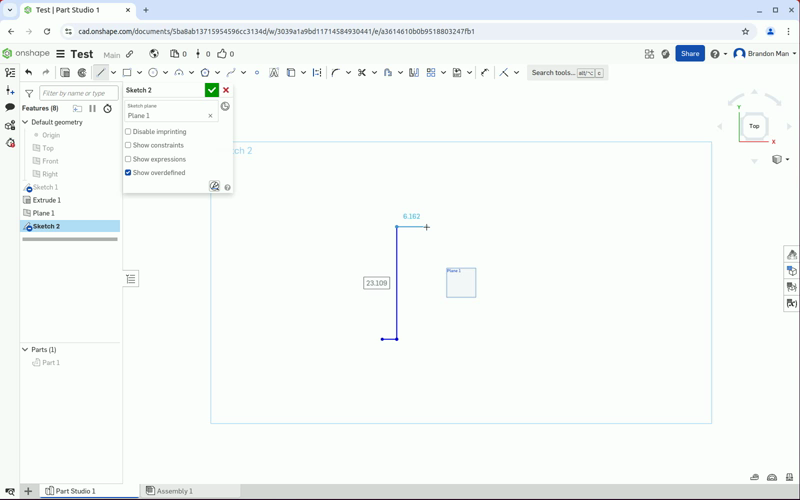
mouse_move(382, 226)
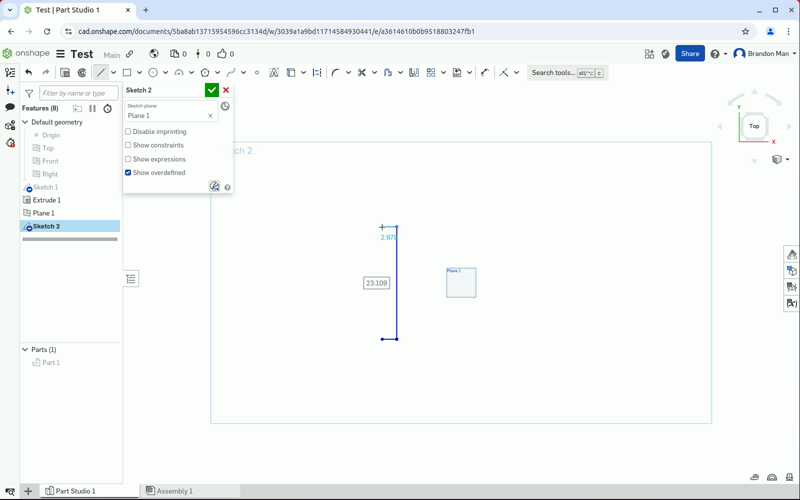
click(382, 226)
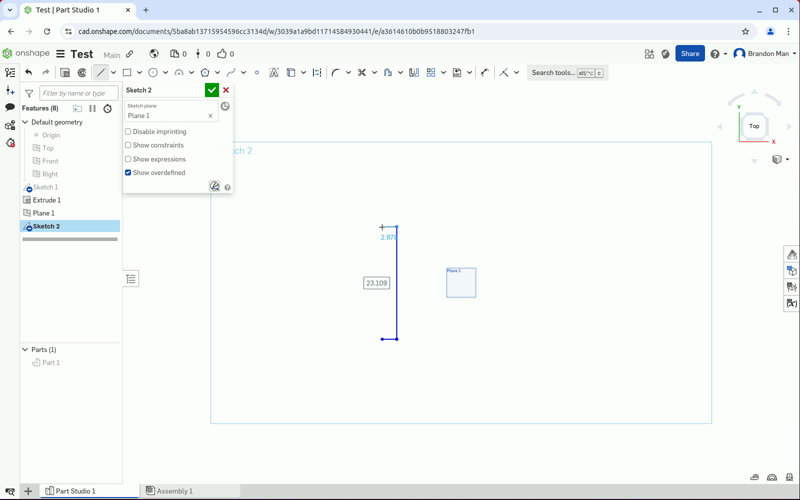
key_up(shift)
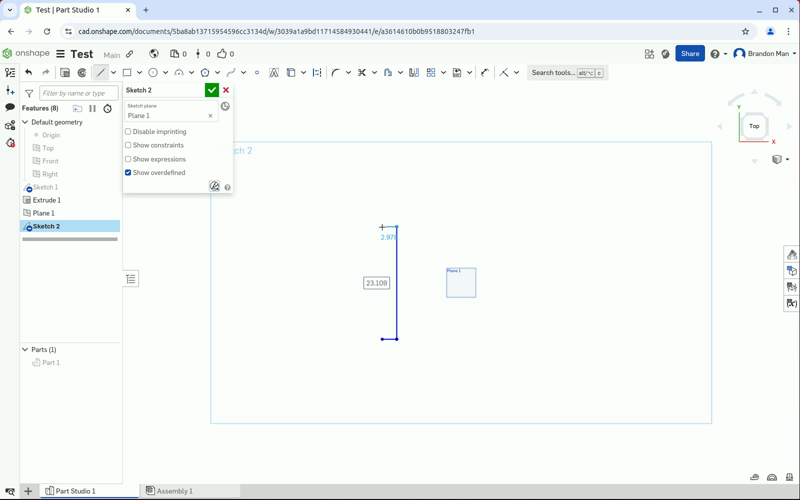
key_down(shift)
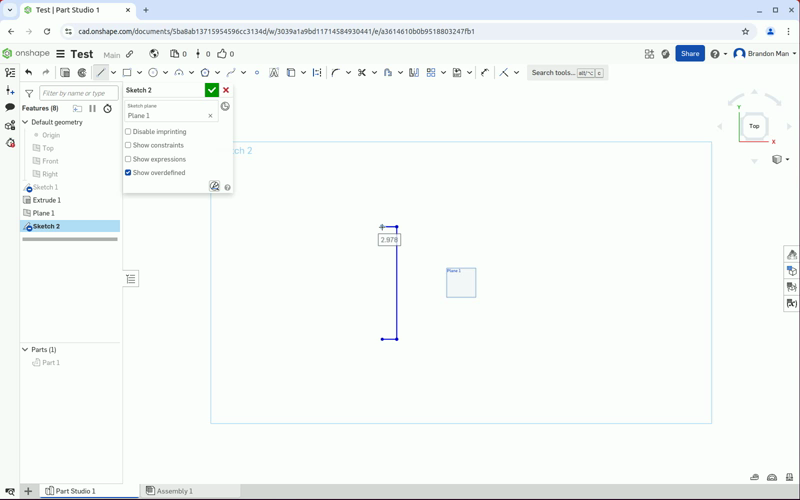
mouse_move(382, 339)
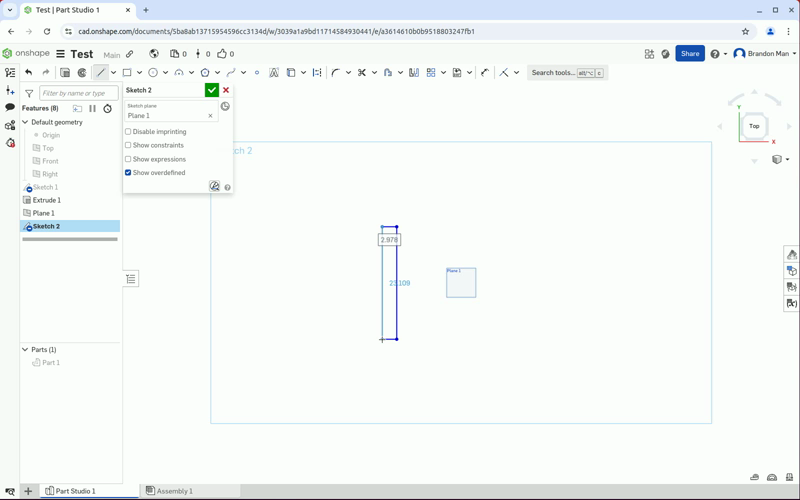
key_up(shift)
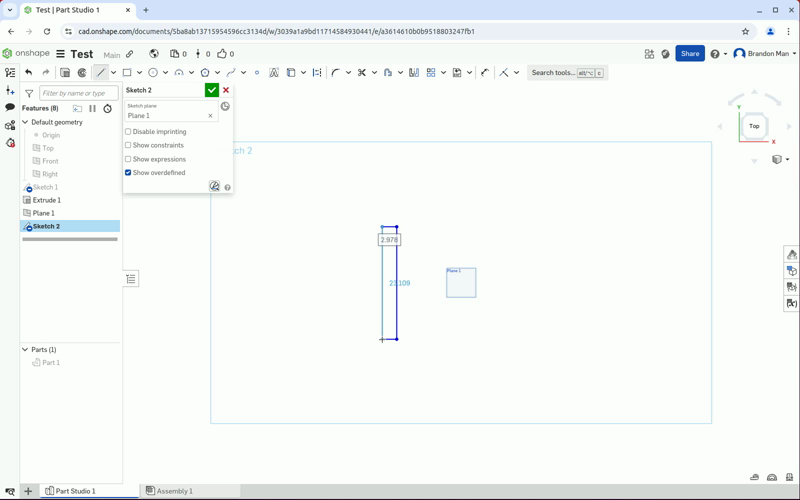
click(382, 339)
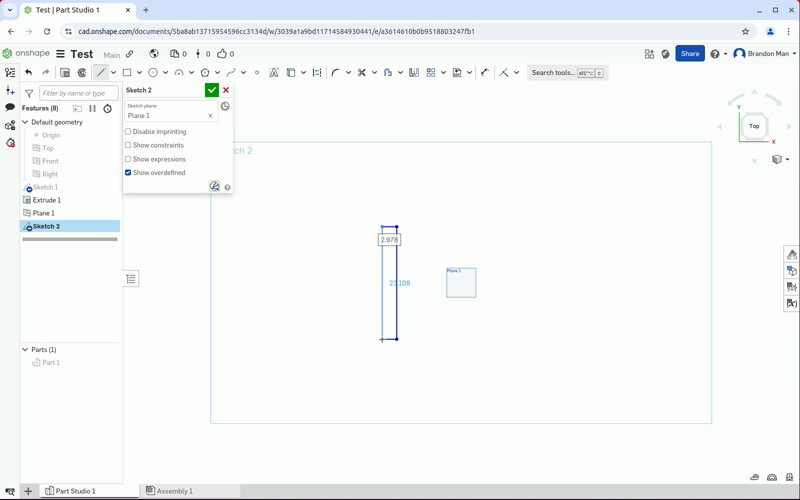
key(esc)
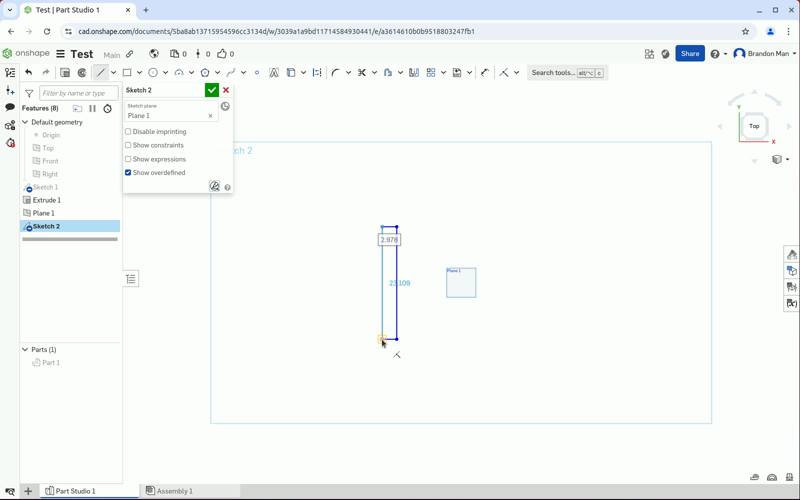
mouse_move(394, 325)
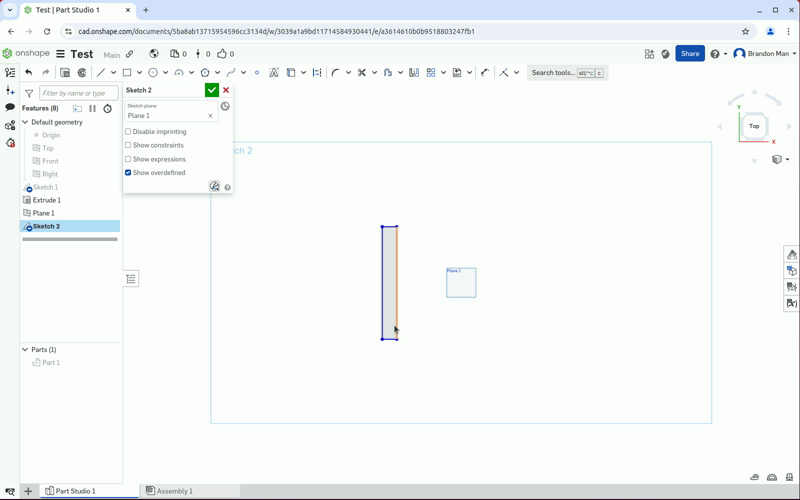
scroll(6)
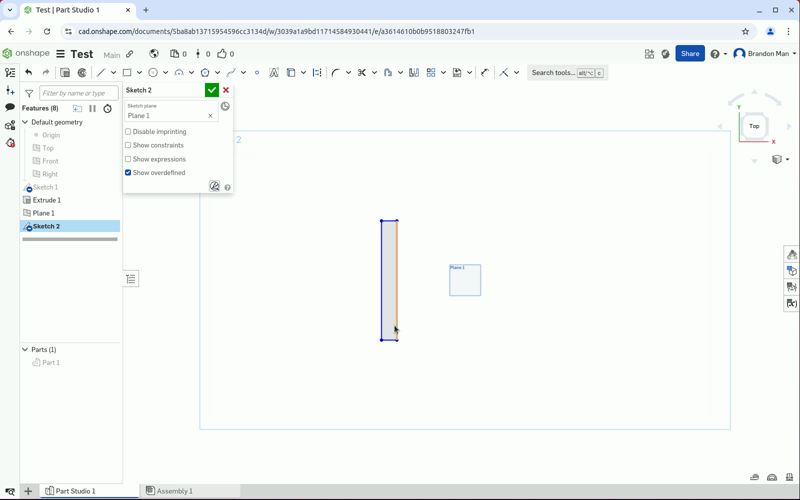
scroll(6)
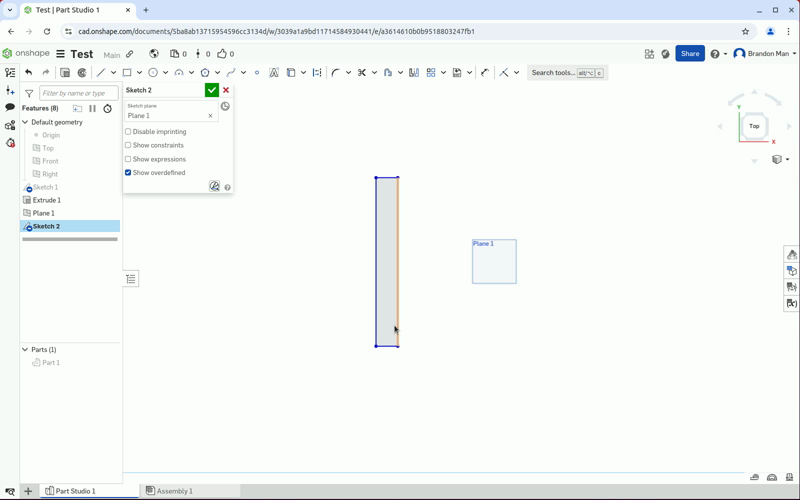
scroll(6)
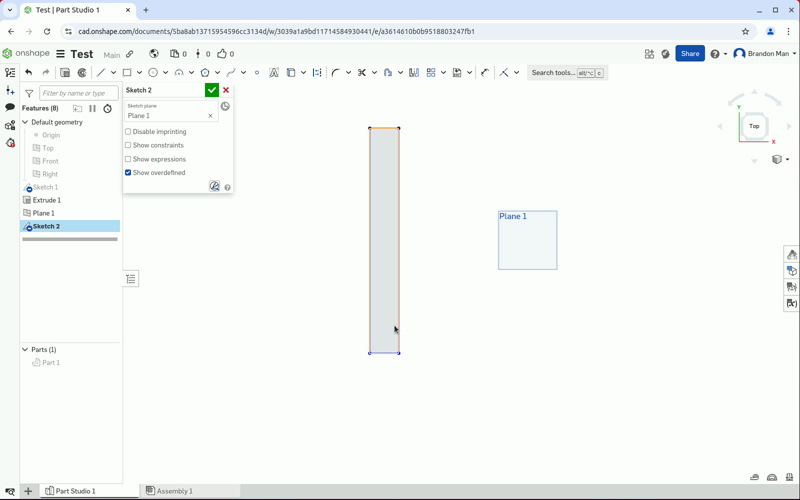
scroll(6)
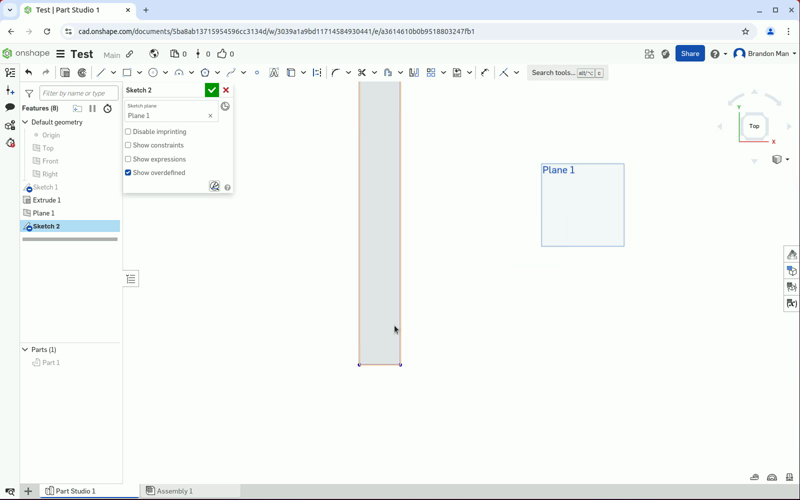
scroll(6)
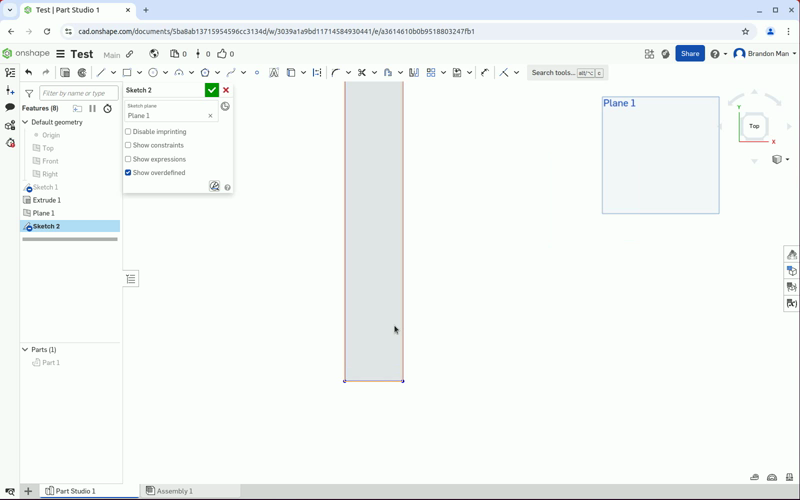
scroll(6)
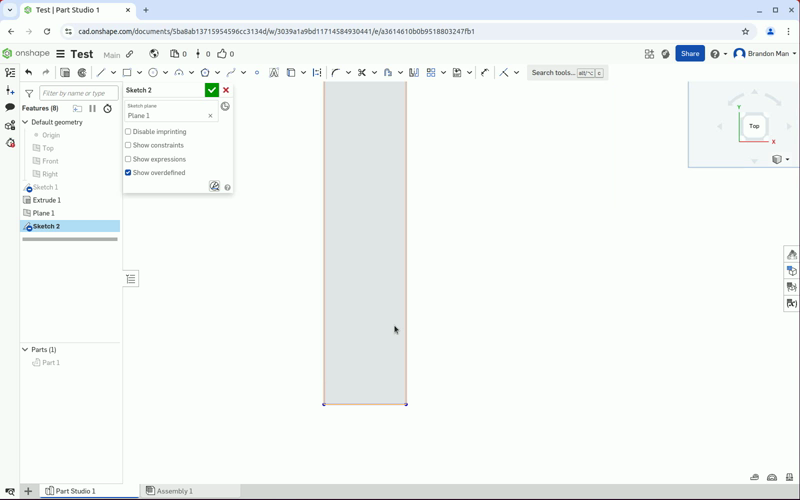
scroll(6)
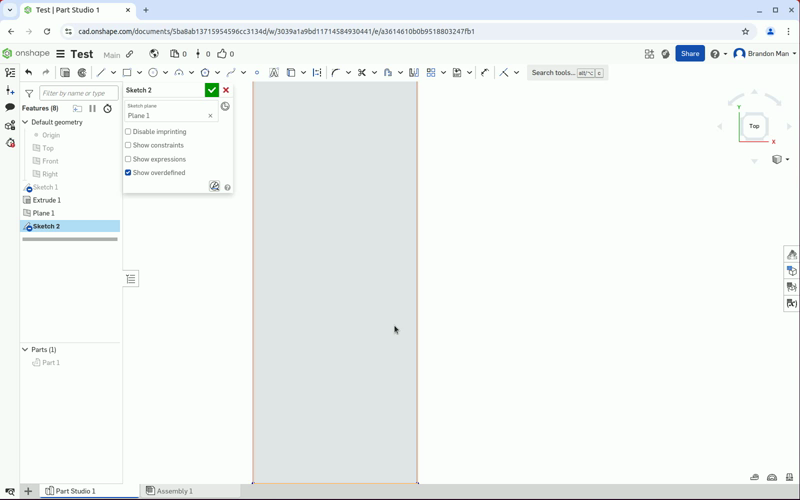
click(394, 325)
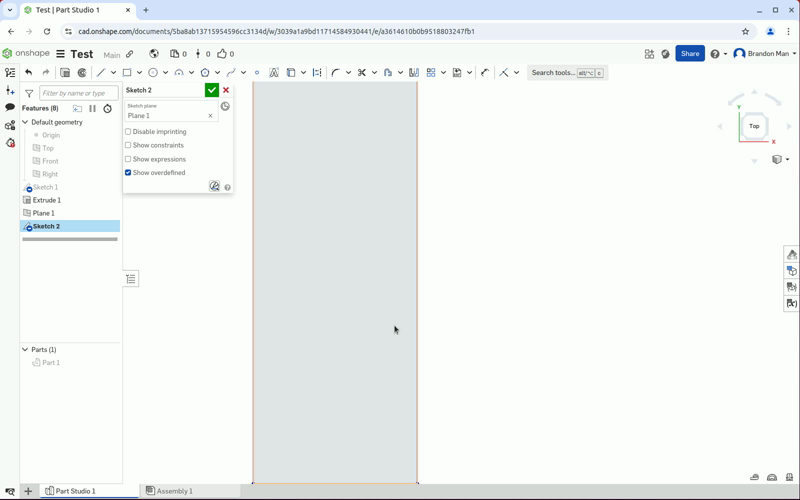
scroll(-6)
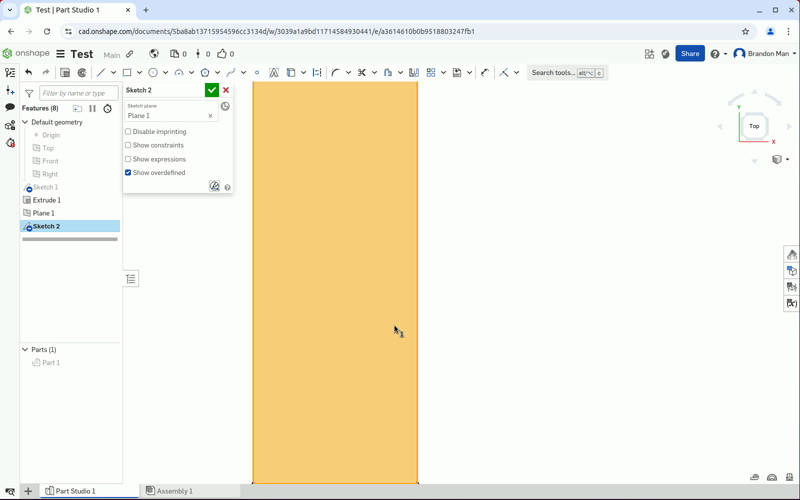
scroll(-6)
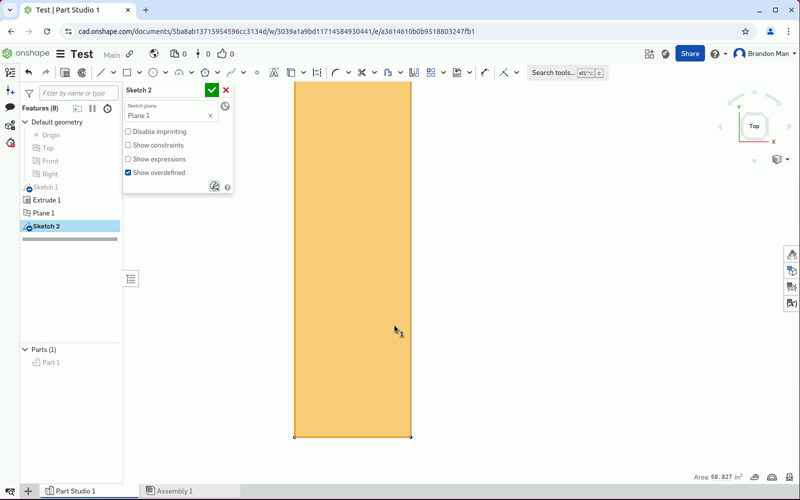
scroll(-6)
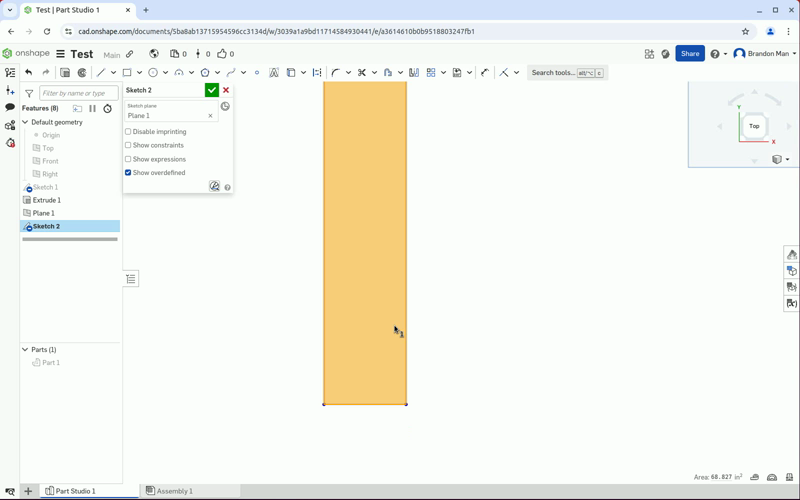
scroll(-6)
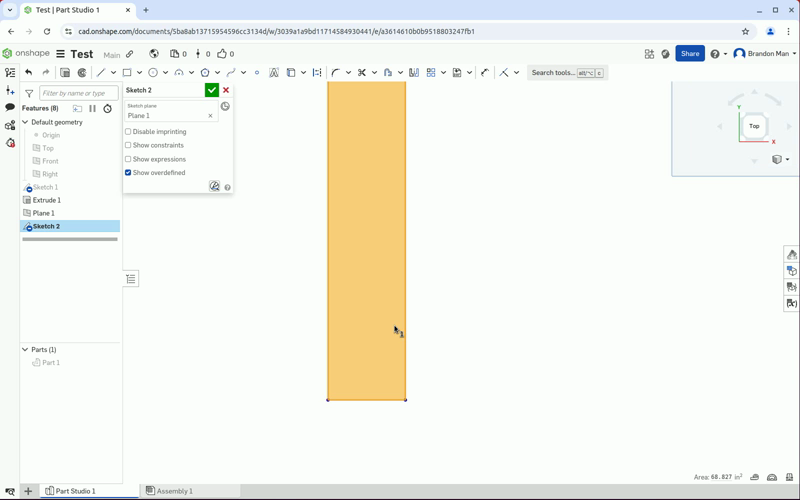
scroll(-6)
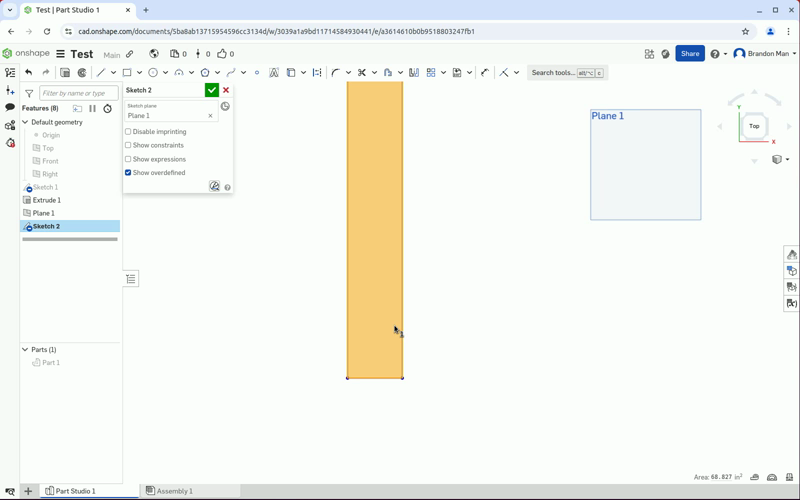
scroll(-6)
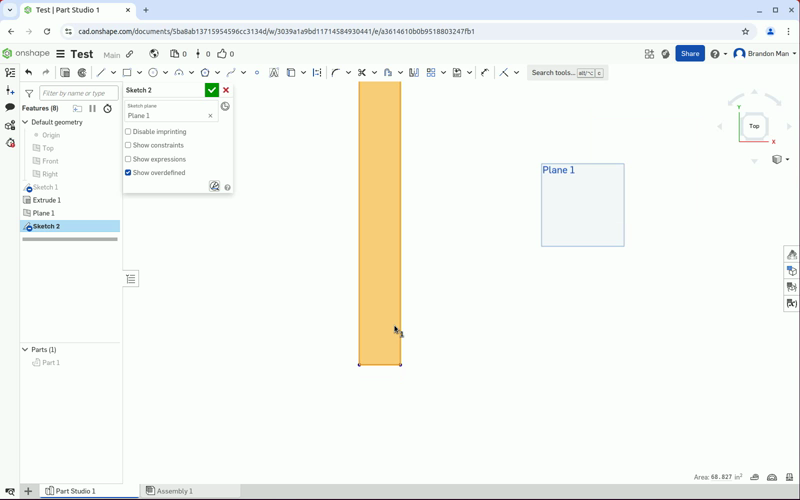
scroll(-6)
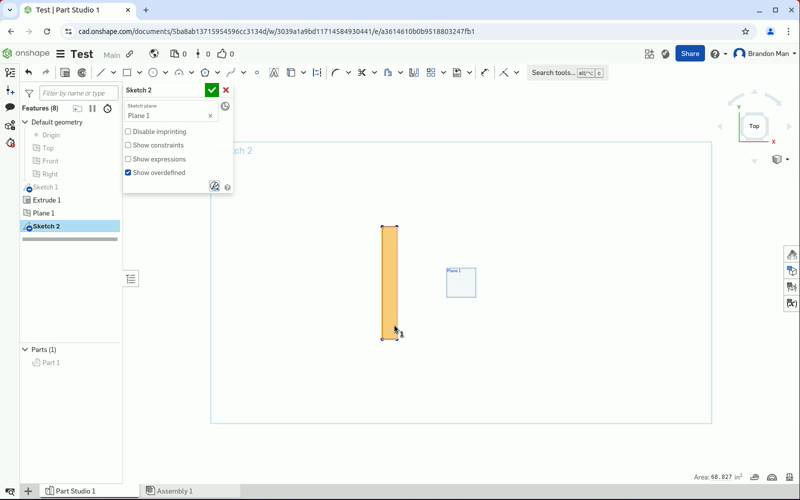
mouse_move(73, 352)
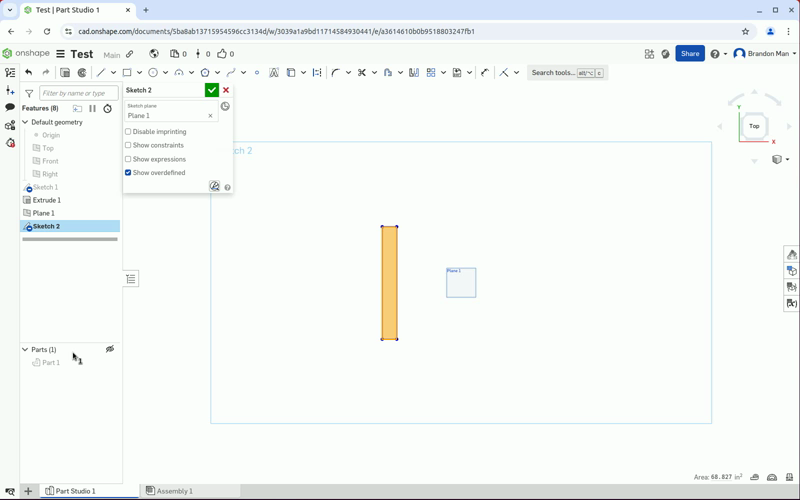
key(shift+y)
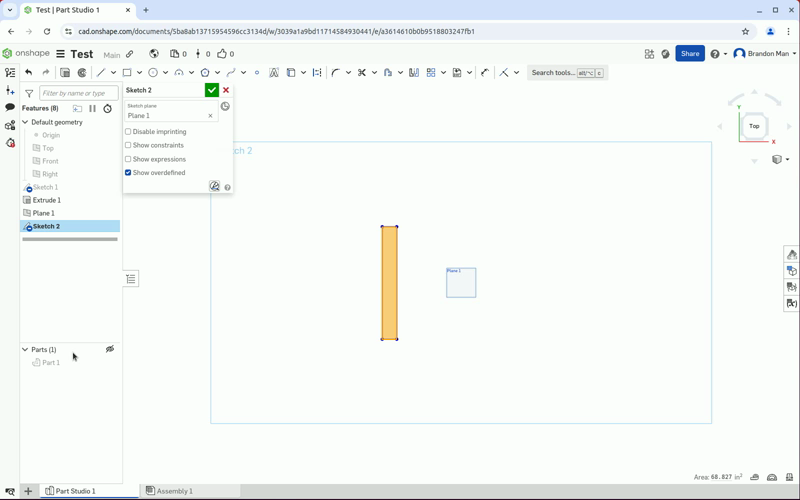
key(shift+e)
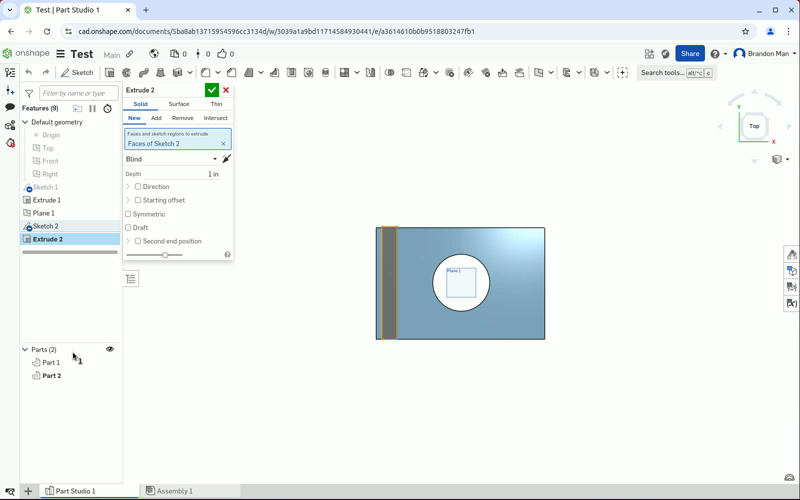
mouse_move(143, 106)
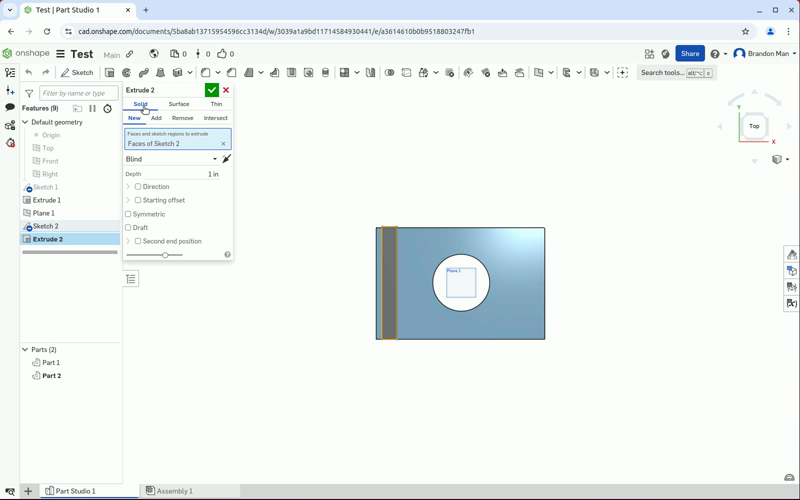
click(143, 106)
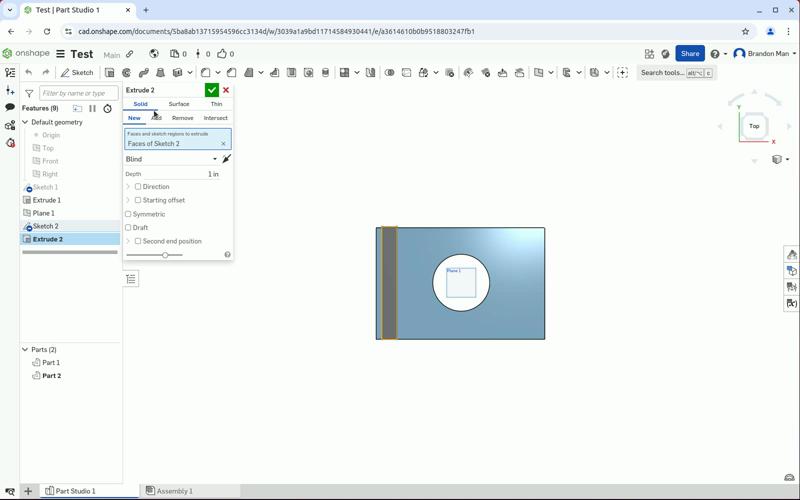
mouse_move(186, 120)
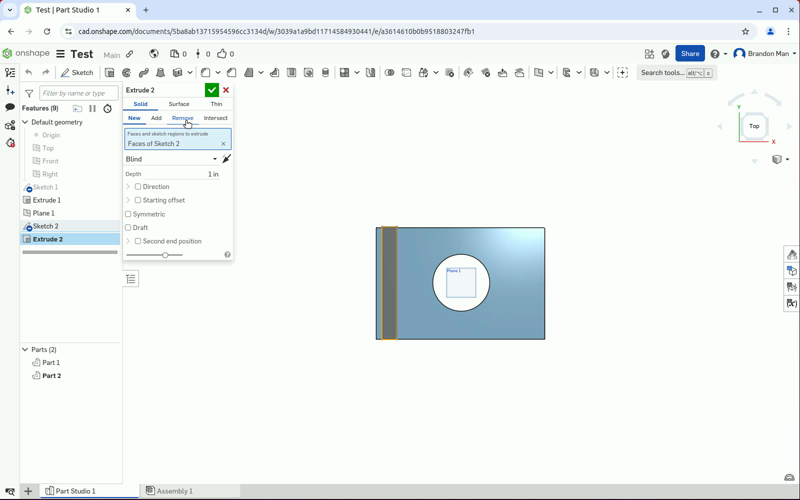
click(186, 120)
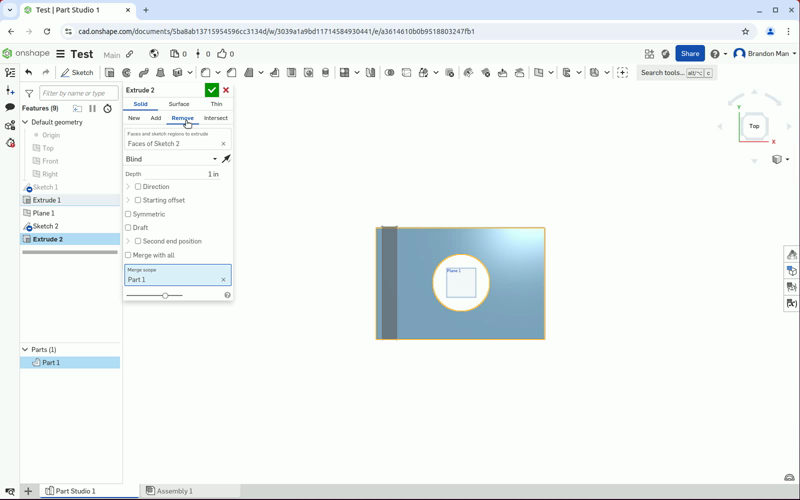
key(tab, 4)
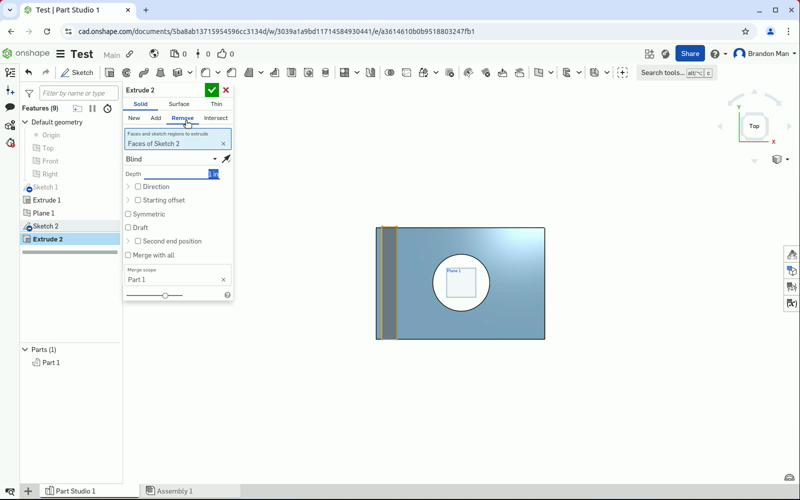
text(1.204)
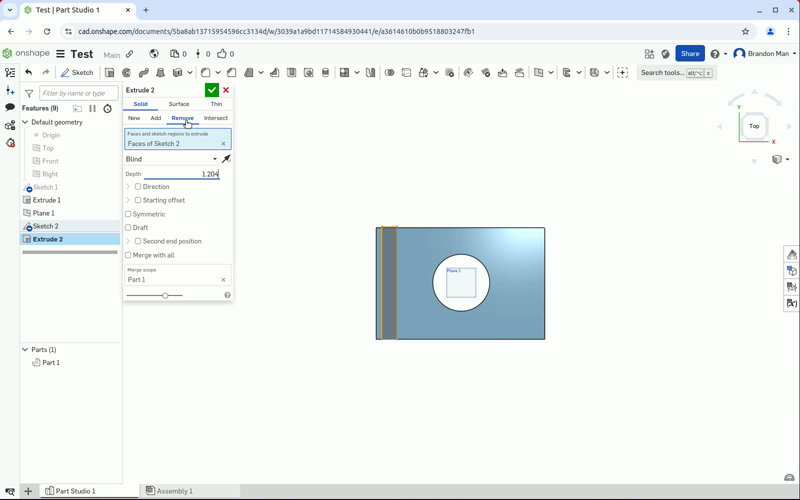
key(tab, 6)
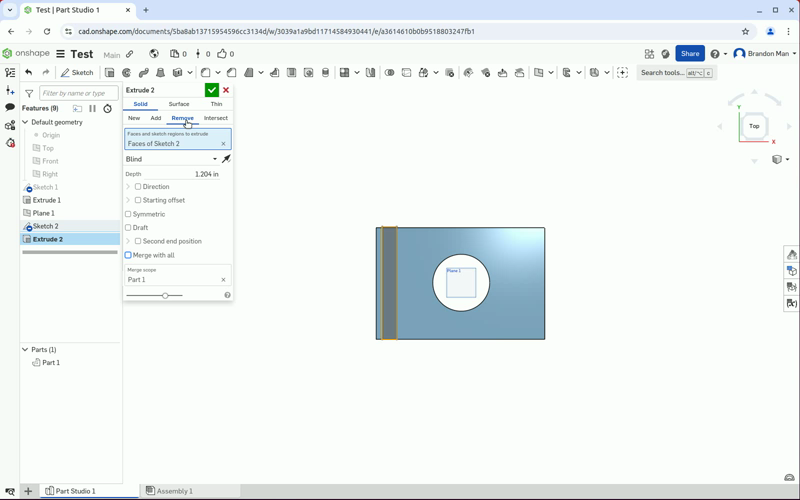
key(space)
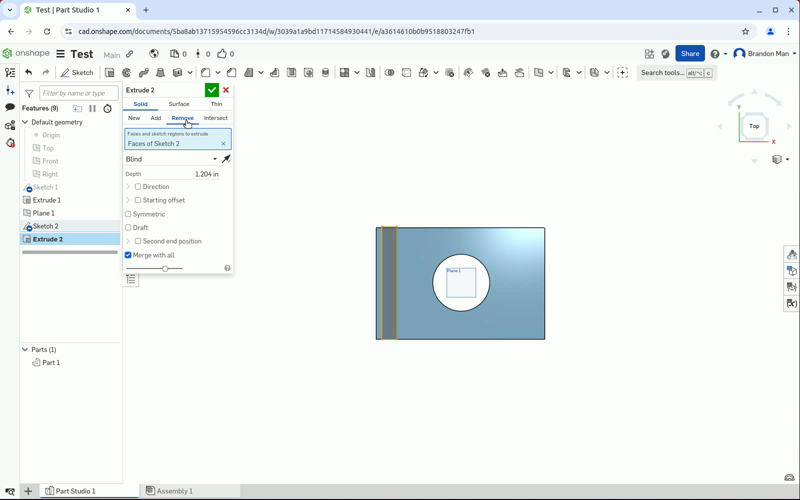
key(enter)
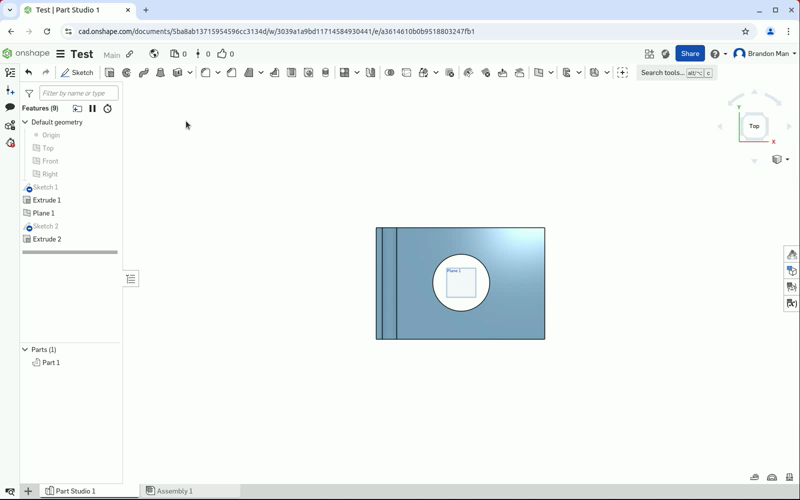
key(shift+h)
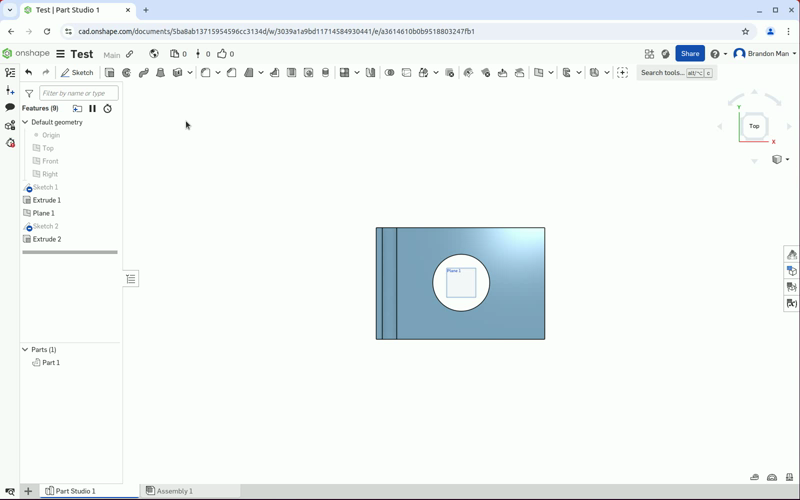
key(shift+h)
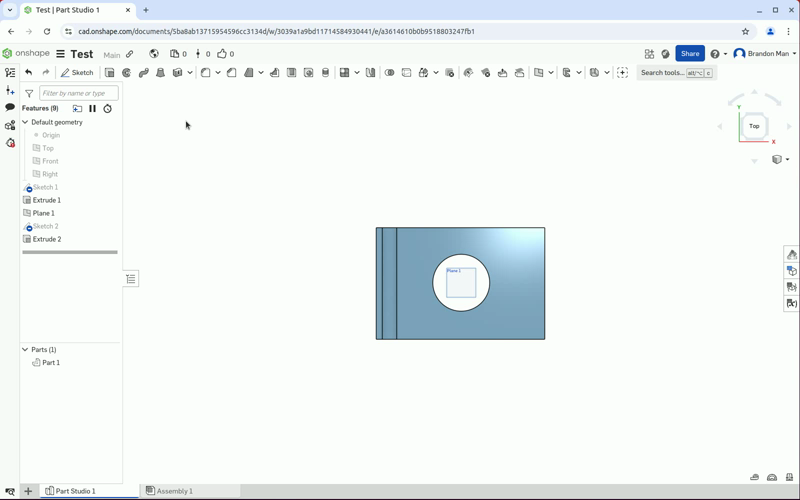
mouse_move(73, 189)
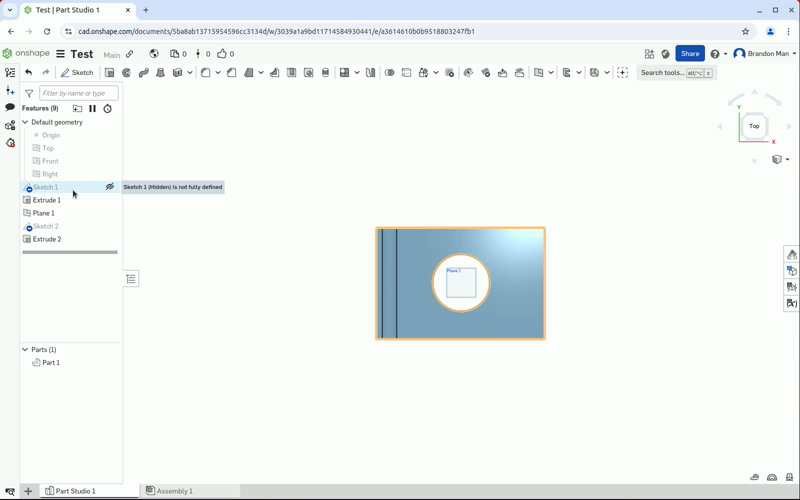
click(73, 189)
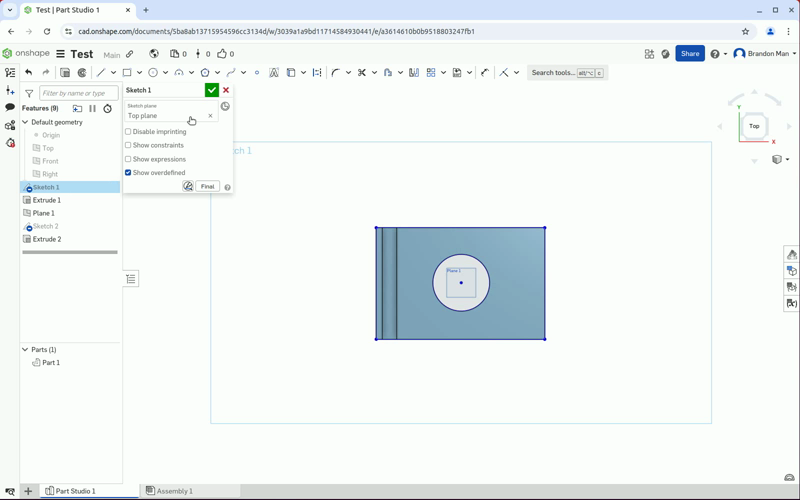
mouse_move(229, 92)
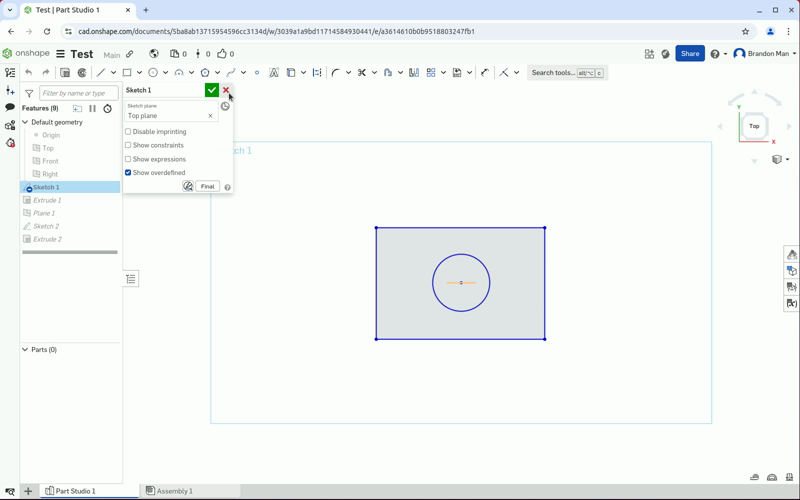
click(229, 92)
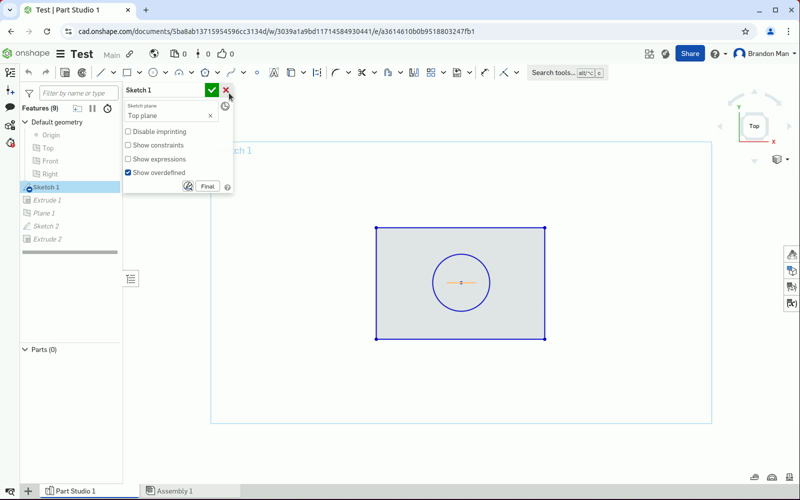
key(shift+s)
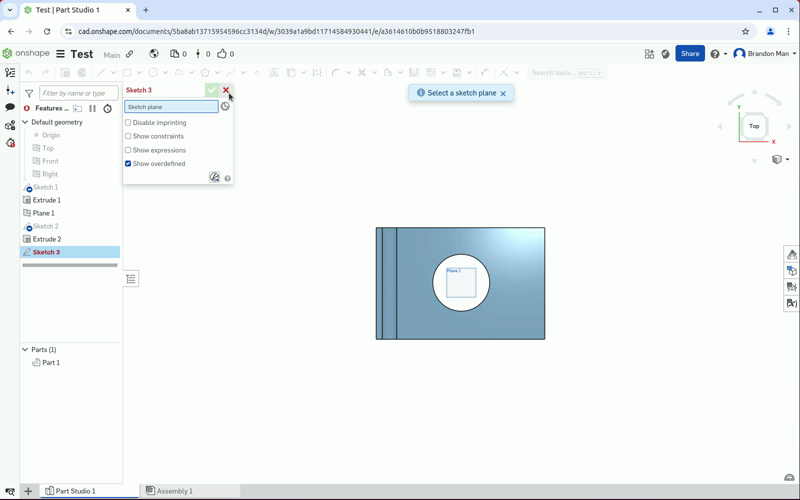
mouse_move(73, 215)
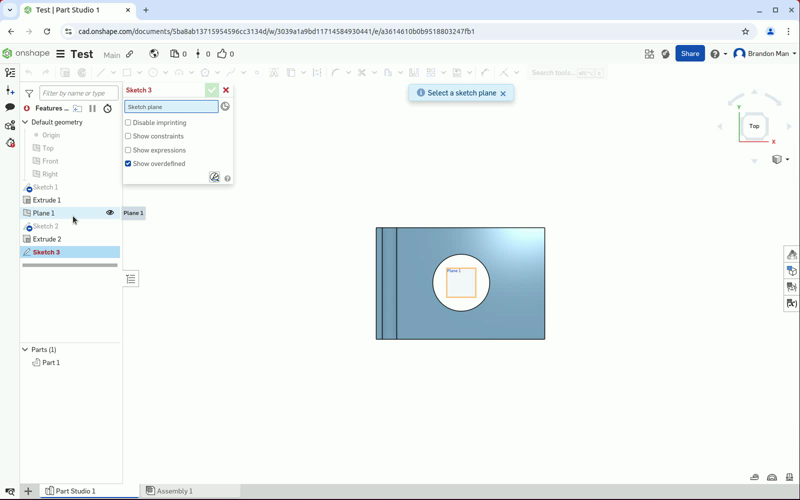
click(73, 215)
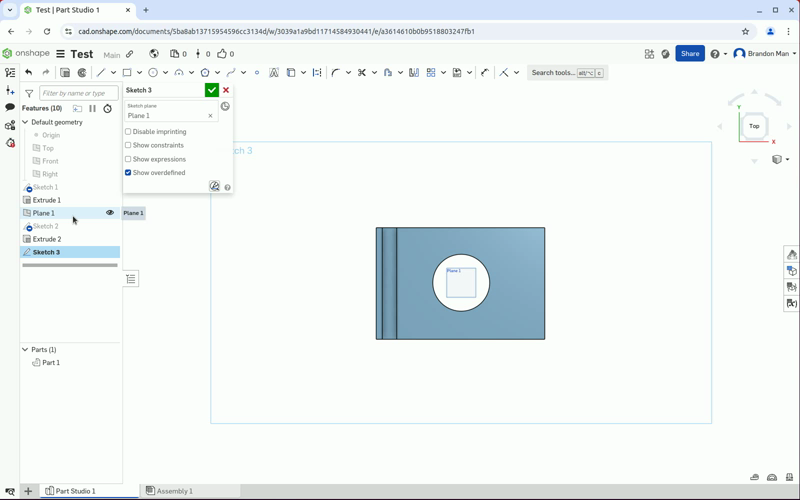
mouse_move(73, 352)
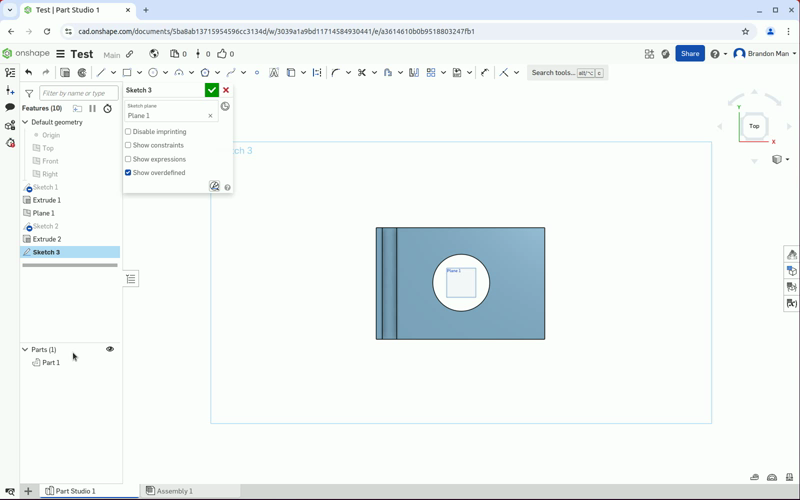
key(y)
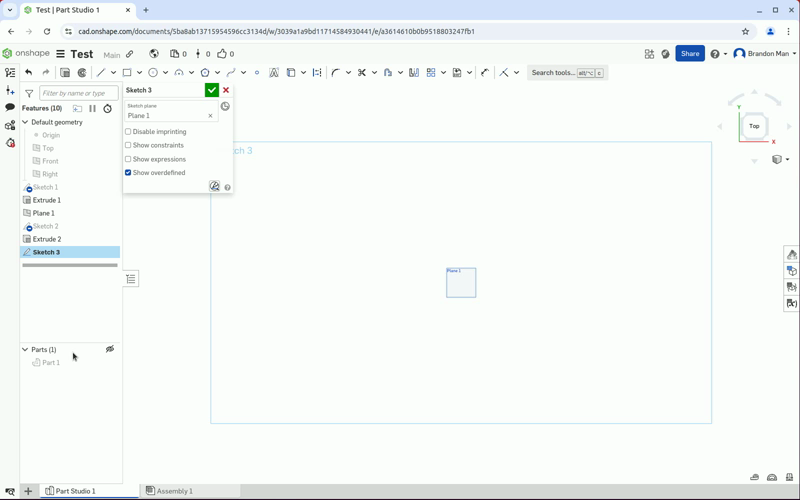
key(a)
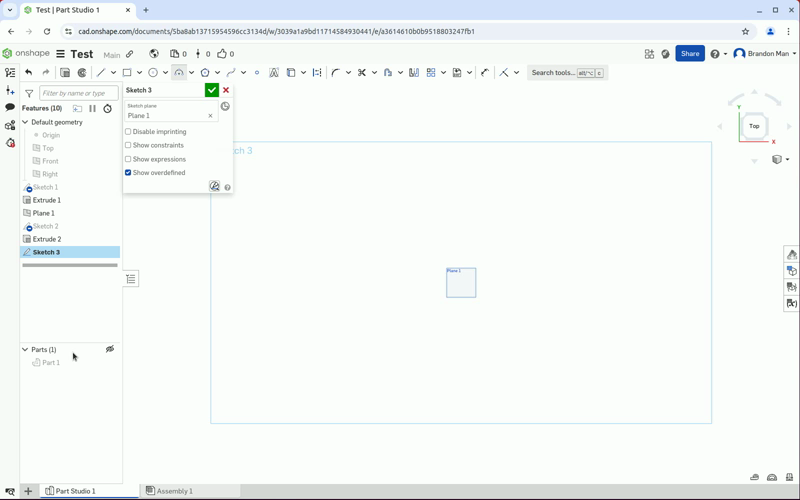
key_down(shift)
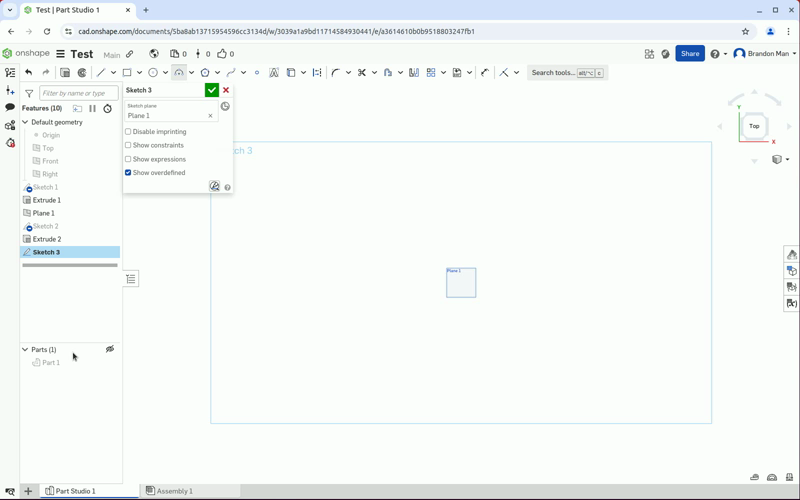
mouse_move(449, 257)
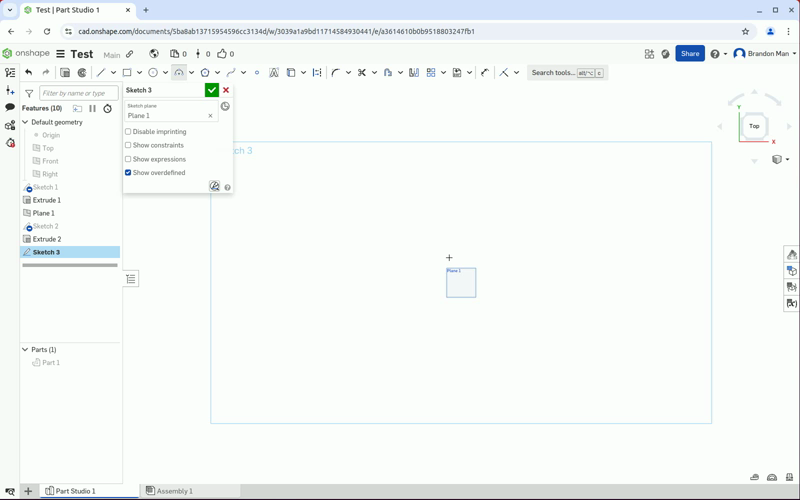
click(449, 257)
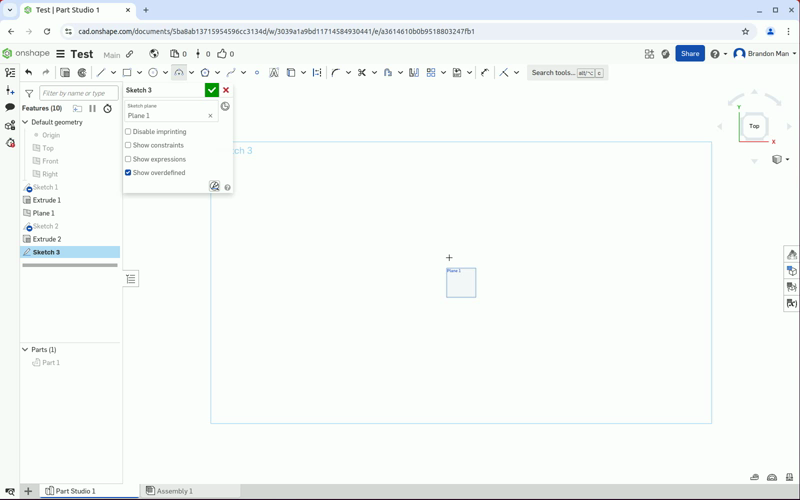
key_up(shift)
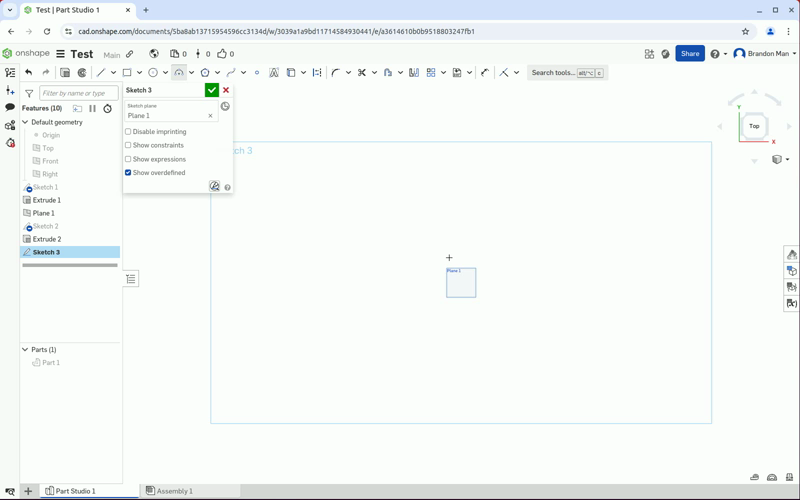
key_down(shift)
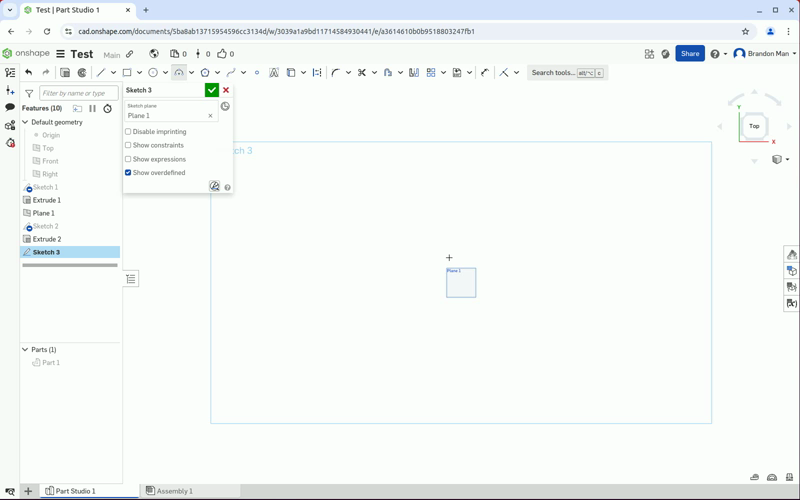
mouse_move(472, 257)
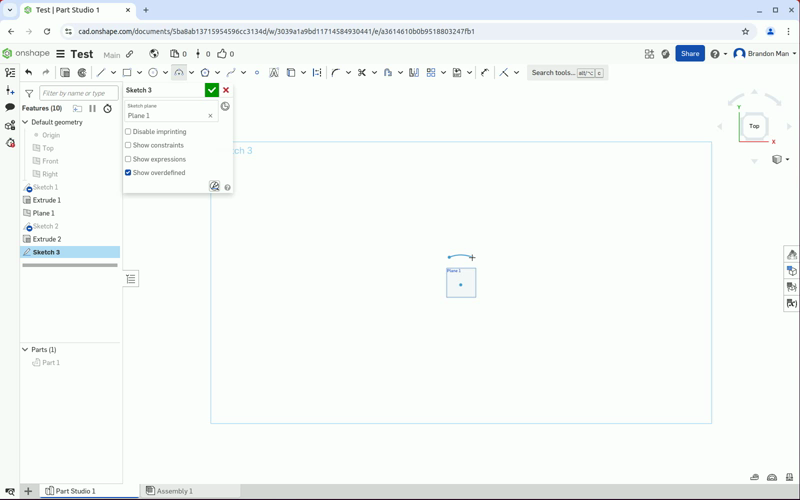
click(472, 257)
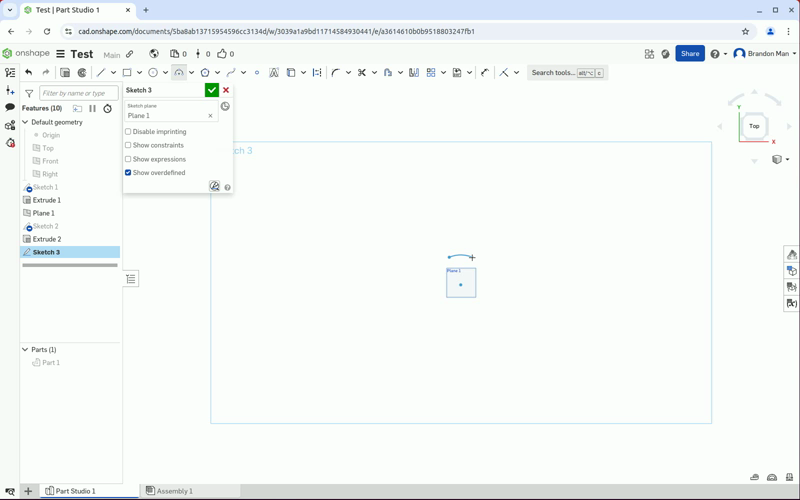
mouse_move(460, 254)
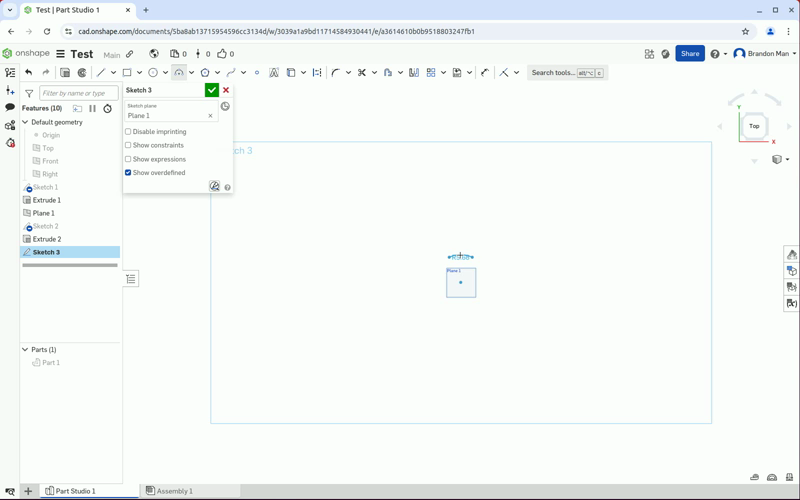
click(460, 254)
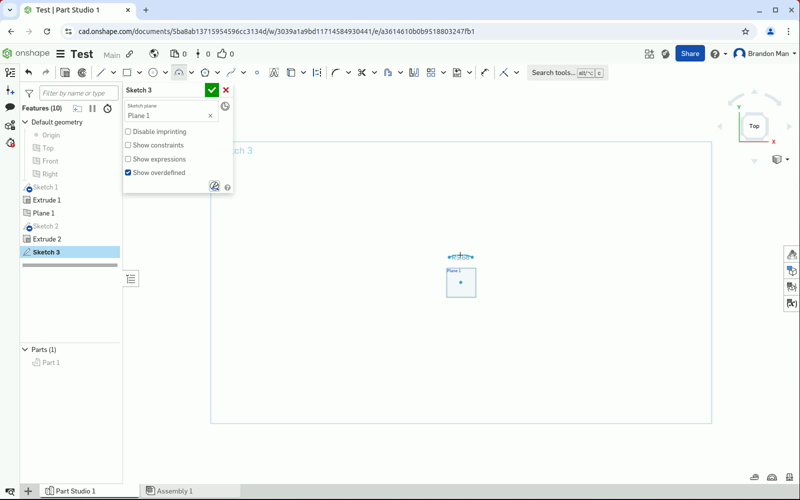
key_up(shift)
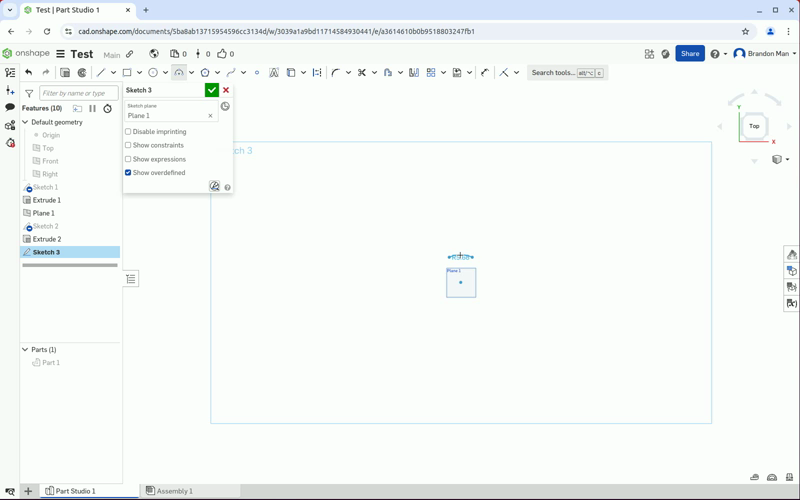
key(esc)
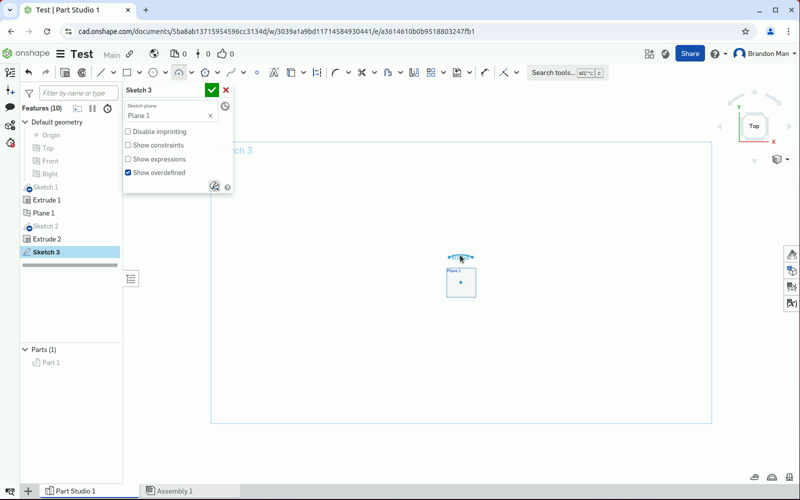
key(l)
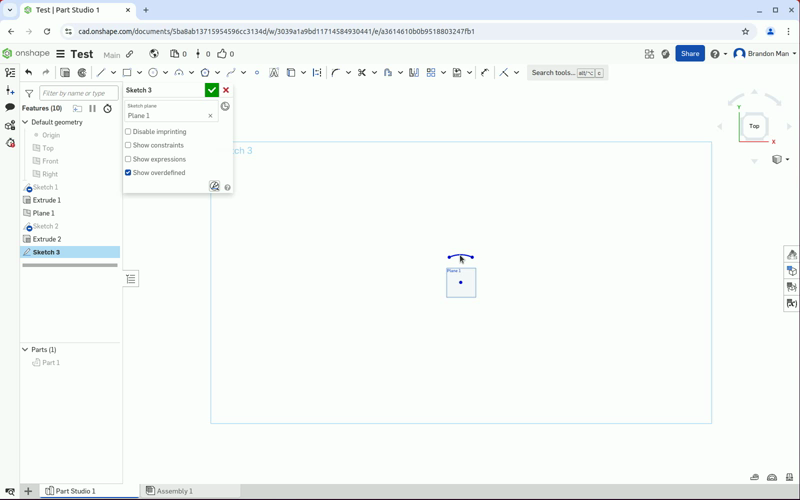
mouse_move(472, 257)
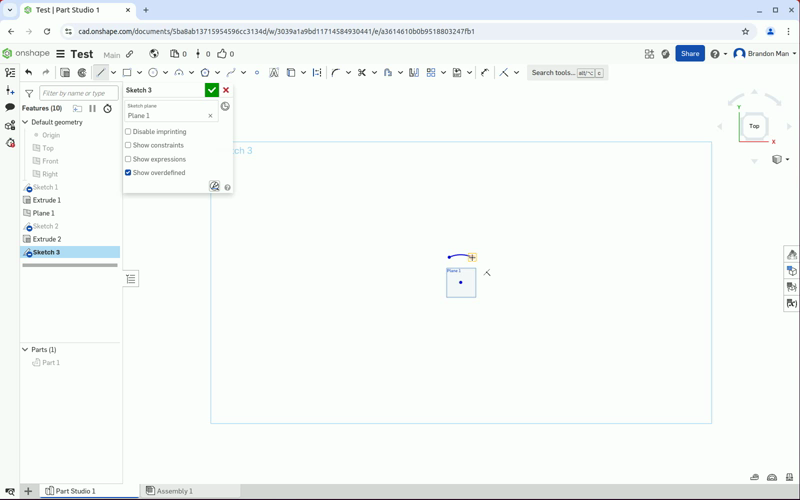
click(472, 257)
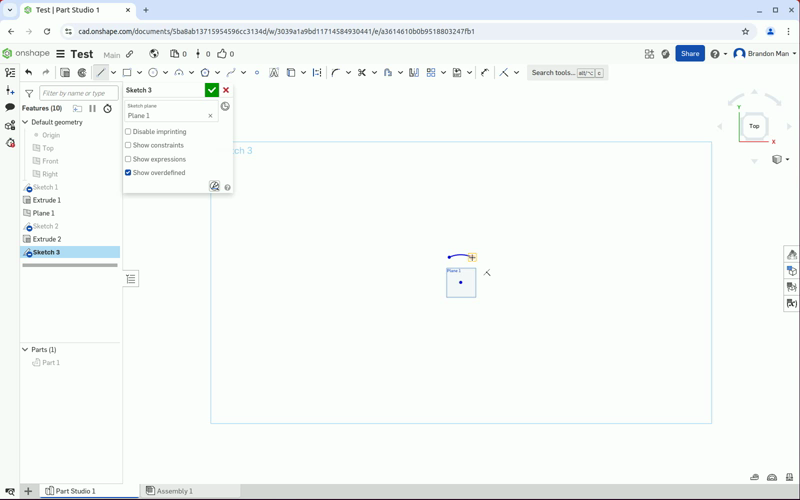
key_down(shift)
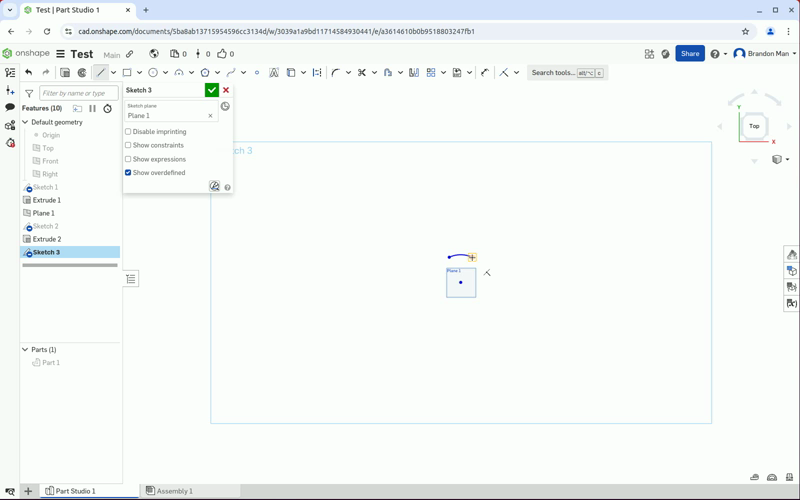
mouse_move(502, 257)
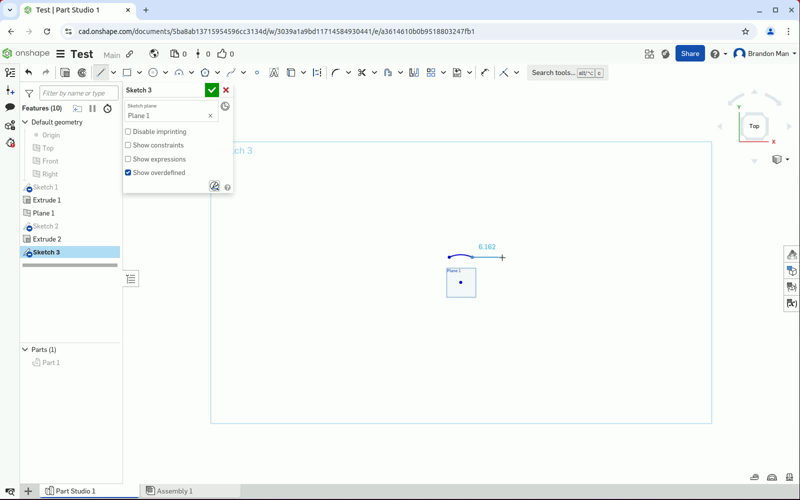
mouse_move(472, 225)
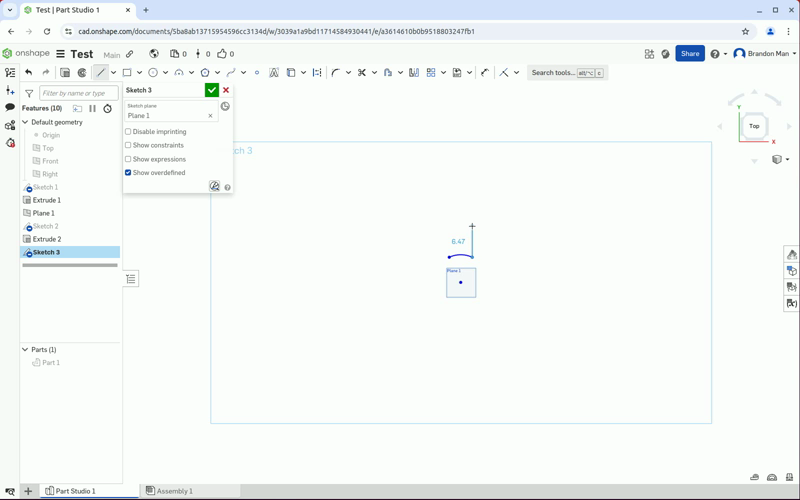
click(472, 225)
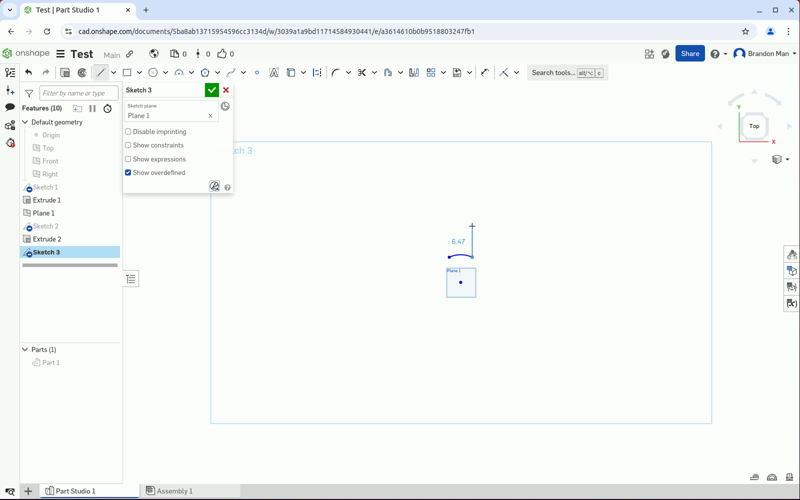
key_up(shift)
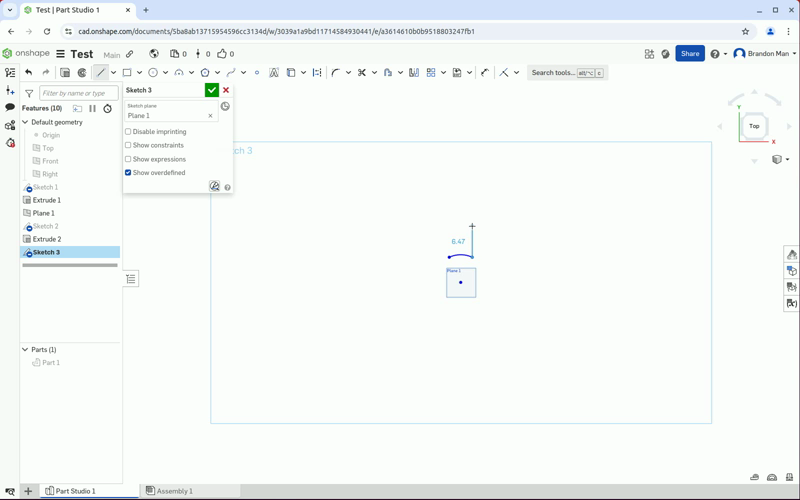
key_down(shift)
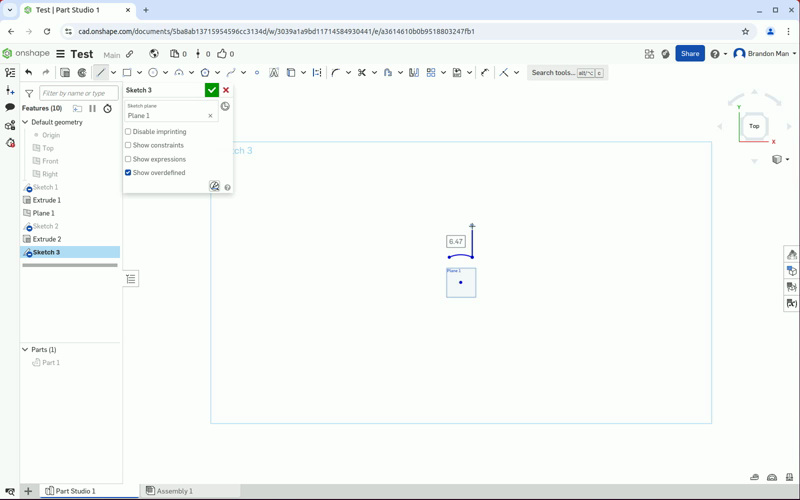
mouse_move(502, 225)
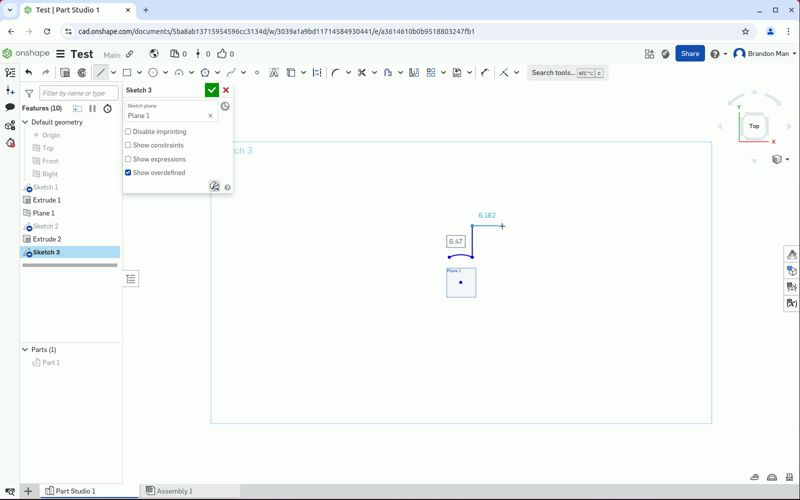
mouse_move(449, 225)
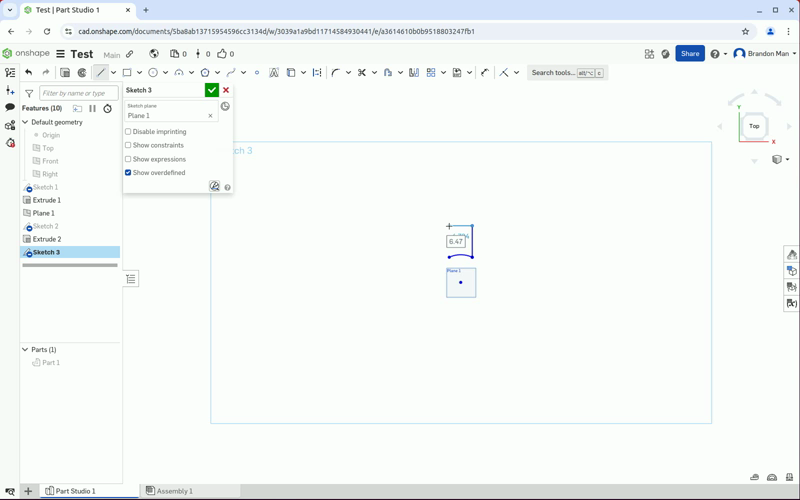
click(449, 225)
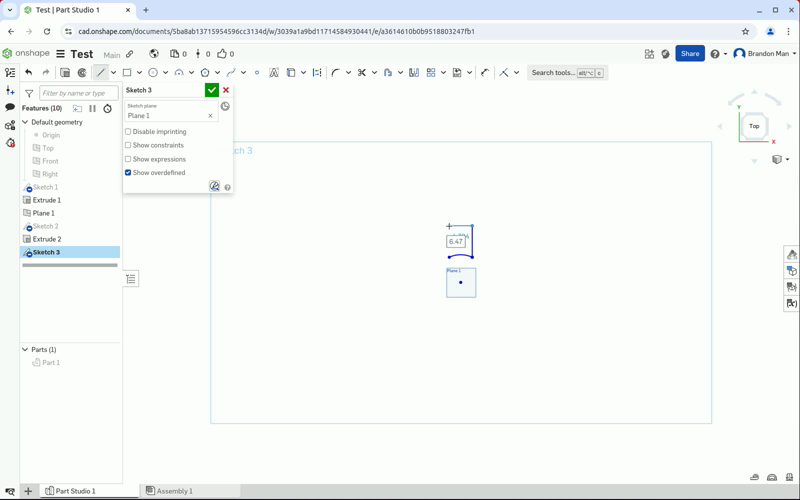
key_up(shift)
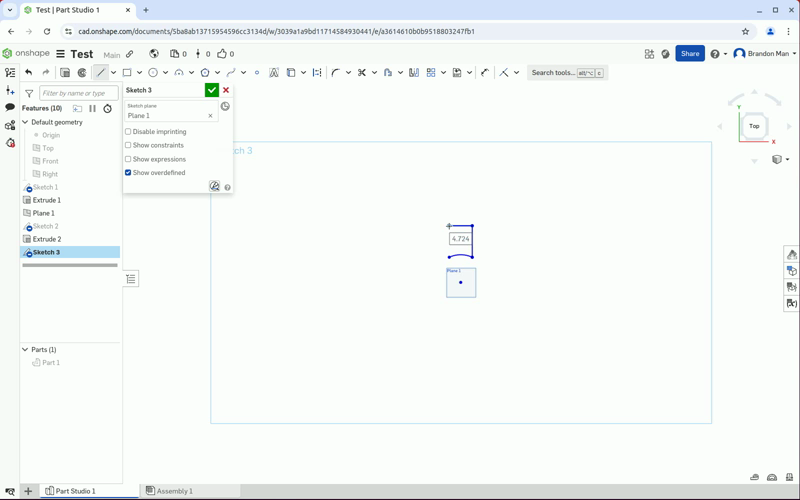
mouse_move(479, 225)
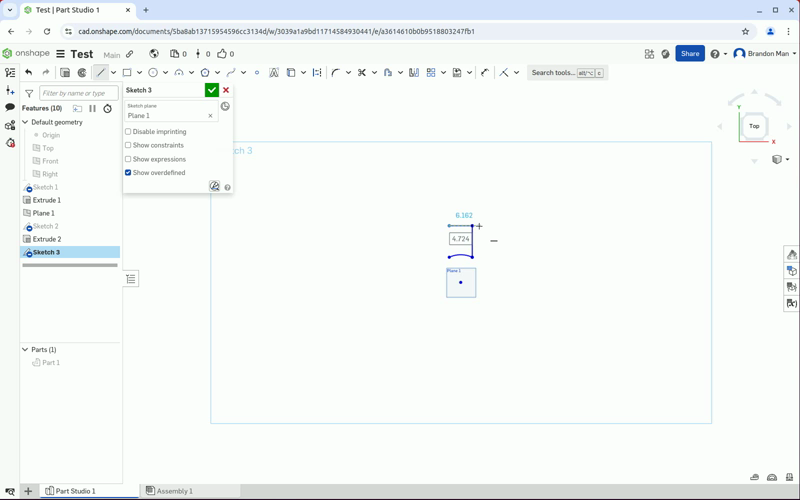
key_down(shift)
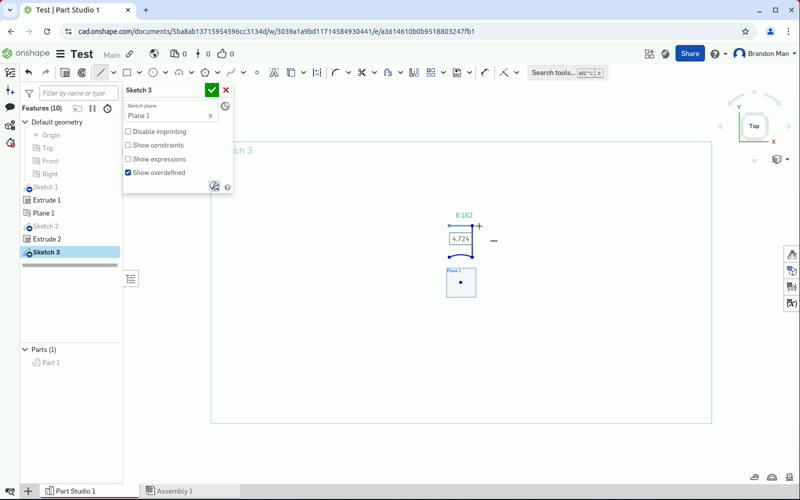
mouse_move(449, 257)
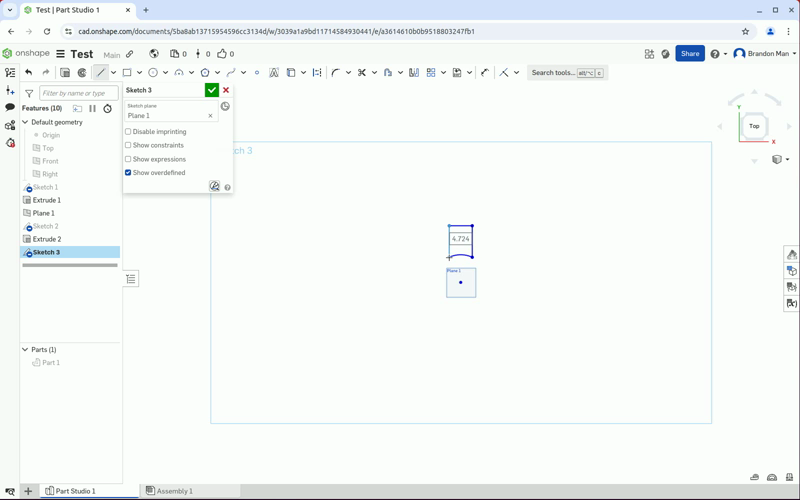
key_up(shift)
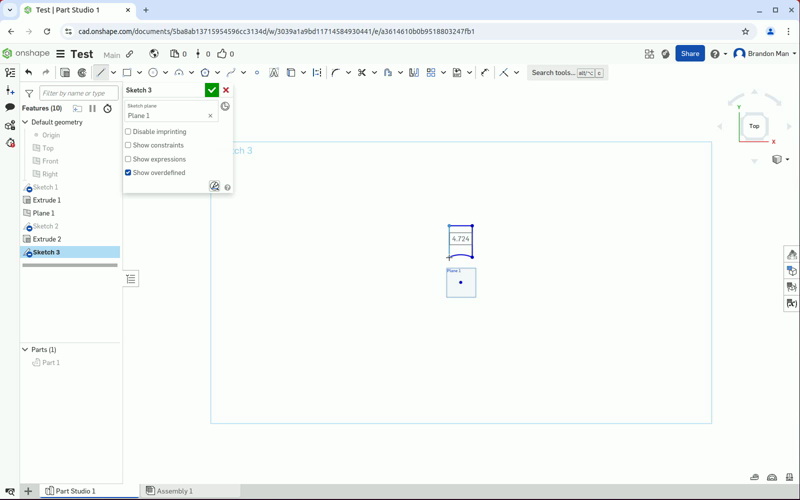
click(449, 257)
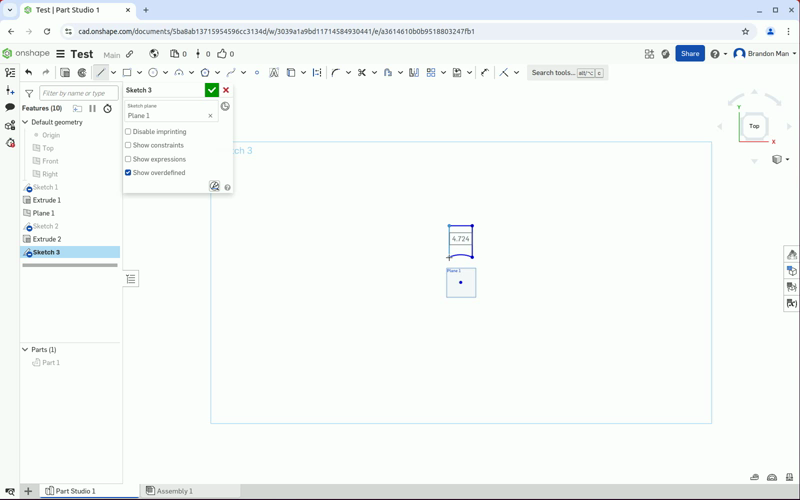
key(esc)
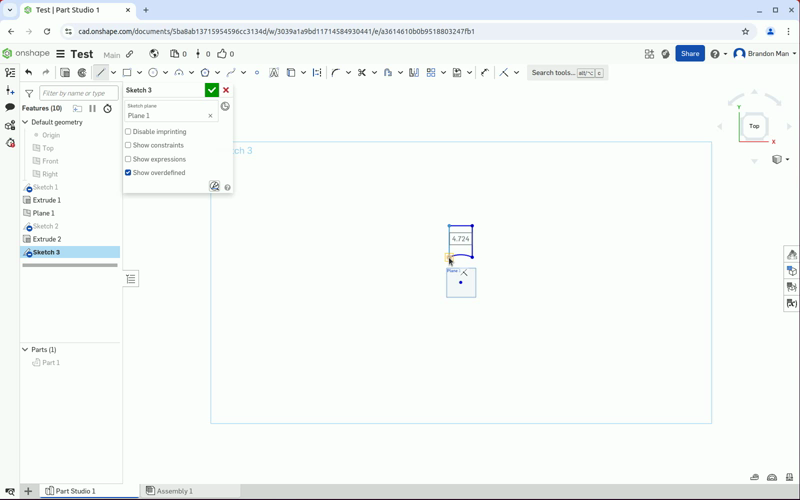
mouse_move(456, 253)
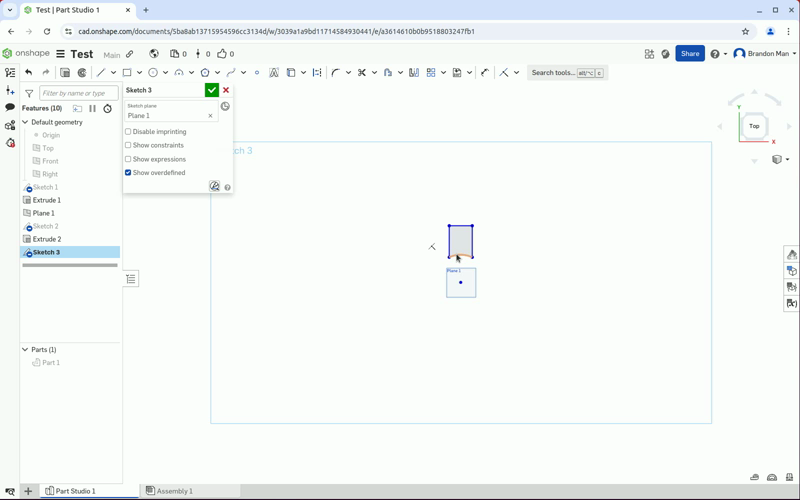
scroll(6)
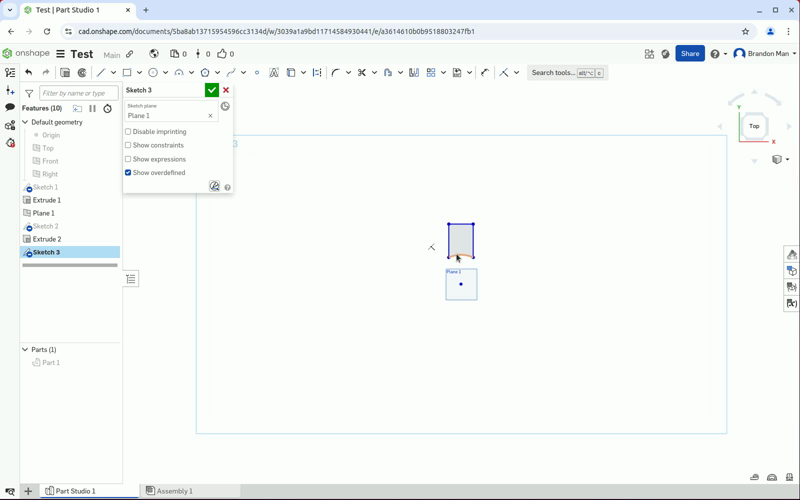
scroll(6)
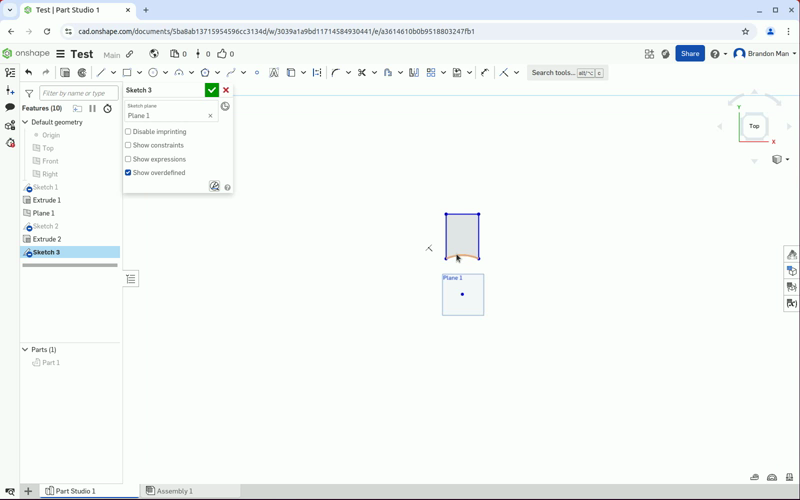
scroll(6)
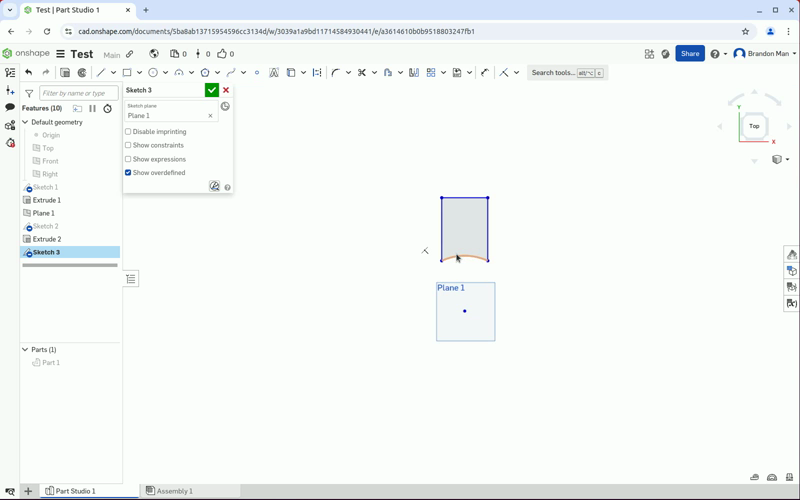
scroll(6)
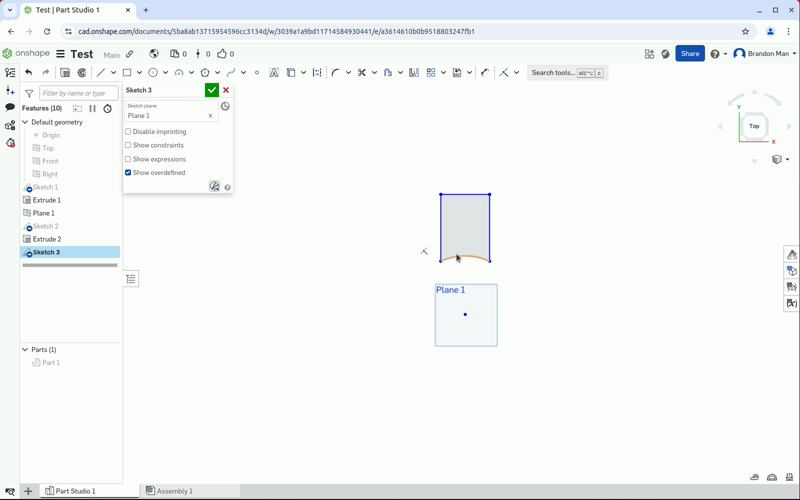
scroll(6)
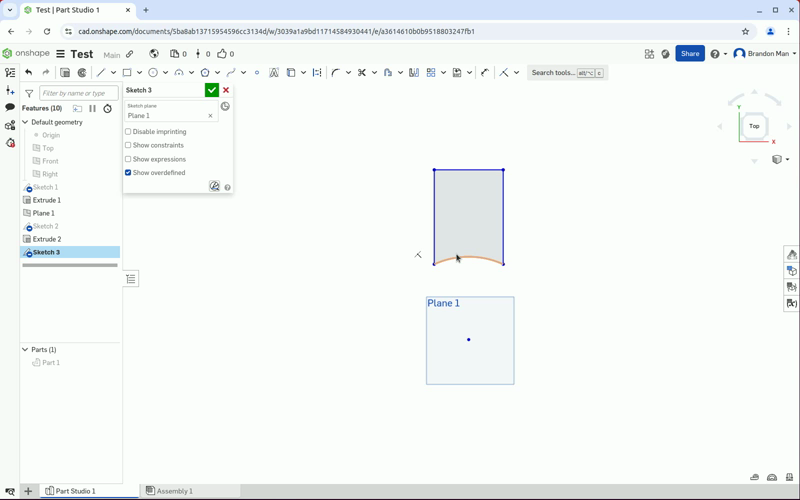
scroll(6)
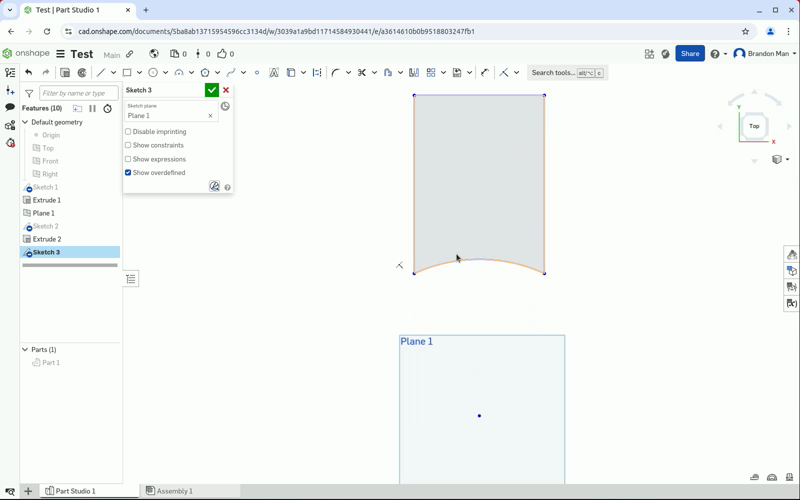
scroll(6)
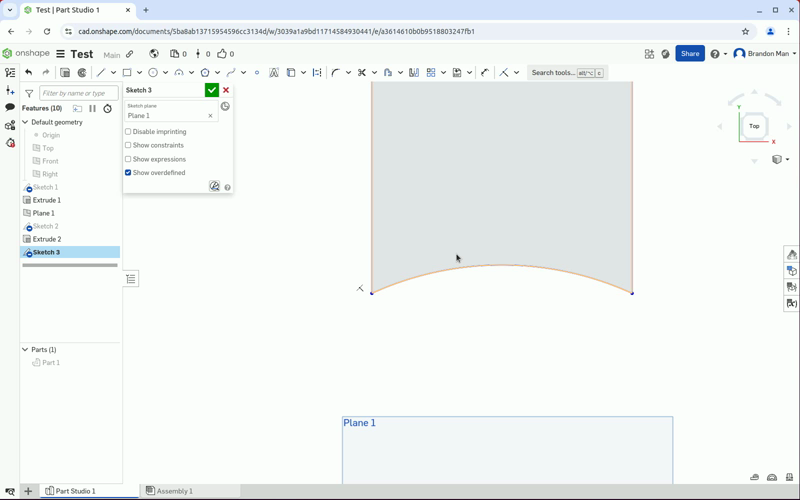
click(456, 253)
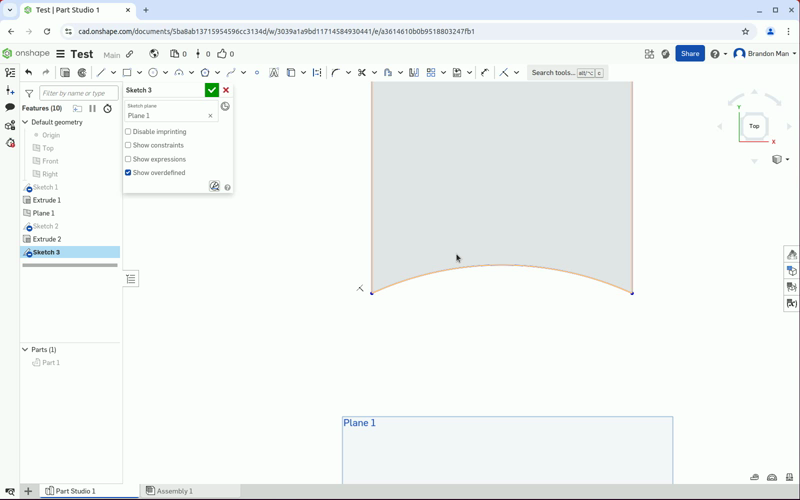
scroll(-6)
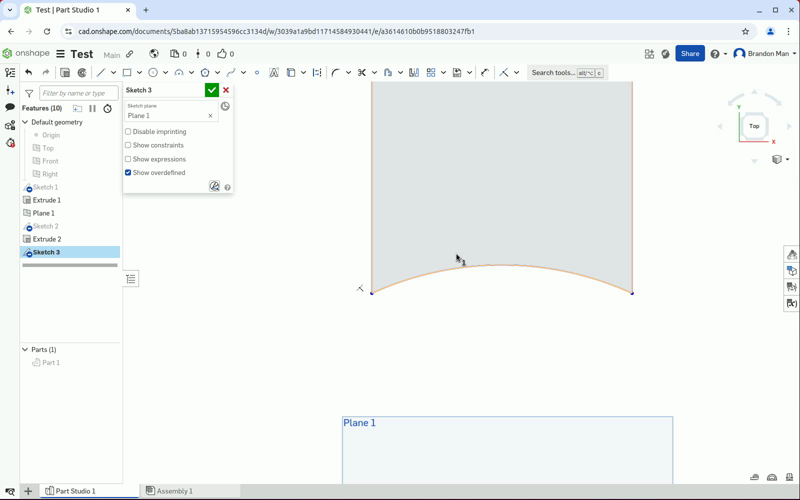
scroll(-6)
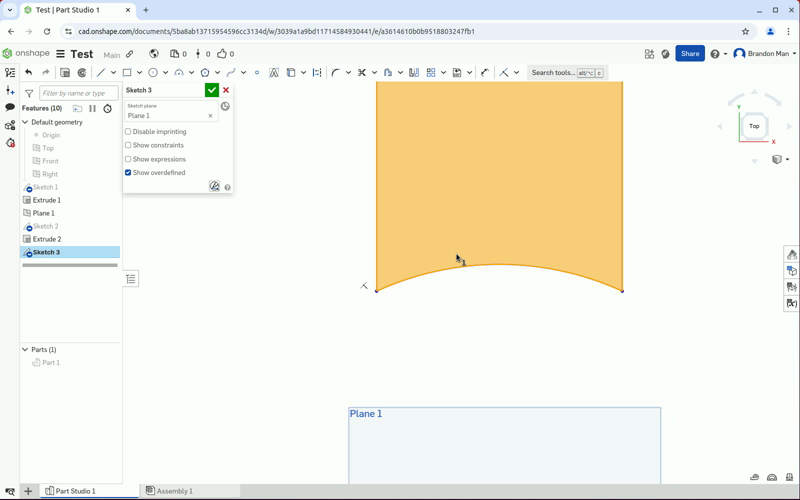
scroll(-6)
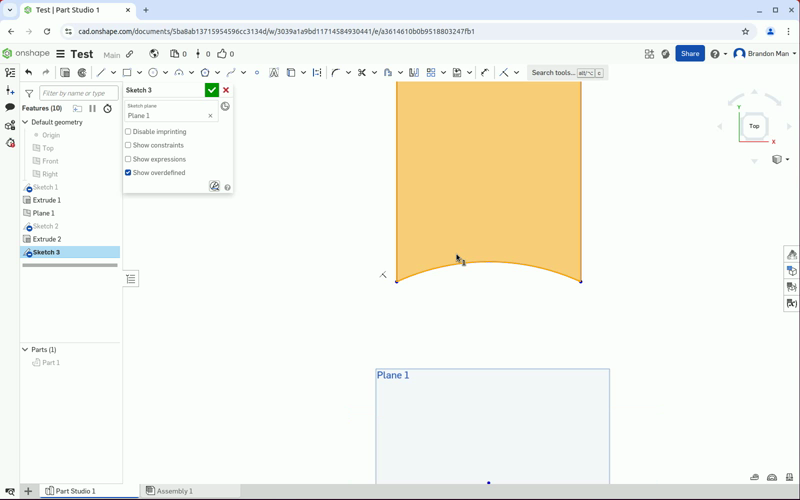
scroll(-6)
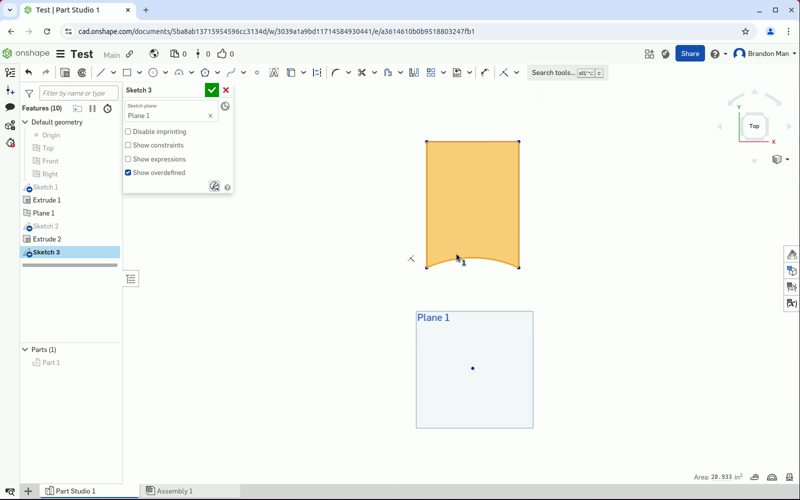
scroll(-6)
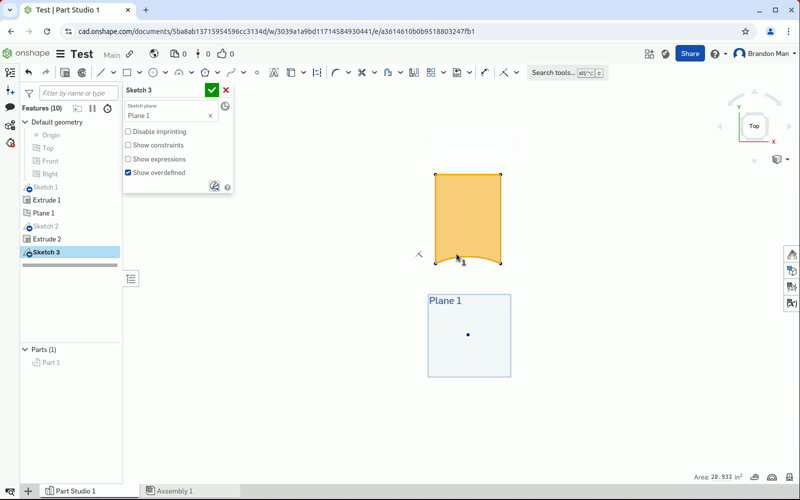
scroll(-6)
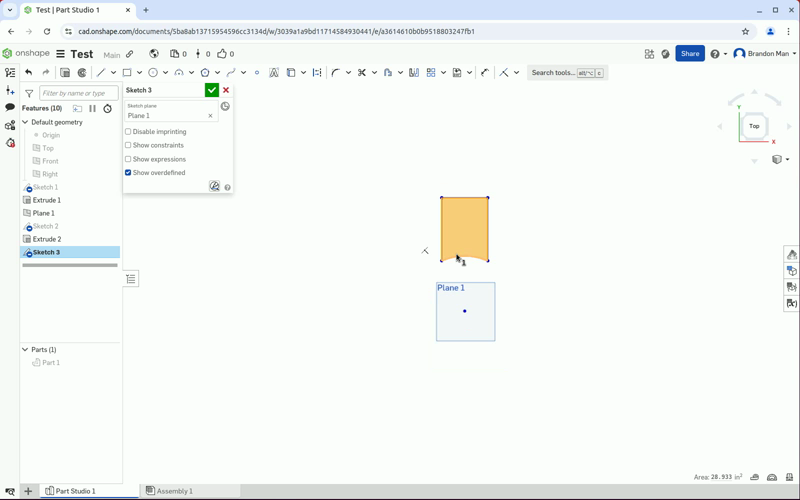
scroll(-6)
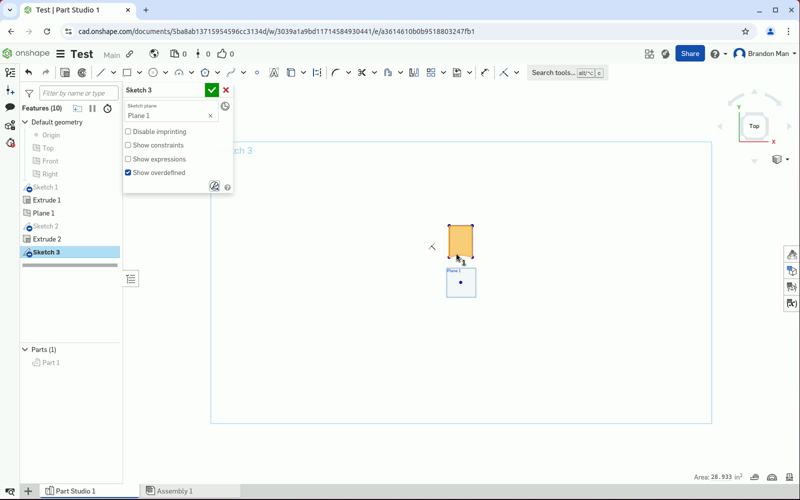
mouse_move(73, 352)
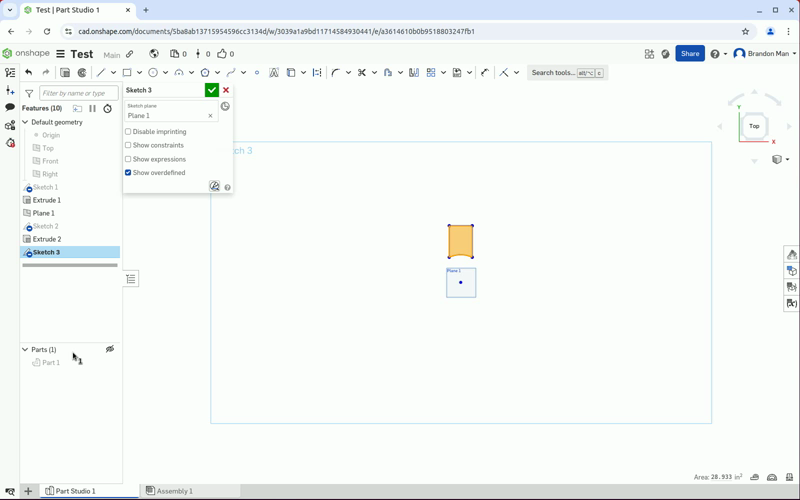
key(shift+y)
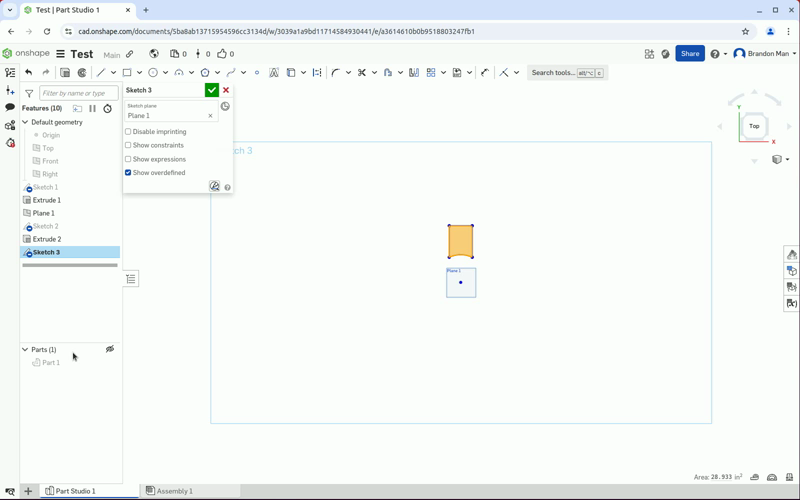
key(shift+e)
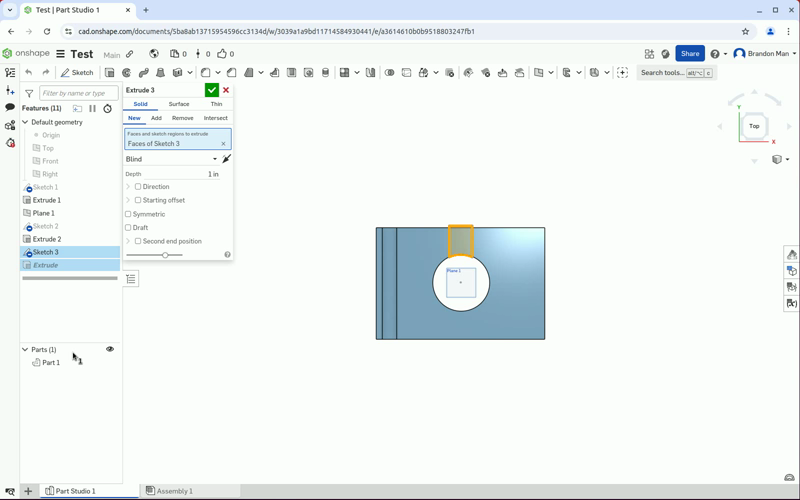
mouse_move(143, 106)
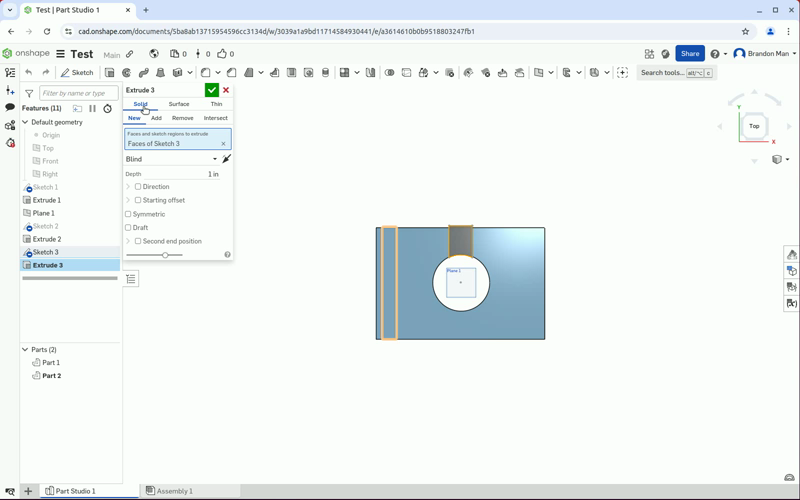
click(143, 106)
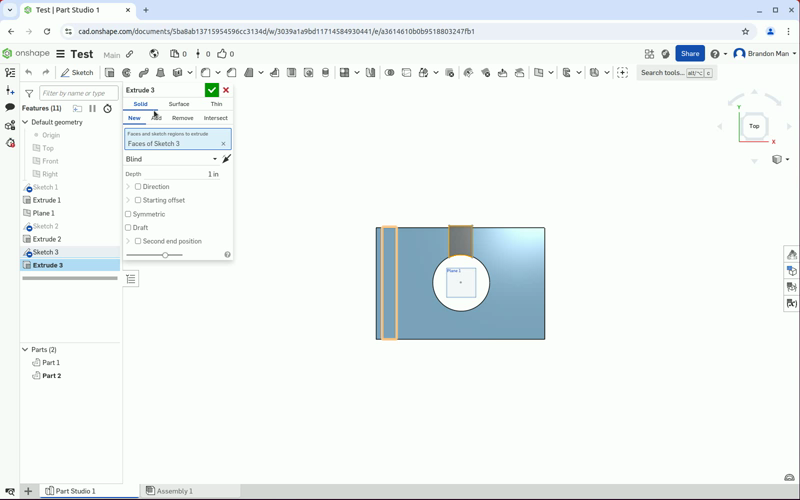
mouse_move(186, 120)
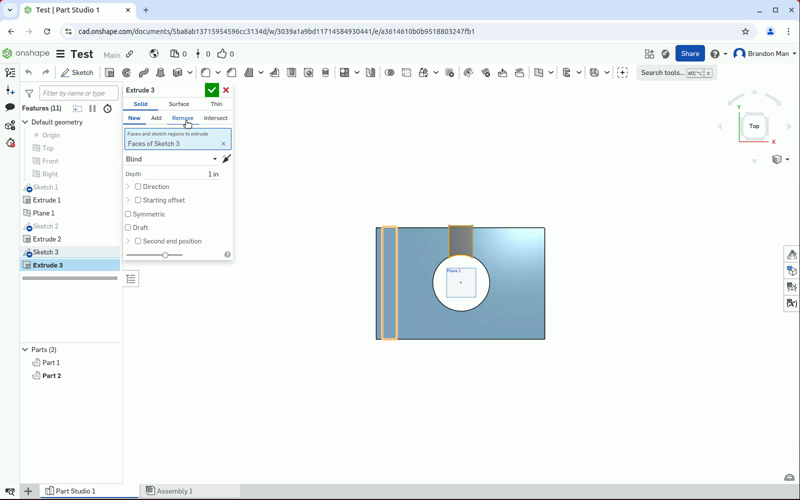
click(186, 120)
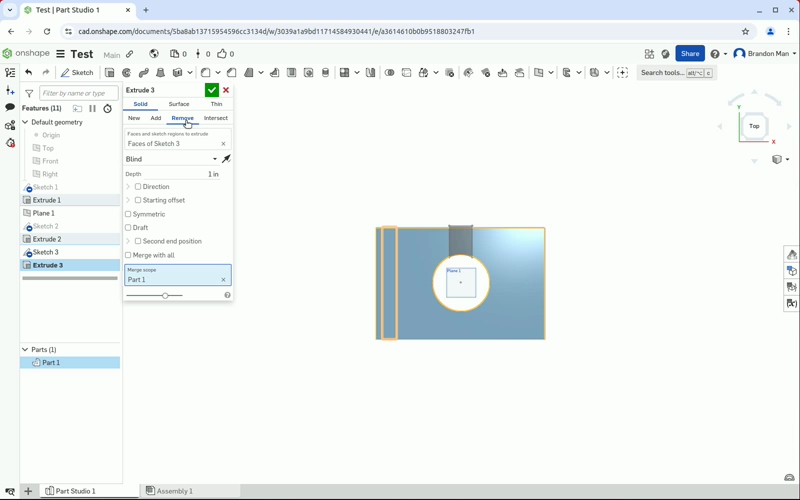
key(tab, 4)
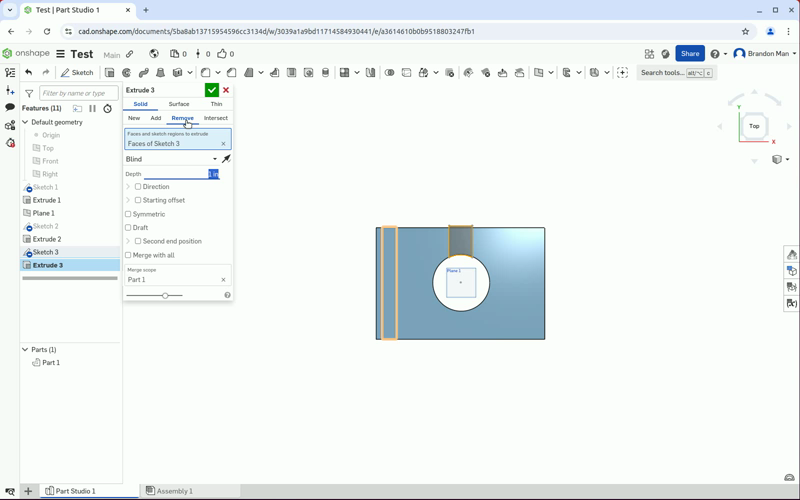
text(1.204)
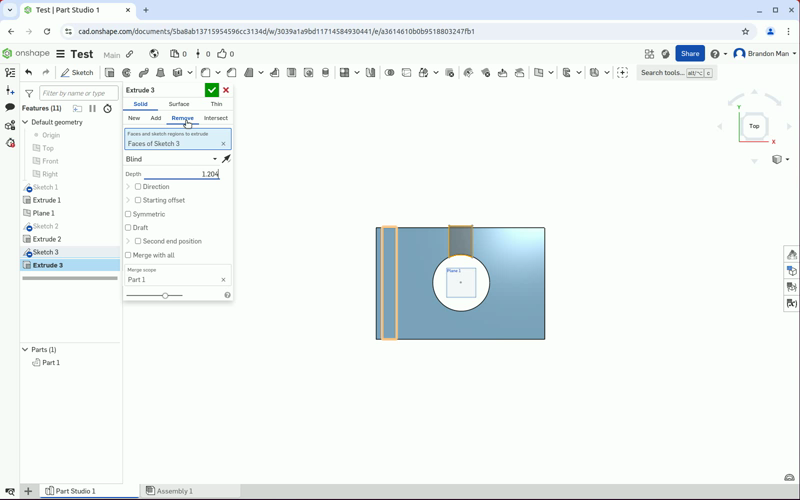
key(tab, 6)
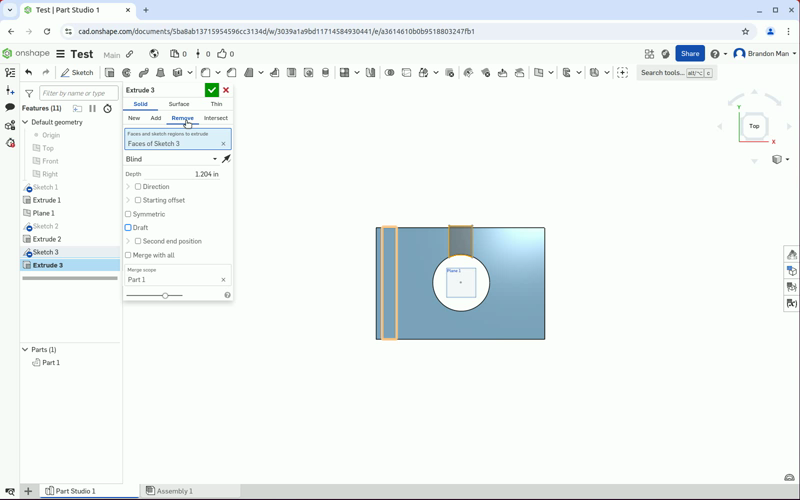
key(space)
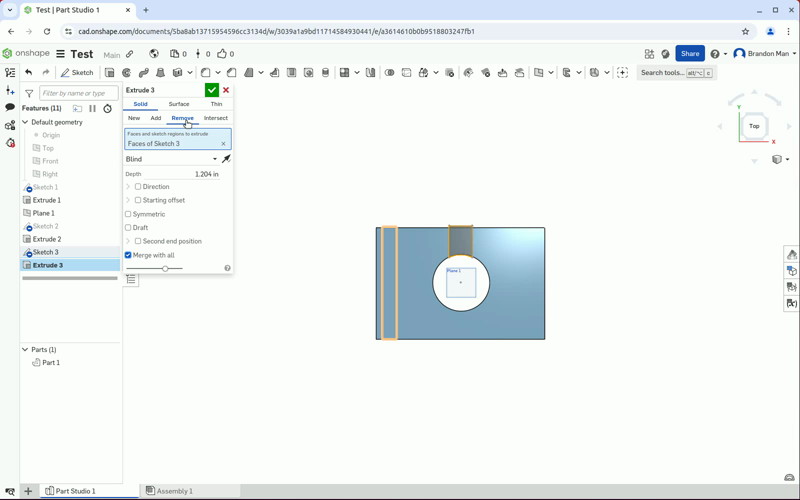
key(enter)
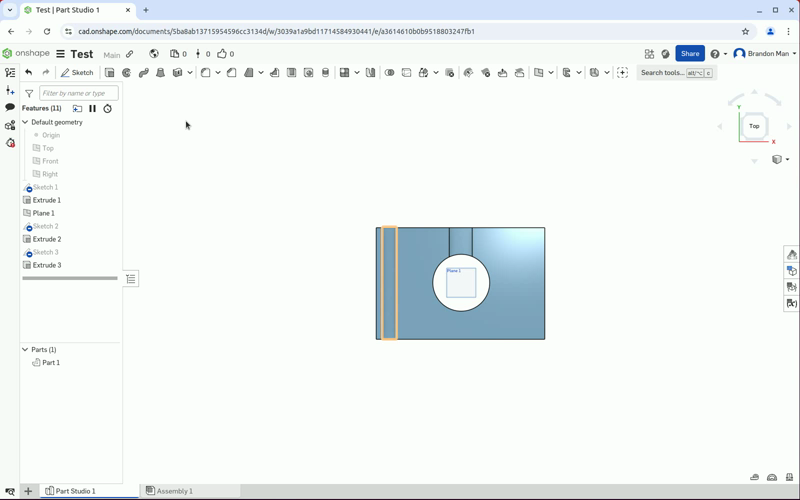
key(shift+h)
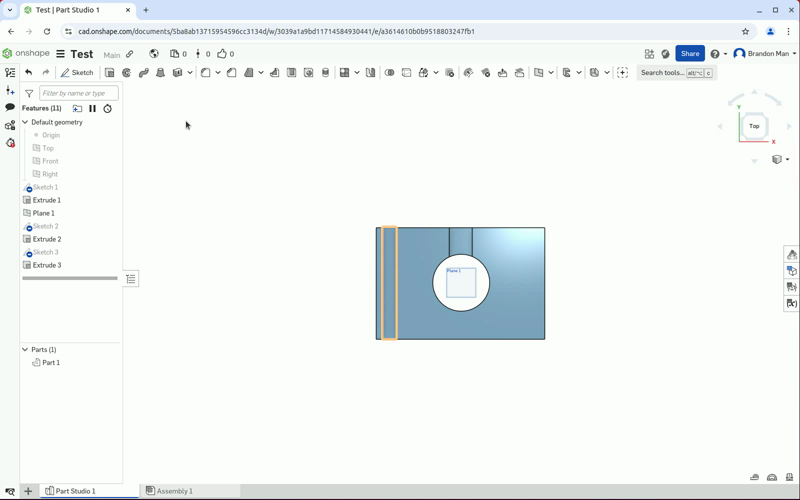
key(shift+h)
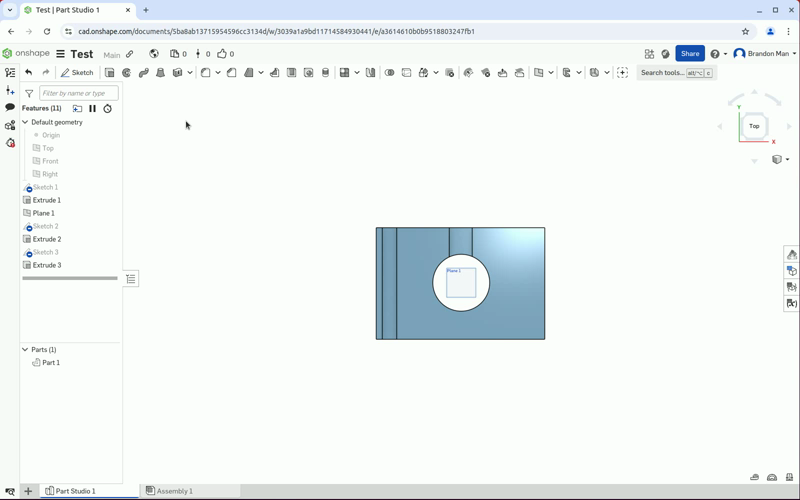
mouse_move(73, 189)
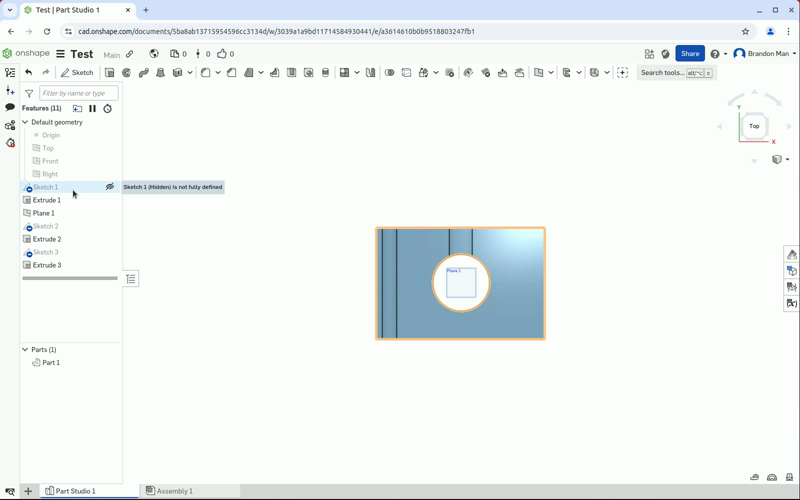
click(73, 189)
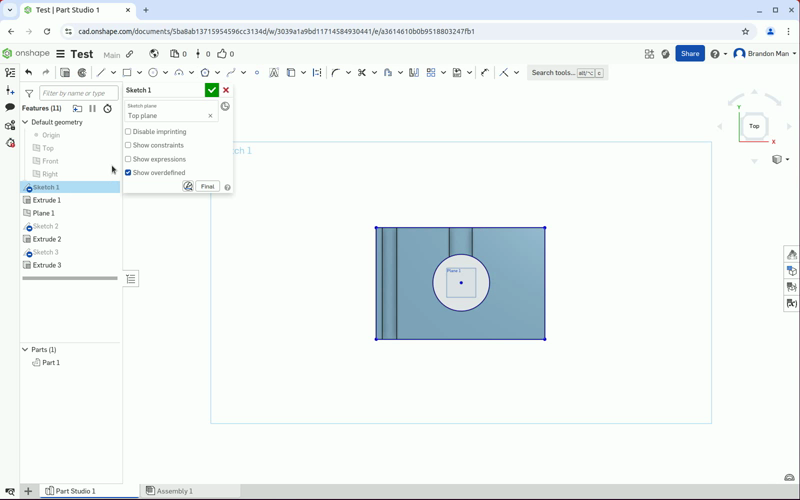
mouse_move(229, 92)
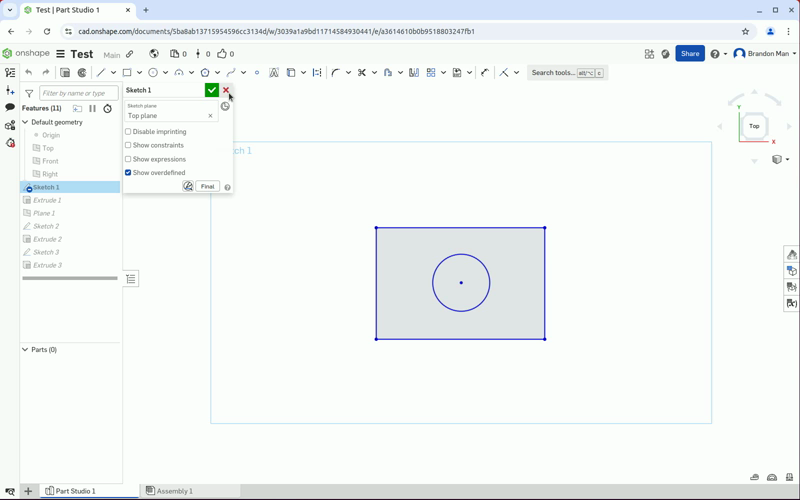
click(229, 92)
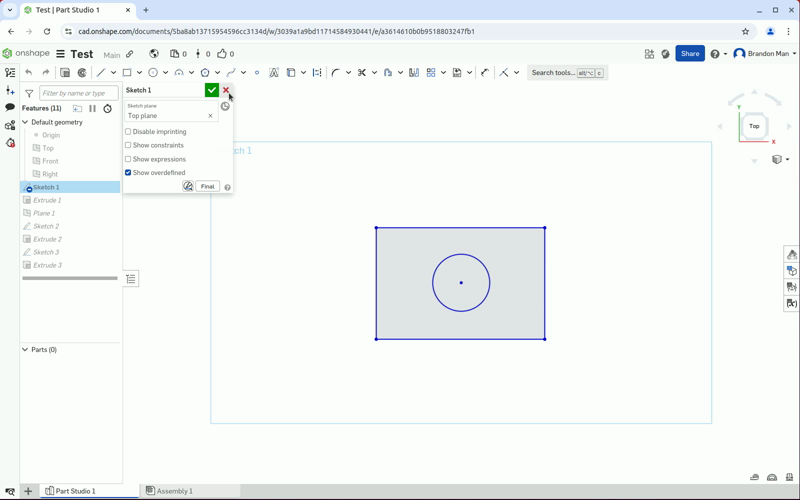
key(shift+s)
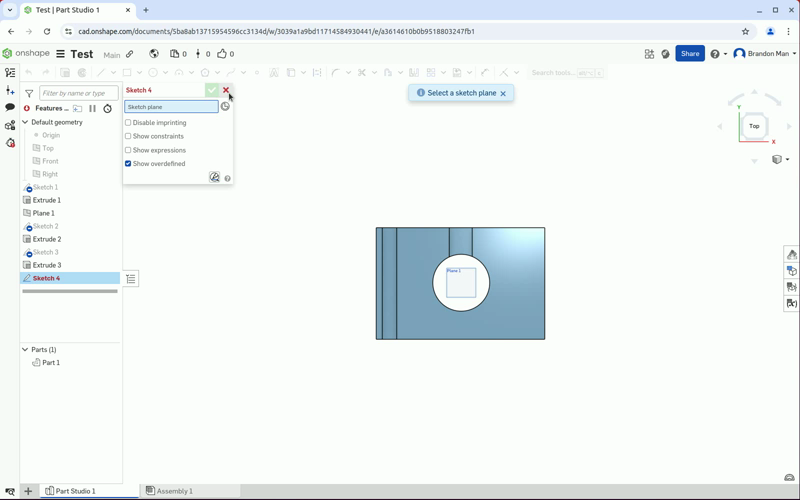
mouse_move(73, 215)
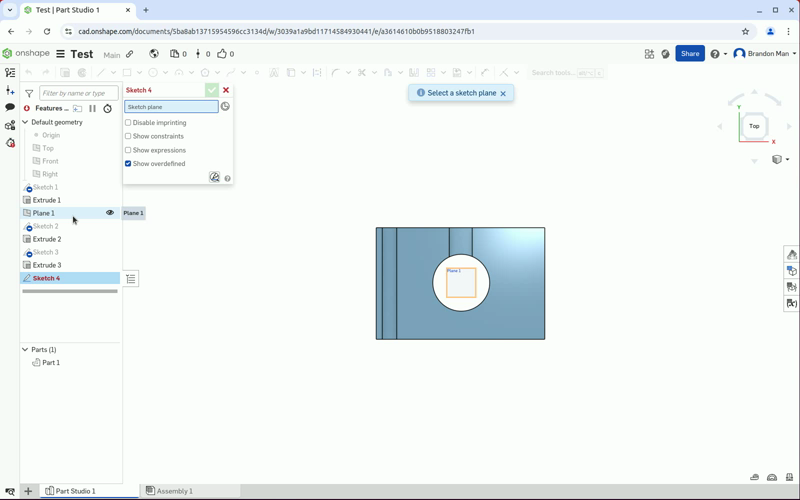
click(73, 215)
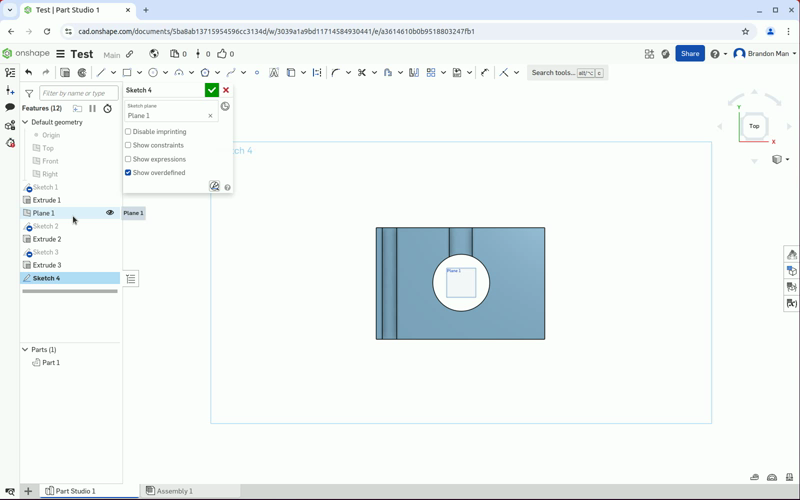
mouse_move(73, 352)
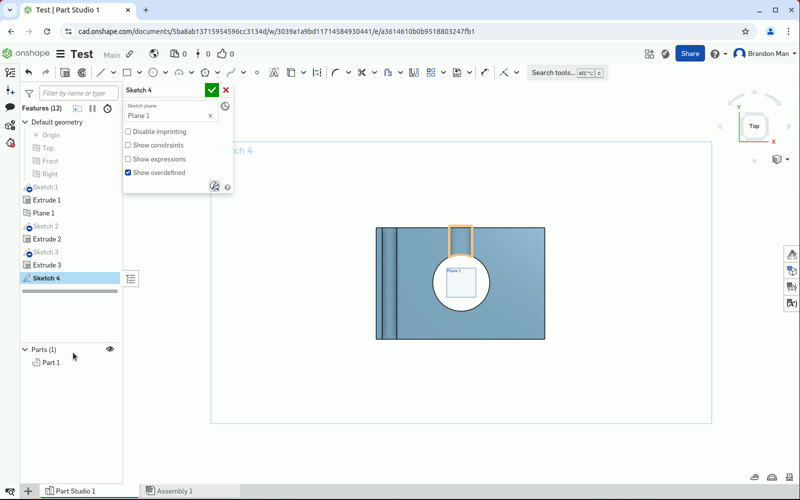
key(y)
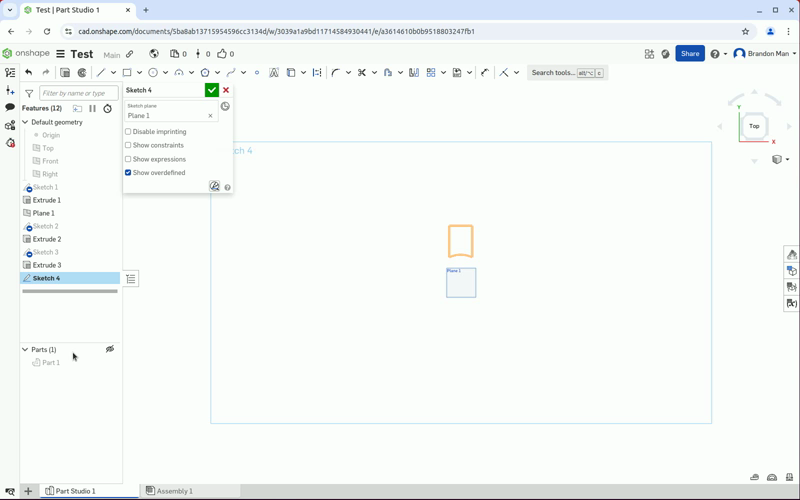
key(l)
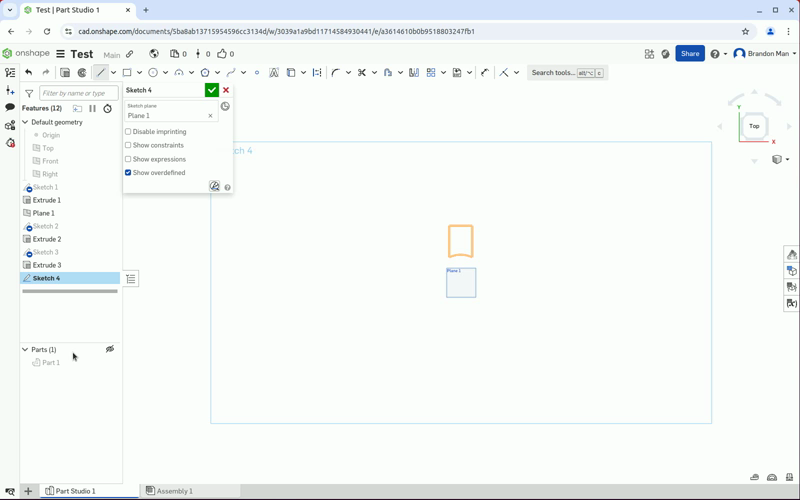
key_down(shift)
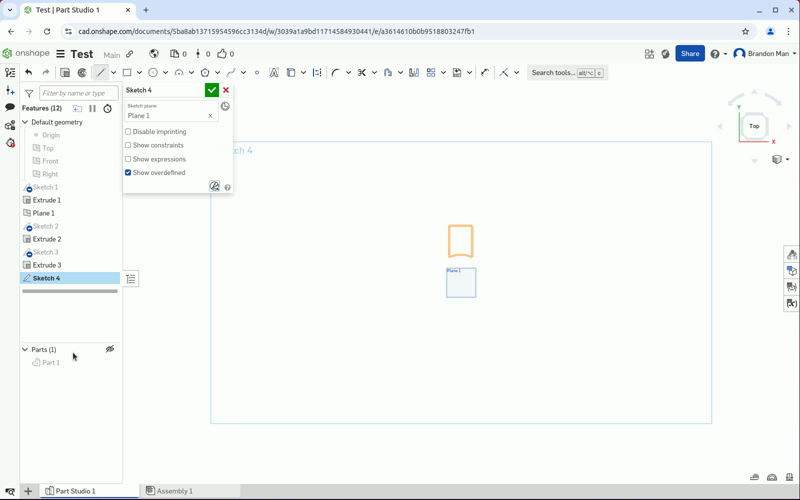
mouse_move(449, 339)
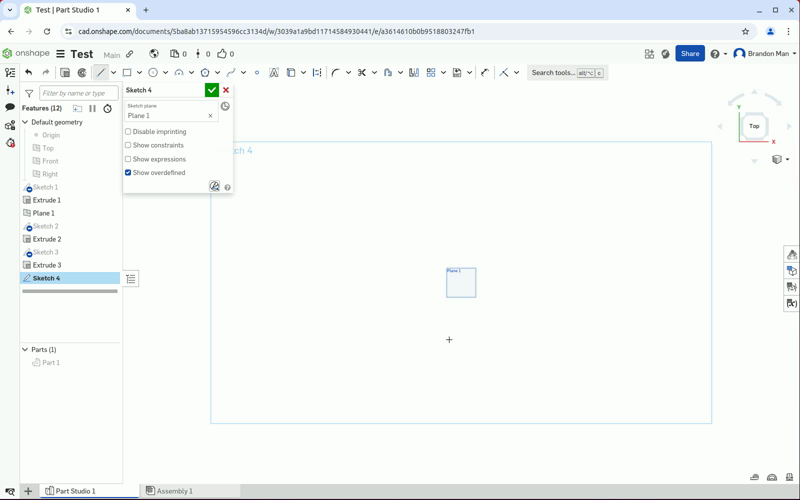
click(449, 339)
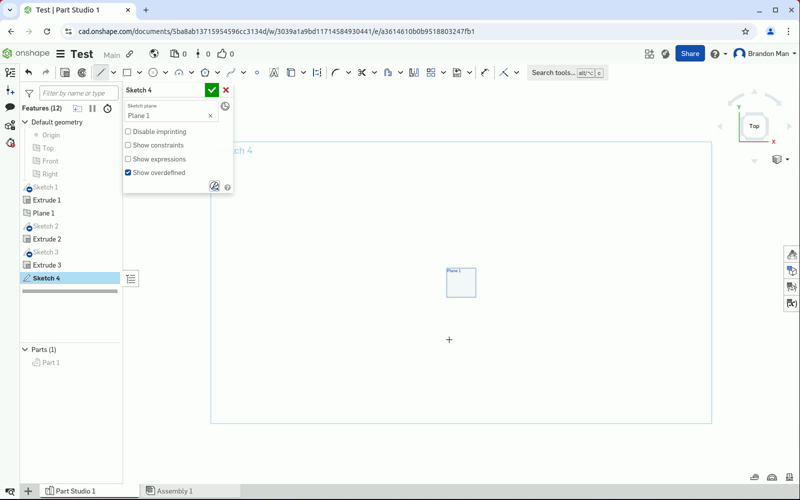
key_up(shift)
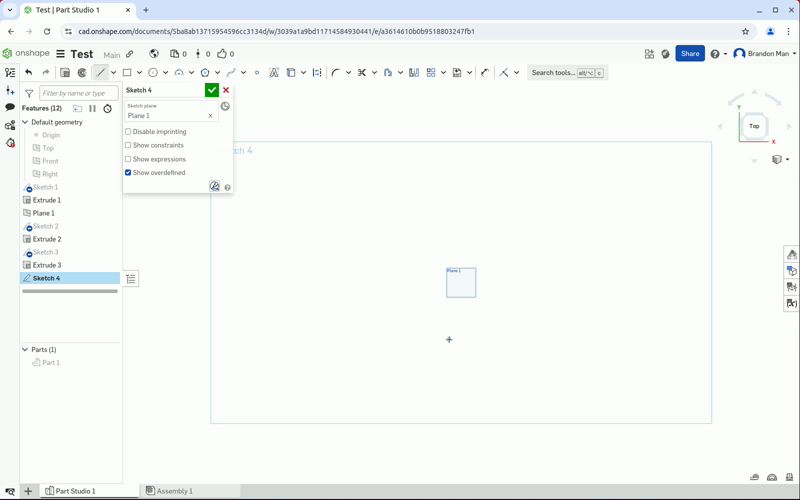
key_down(shift)
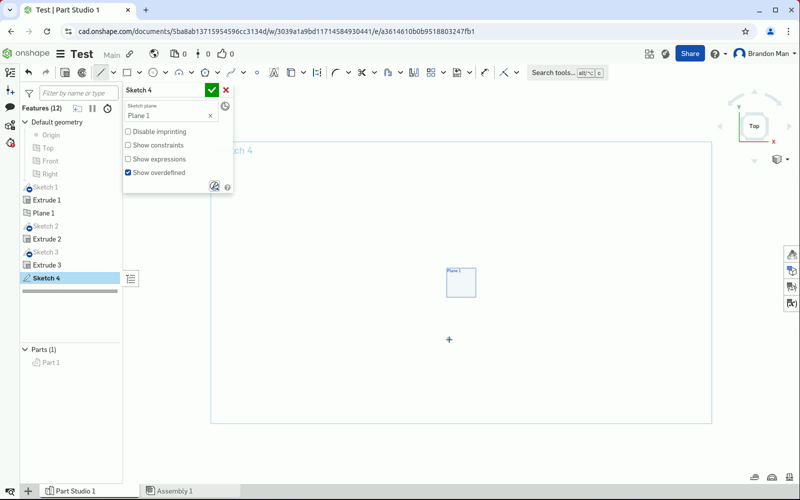
mouse_move(479, 339)
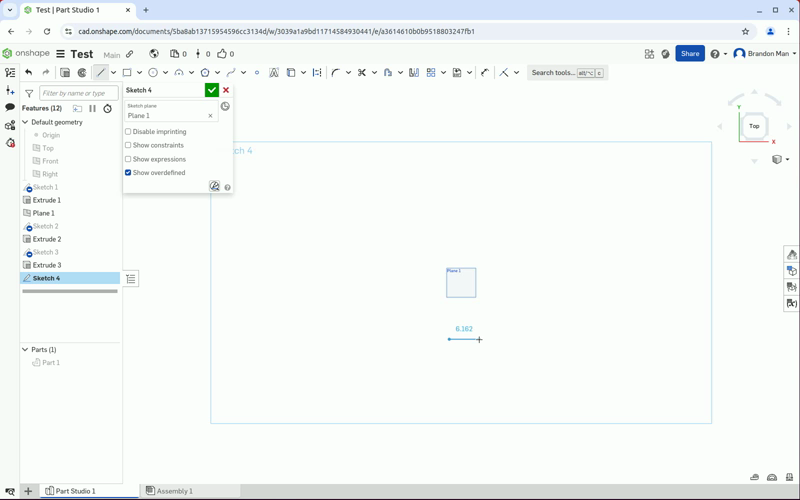
mouse_move(472, 339)
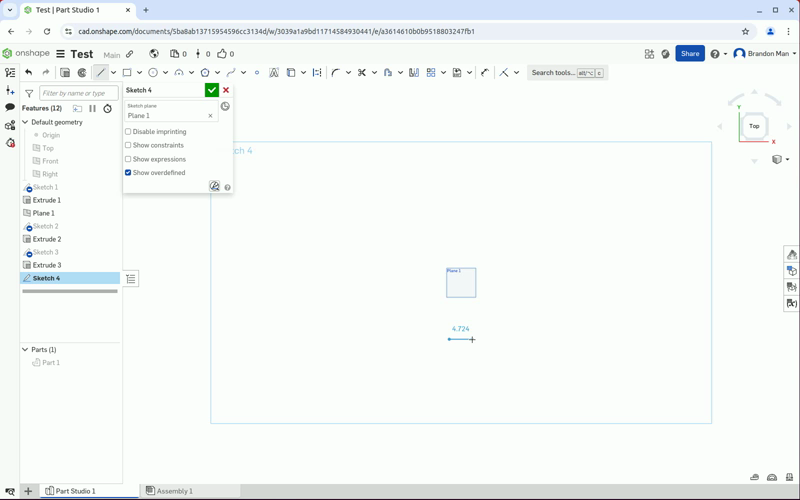
click(472, 339)
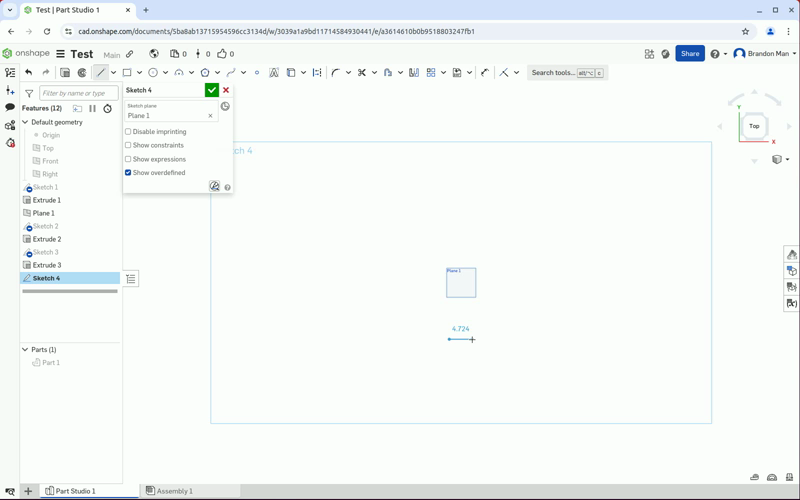
key_up(shift)
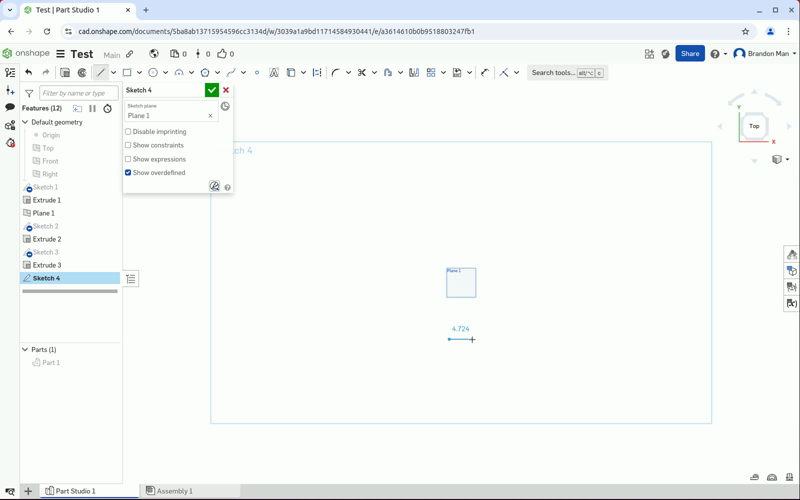
key_down(shift)
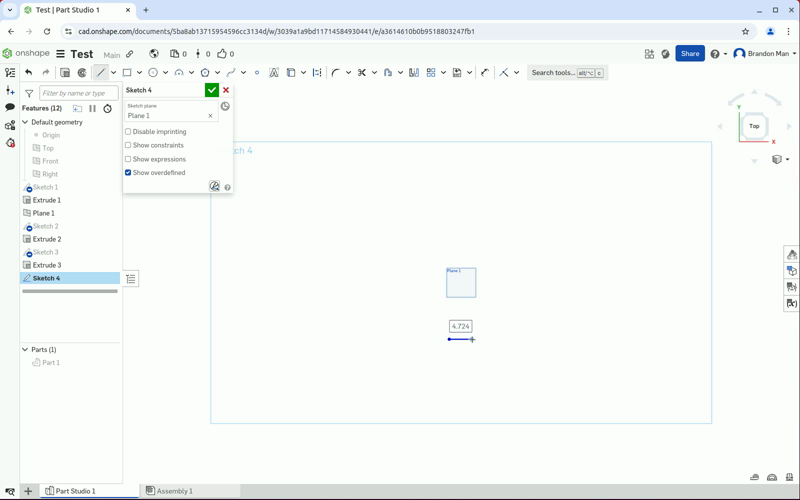
mouse_move(502, 339)
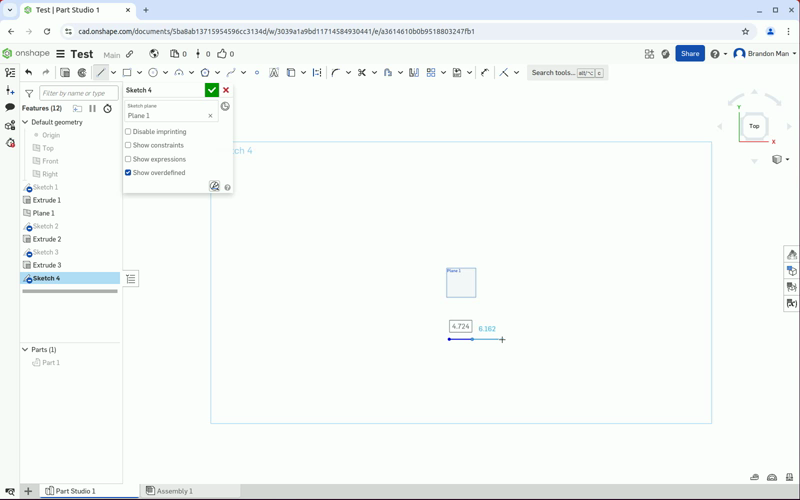
mouse_move(472, 307)
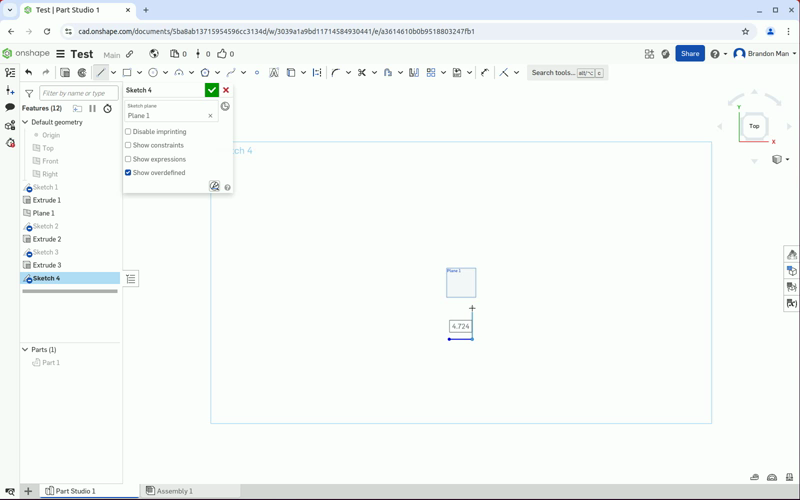
click(472, 307)
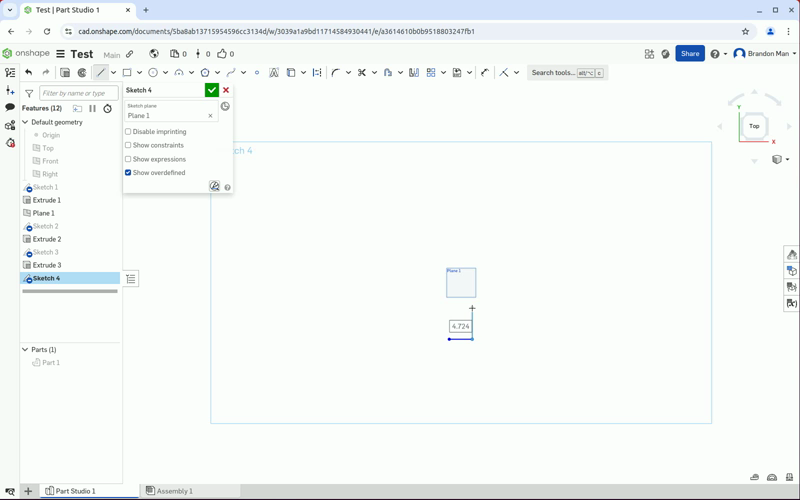
key_up(shift)
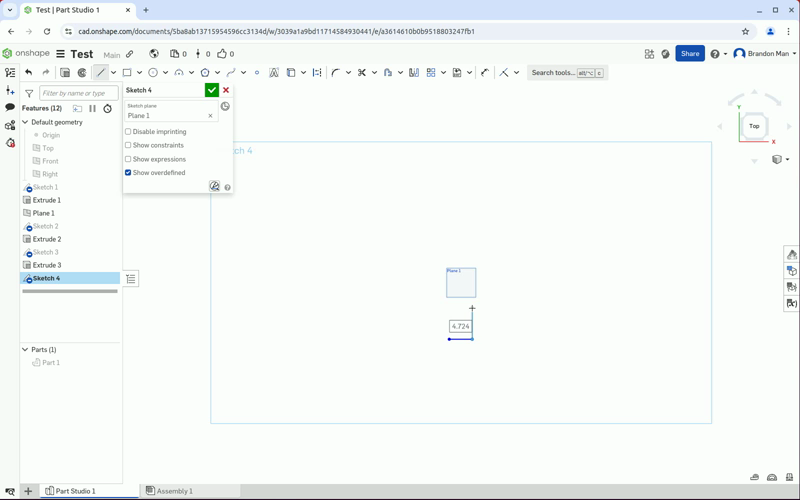
key(esc)
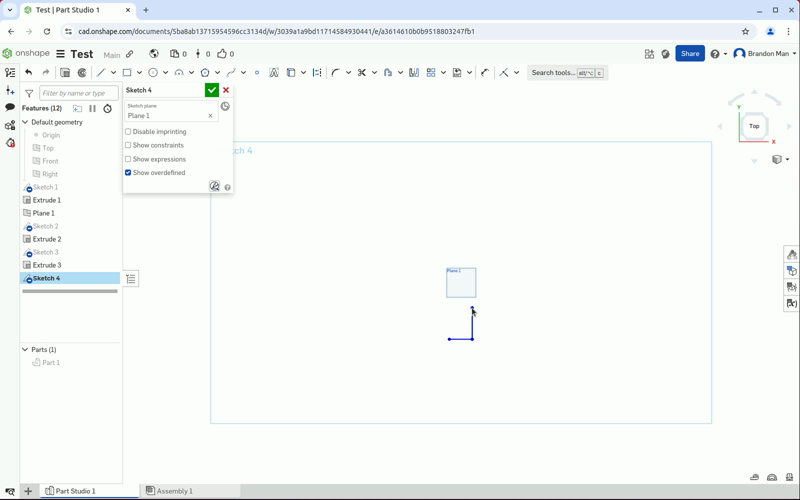
key(a)
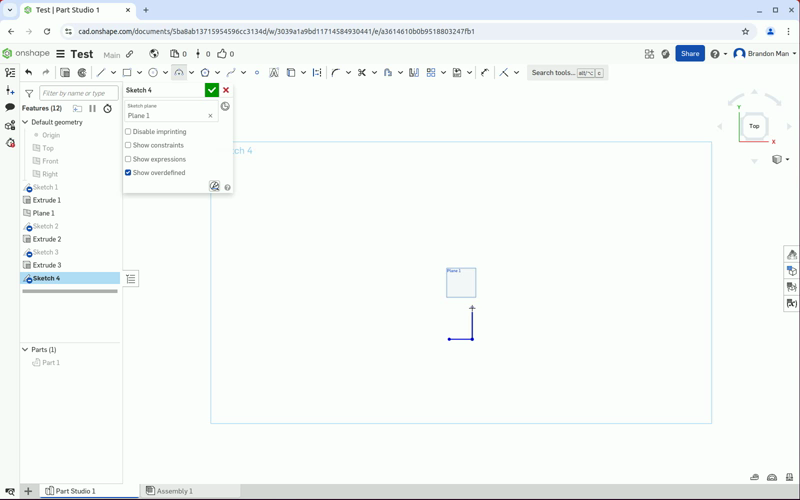
mouse_move(472, 307)
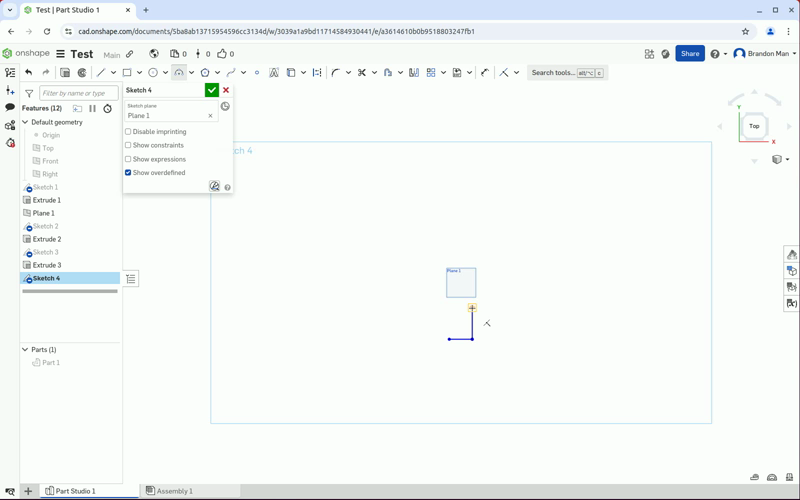
click(472, 307)
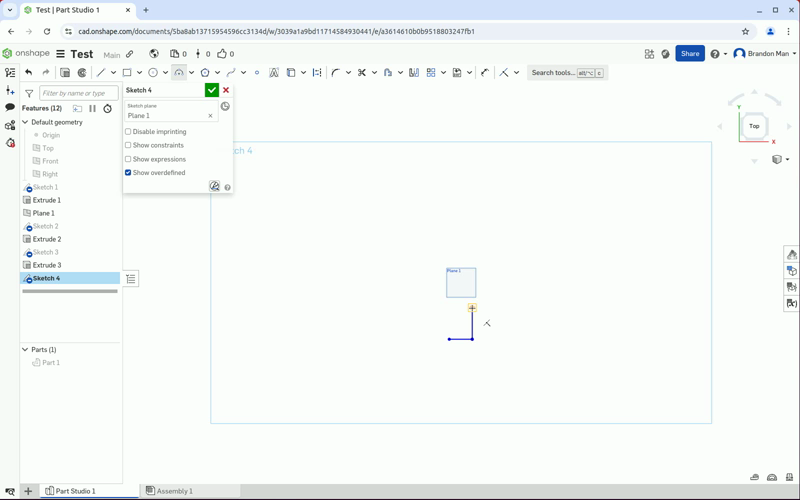
key_down(shift)
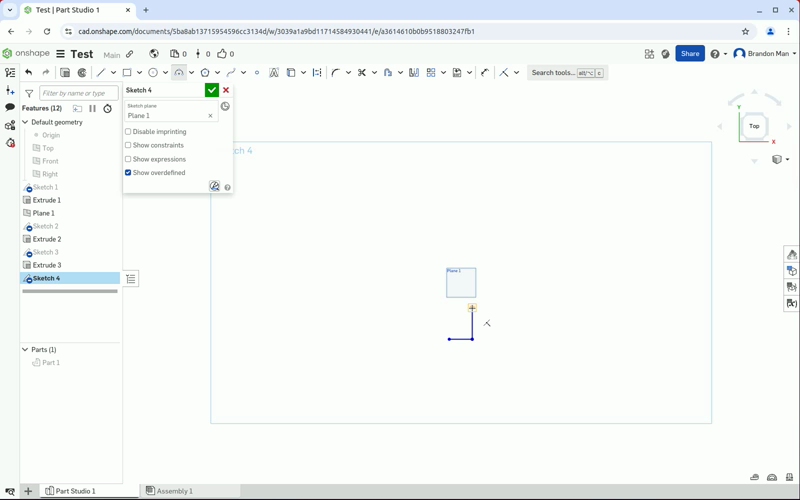
mouse_move(449, 307)
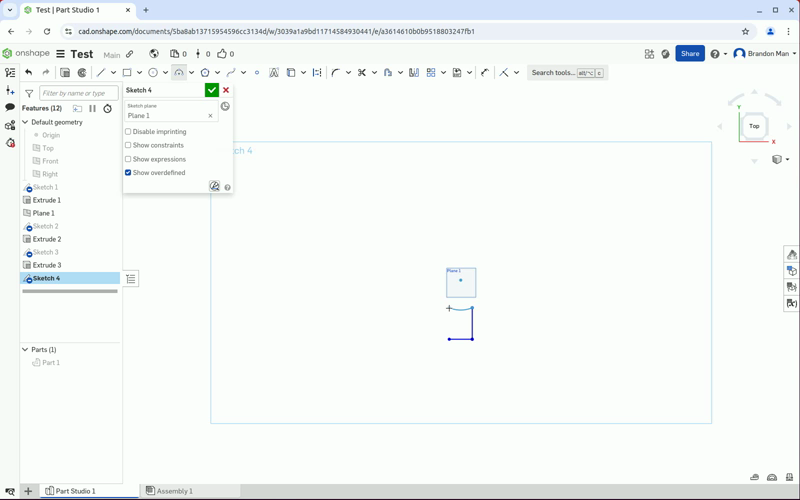
click(449, 307)
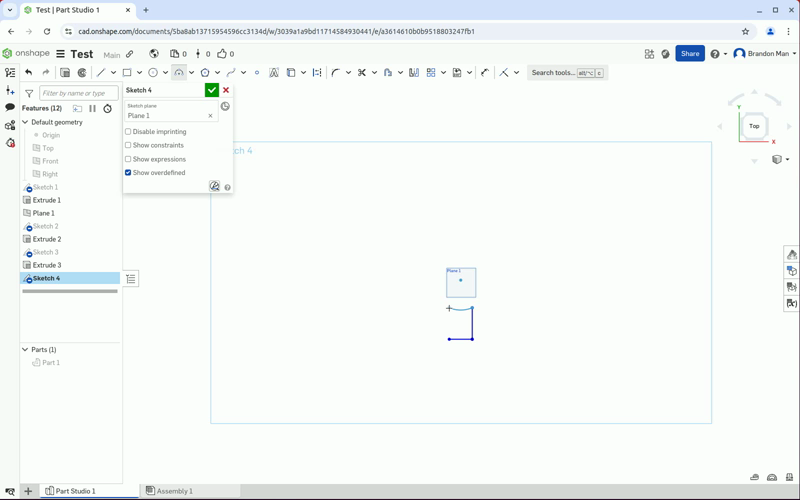
mouse_move(460, 310)
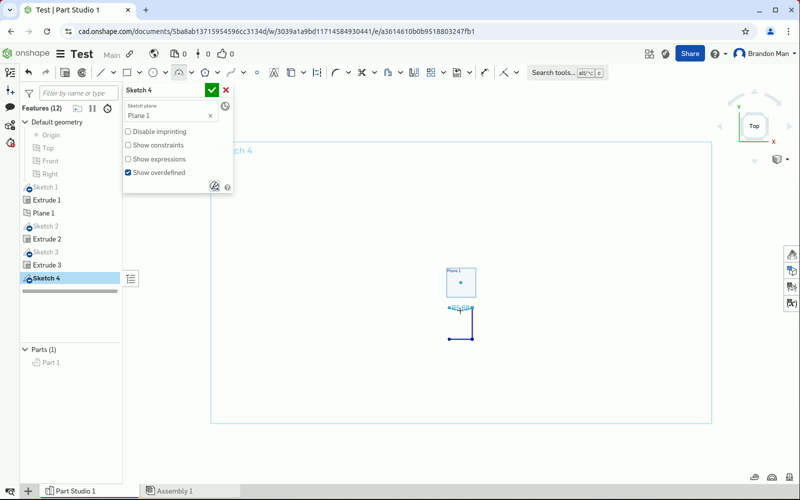
click(460, 310)
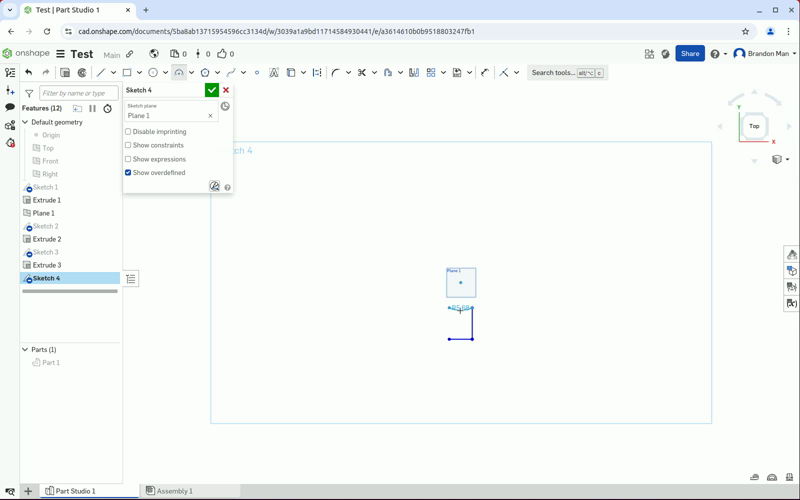
key_up(shift)
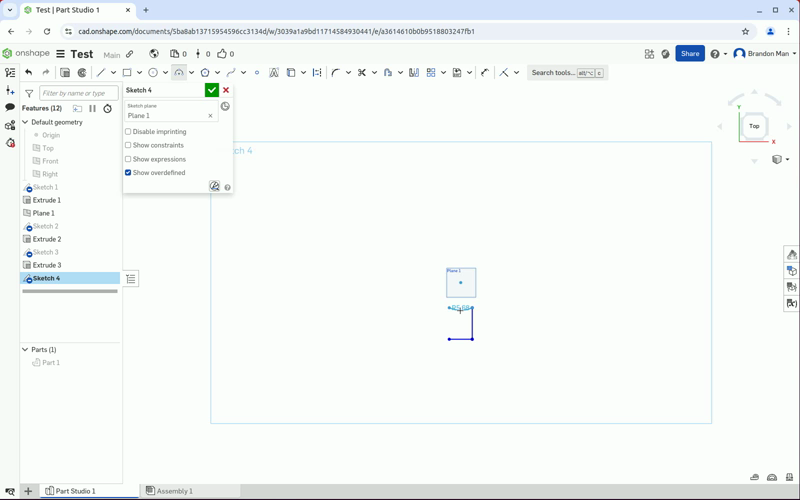
key(esc)
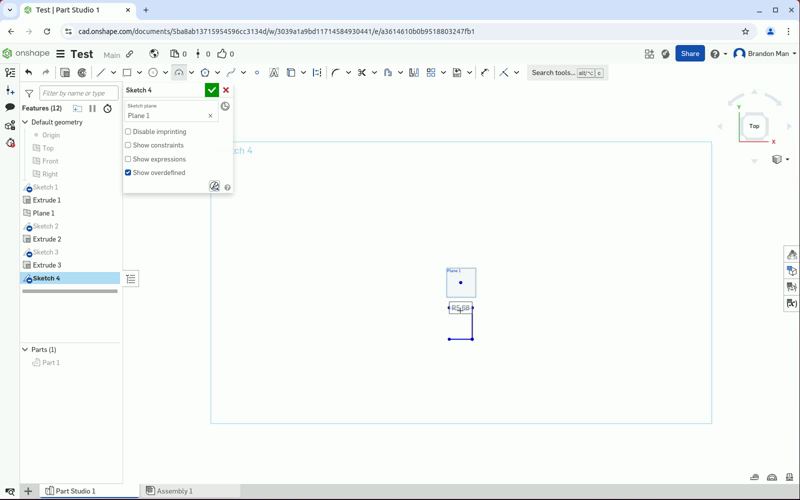
key(l)
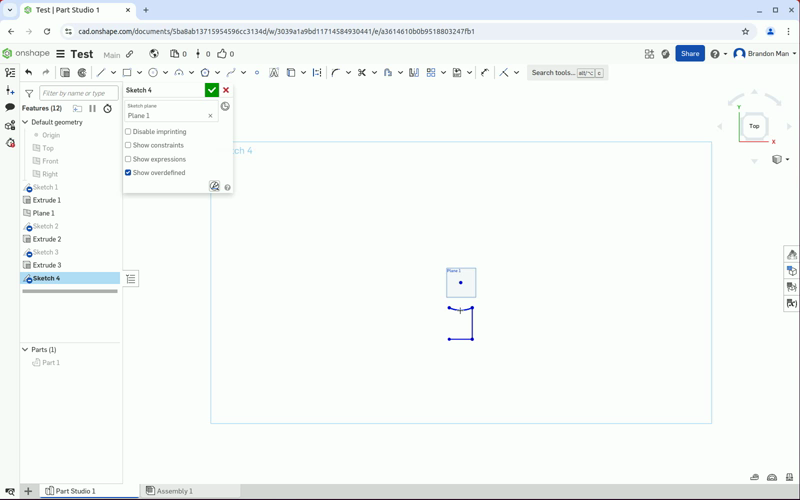
mouse_move(449, 307)
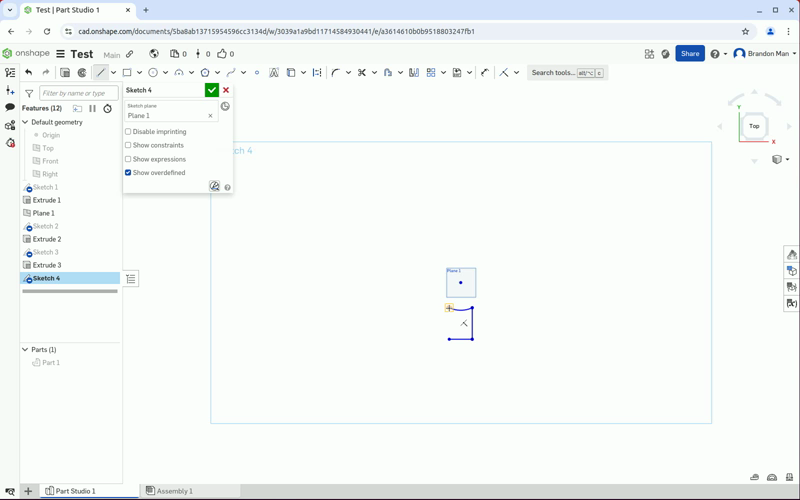
click(449, 307)
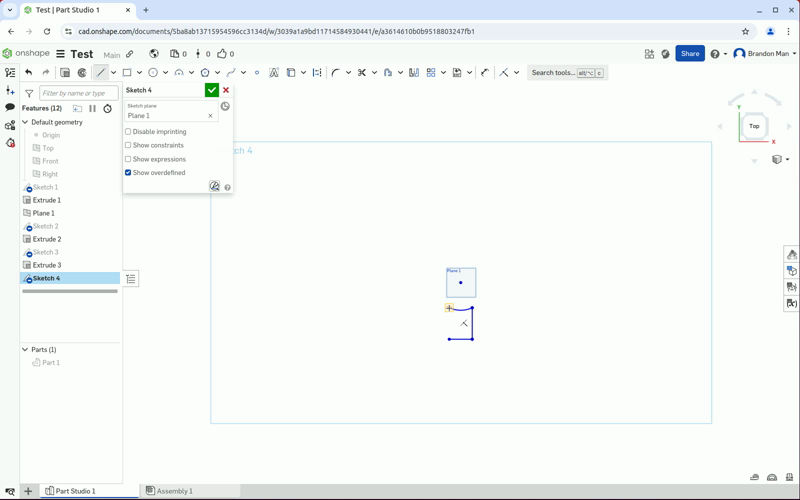
mouse_move(479, 307)
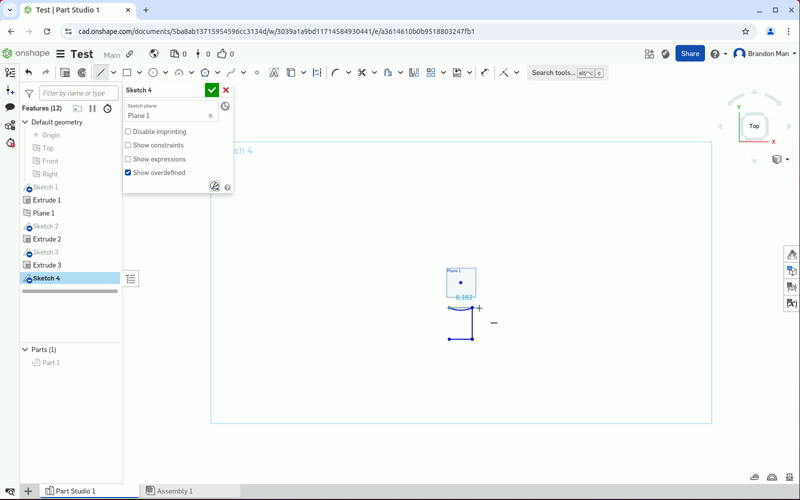
key_down(shift)
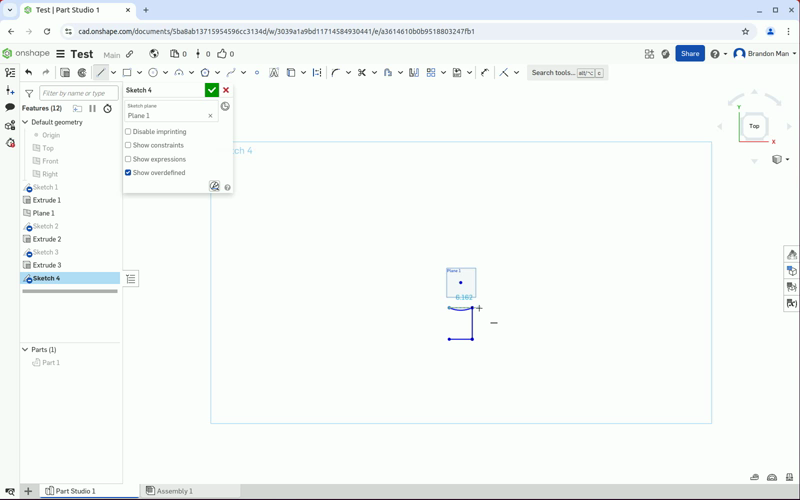
mouse_move(449, 339)
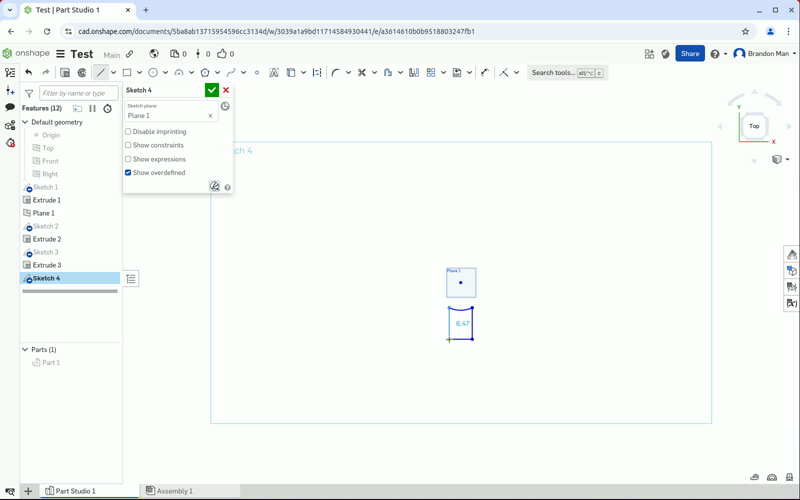
key_up(shift)
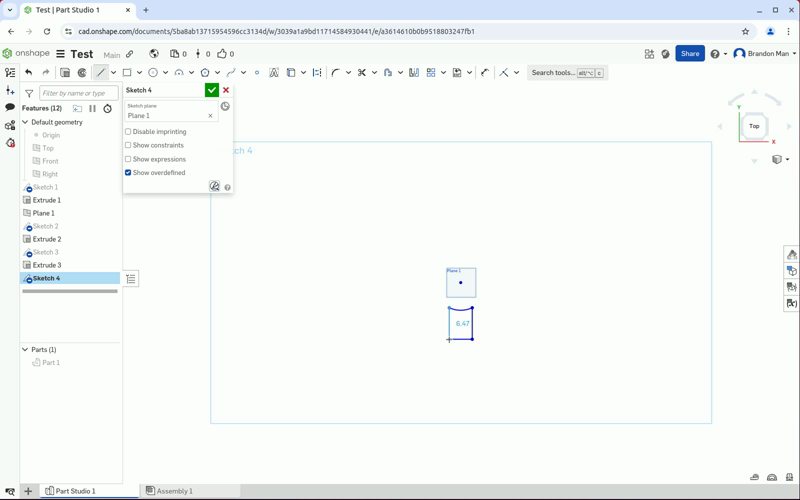
click(449, 339)
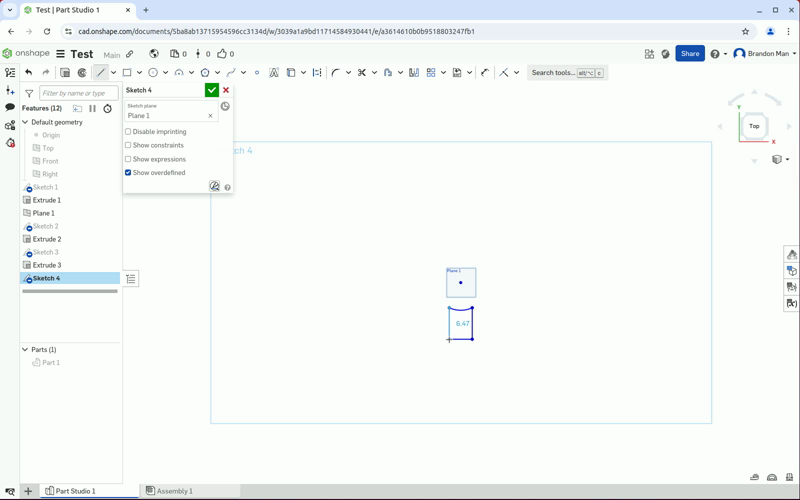
key(esc)
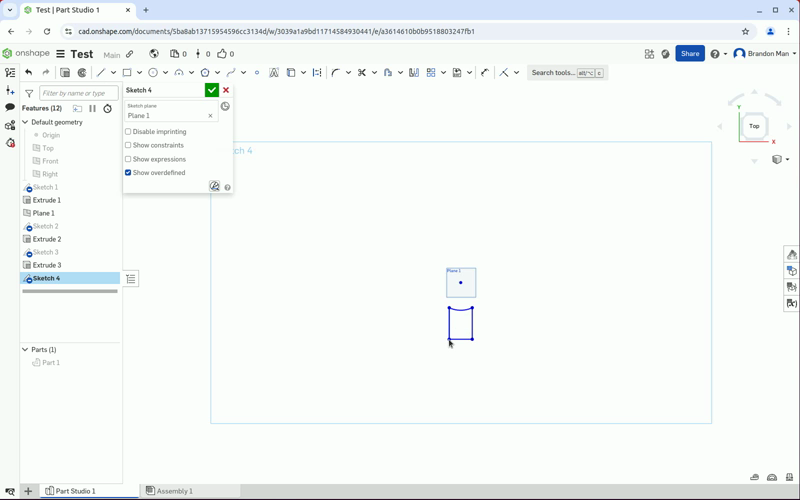
mouse_move(466, 336)
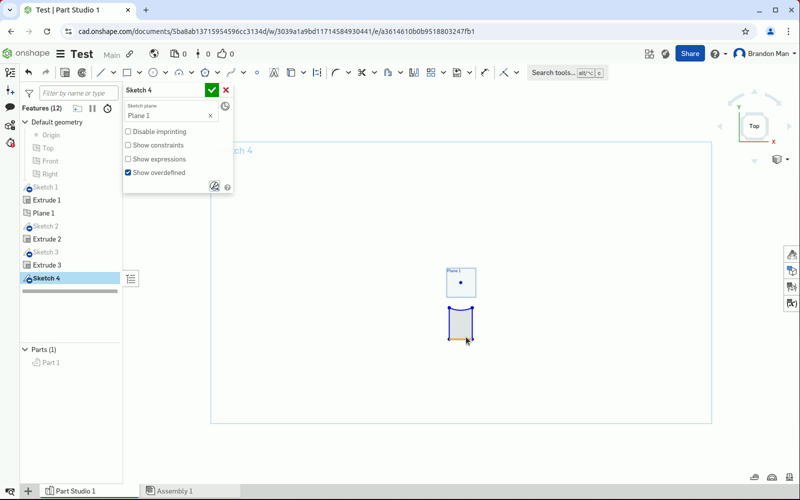
scroll(6)
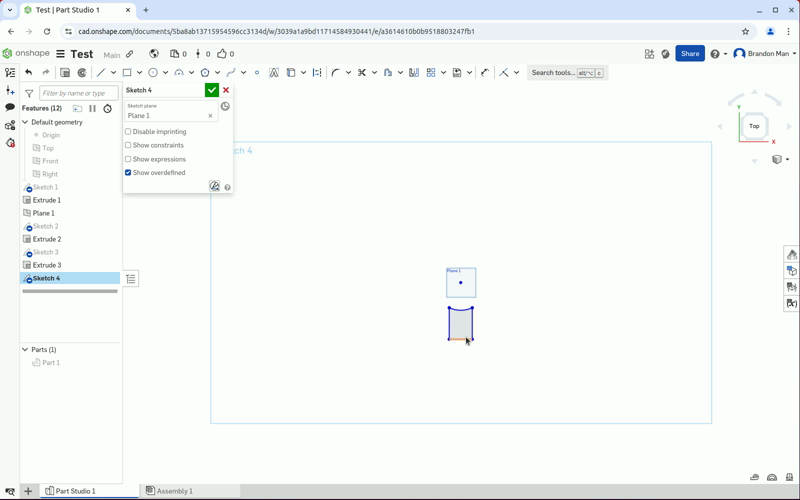
scroll(6)
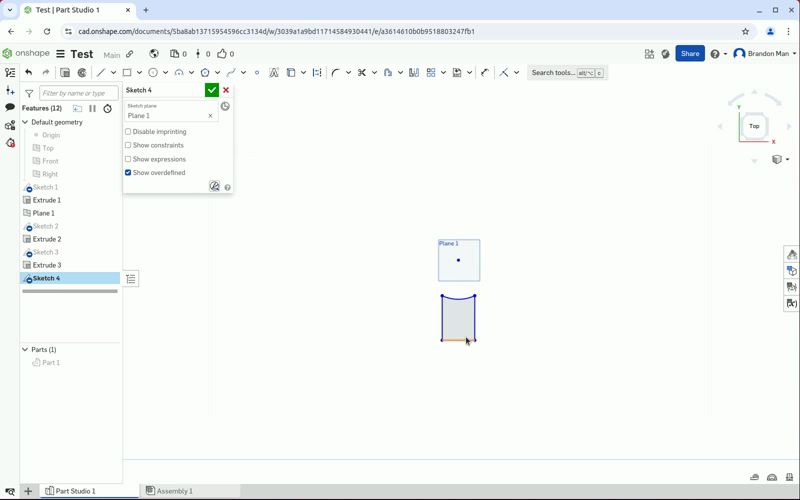
scroll(6)
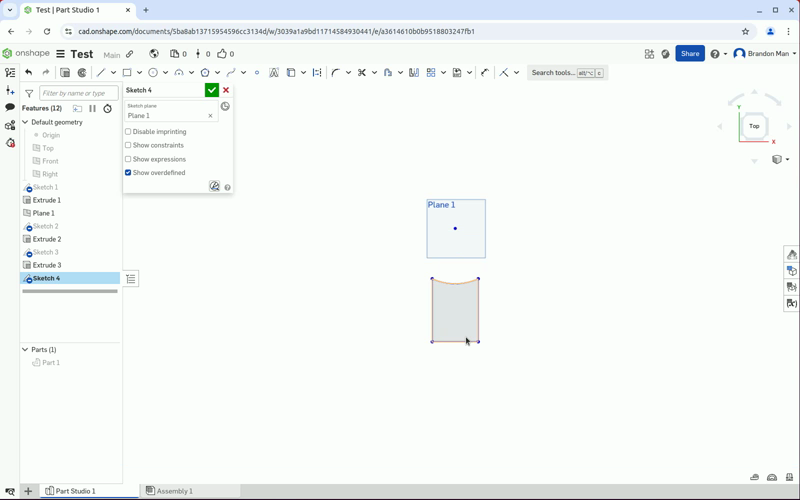
scroll(6)
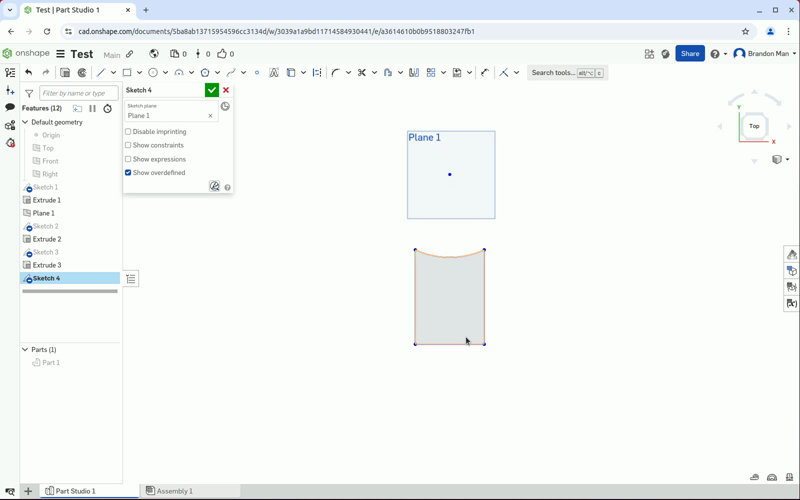
scroll(6)
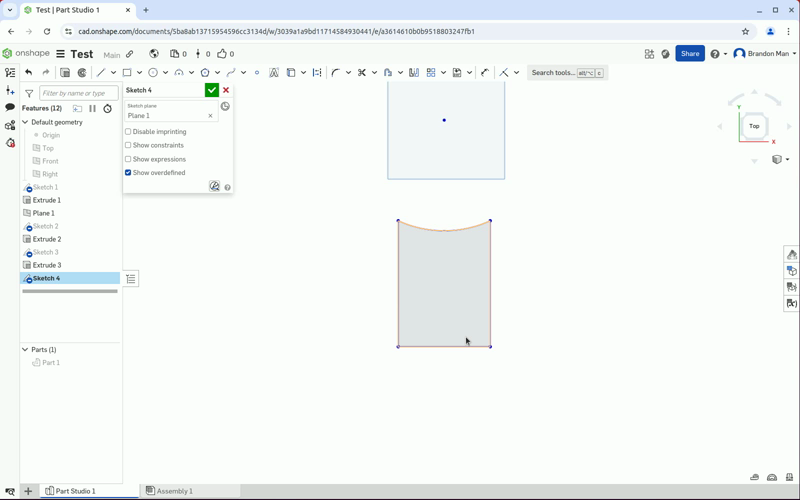
scroll(6)
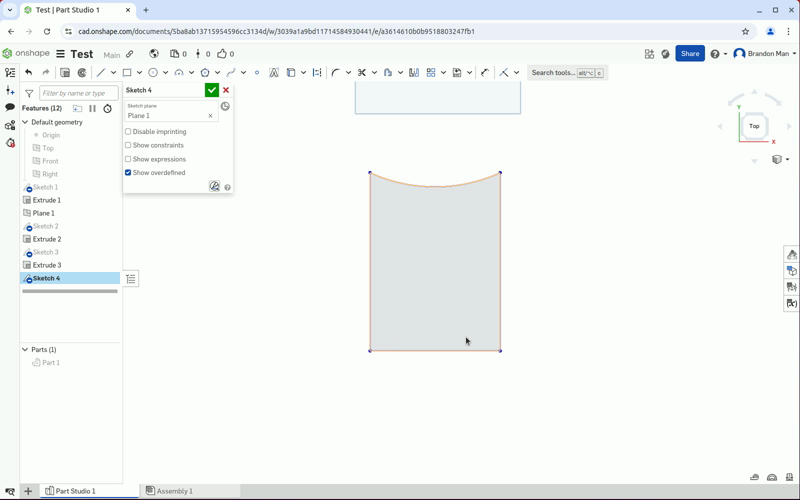
scroll(6)
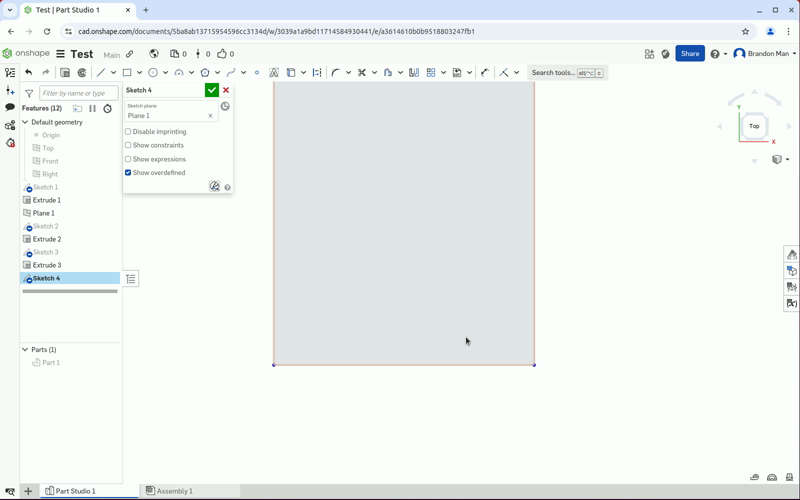
click(466, 336)
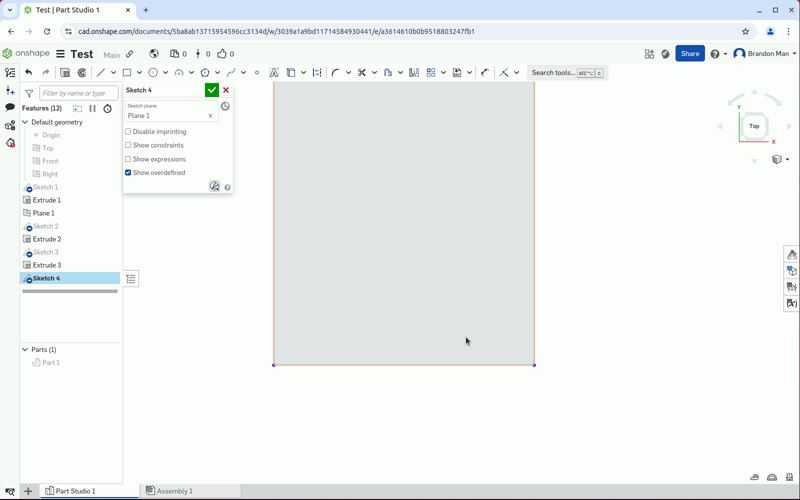
scroll(-6)
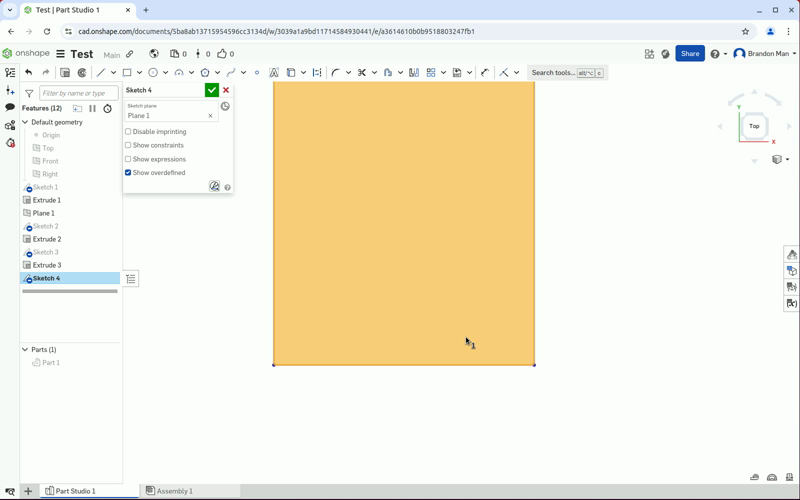
scroll(-6)
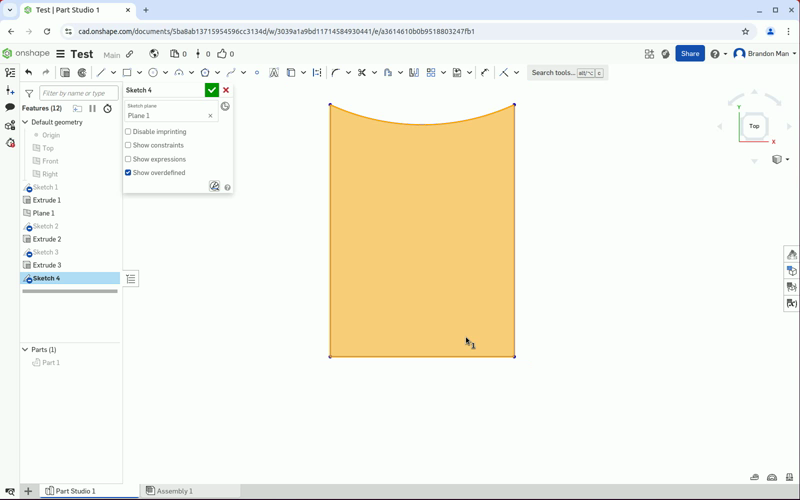
scroll(-6)
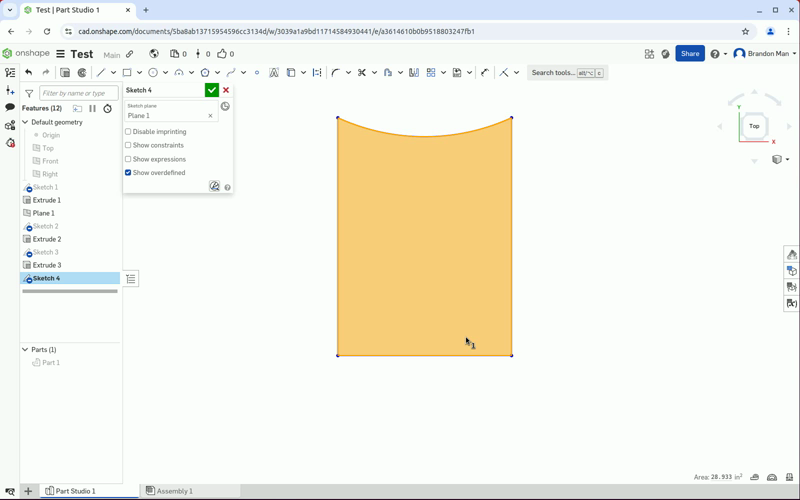
scroll(-6)
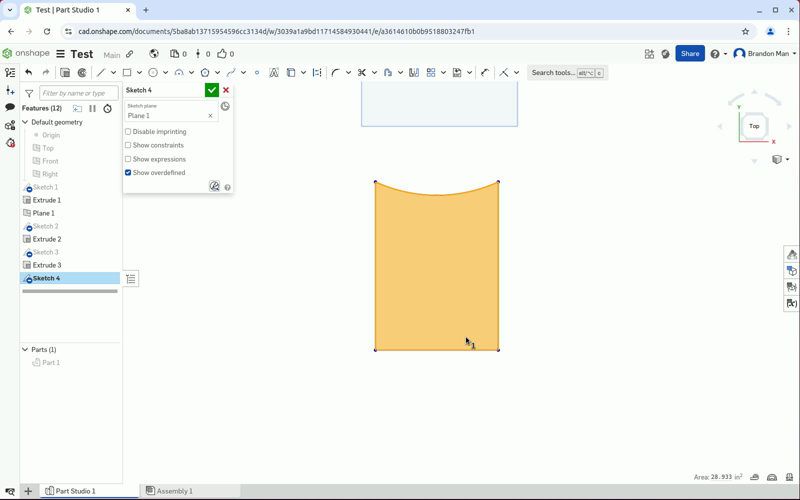
scroll(-6)
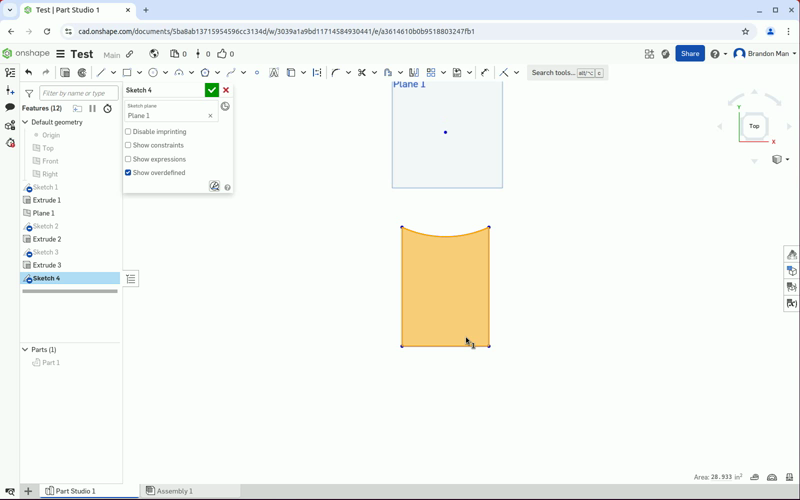
scroll(-6)
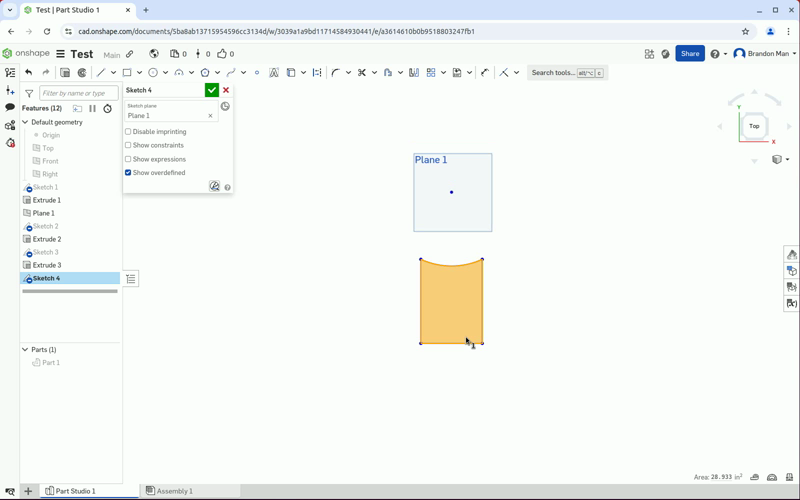
scroll(-6)
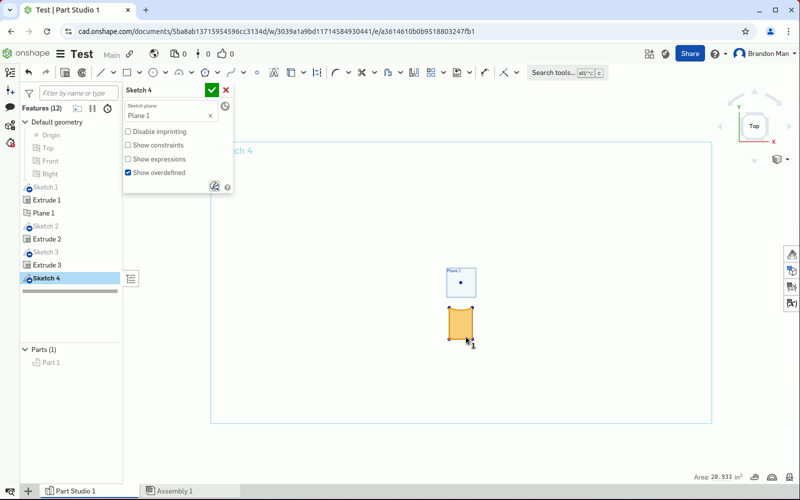
mouse_move(73, 352)
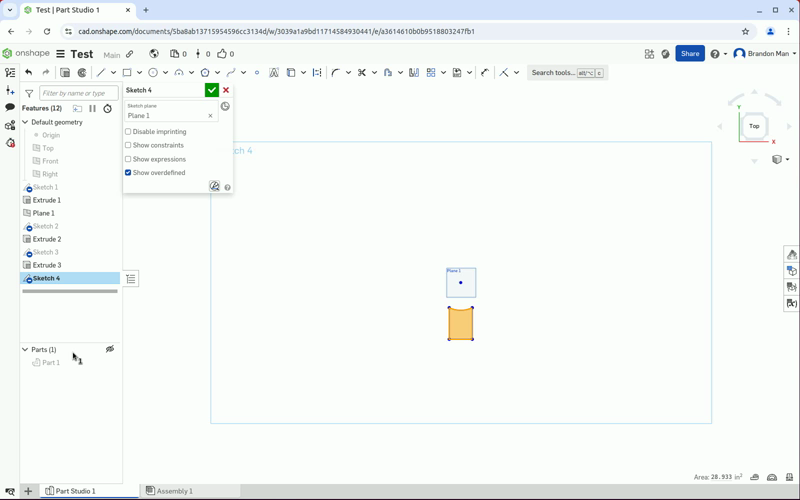
key(shift+y)
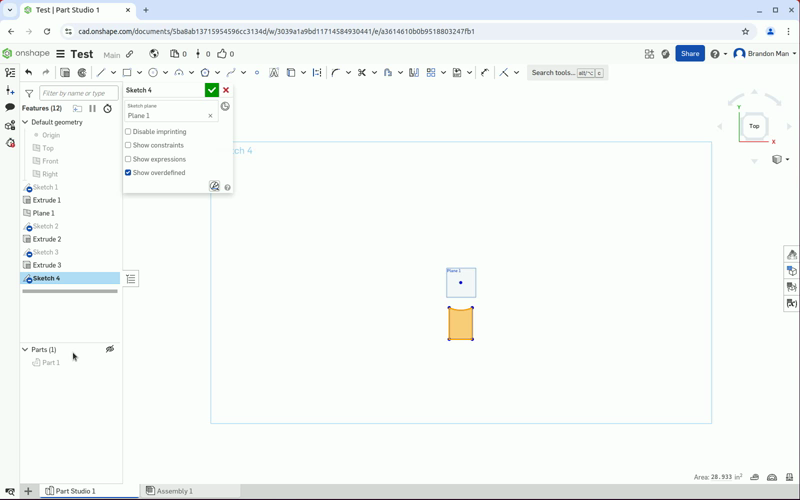
key(shift+e)
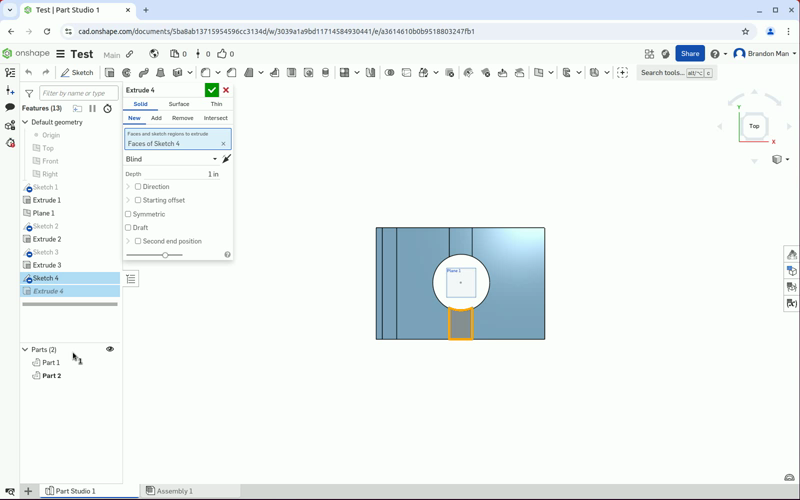
mouse_move(143, 106)
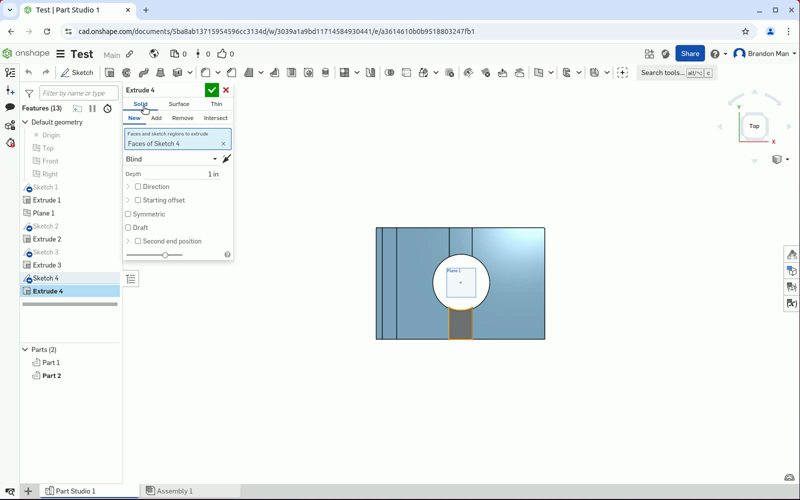
click(143, 106)
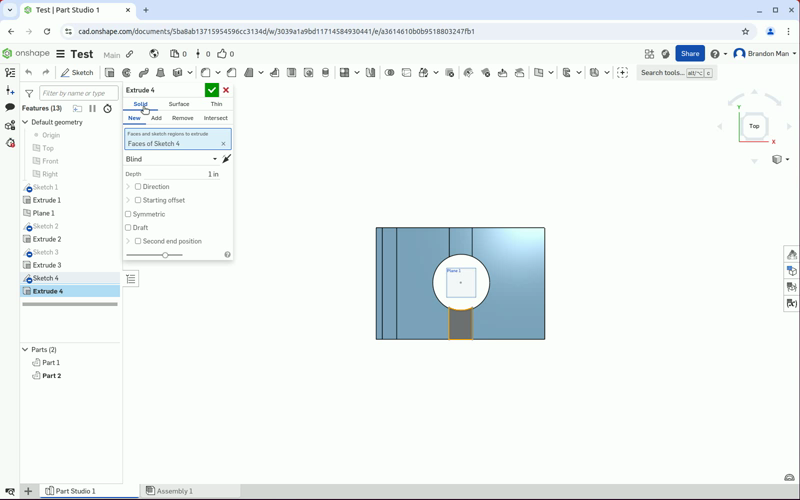
mouse_move(186, 120)
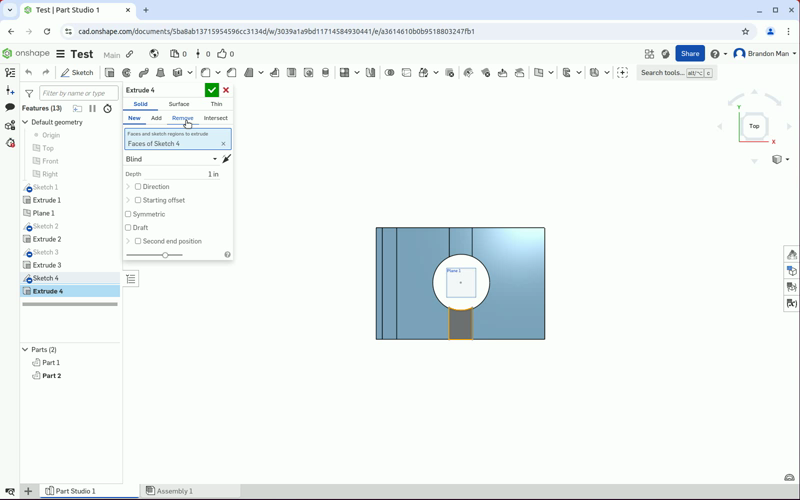
click(186, 120)
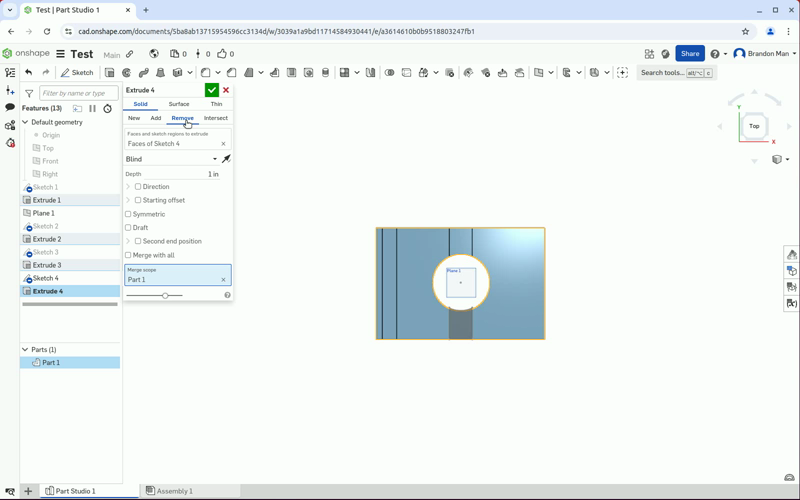
key(tab, 4)
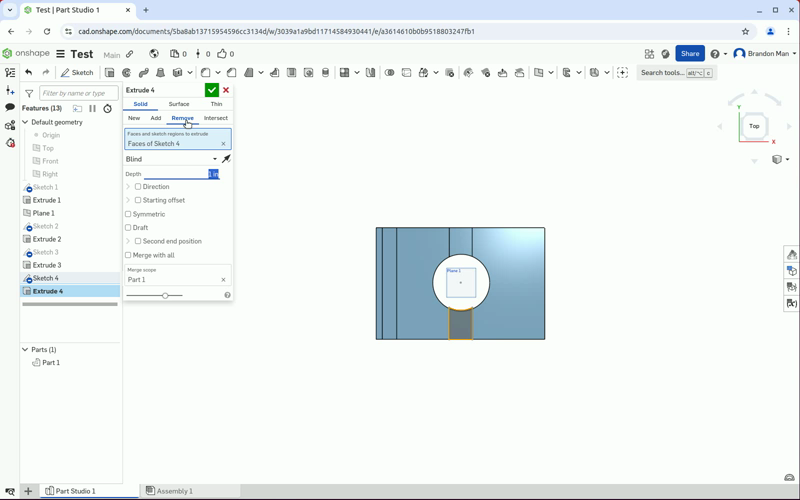
text(1.204)
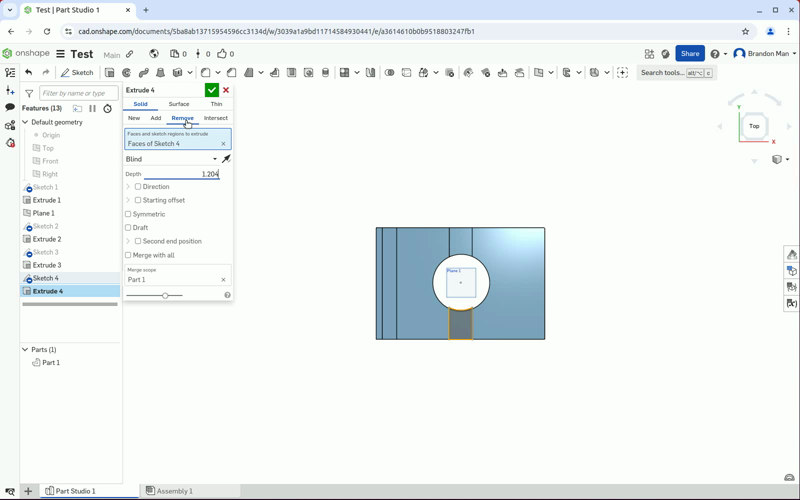
key(tab, 6)
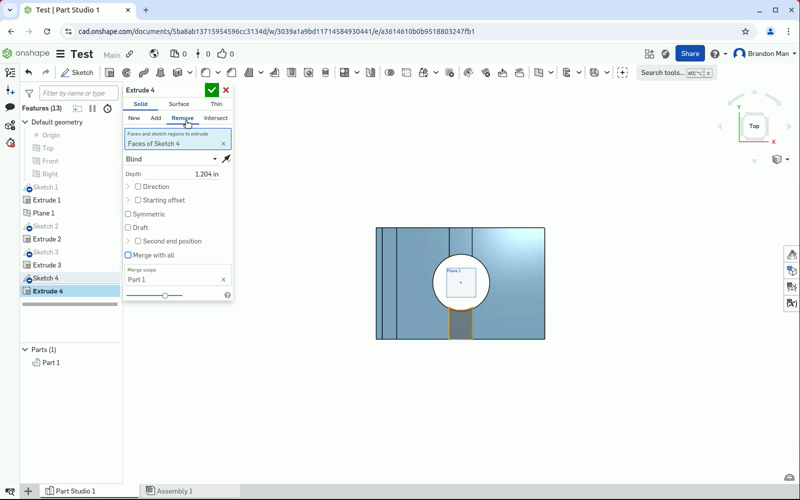
key(space)
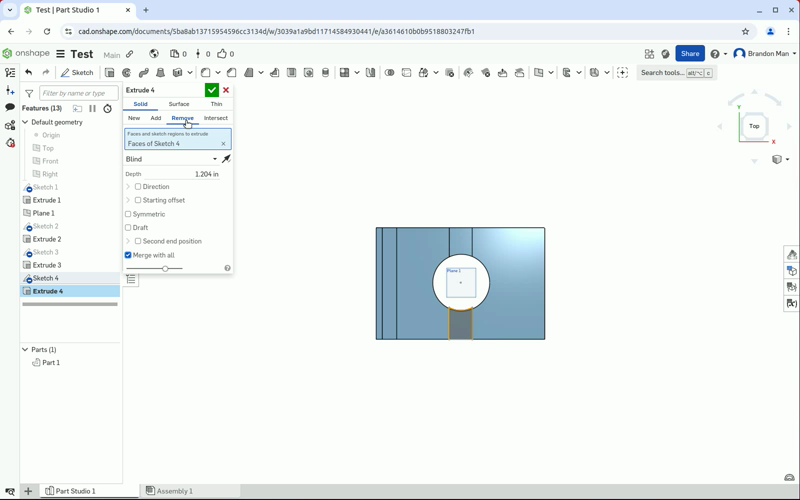
key(enter)
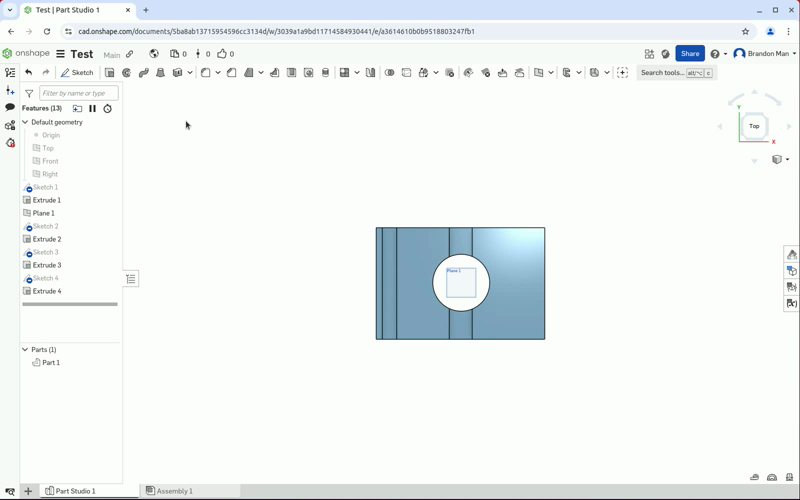
key(shift+h)
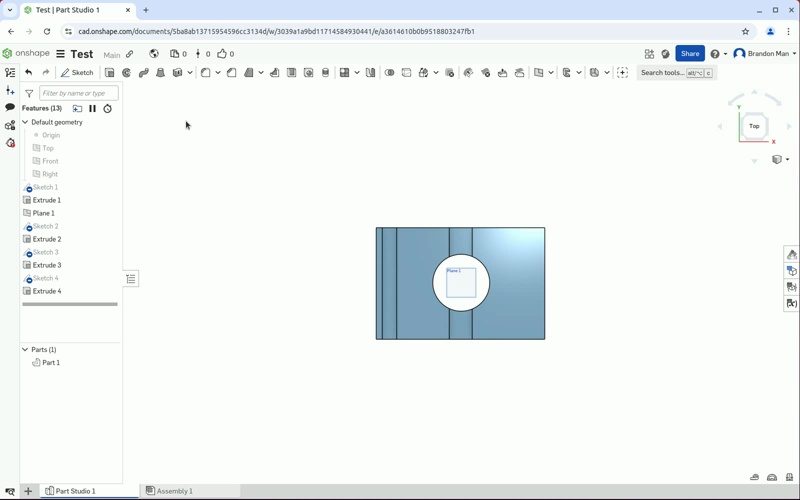
key(shift+h)
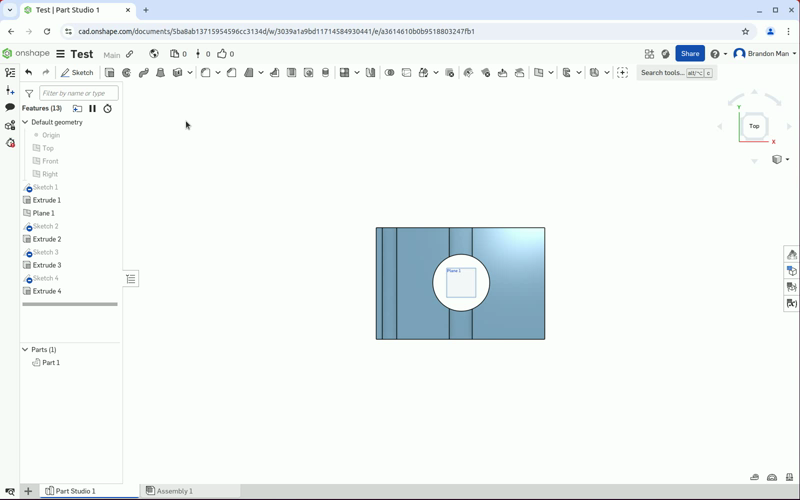
mouse_move(73, 189)
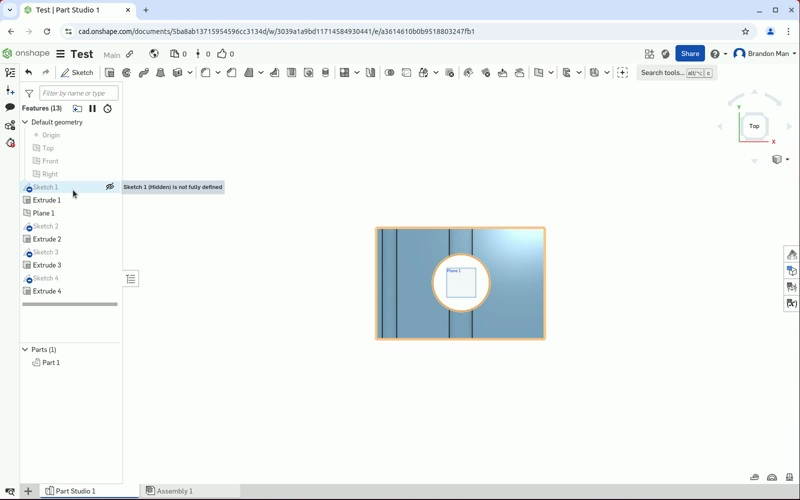
click(73, 189)
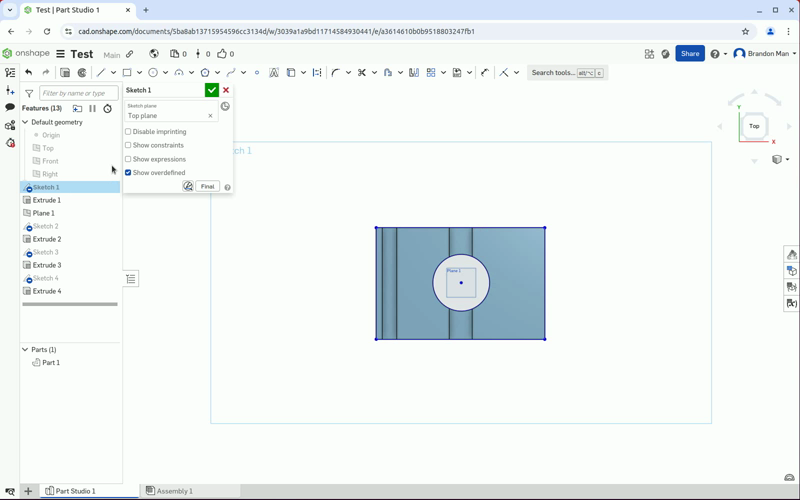
mouse_move(229, 92)
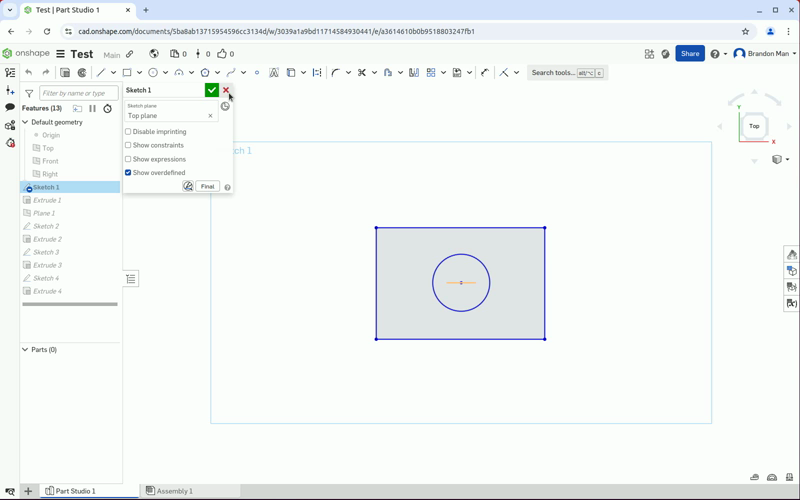
click(229, 92)
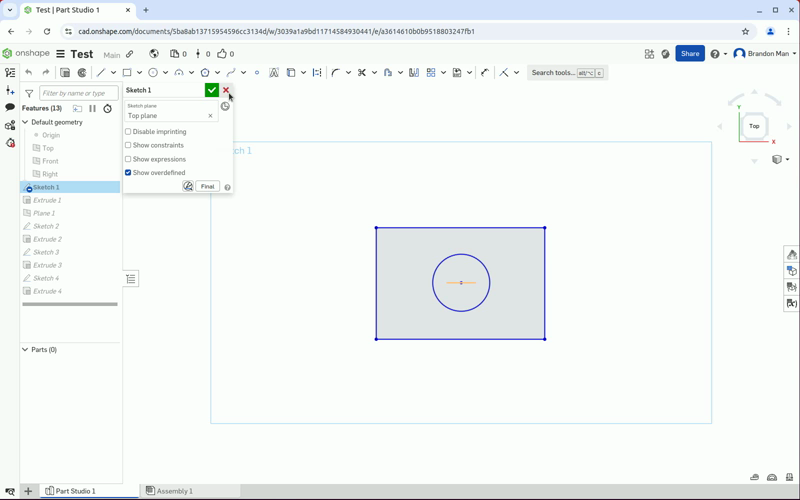
key(shift+s)
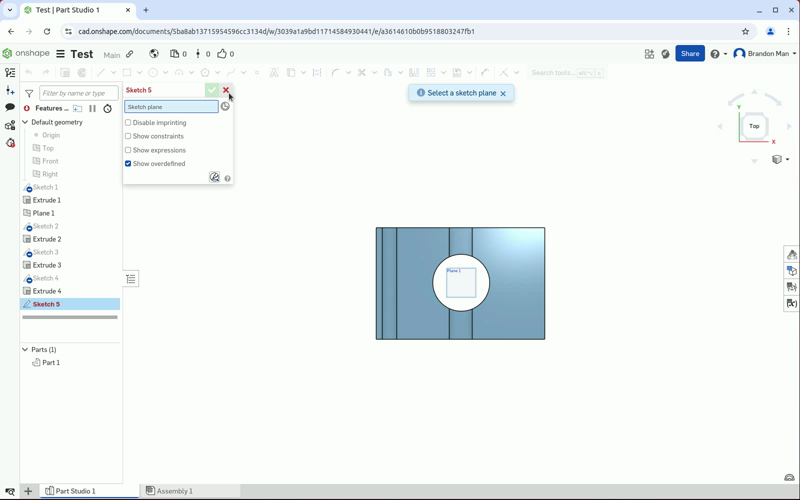
mouse_move(73, 215)
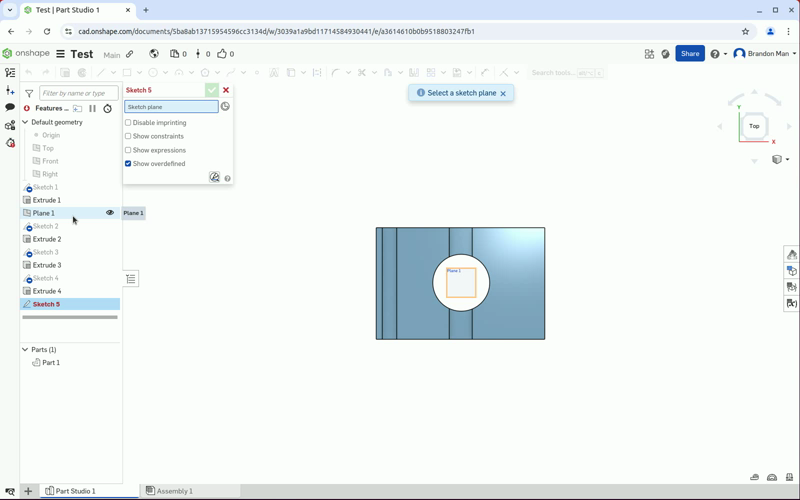
click(73, 215)
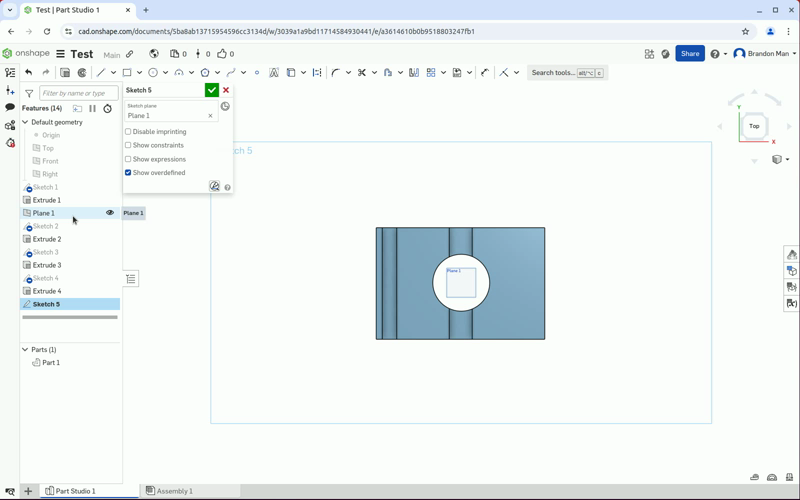
mouse_move(73, 352)
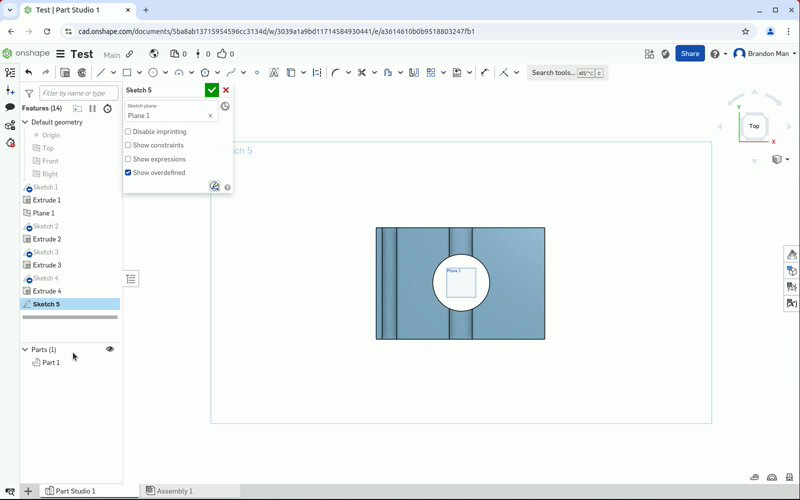
key(y)
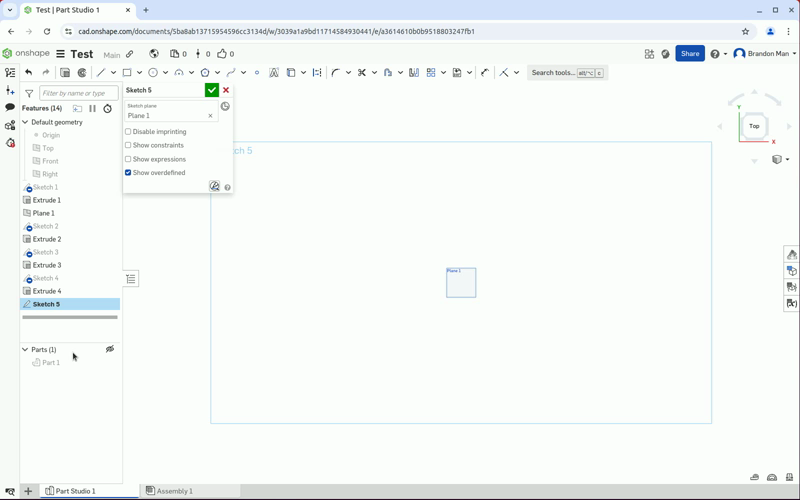
key(a)
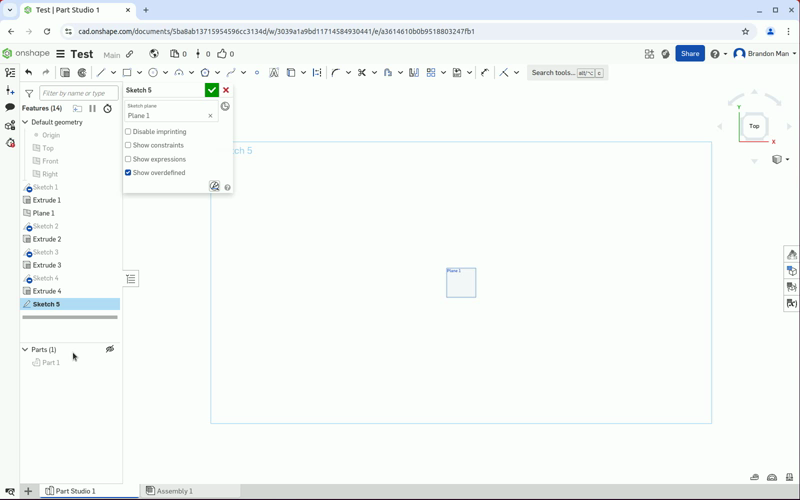
key_down(shift)
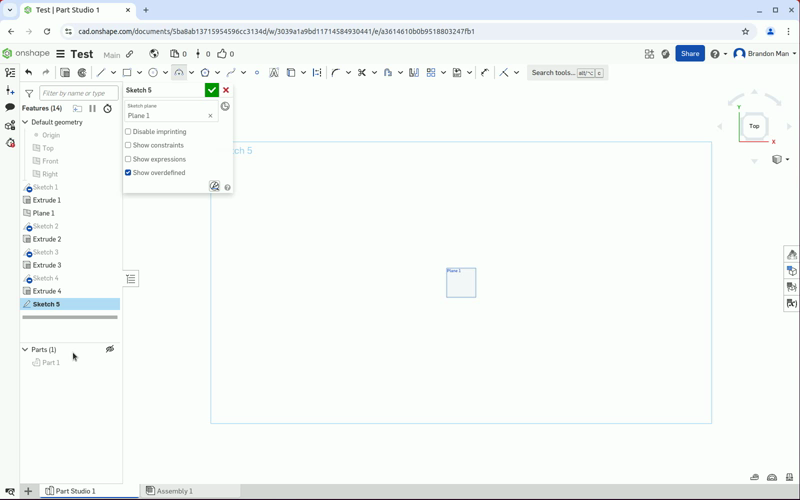
mouse_move(449, 308)
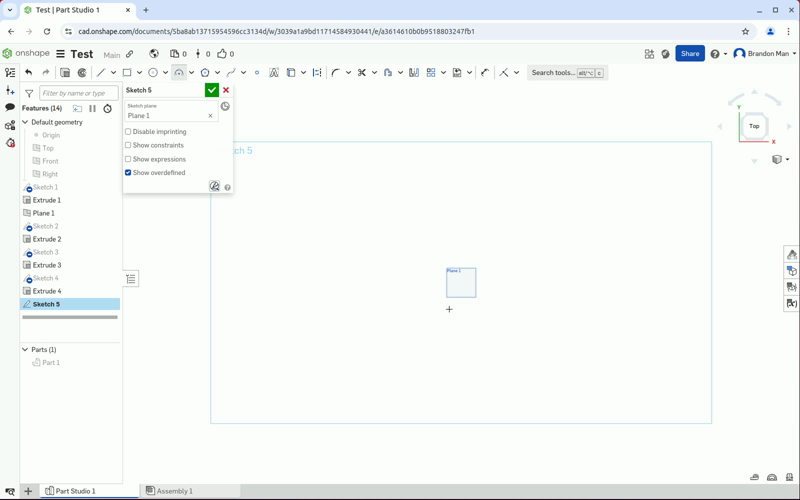
click(449, 308)
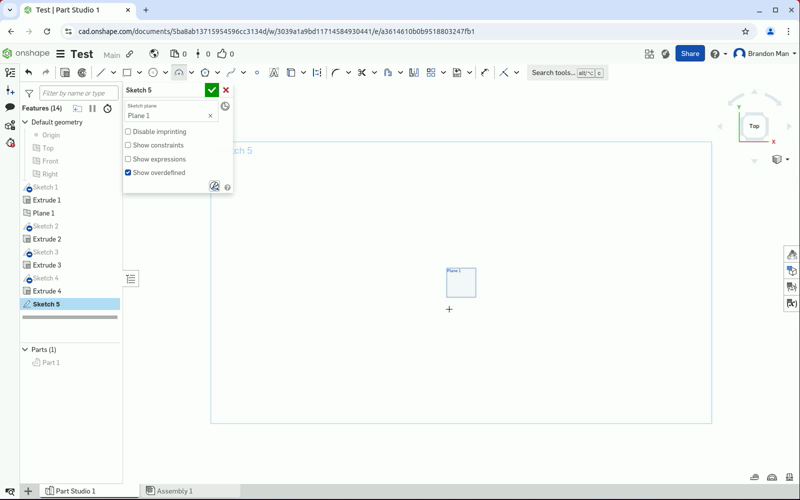
key_up(shift)
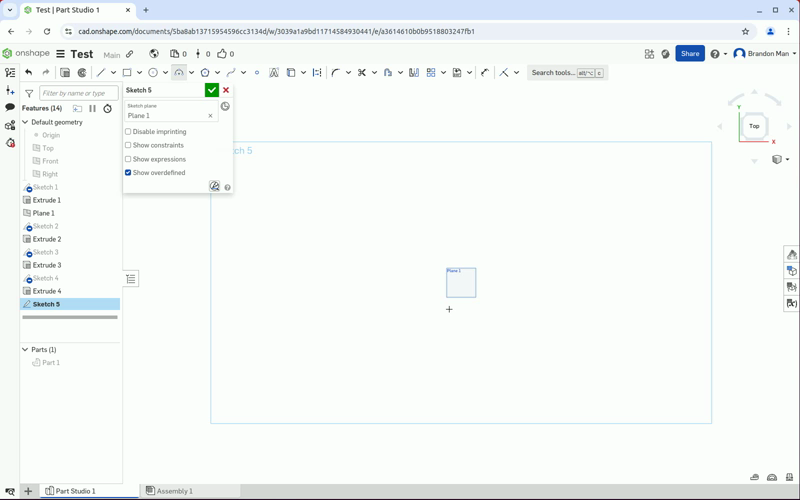
key_down(shift)
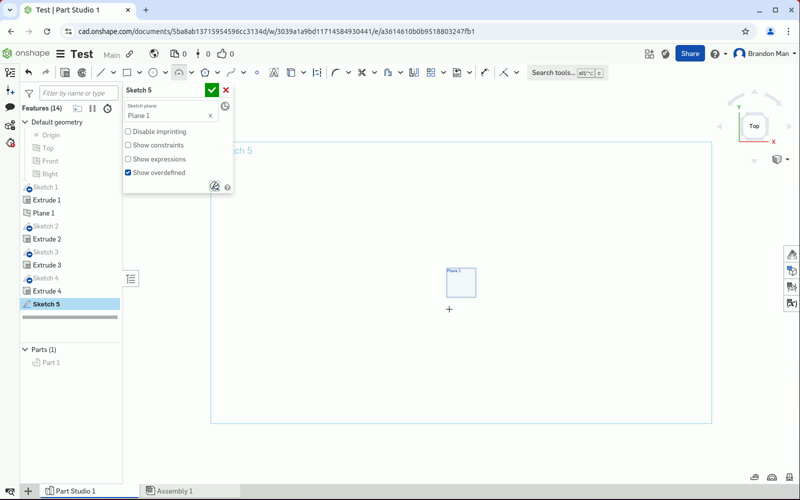
mouse_move(471, 308)
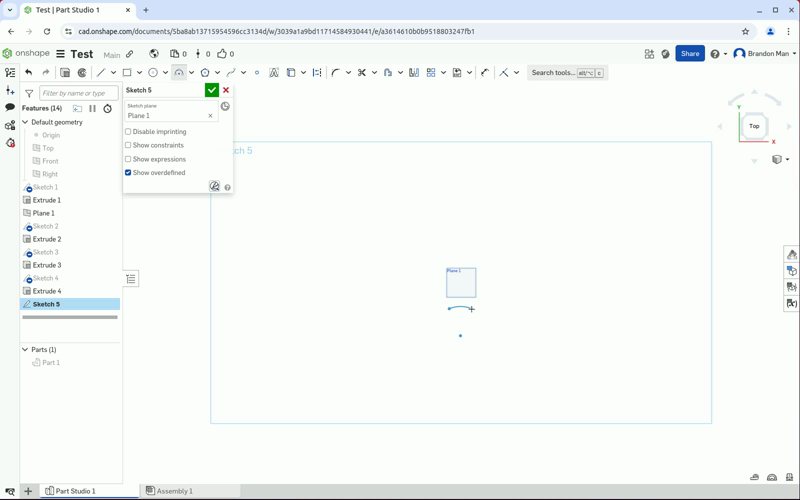
click(471, 308)
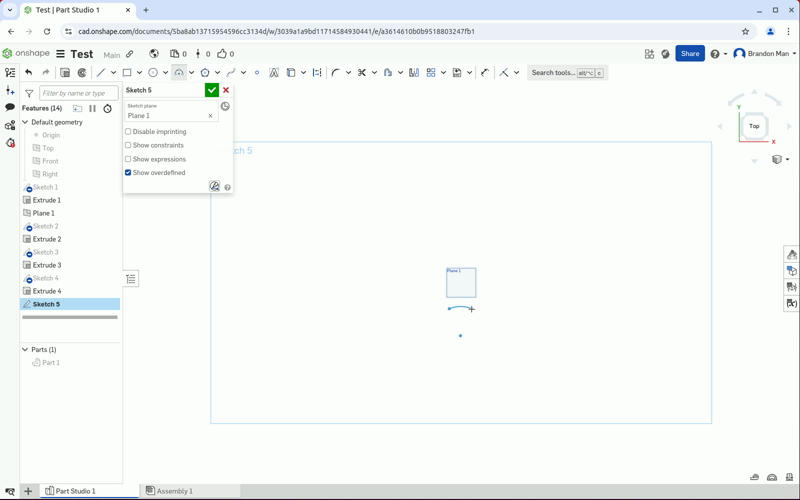
mouse_move(460, 311)
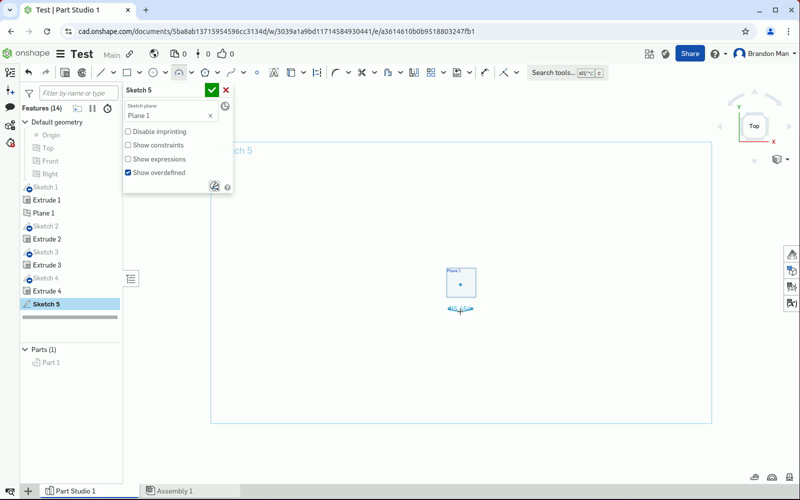
click(460, 311)
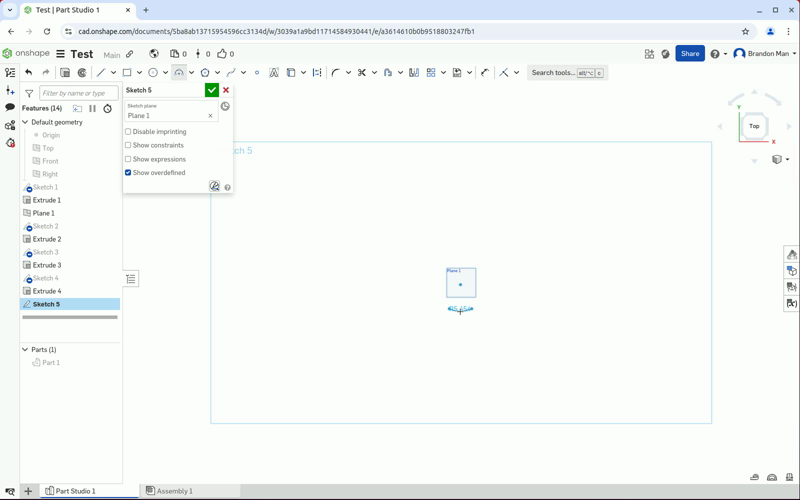
key_up(shift)
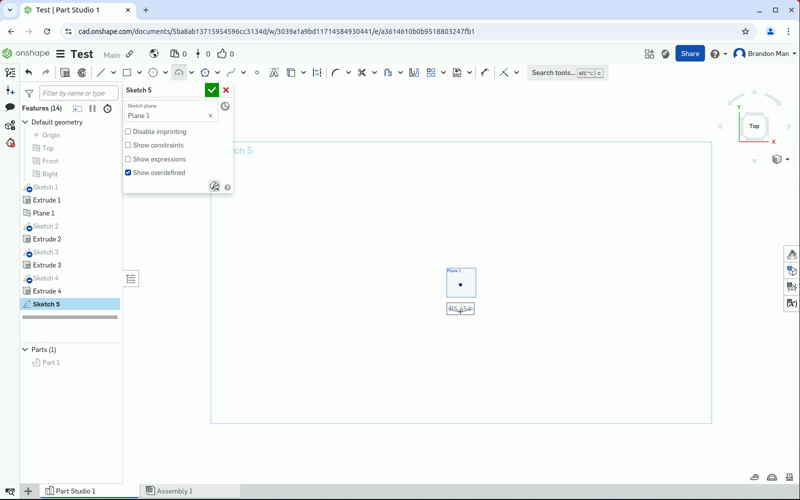
key(esc)
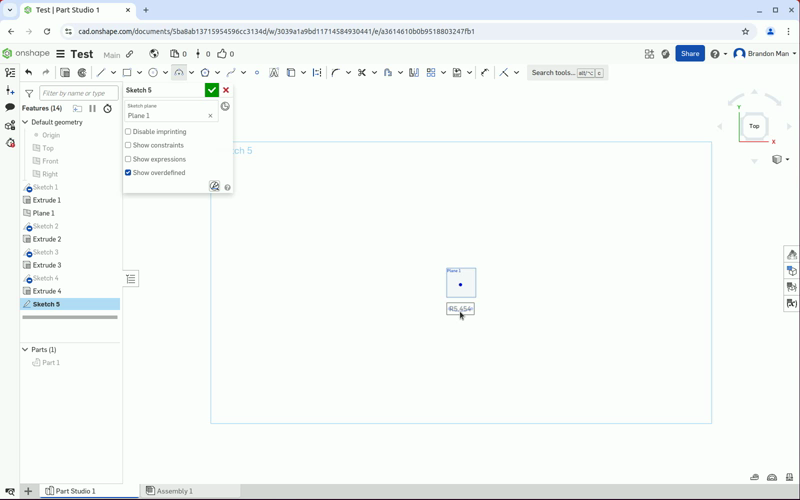
key(l)
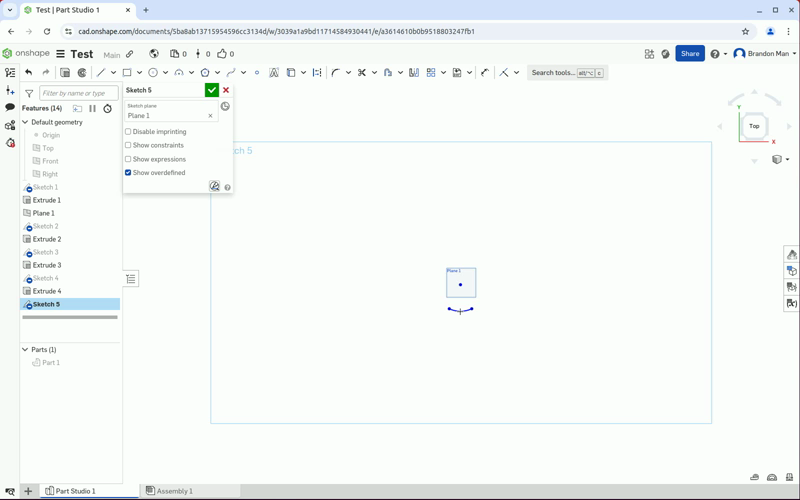
mouse_move(471, 308)
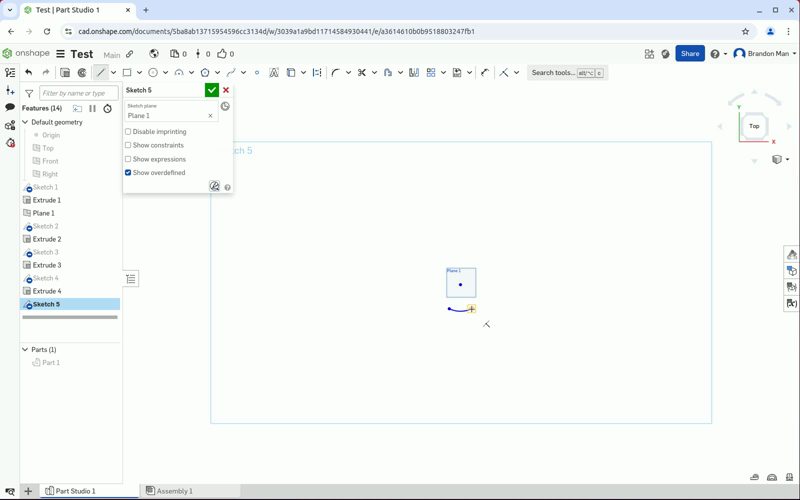
click(471, 308)
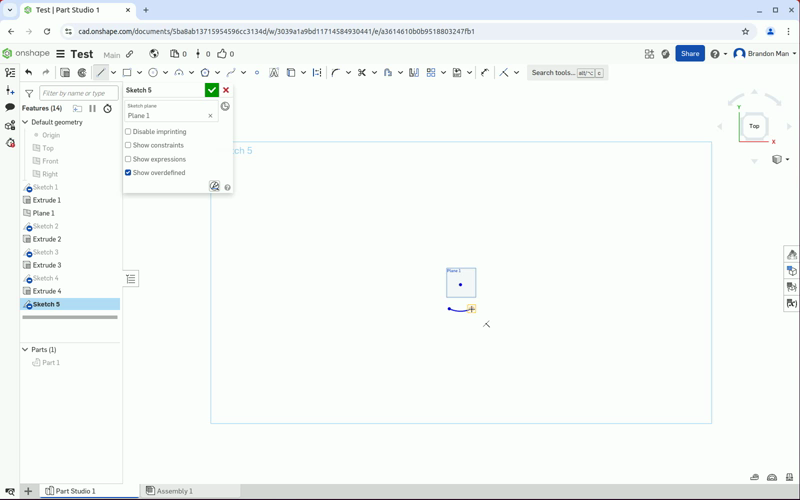
key_down(shift)
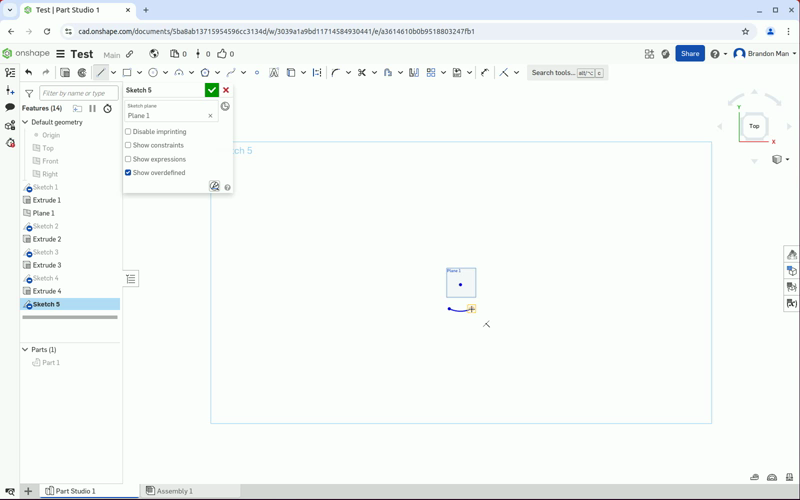
mouse_move(501, 308)
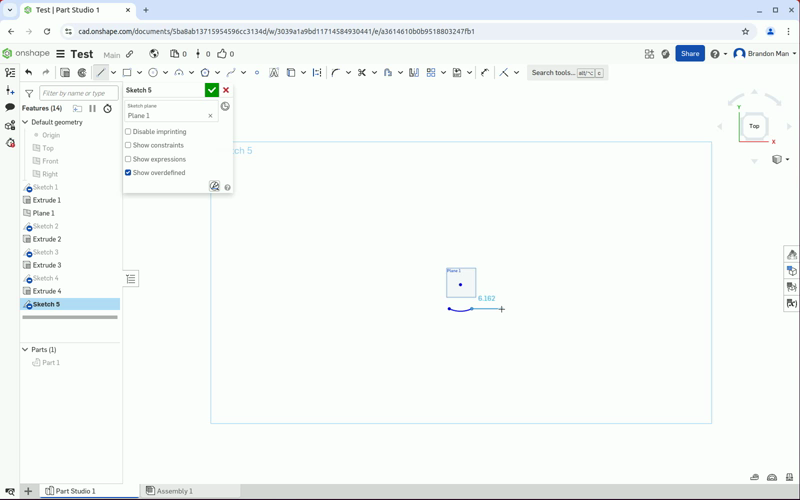
mouse_move(471, 256)
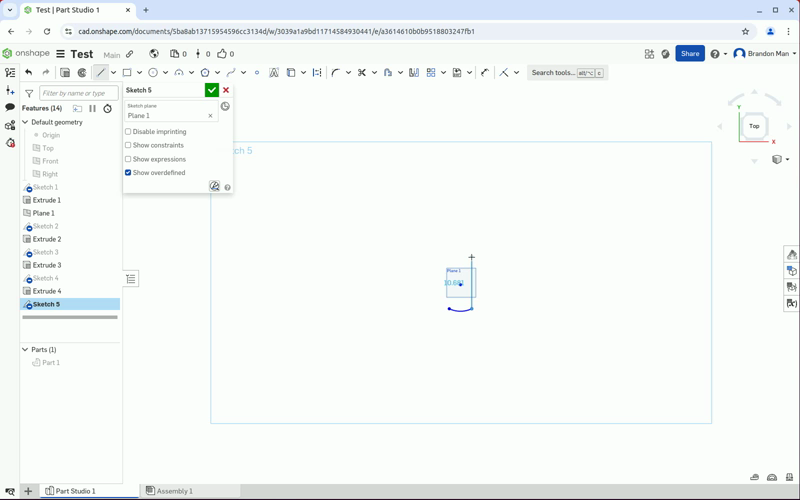
click(471, 256)
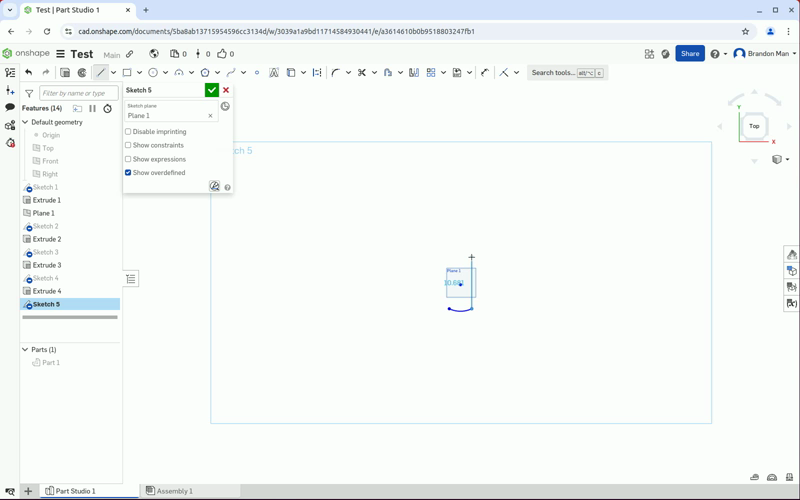
key_up(shift)
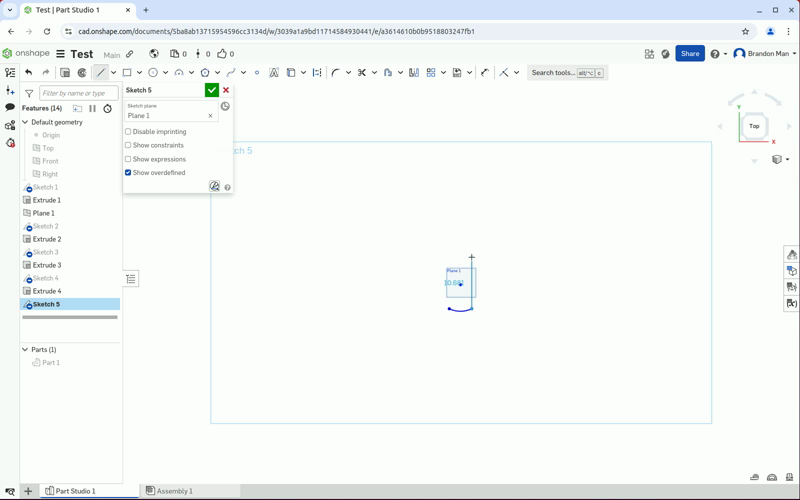
key(esc)
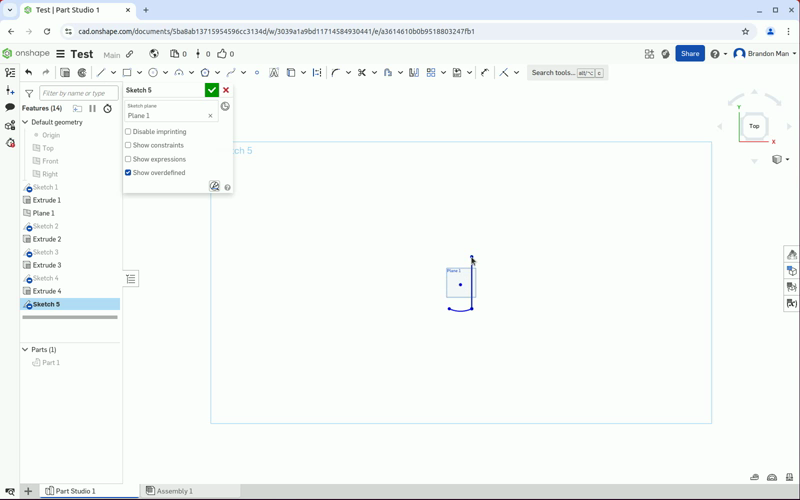
key(a)
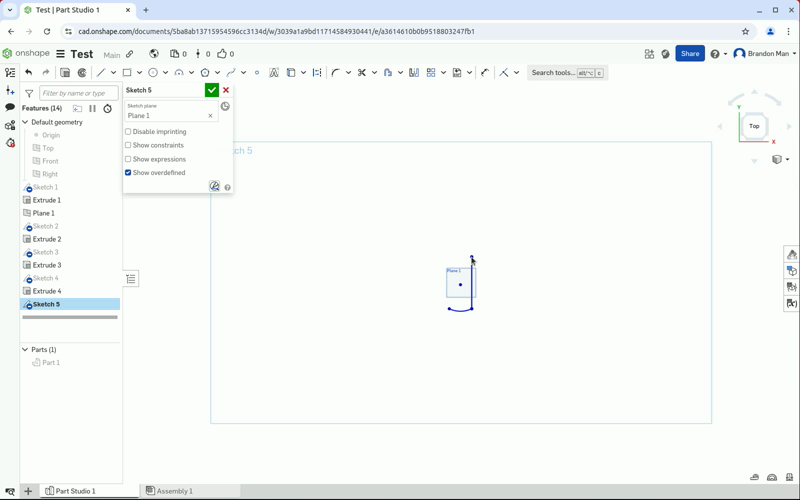
mouse_move(471, 256)
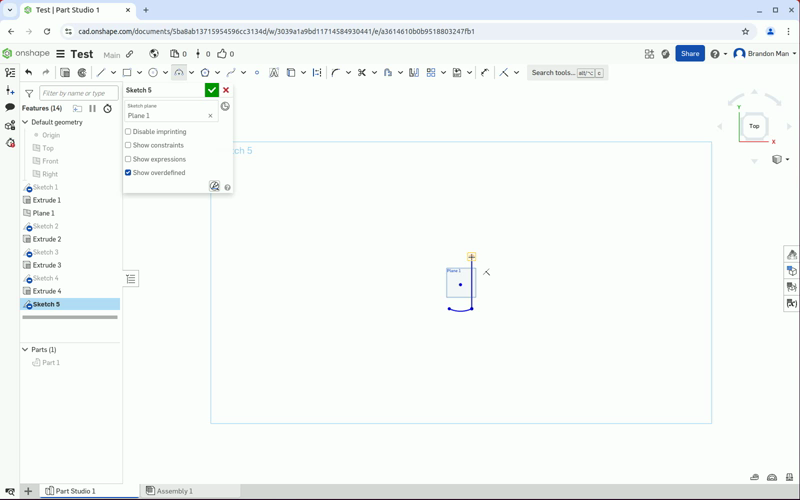
click(471, 256)
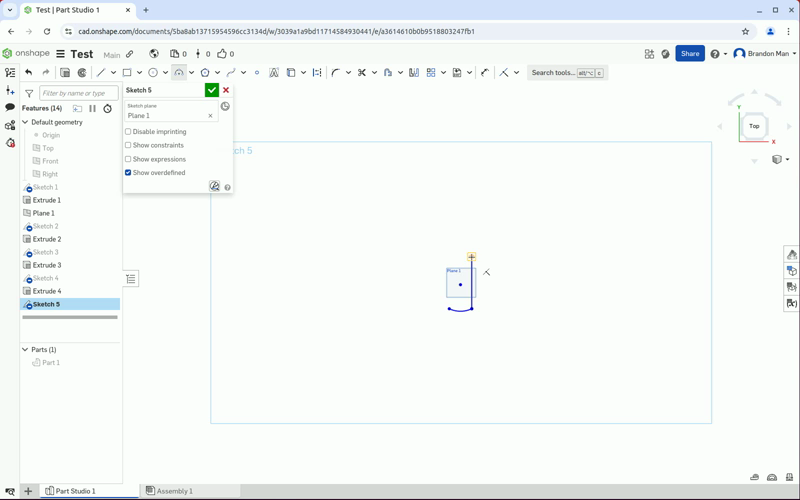
key_down(shift)
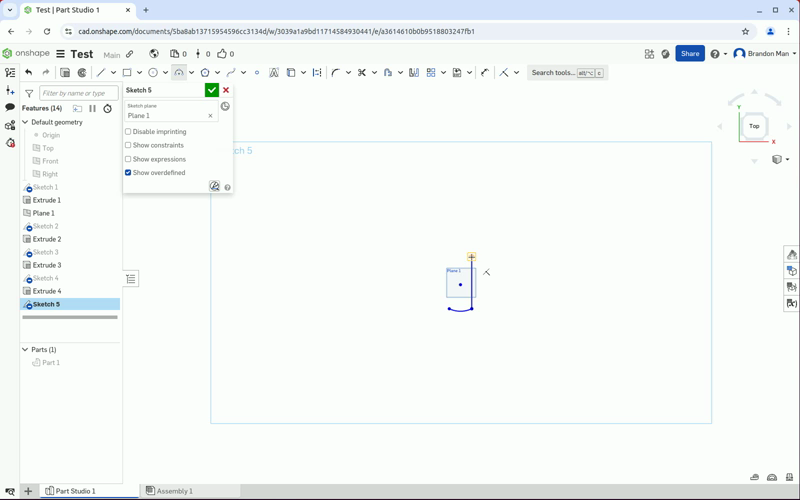
mouse_move(449, 256)
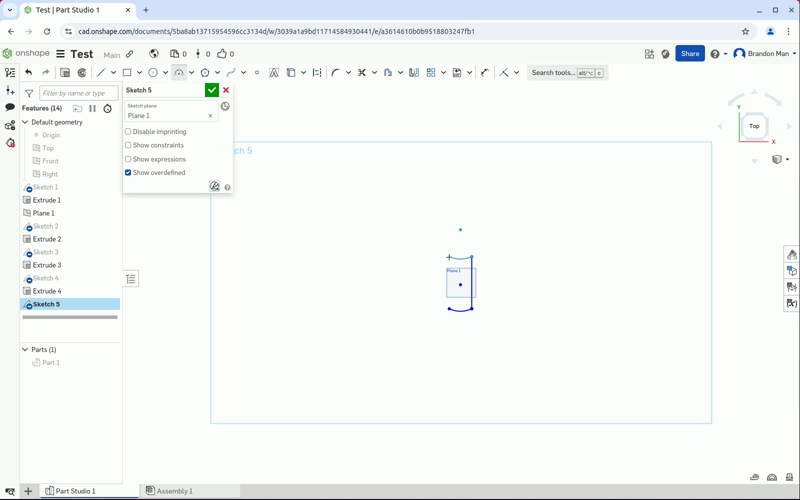
click(449, 256)
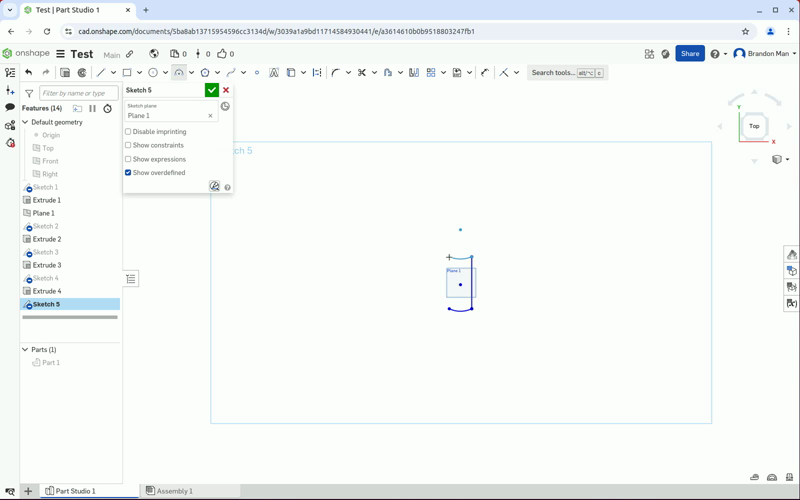
mouse_move(460, 254)
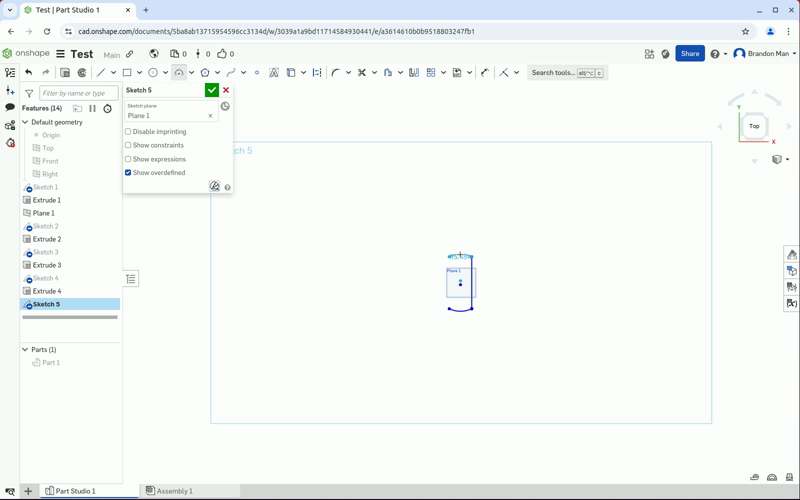
click(460, 254)
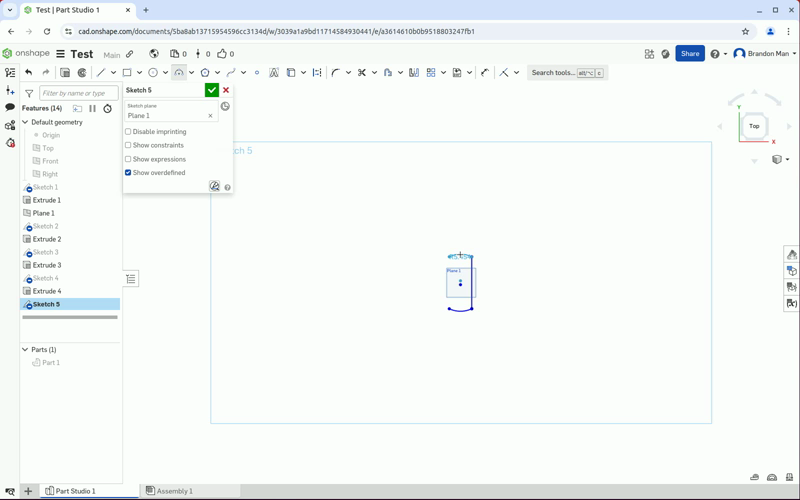
key_up(shift)
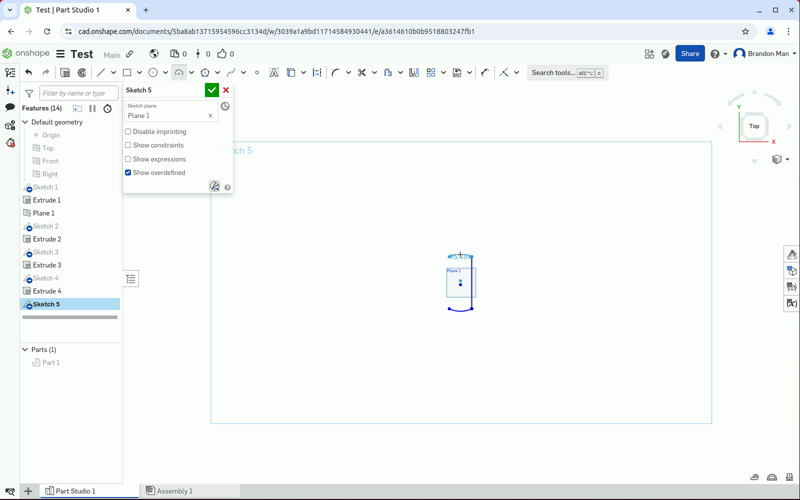
key(esc)
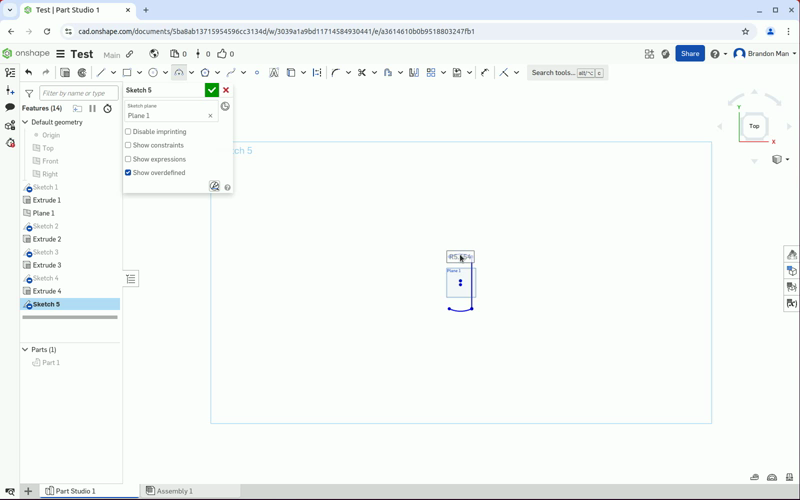
key(l)
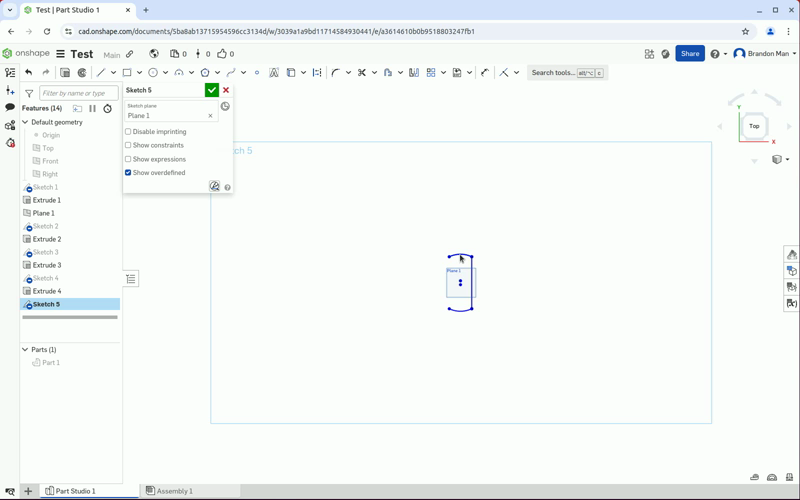
mouse_move(449, 256)
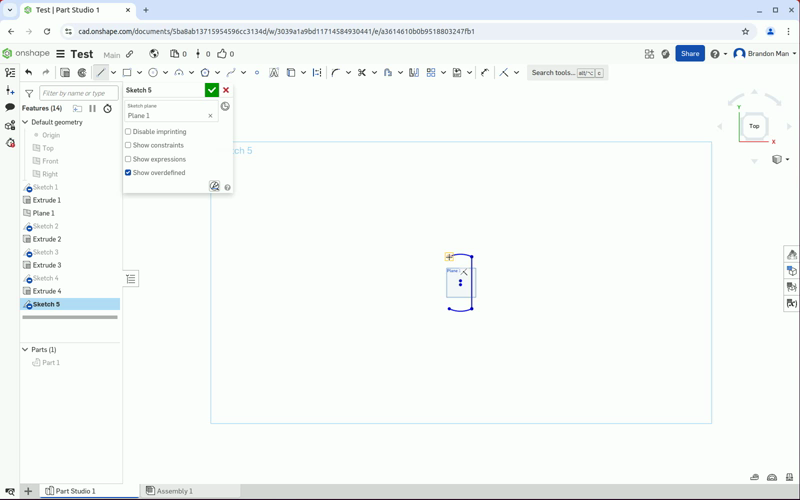
click(449, 256)
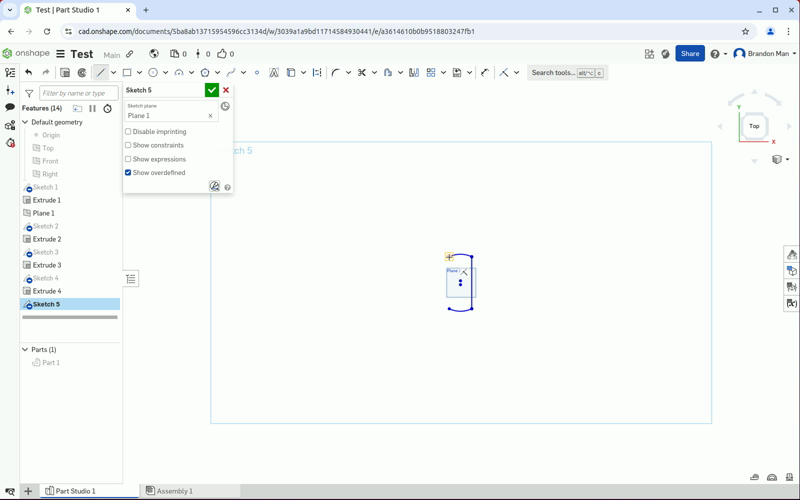
mouse_move(479, 256)
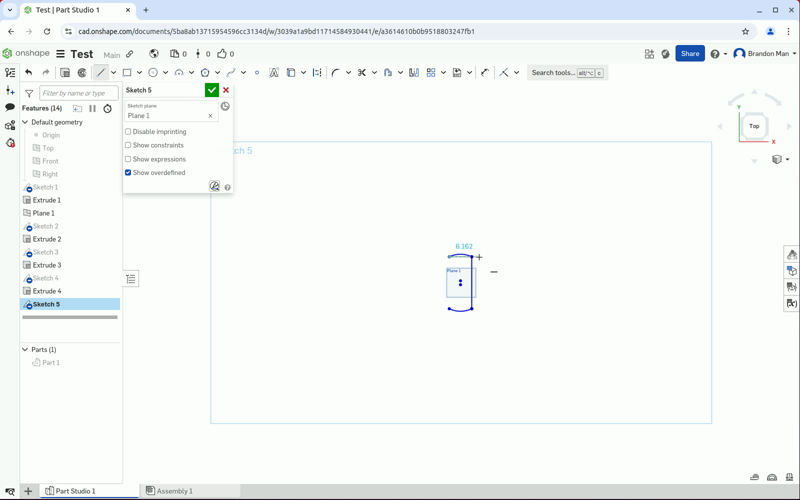
key_down(shift)
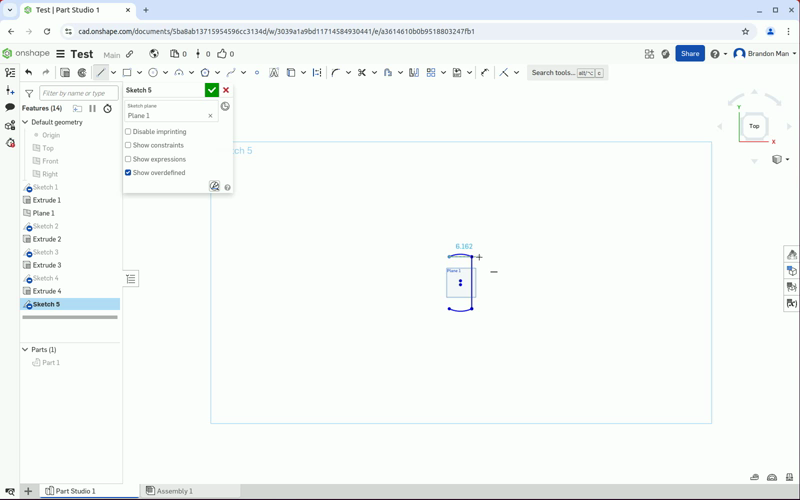
mouse_move(449, 308)
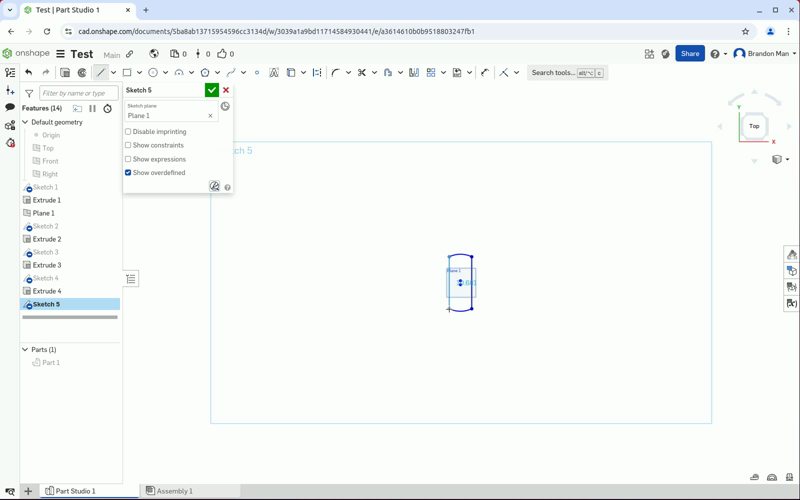
key_up(shift)
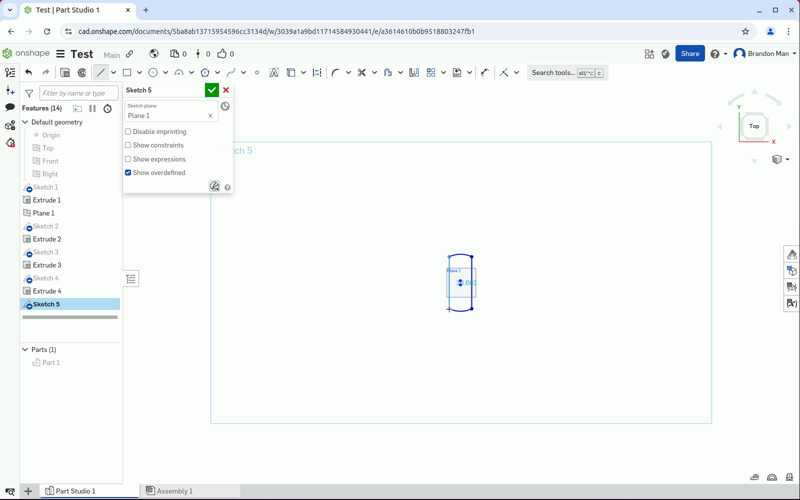
click(449, 308)
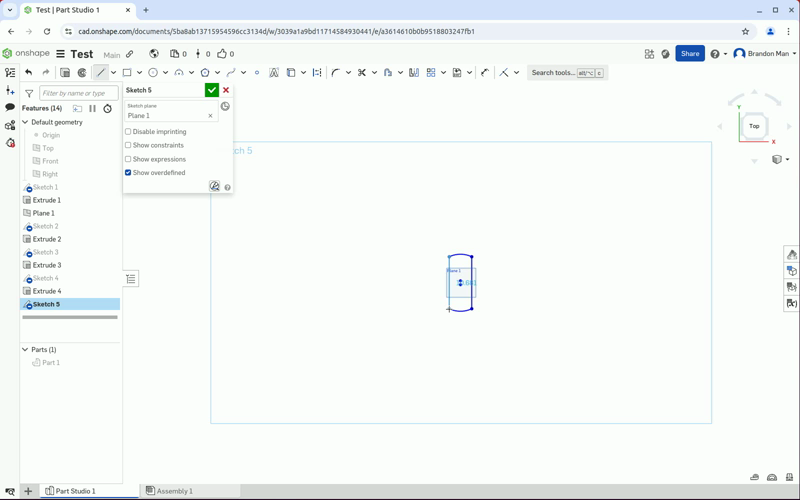
key(esc)
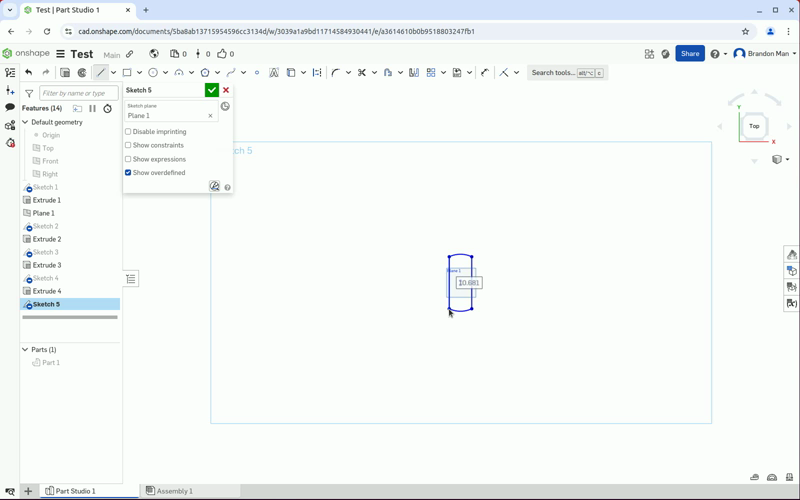
mouse_move(466, 286)
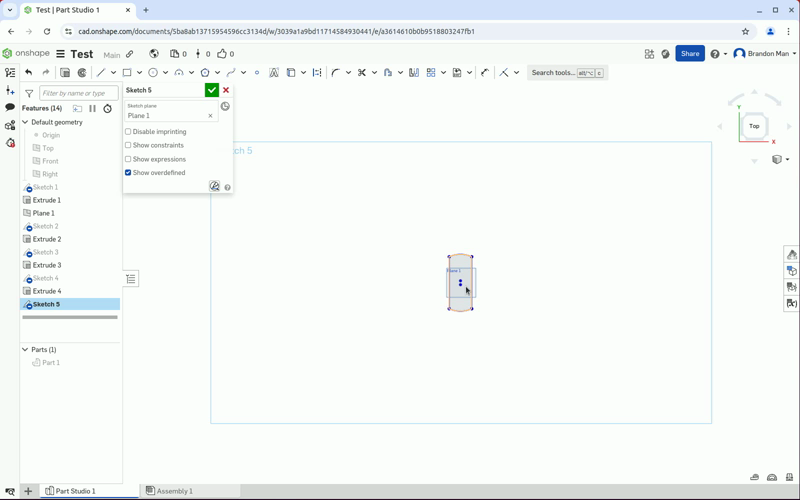
scroll(6)
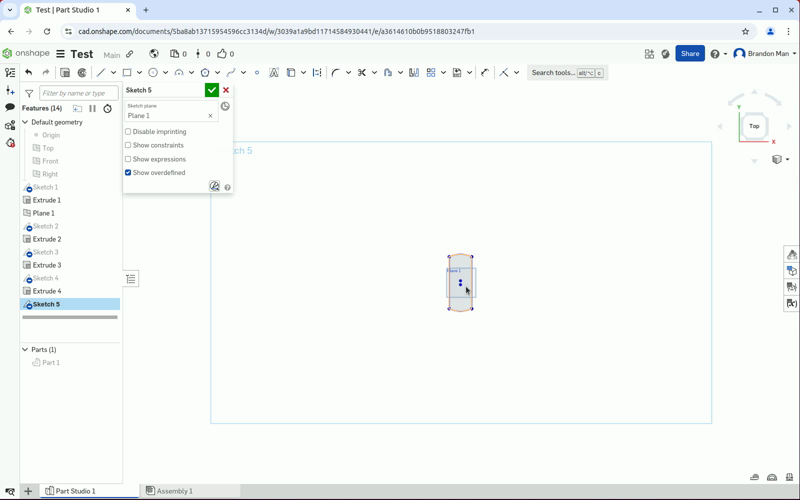
scroll(6)
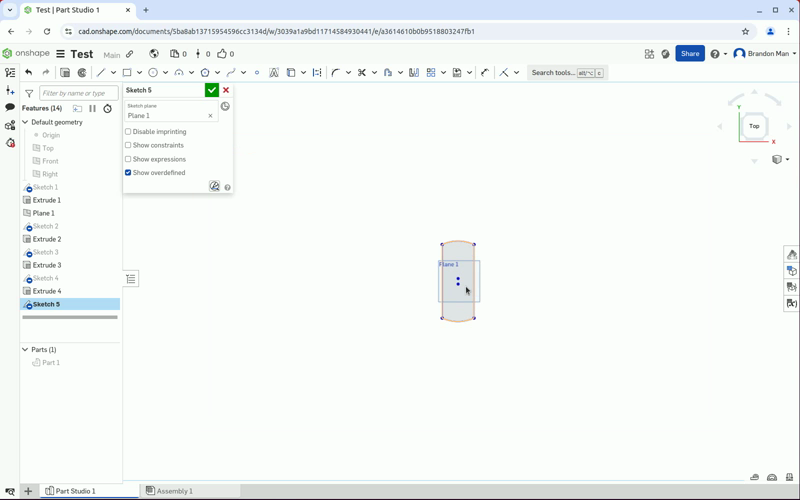
scroll(6)
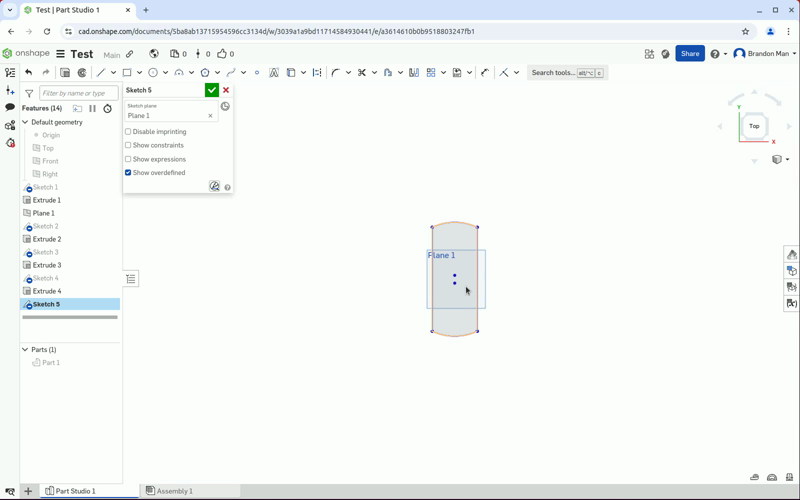
scroll(6)
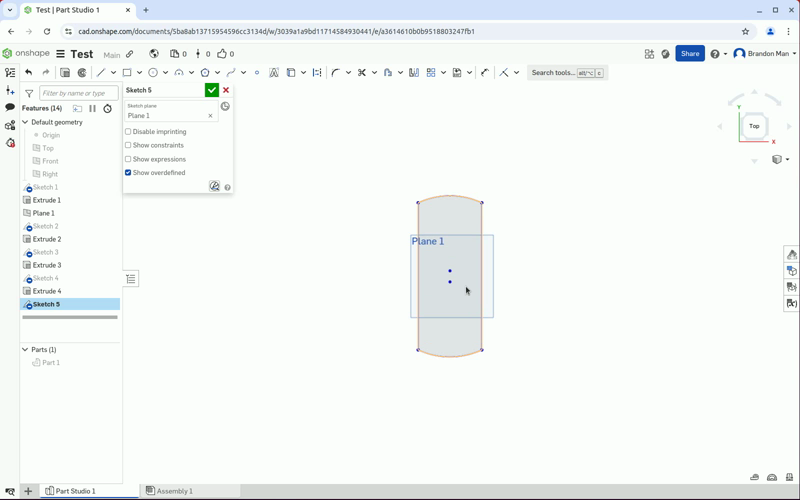
scroll(6)
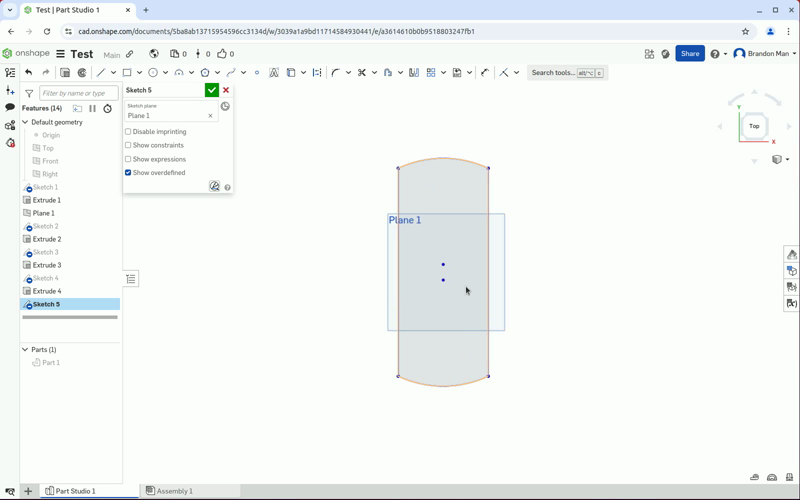
scroll(6)
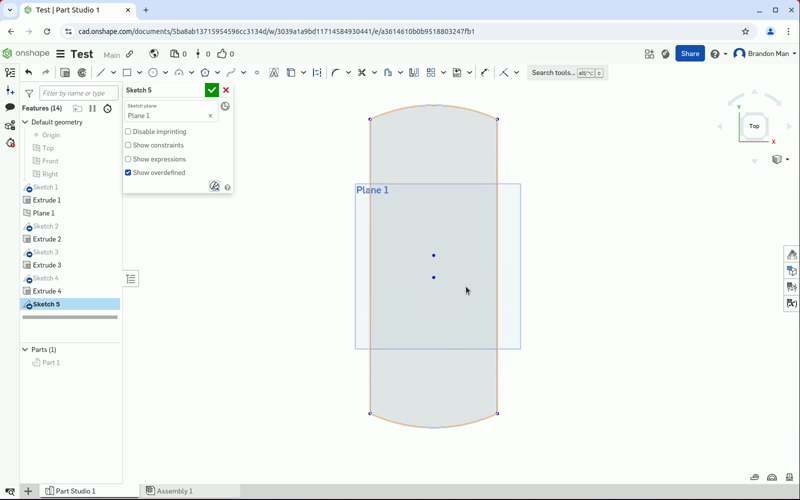
scroll(6)
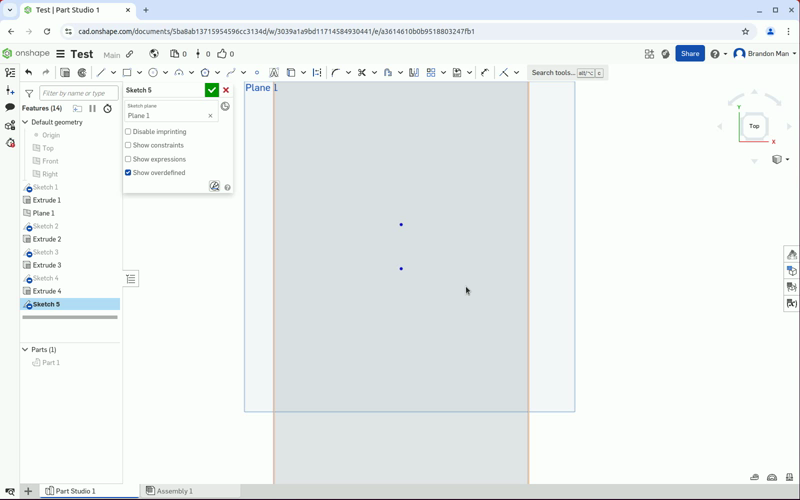
click(466, 286)
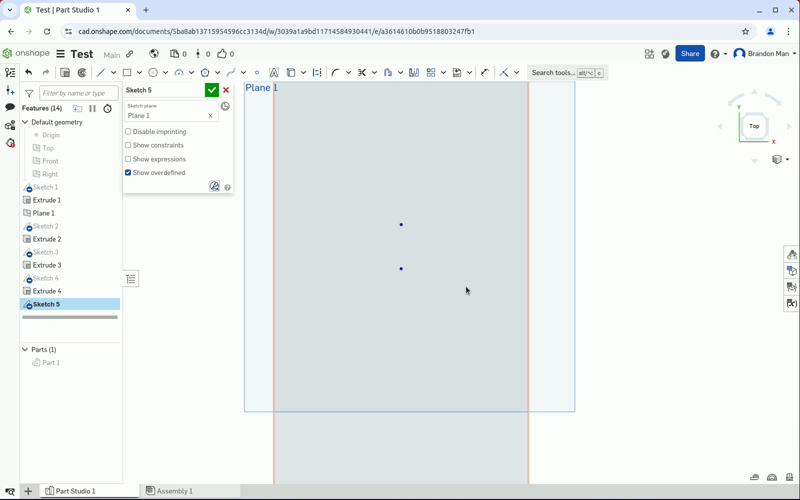
scroll(-6)
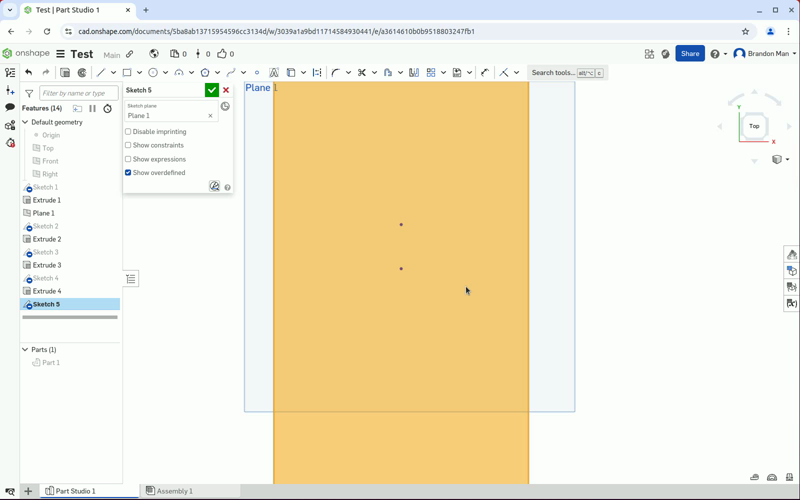
scroll(-6)
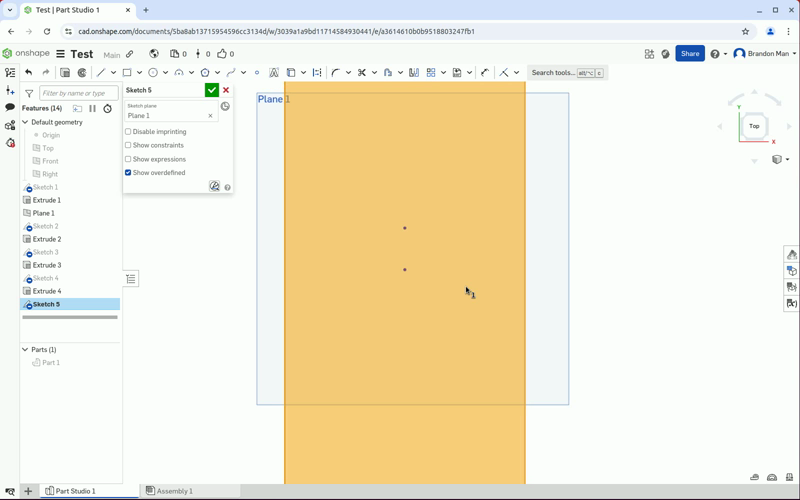
scroll(-6)
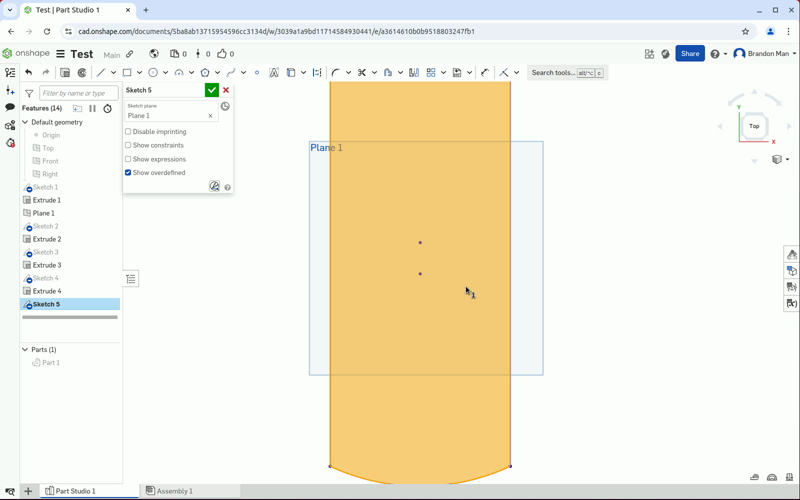
scroll(-6)
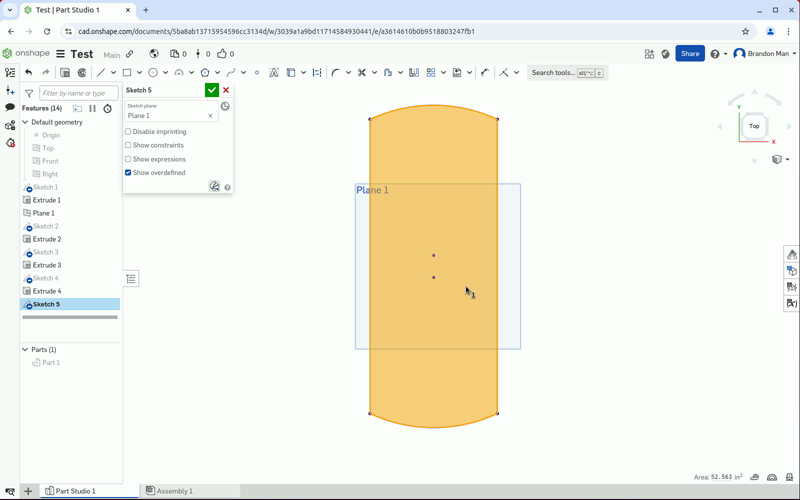
scroll(-6)
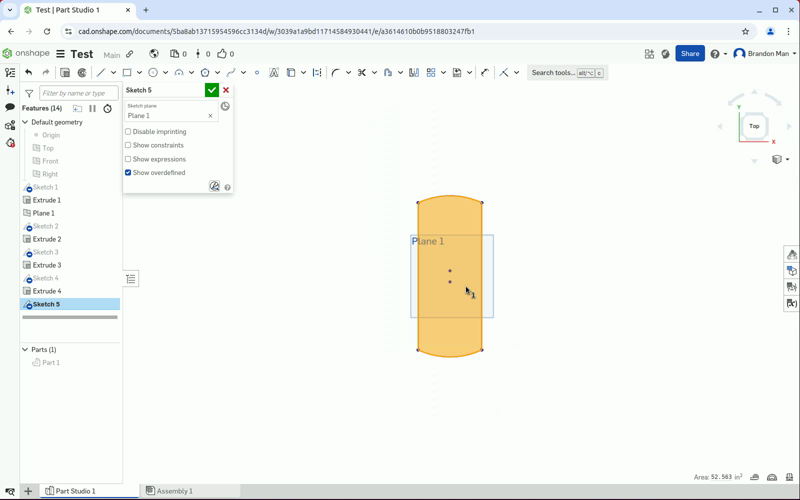
scroll(-6)
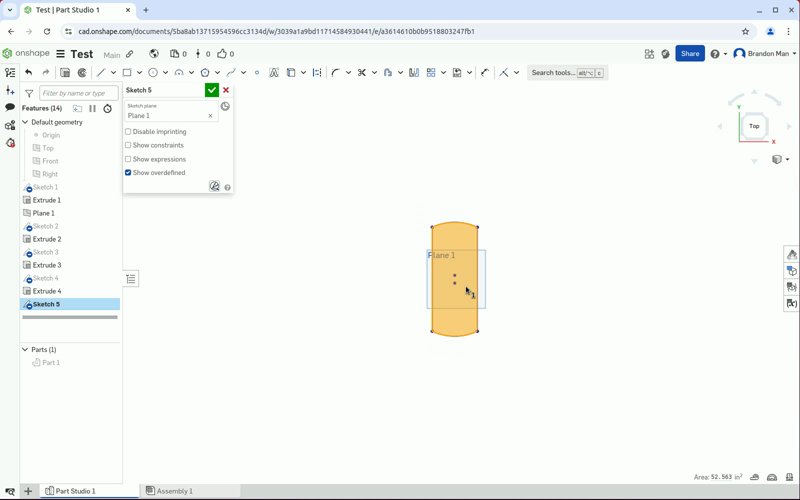
scroll(-6)
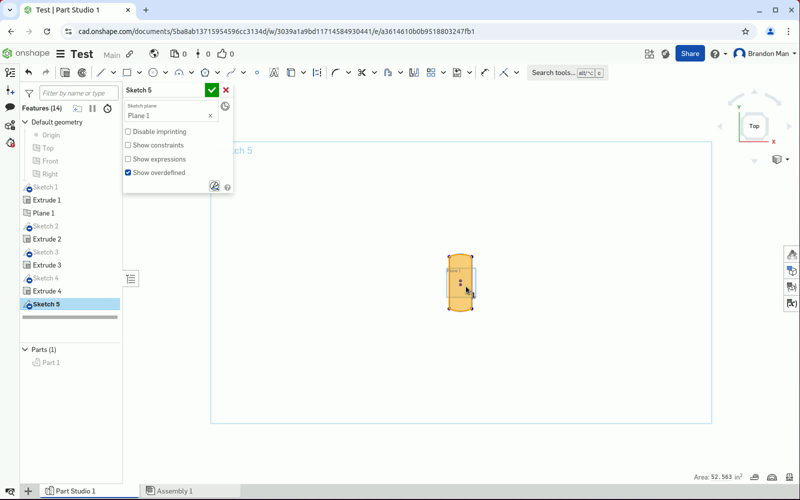
mouse_move(73, 352)
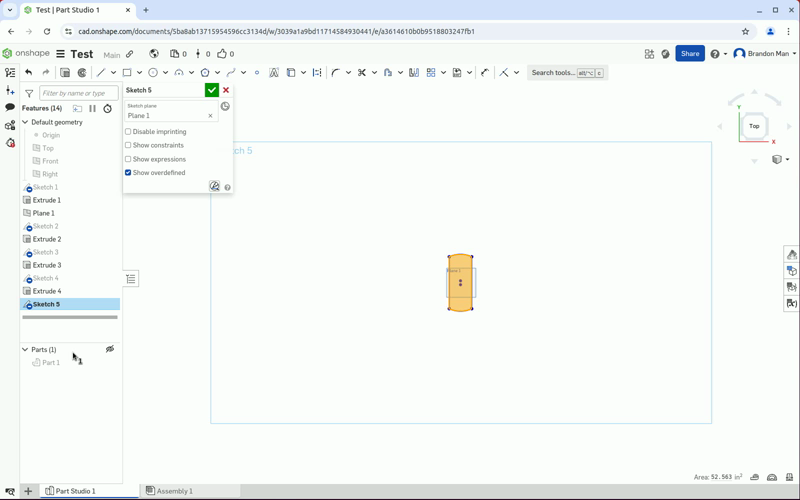
key(shift+y)
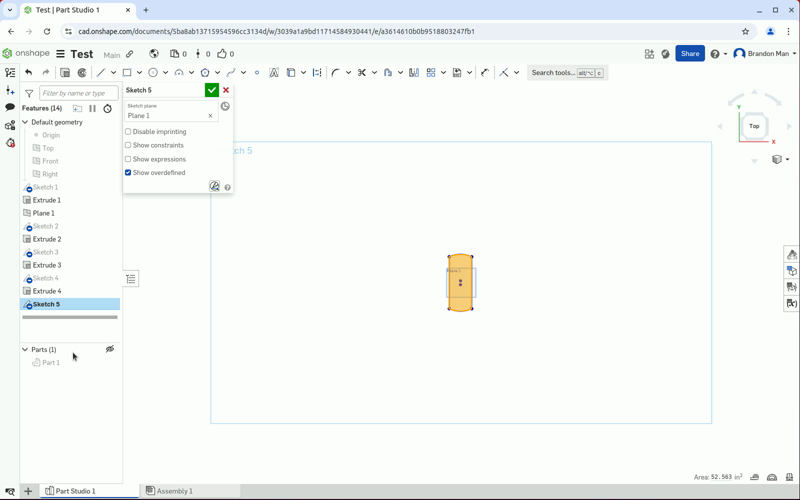
key(shift+e)
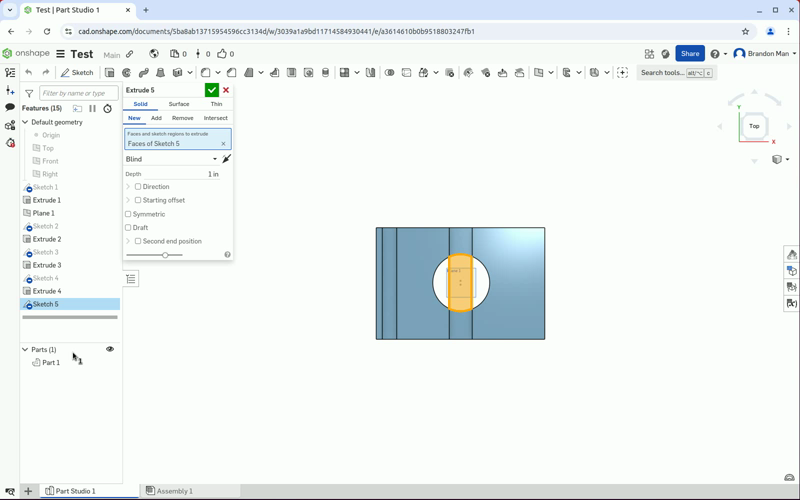
mouse_move(143, 106)
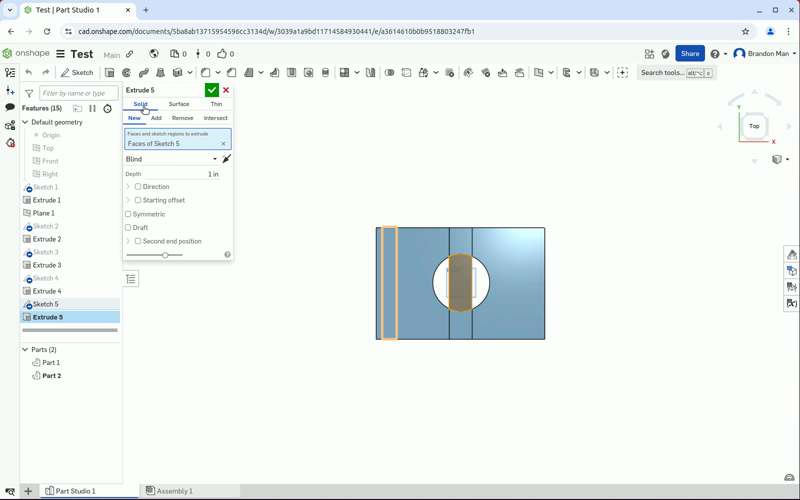
click(143, 106)
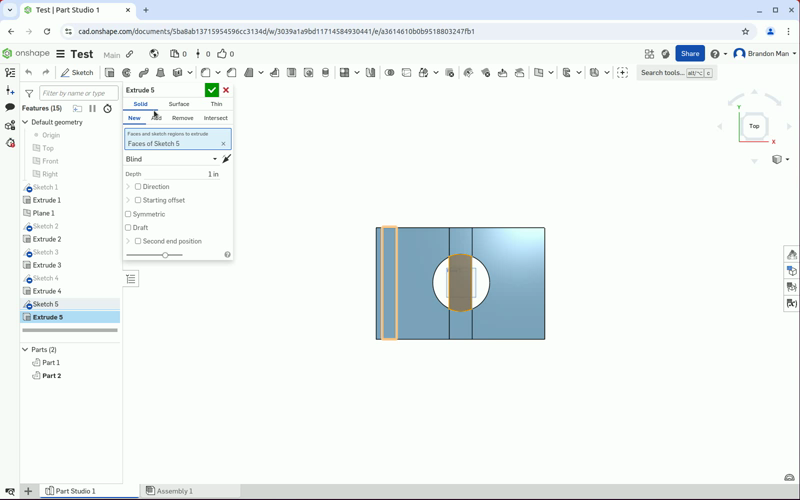
mouse_move(186, 120)
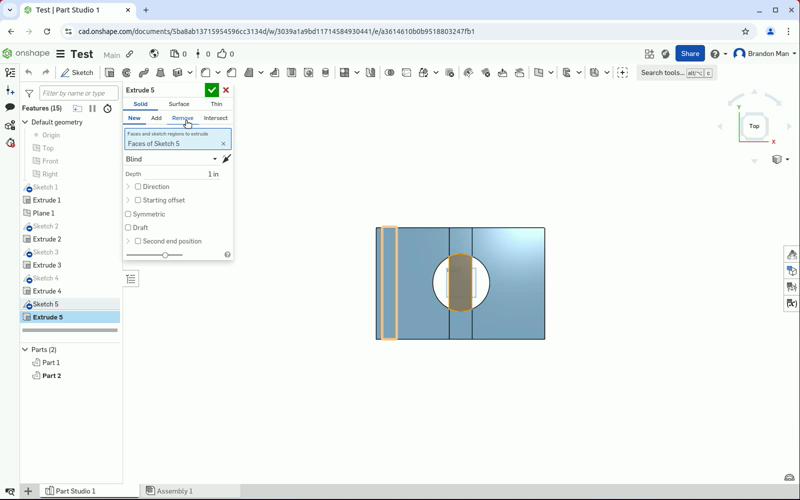
click(186, 120)
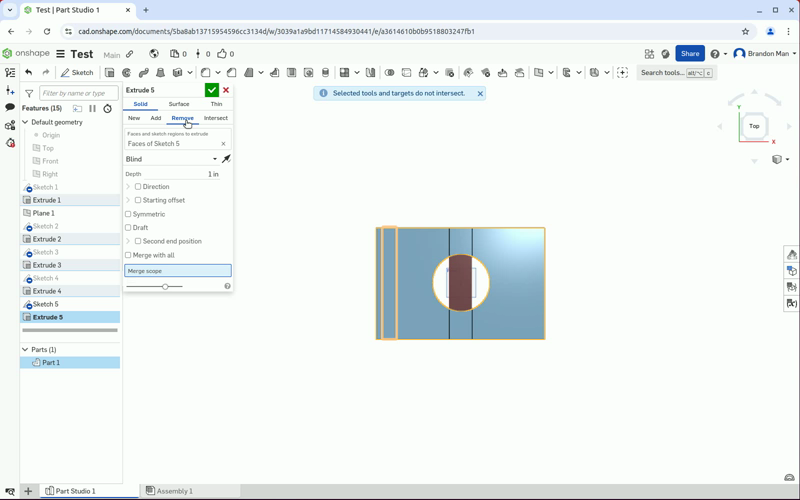
key(tab, 4)
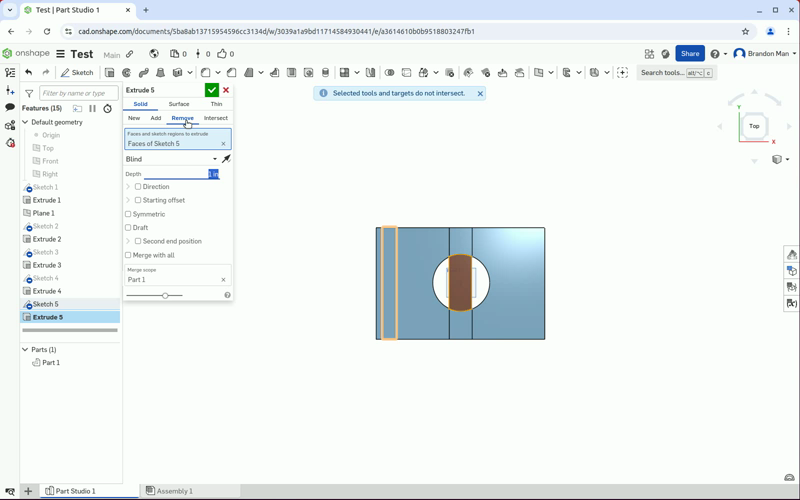
text(1.204)
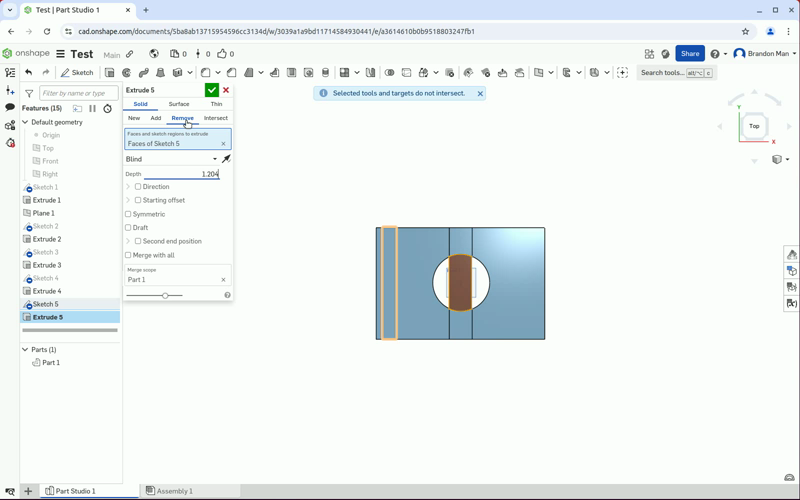
key(tab, 6)
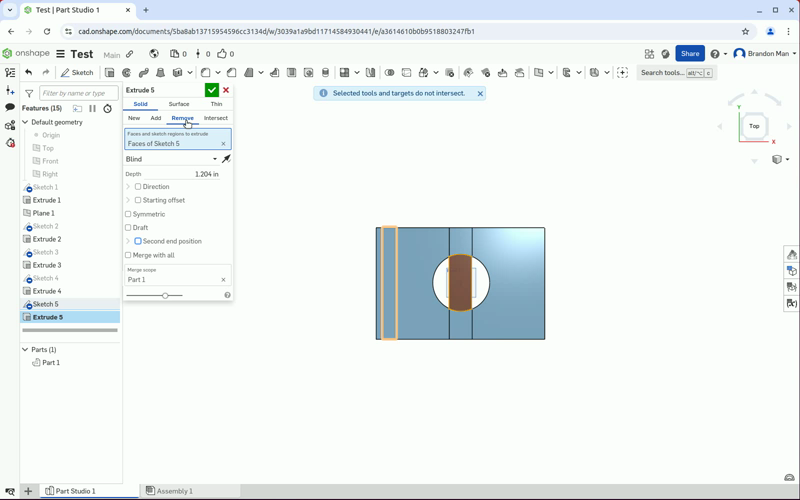
key(space)
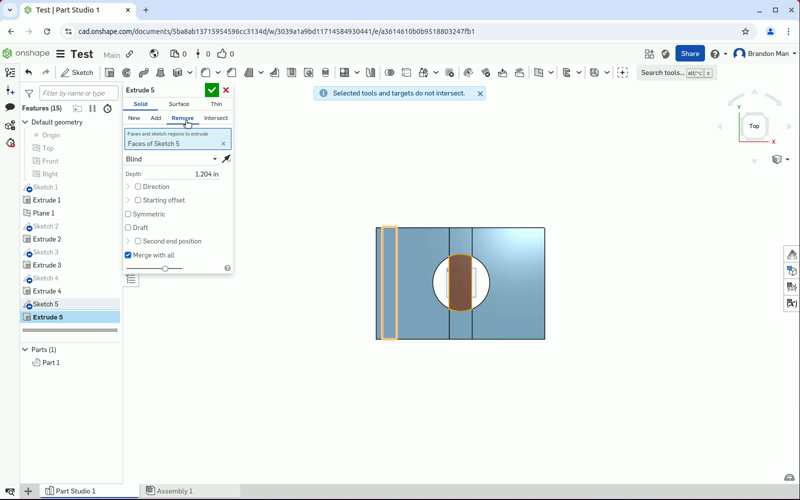
key(enter)
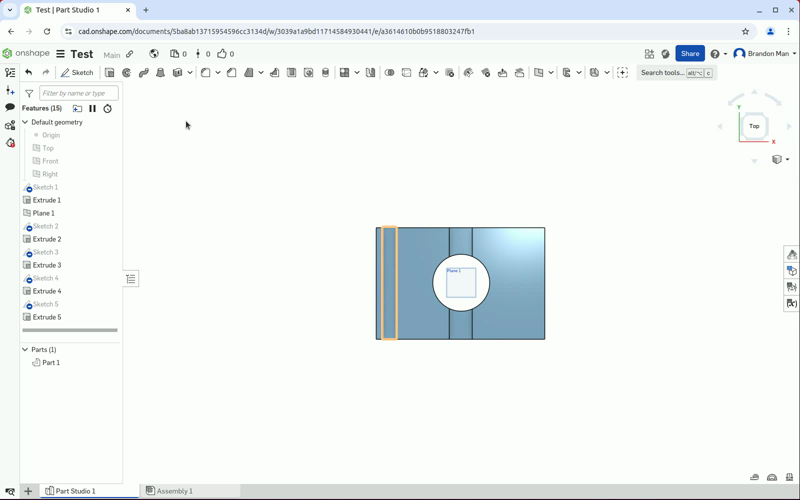
key(shift+h)
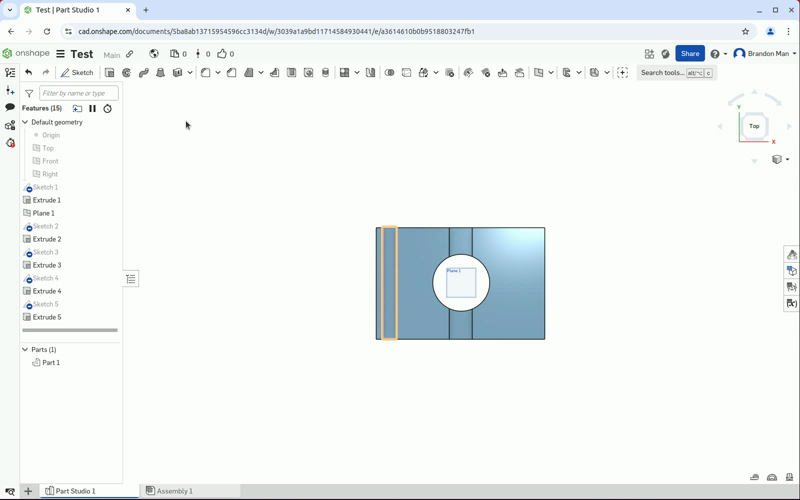
key(shift+h)
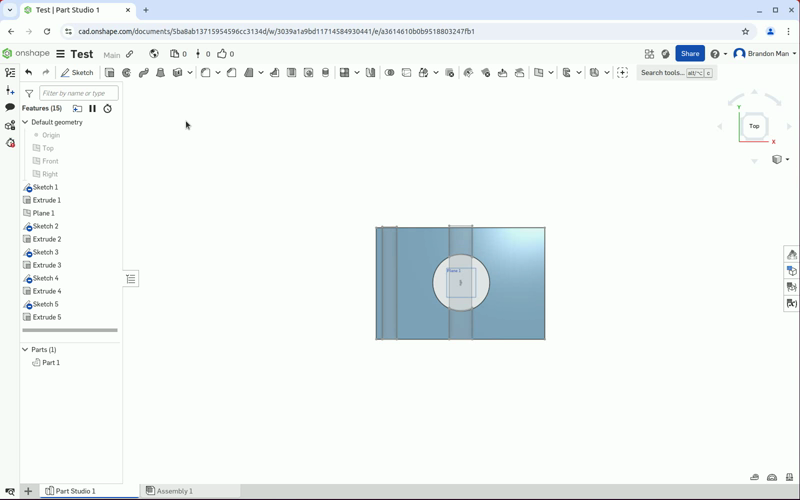
key(shift+7)
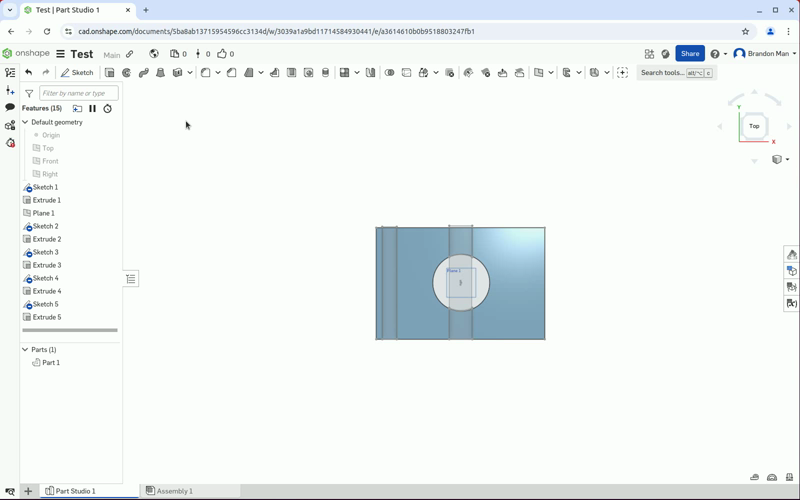
key(up, 3)
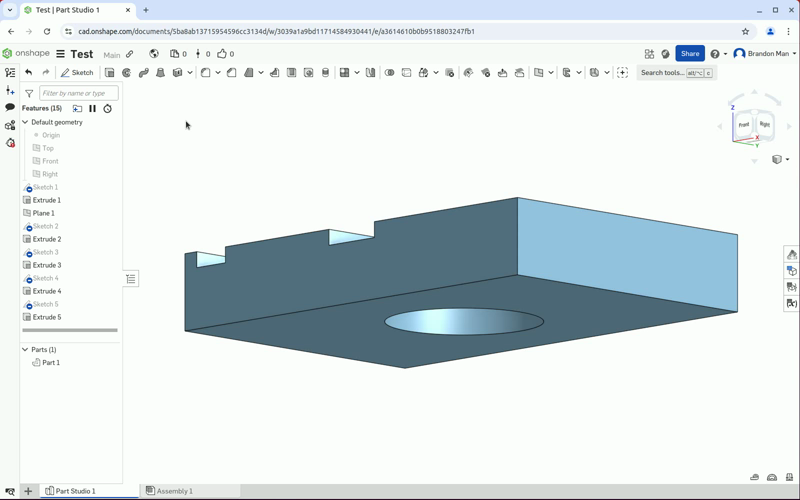
key(left, 3)
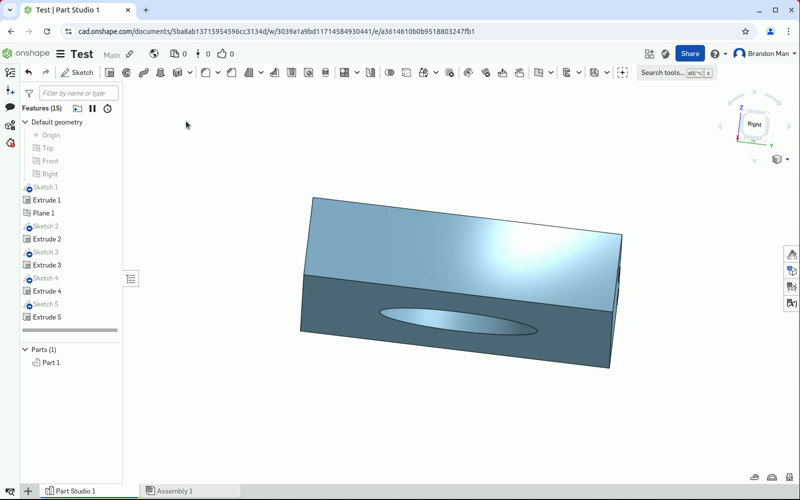
key(right, 3)
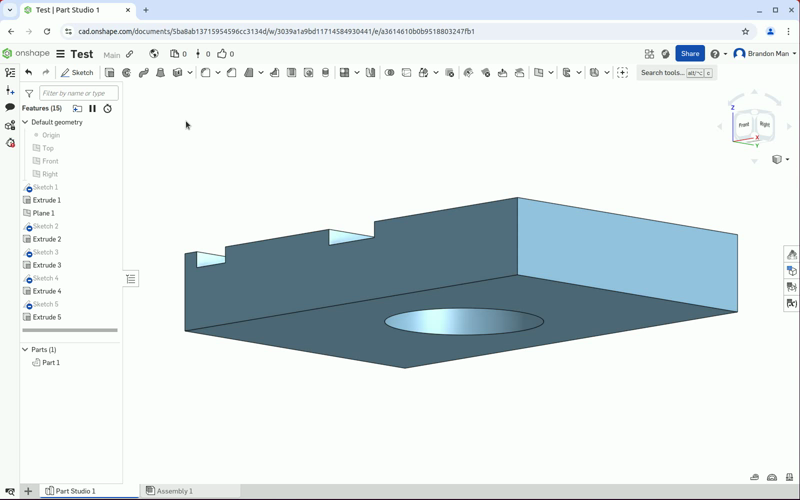
key(down, 3)
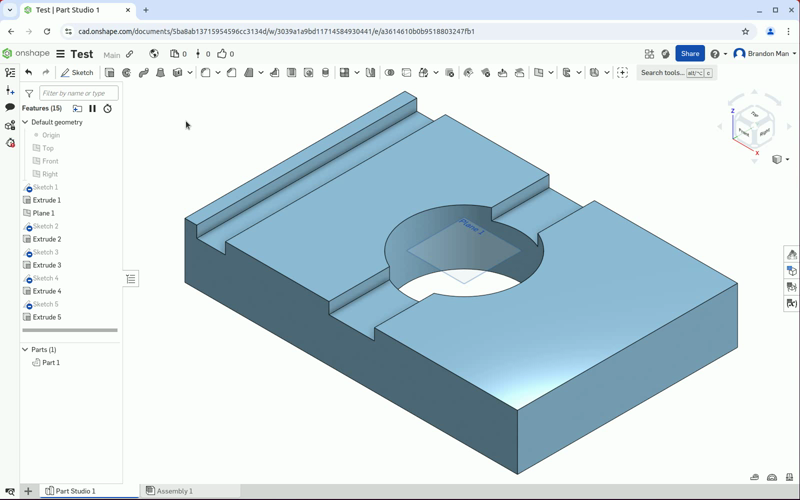
mouse_move(73, 189)
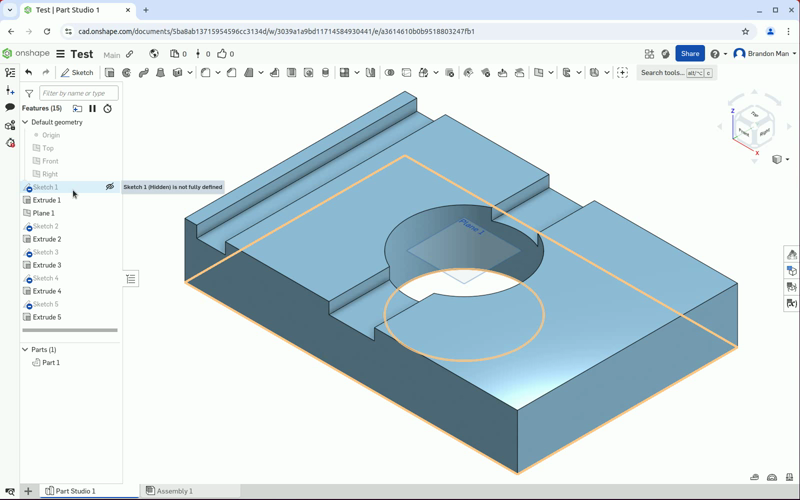
click(73, 189)